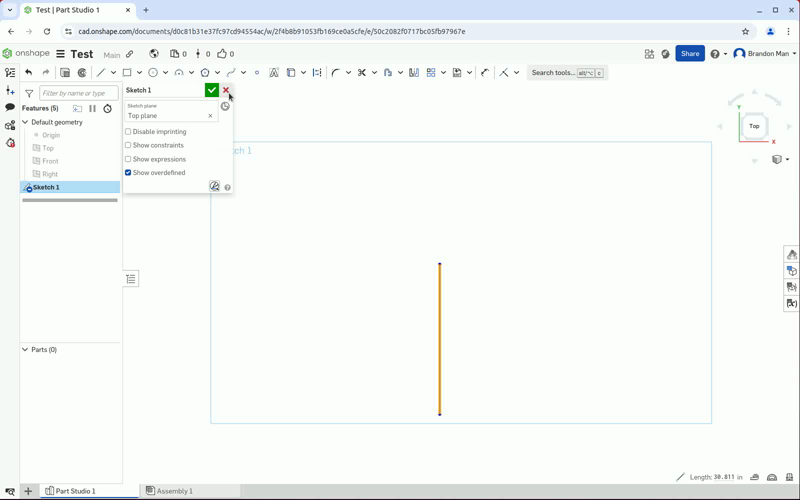
key(shift+h)
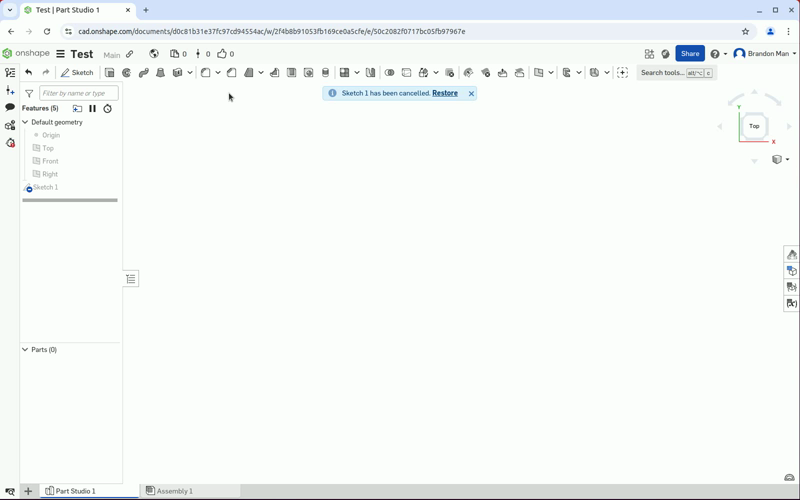
mouse_move(73, 352)
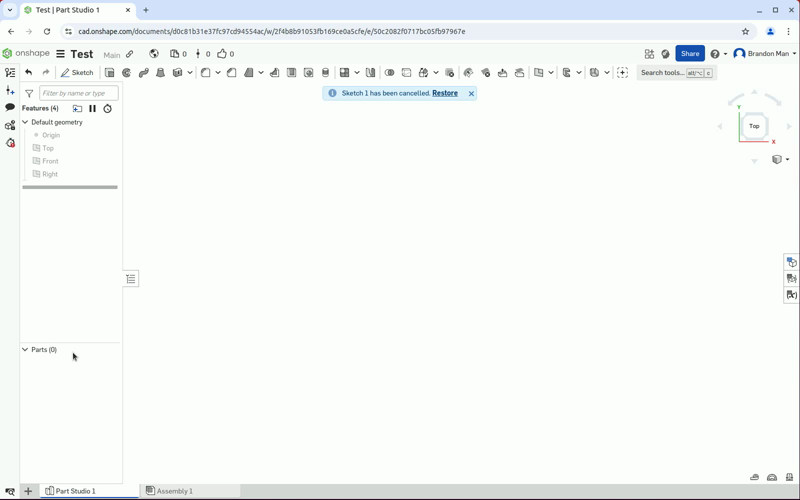
key(y)
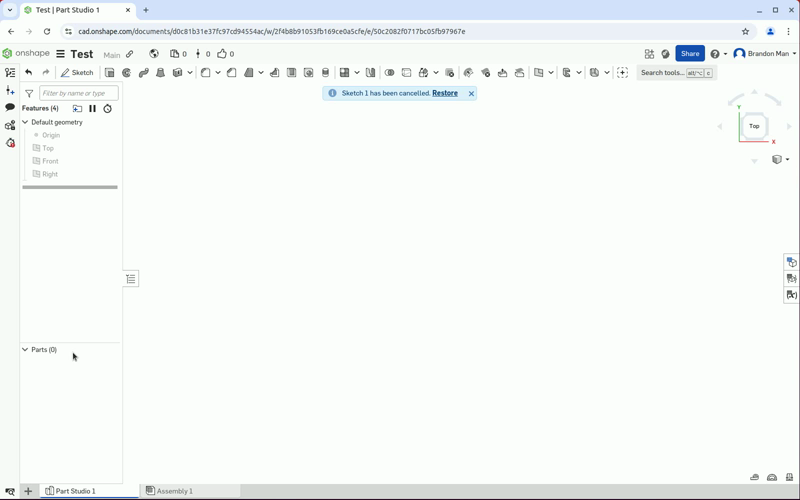
key(shift+p)
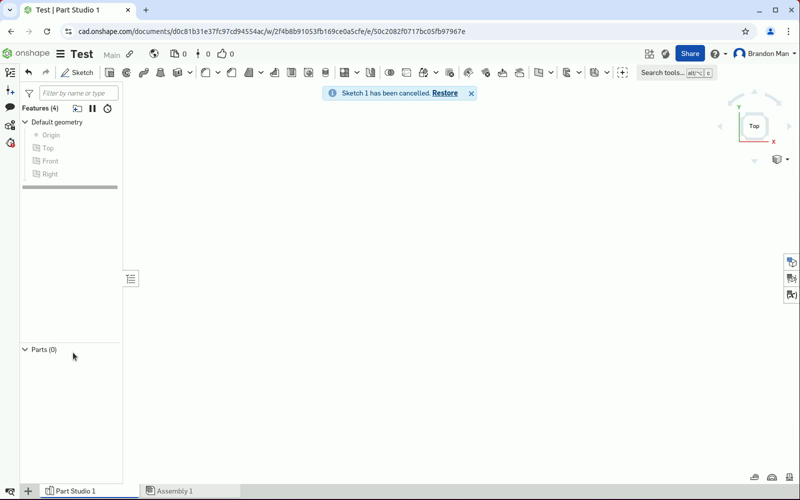
key(space)
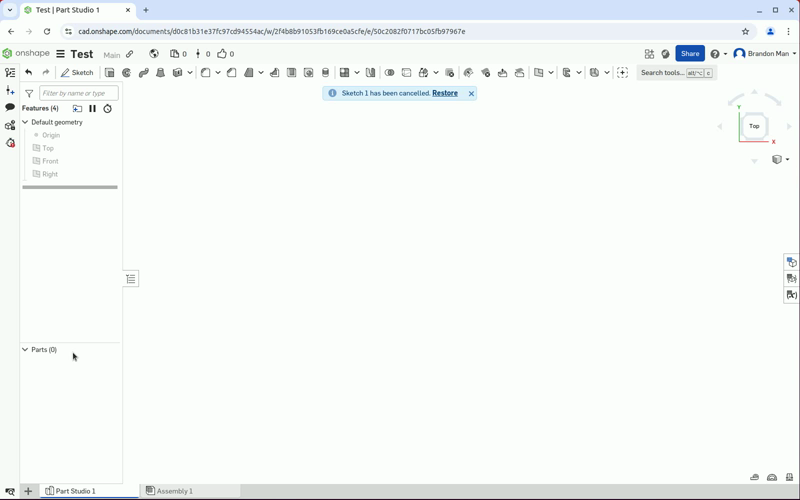
key_down(shift)
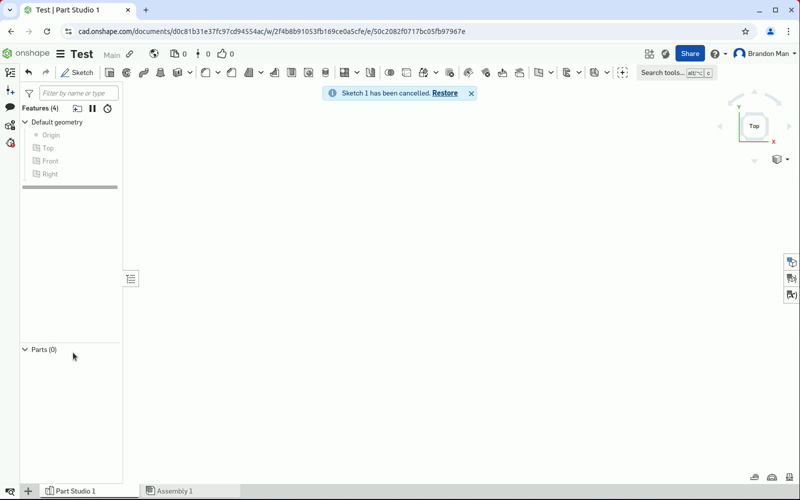
key(up)
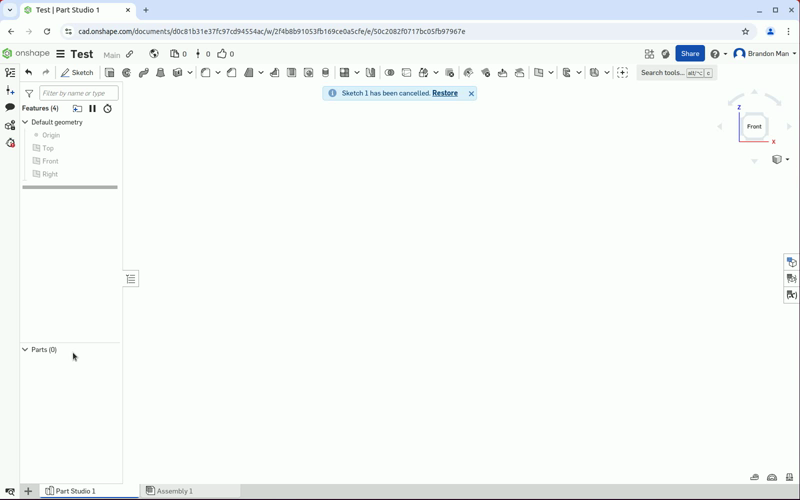
key_up(shift)
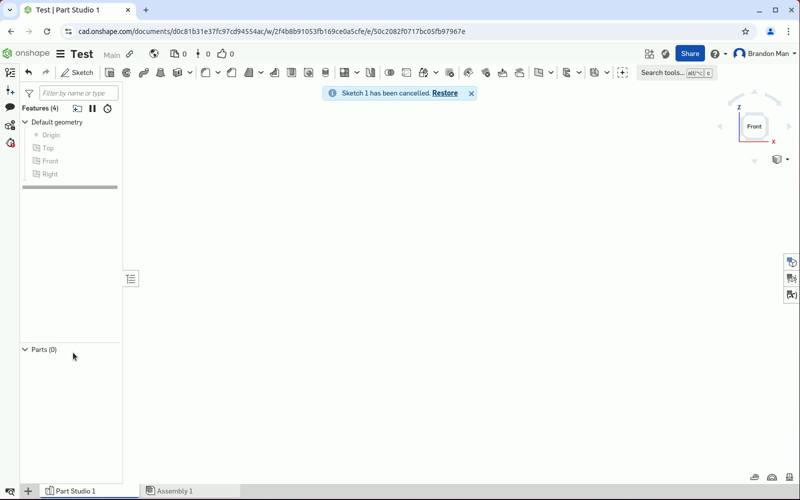
key(space)
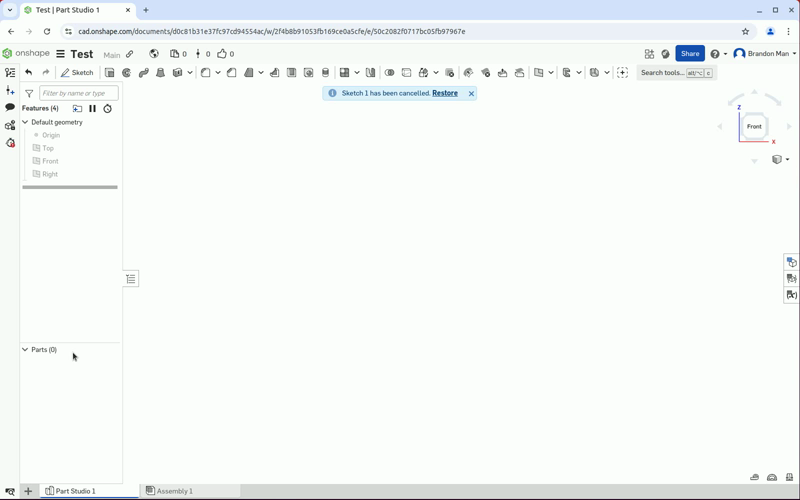
key_down(shift)
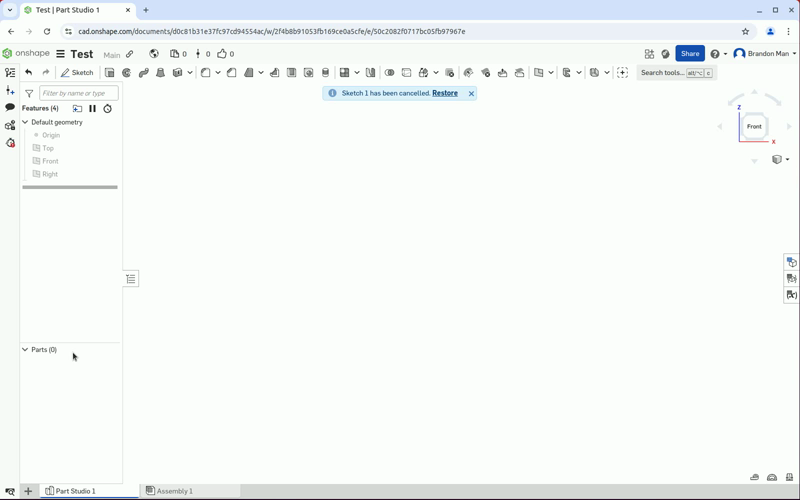
key(left)
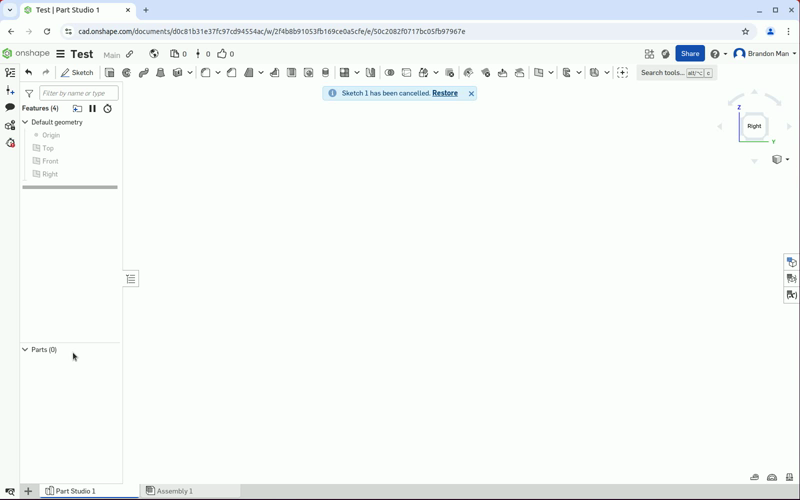
key_up(shift)
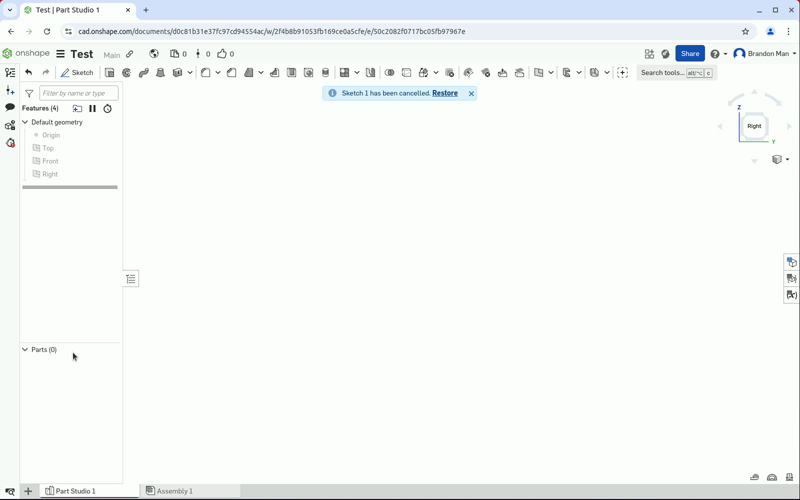
mouse_move(73, 352)
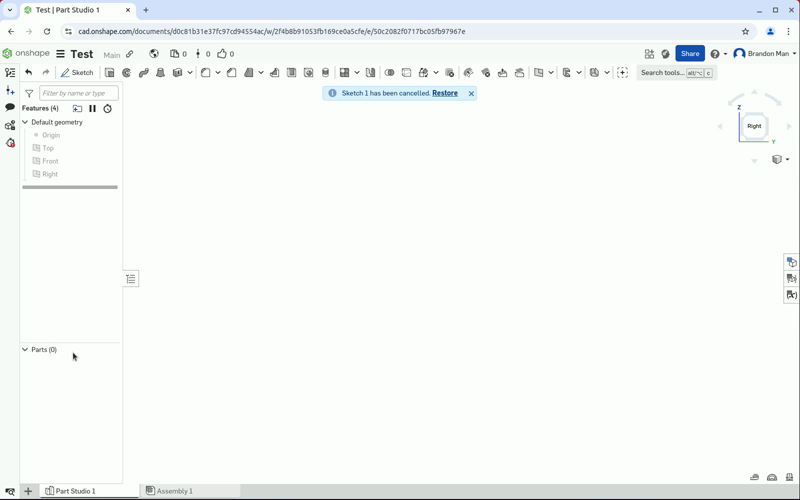
key(shift+y)
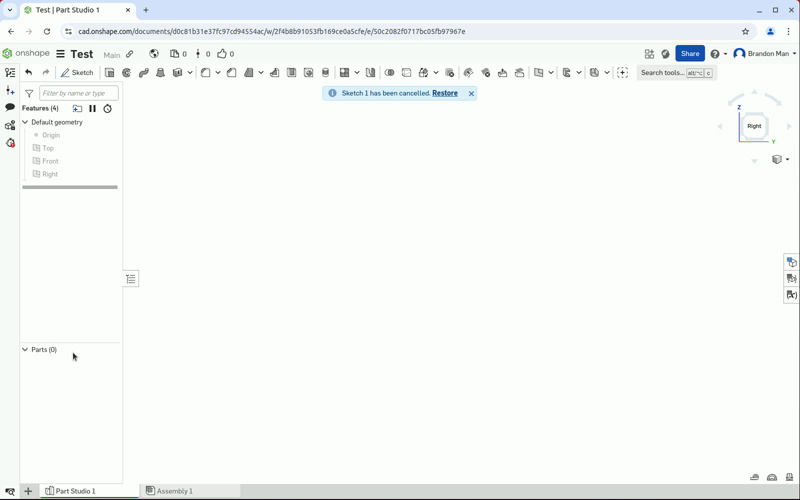
key(shift+s)
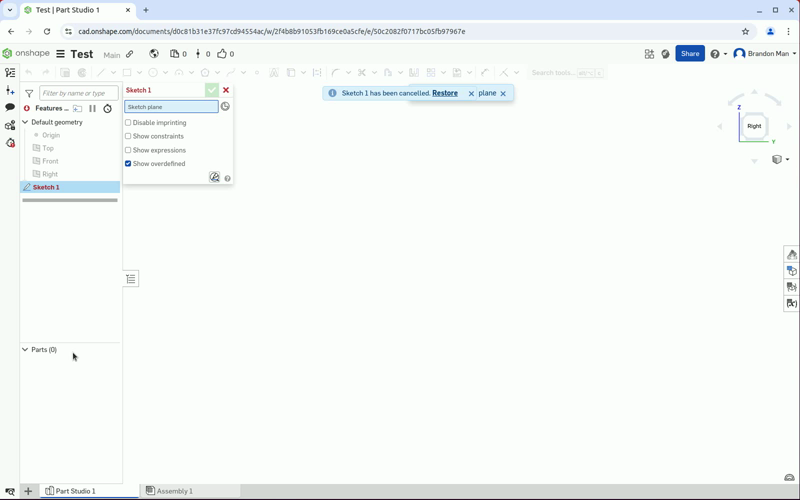
mouse_move(73, 176)
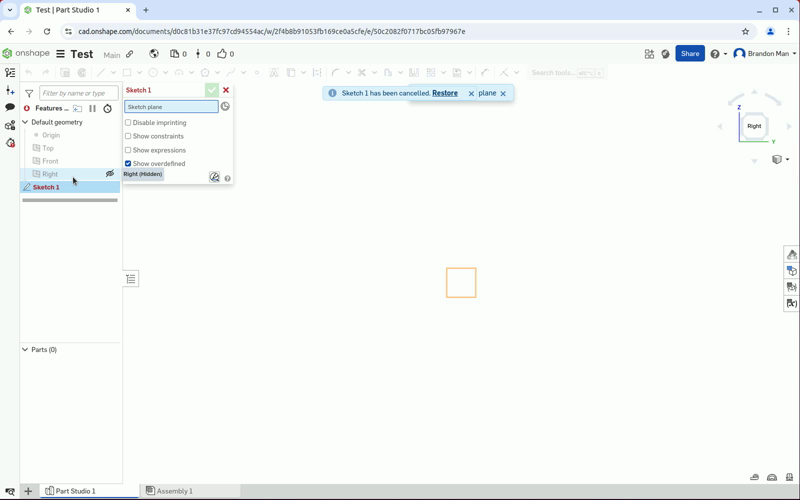
click(73, 176)
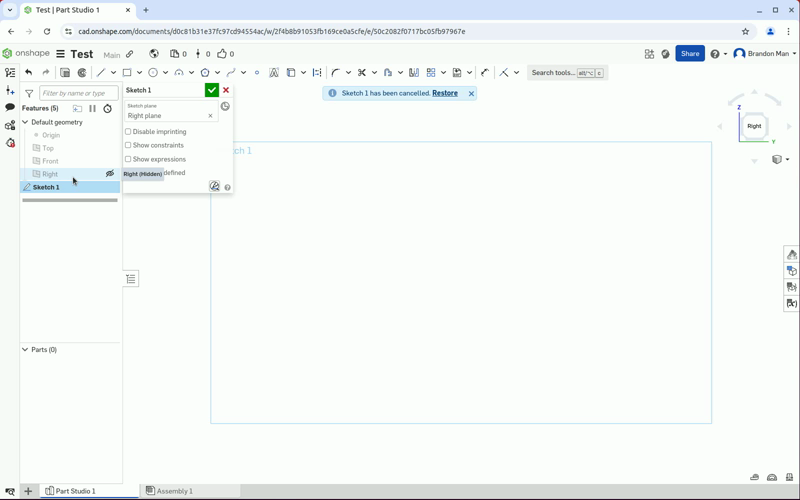
mouse_move(73, 352)
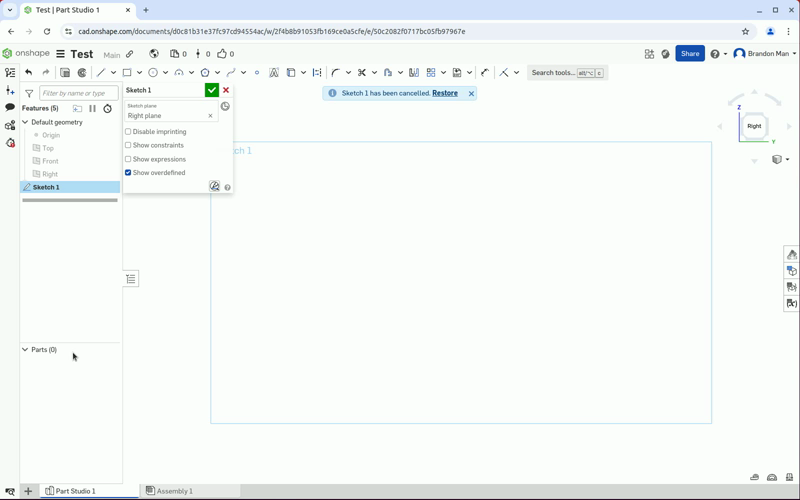
key(y)
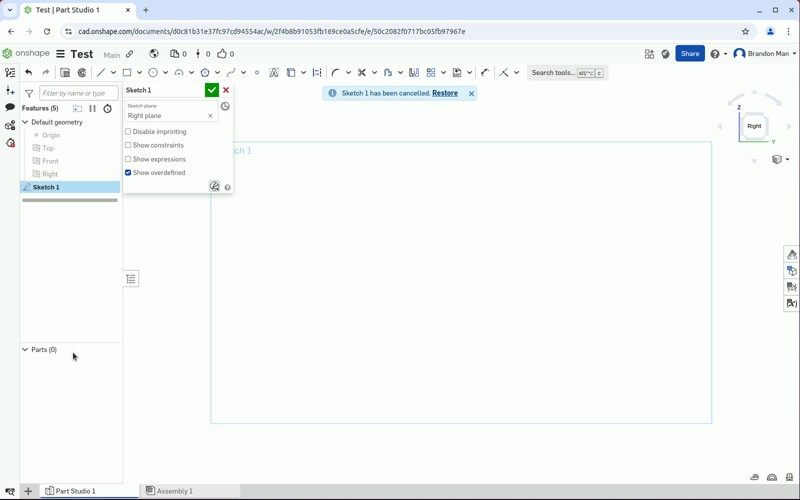
key(c)
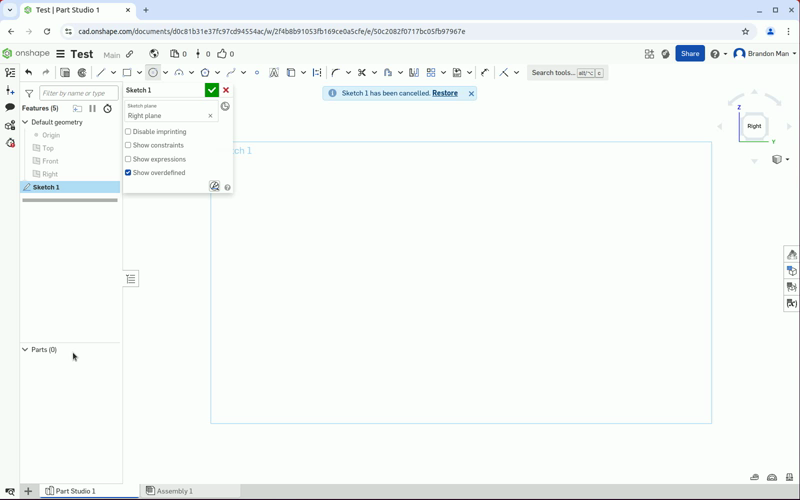
key_down(shift)
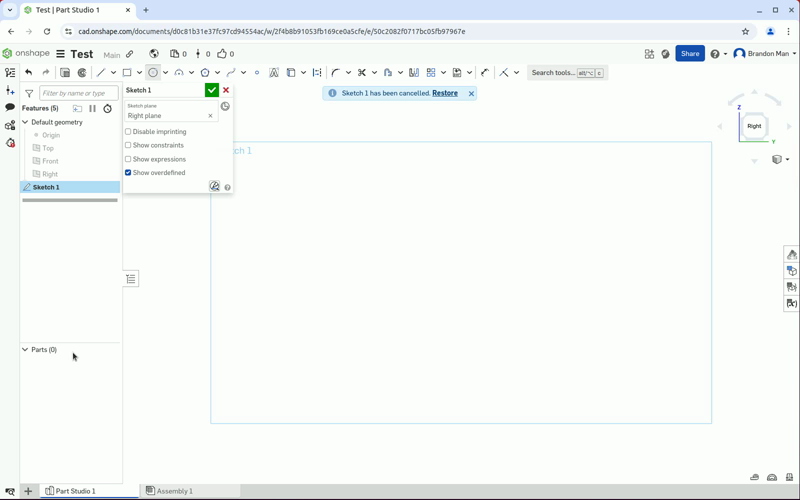
mouse_move(460, 282)
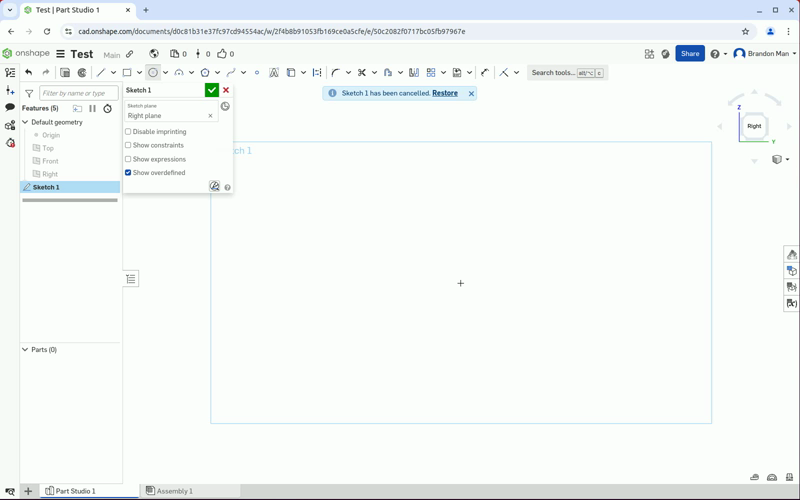
click(460, 282)
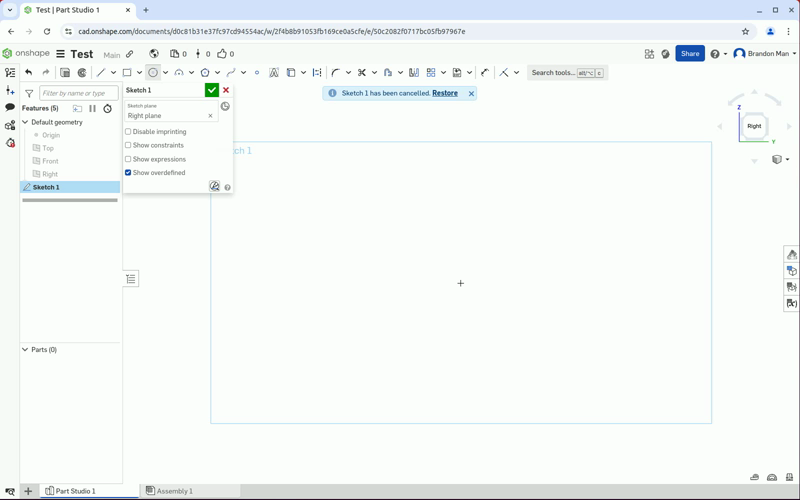
key_up(shift)
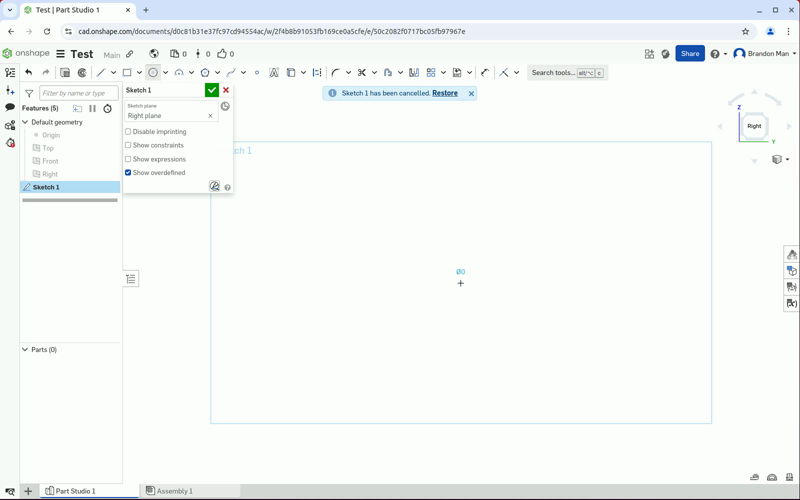
mouse_move(461, 282)
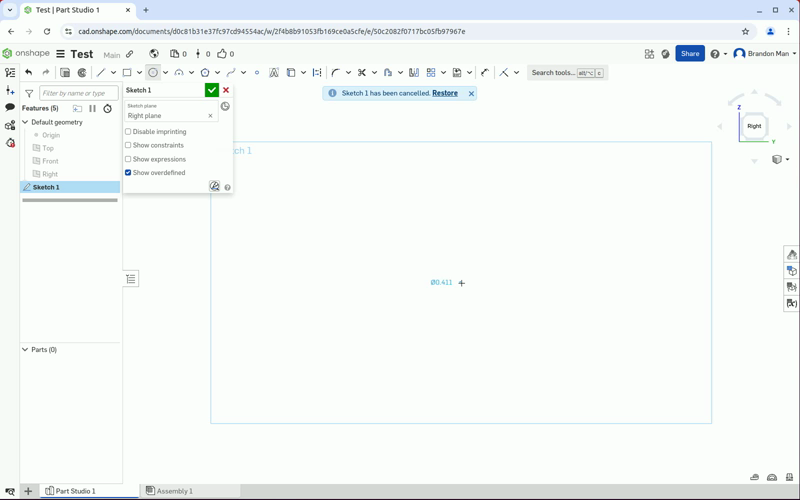
scroll(6)
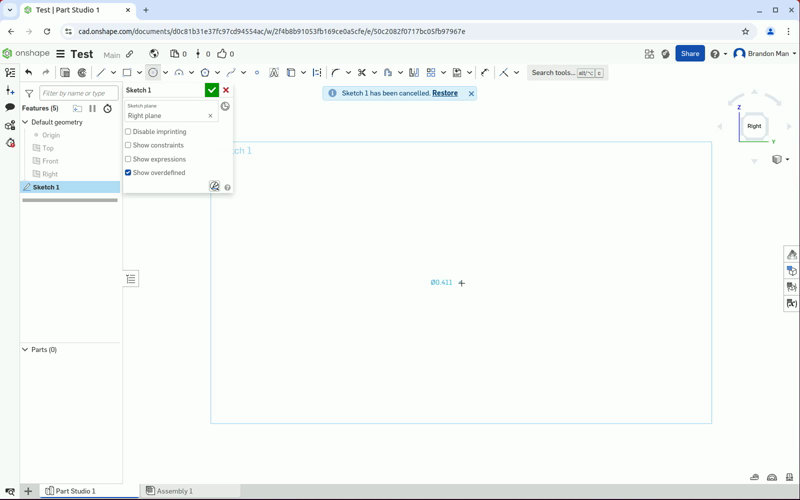
scroll(6)
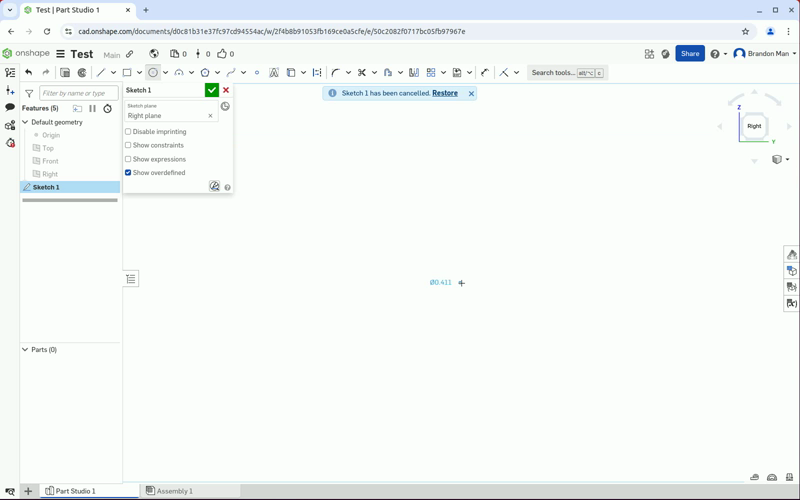
scroll(6)
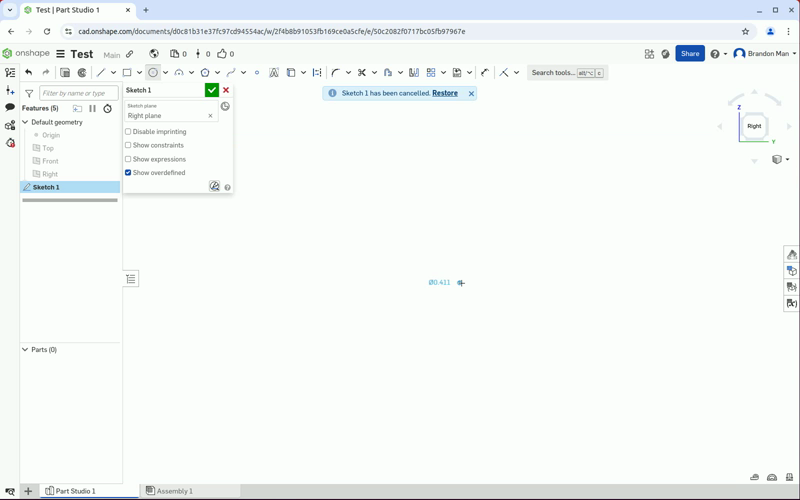
scroll(6)
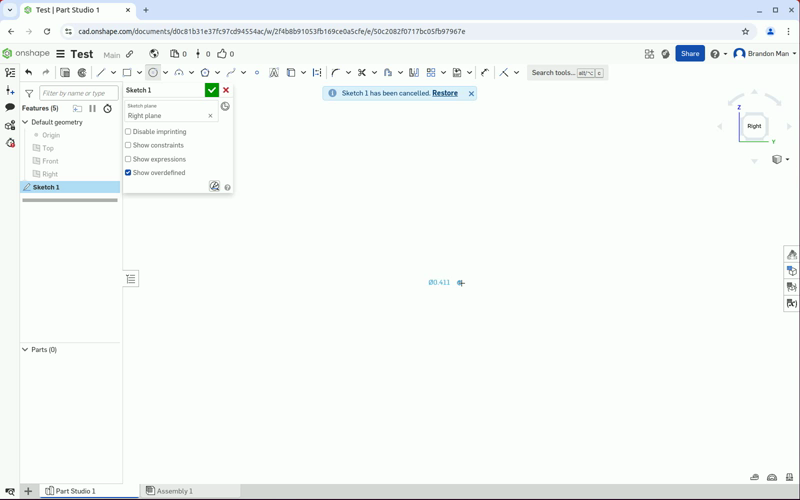
scroll(6)
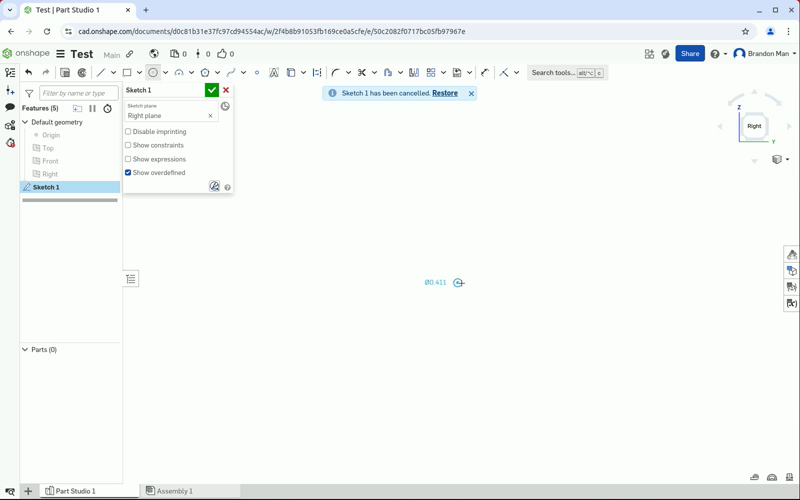
scroll(6)
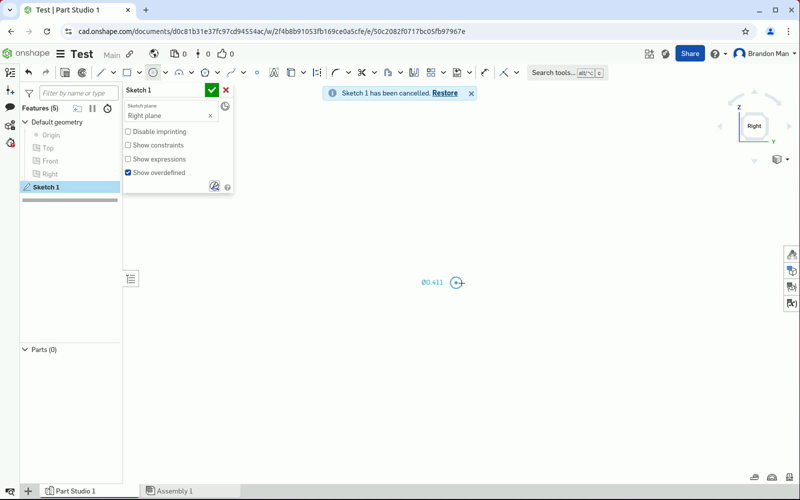
scroll(6)
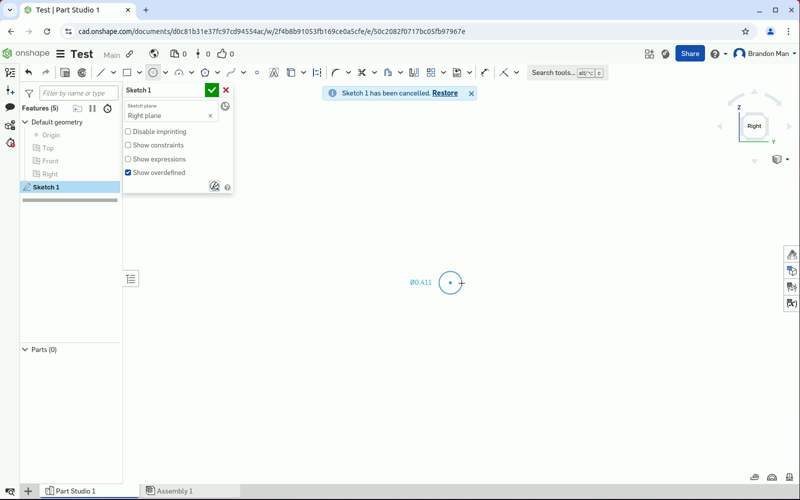
click(461, 282)
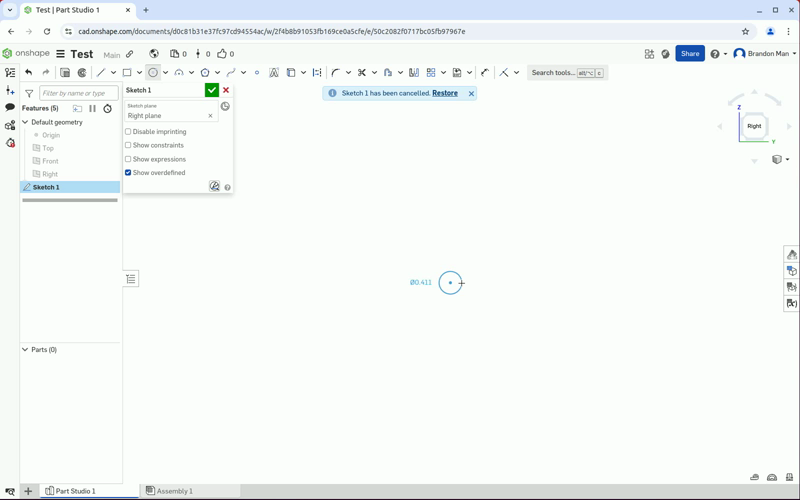
scroll(-6)
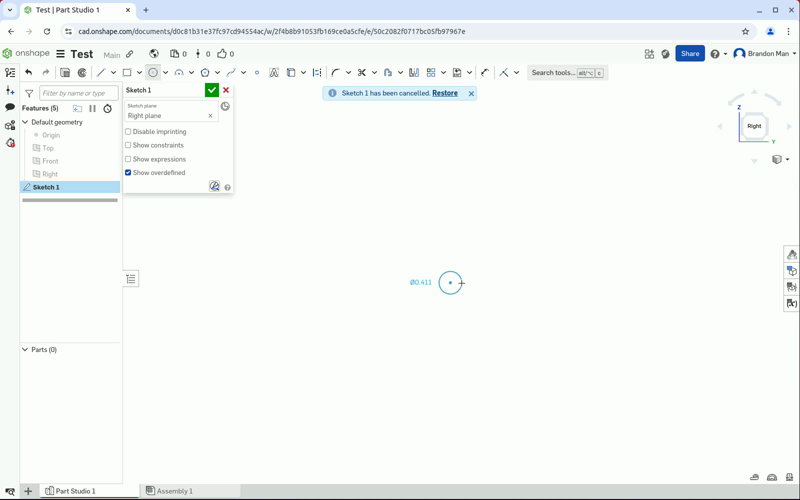
scroll(-6)
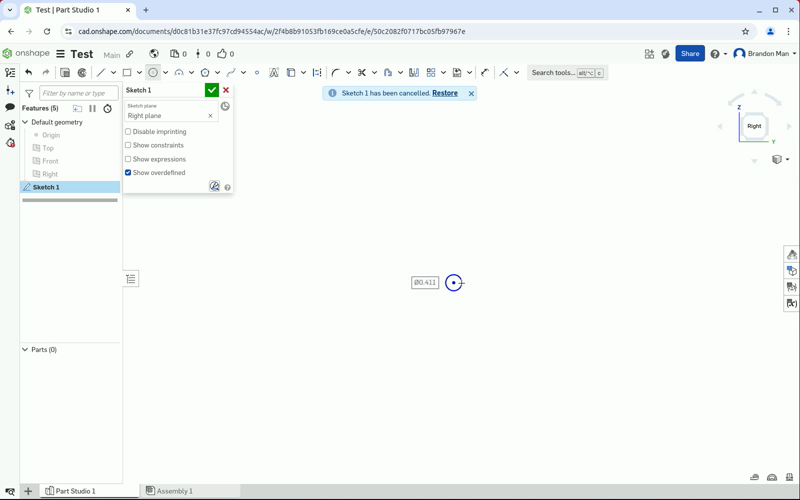
scroll(-6)
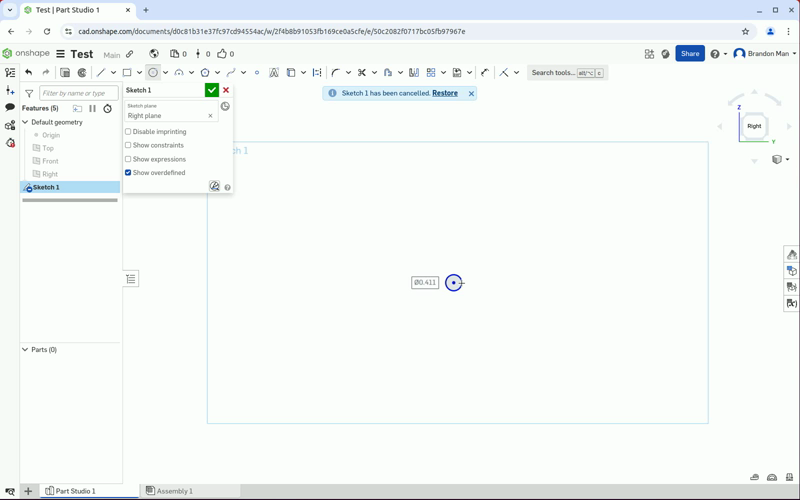
scroll(-6)
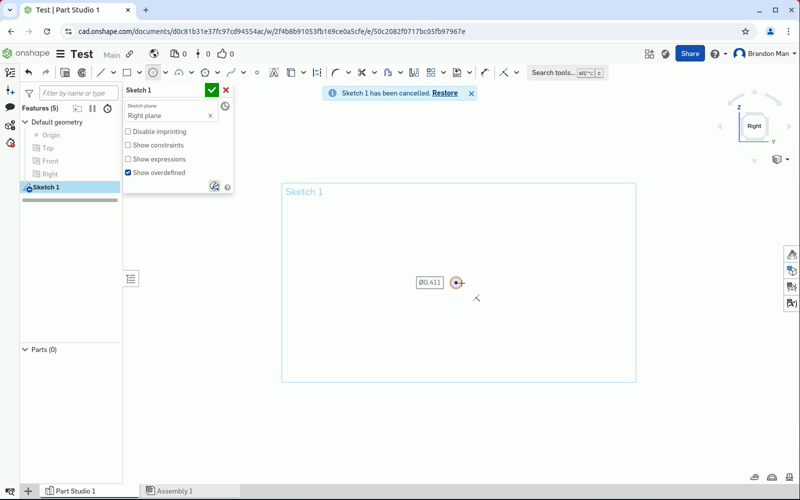
scroll(-6)
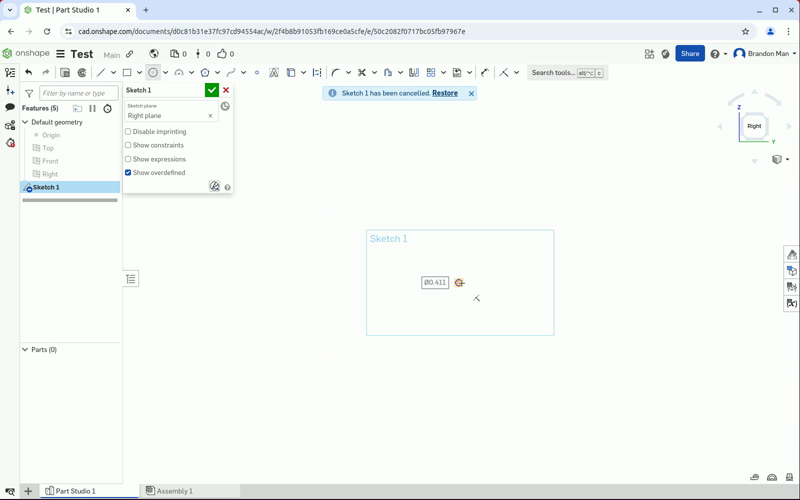
scroll(-6)
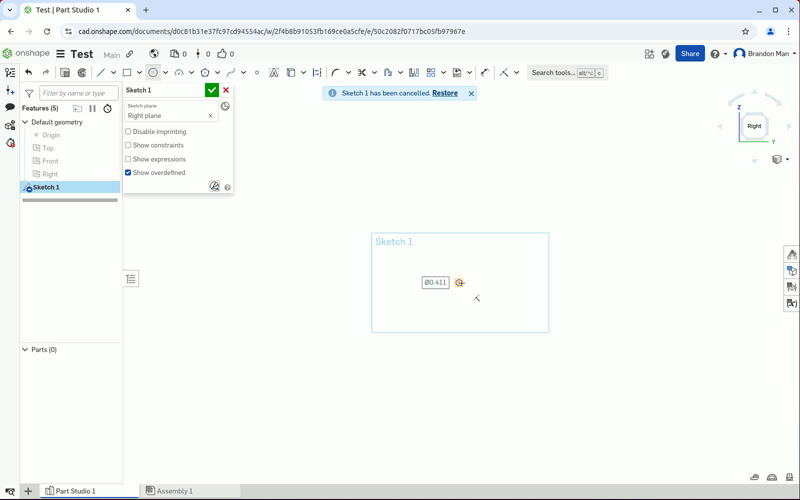
scroll(-6)
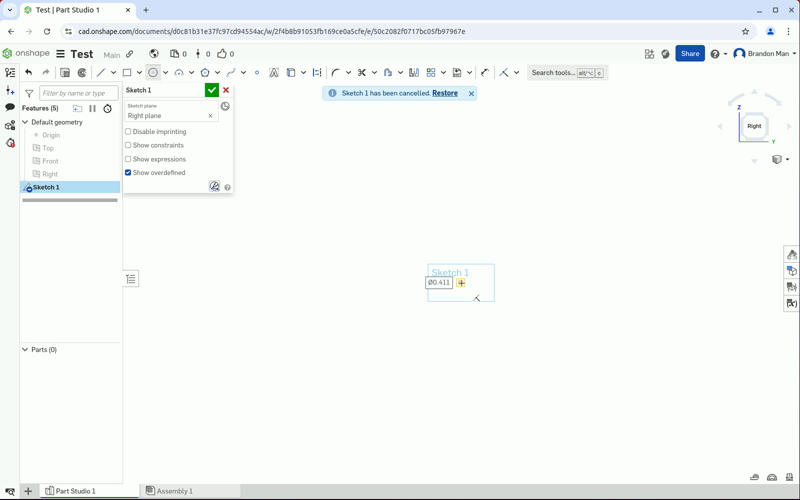
key(esc)
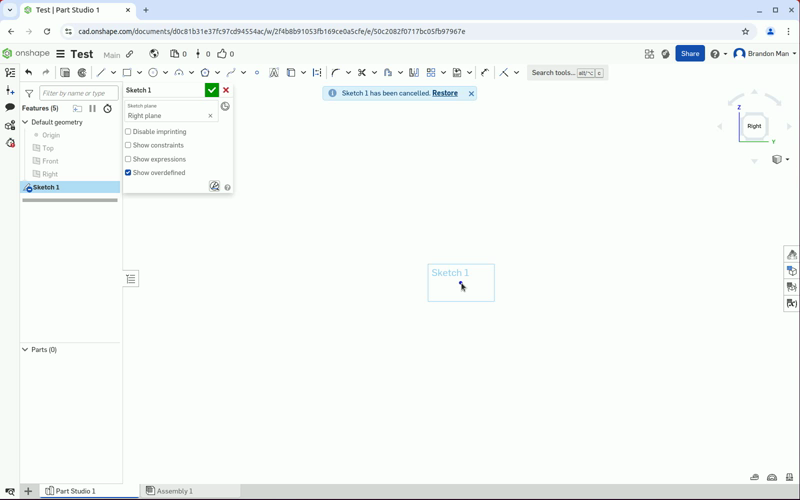
mouse_move(460, 283)
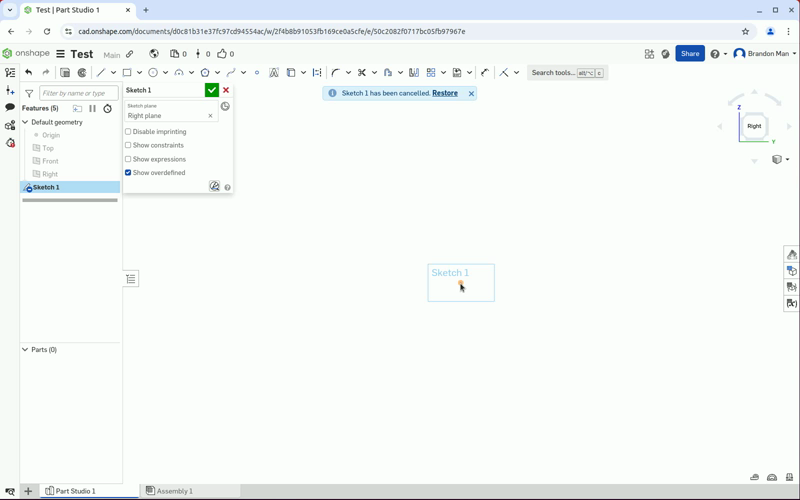
scroll(6)
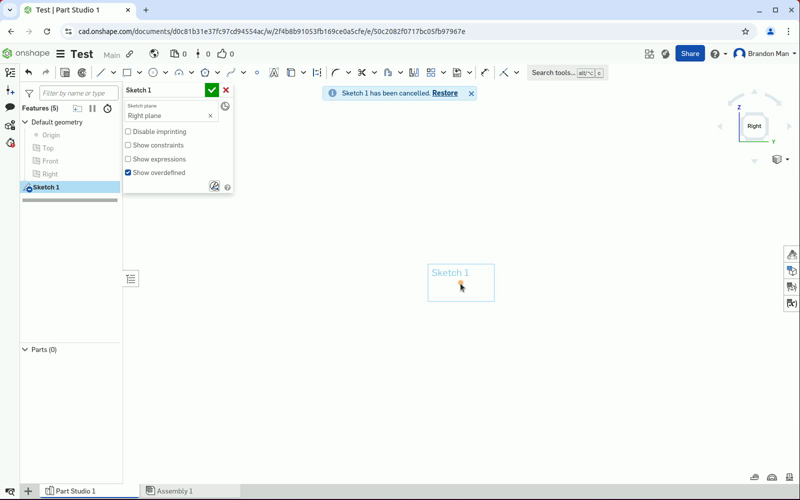
scroll(6)
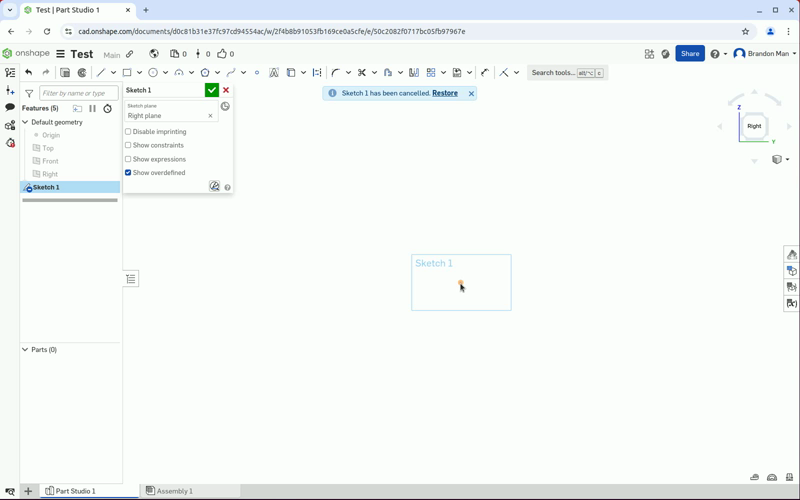
scroll(6)
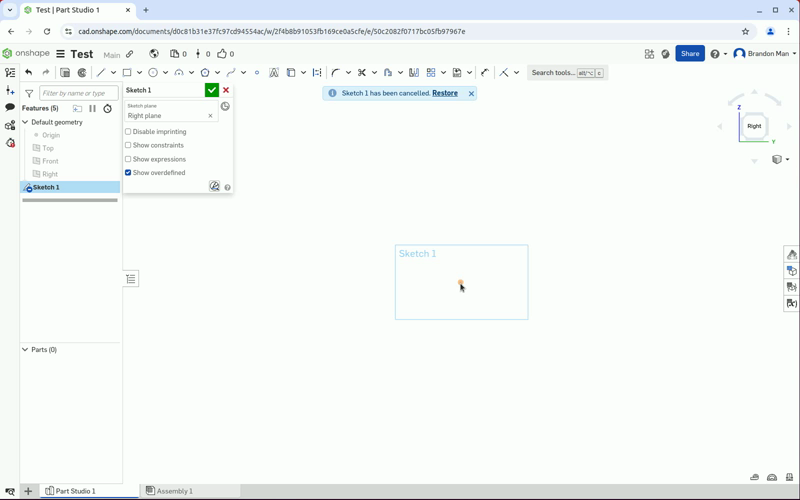
scroll(6)
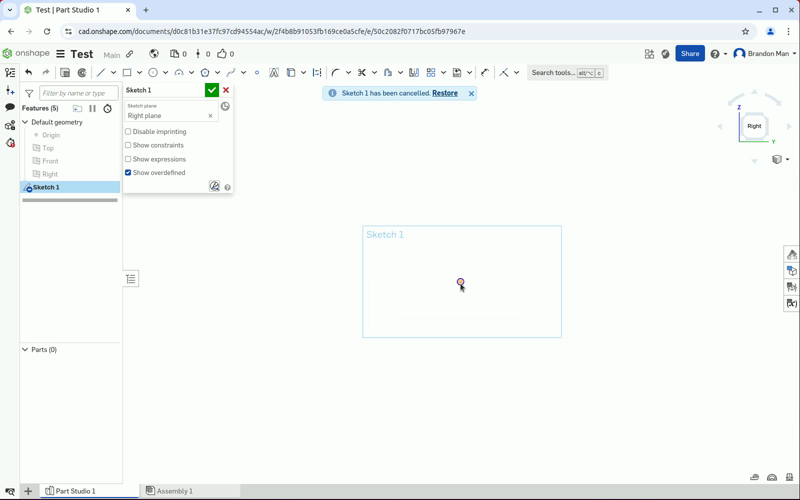
scroll(6)
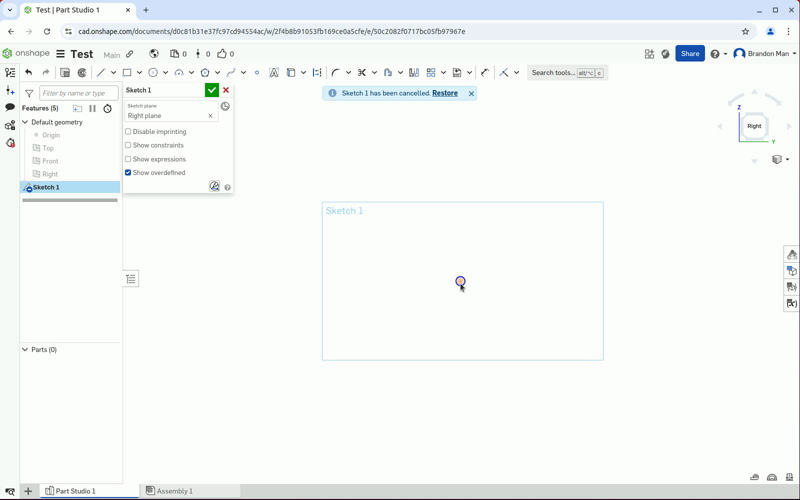
scroll(6)
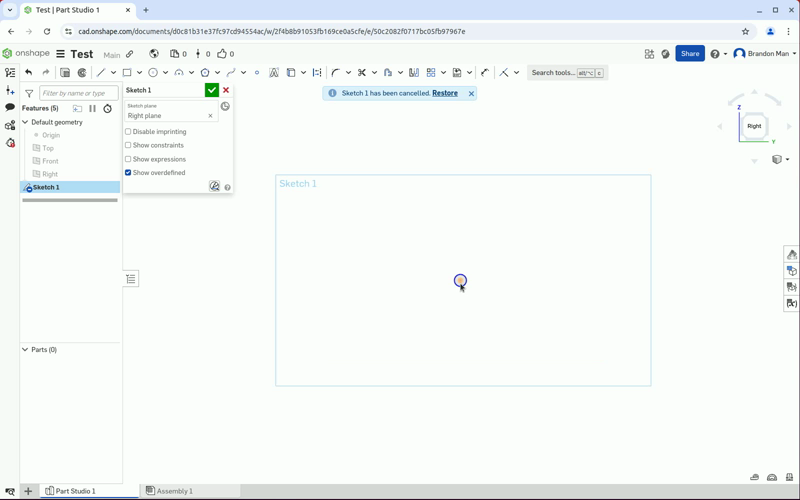
scroll(6)
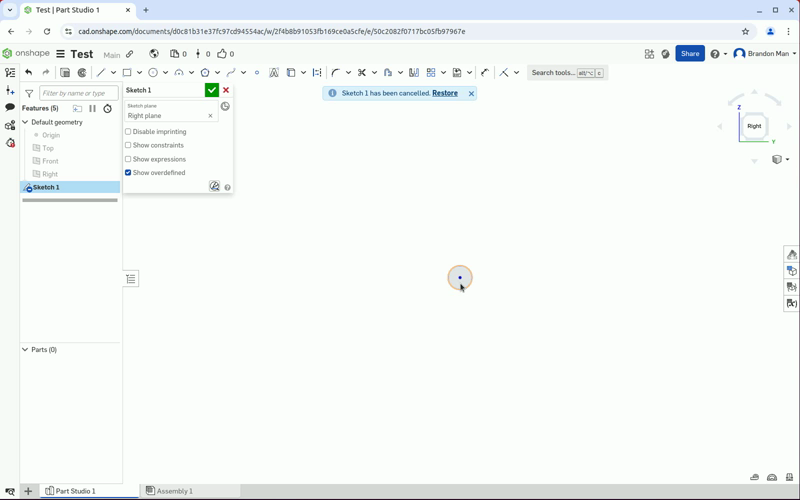
click(460, 283)
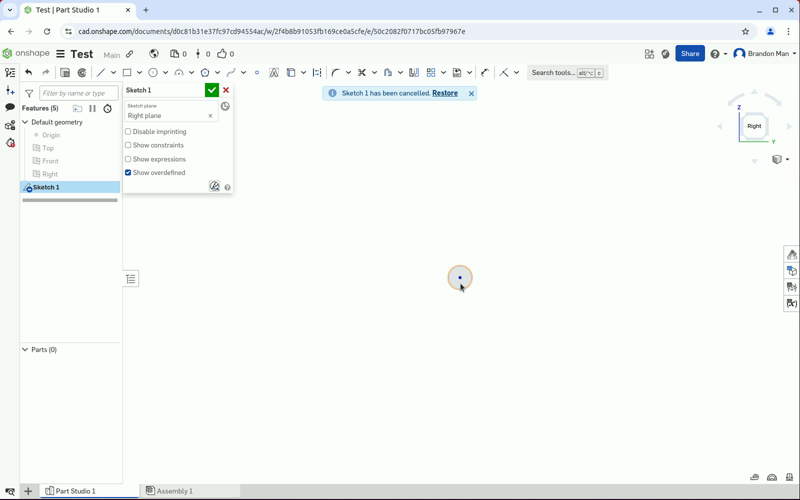
scroll(-6)
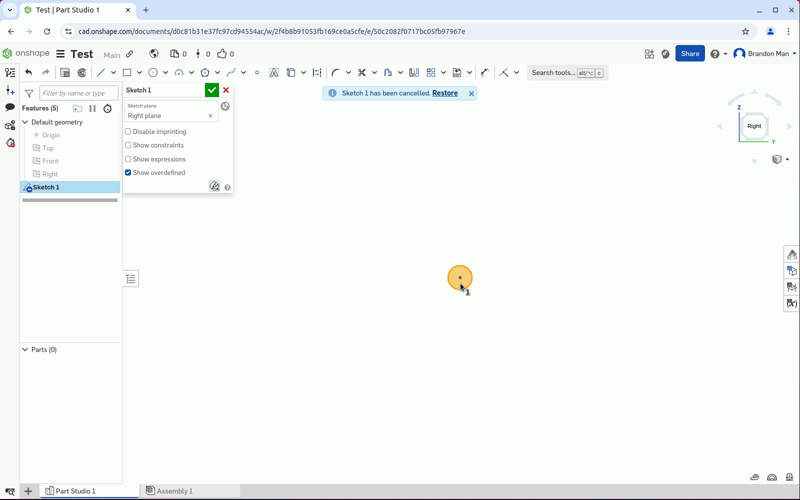
scroll(-6)
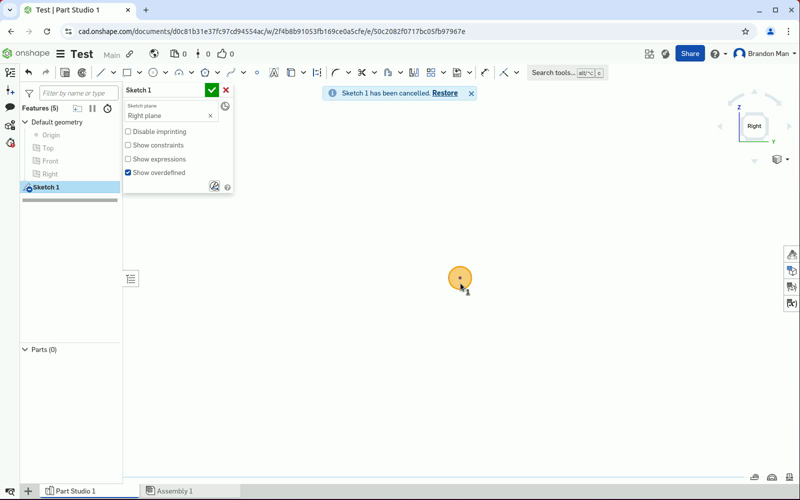
scroll(-6)
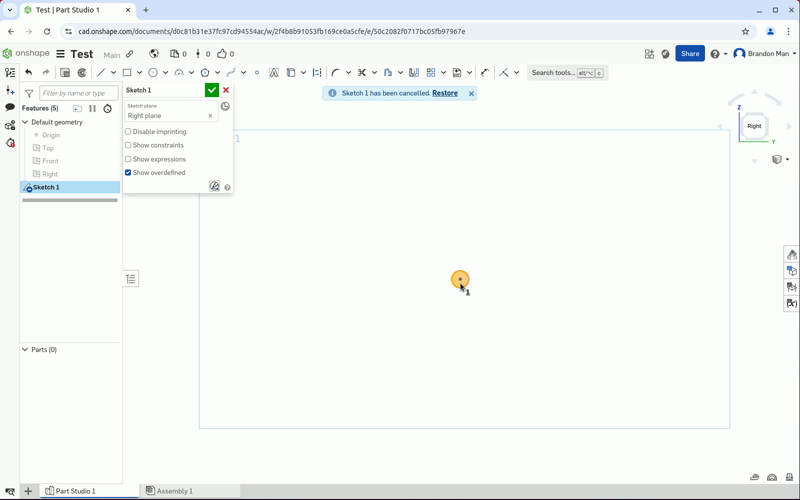
scroll(-6)
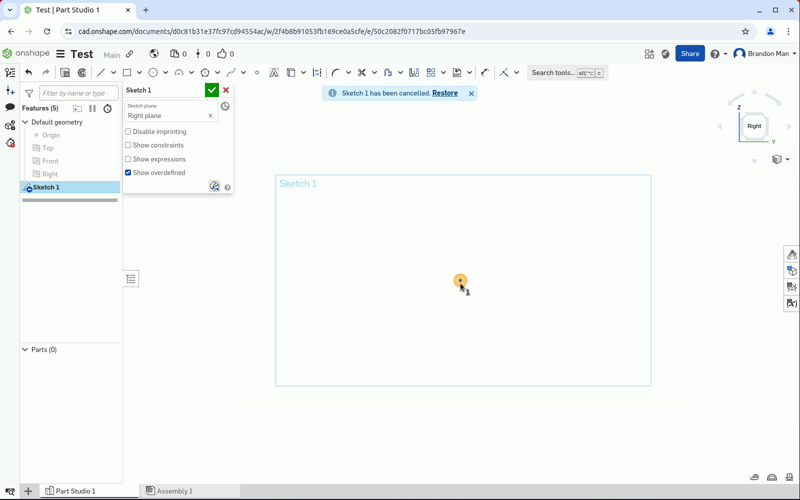
scroll(-6)
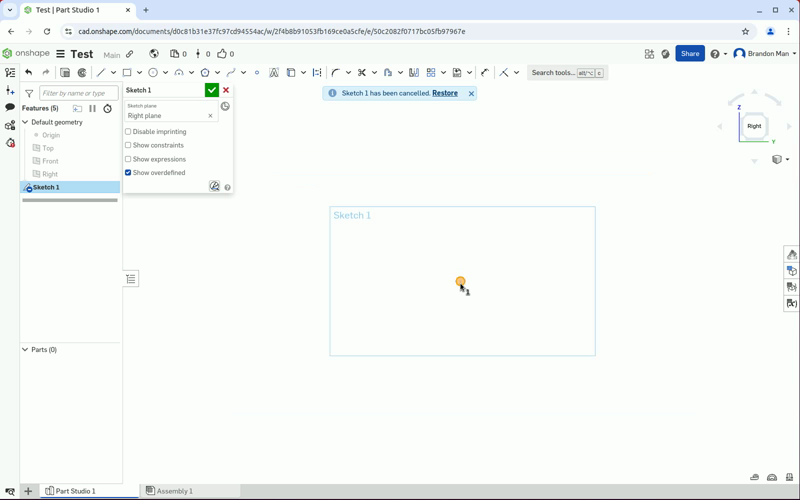
scroll(-6)
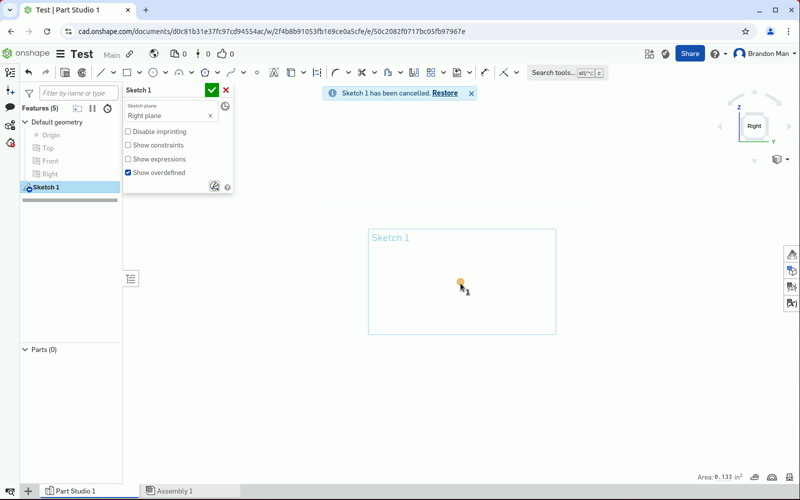
scroll(-6)
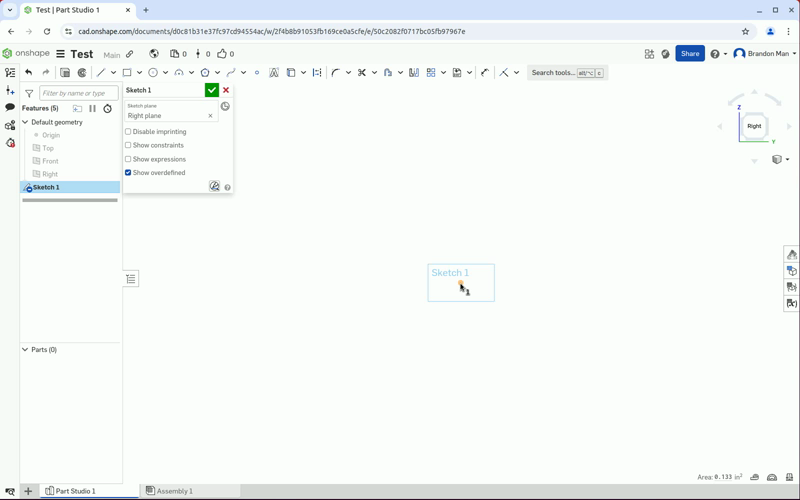
mouse_move(73, 352)
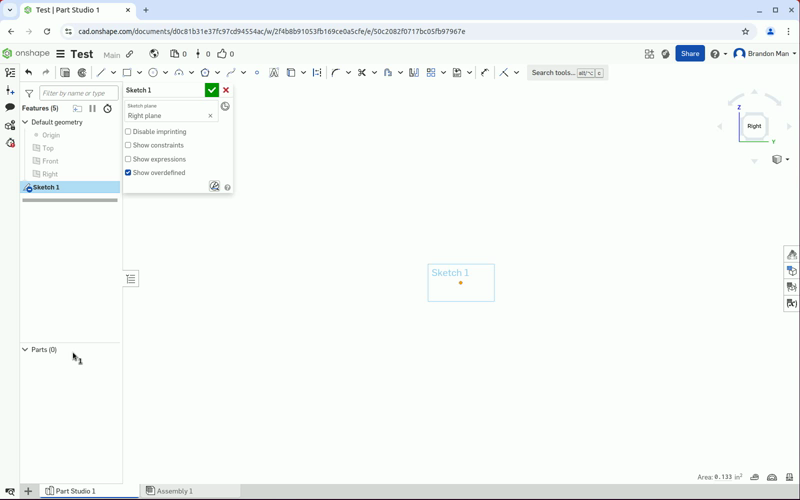
key(shift+y)
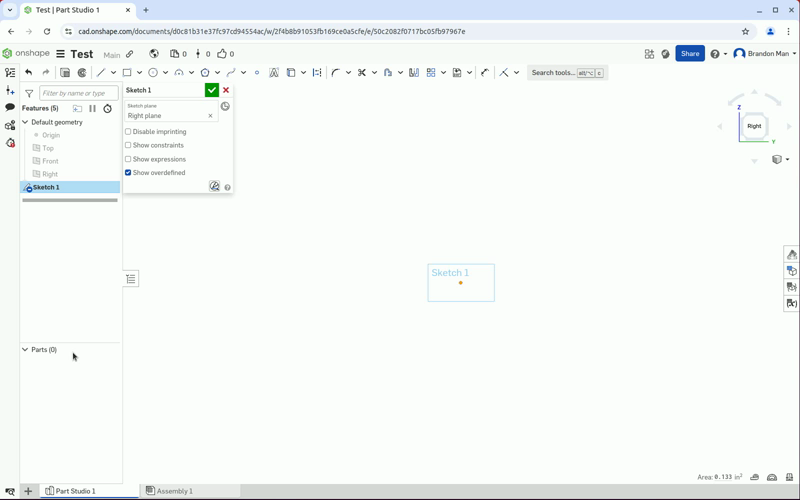
key(shift+e)
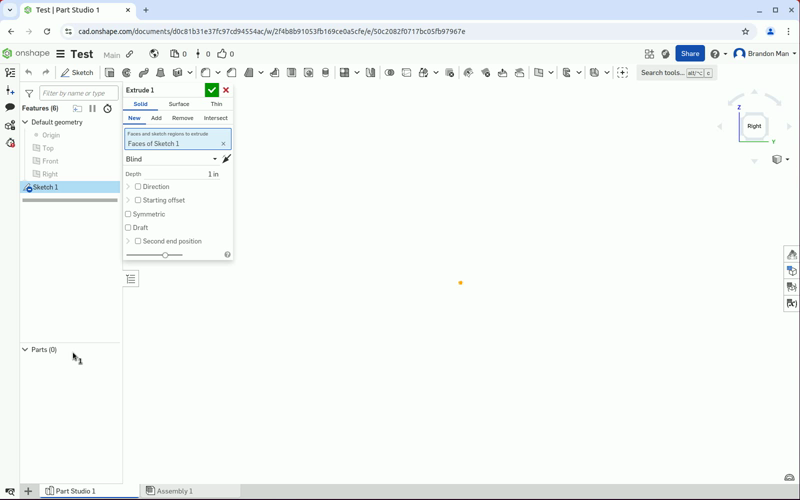
mouse_move(143, 106)
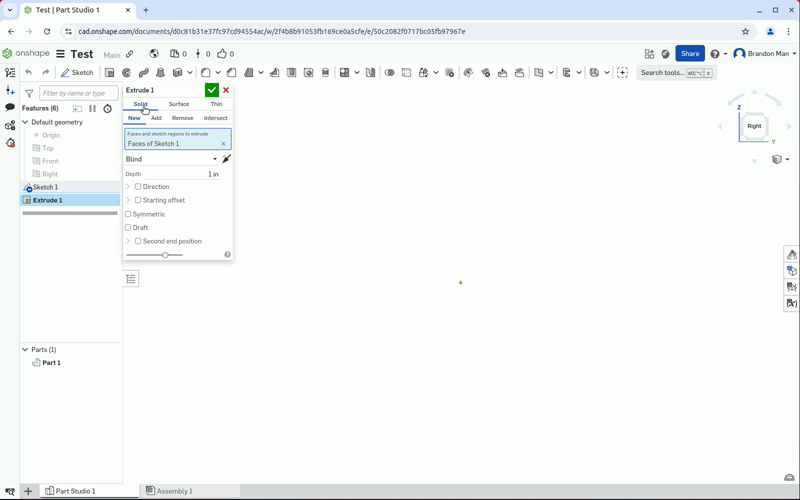
click(143, 106)
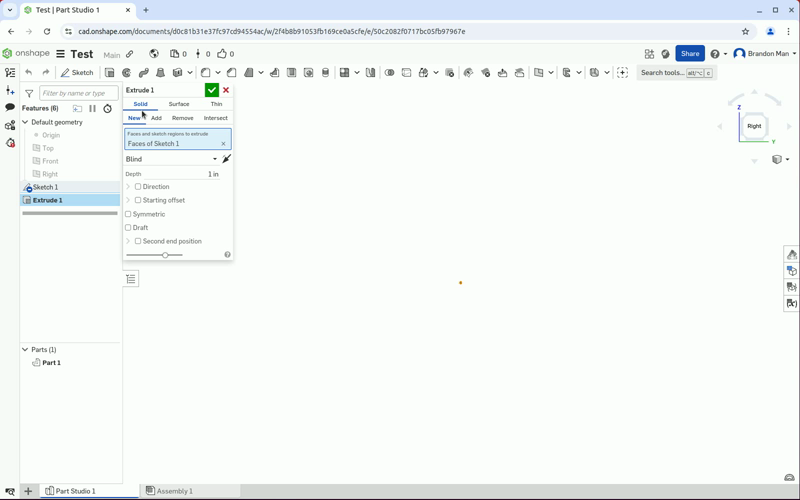
mouse_move(137, 120)
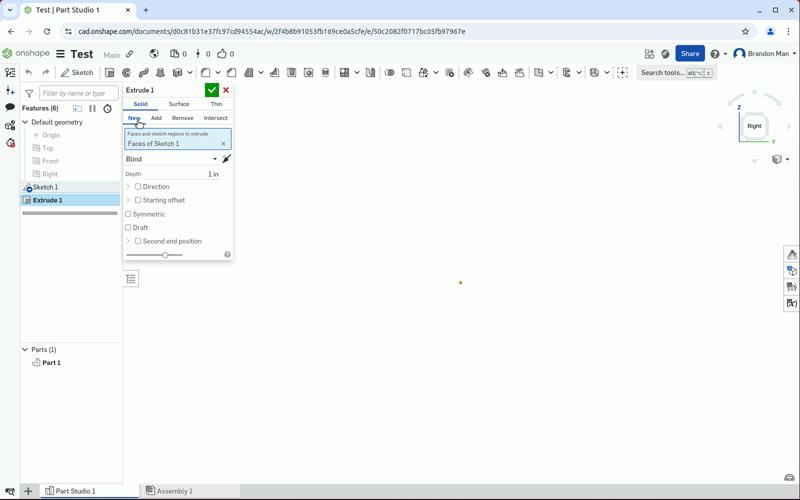
click(137, 120)
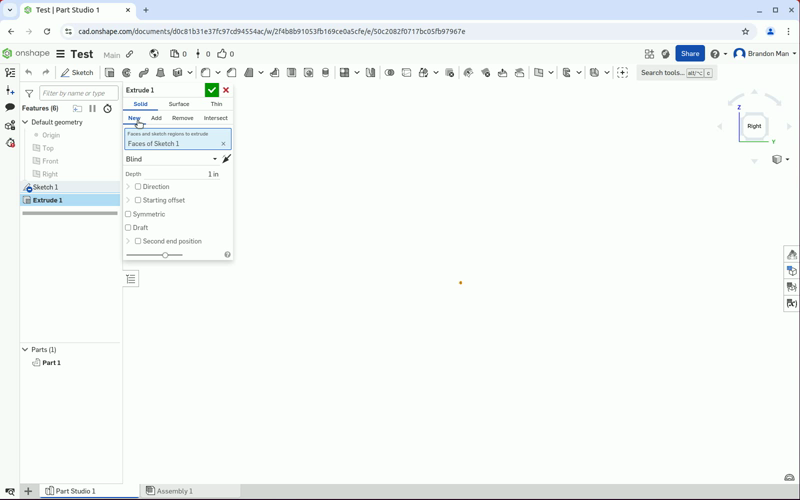
key(tab, 4)
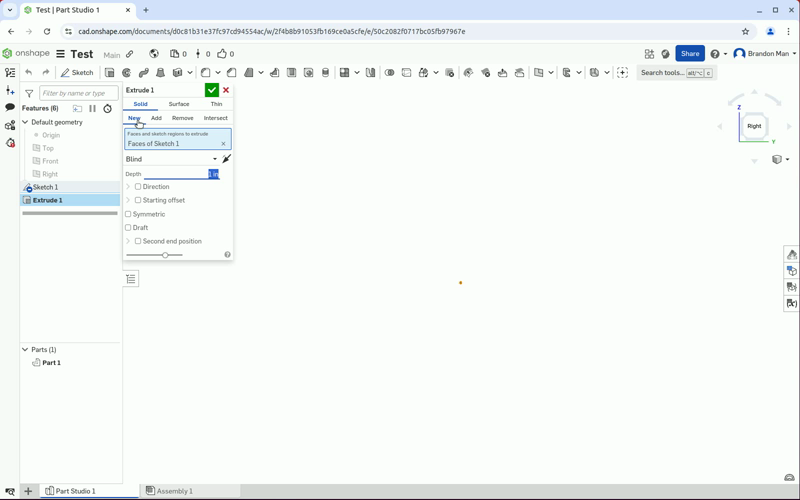
text(22.386)
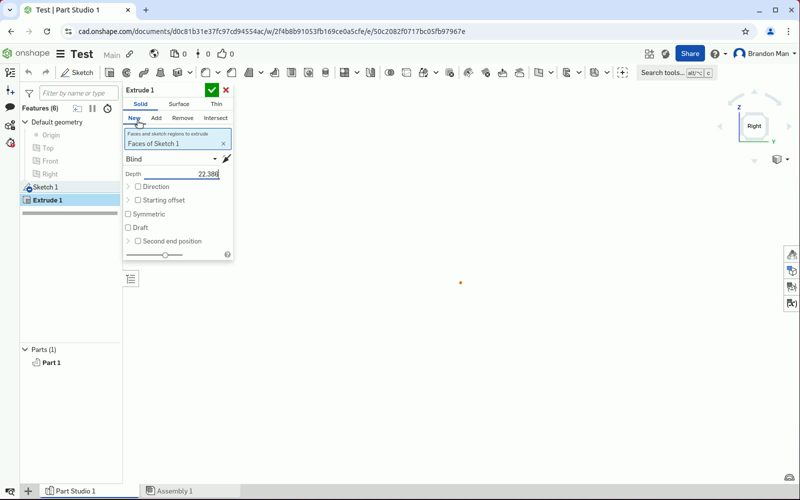
key(enter)
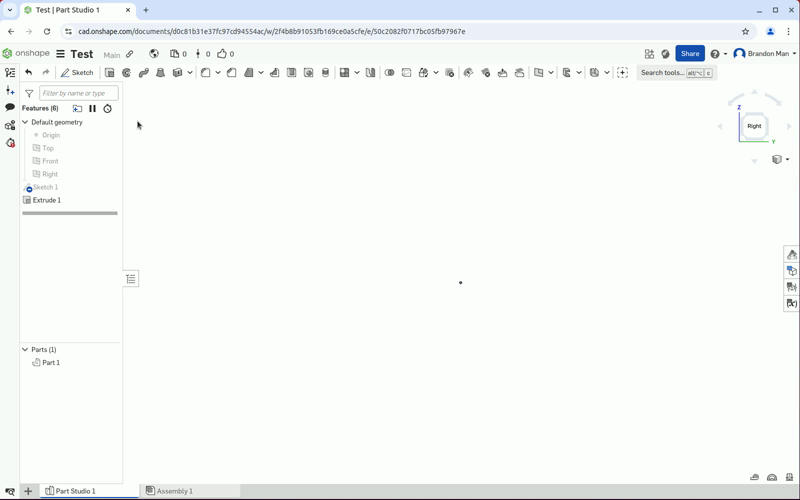
key(shift+h)
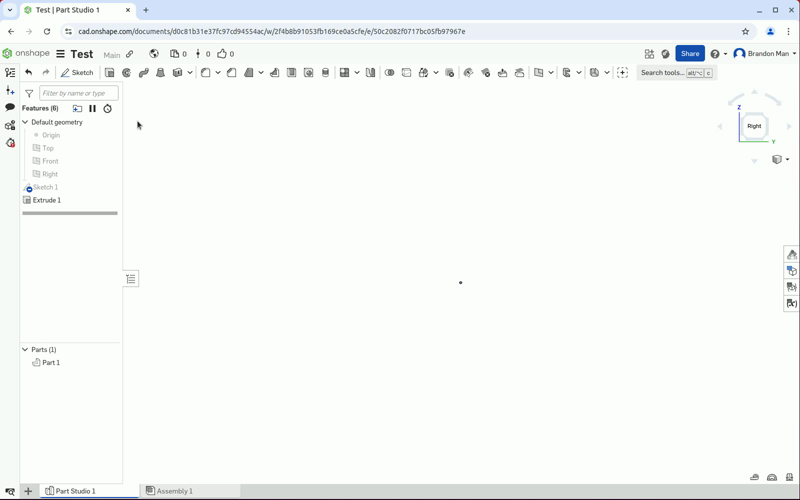
key(shift+h)
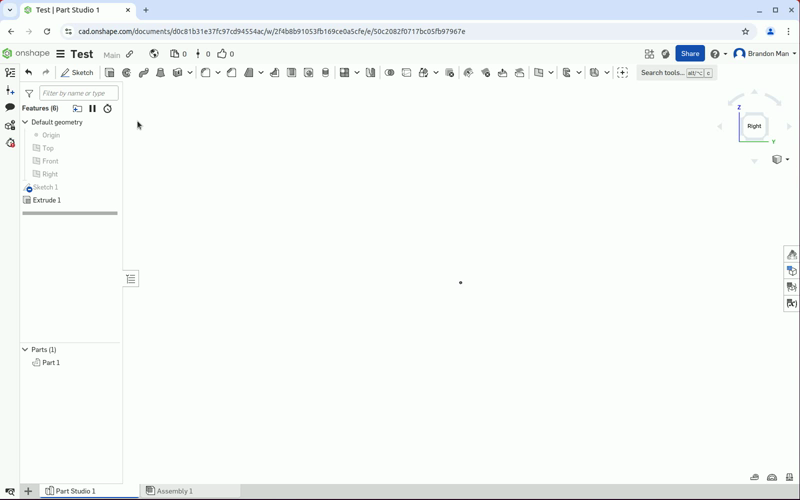
mouse_move(73, 189)
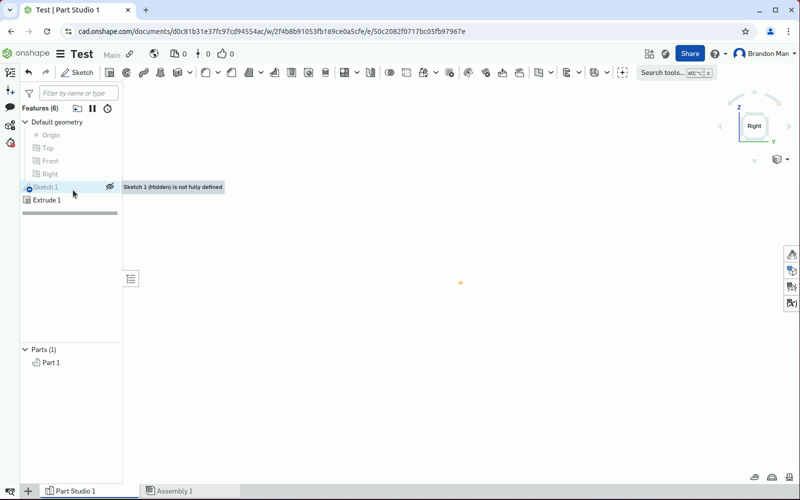
click(73, 189)
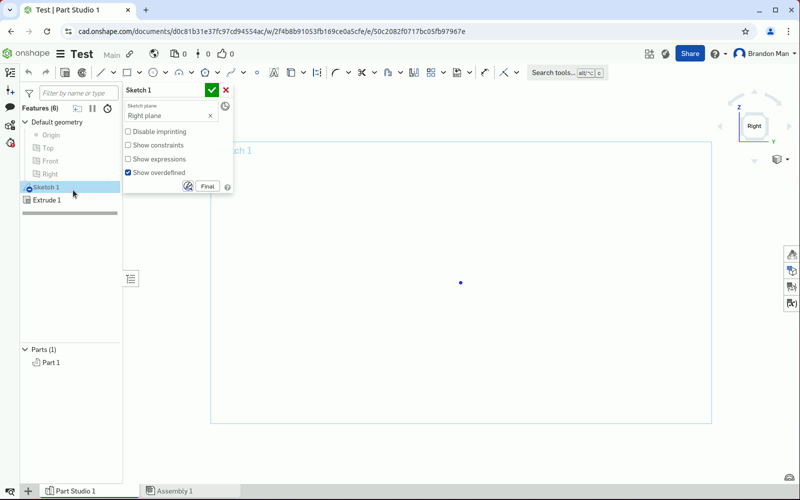
mouse_move(229, 92)
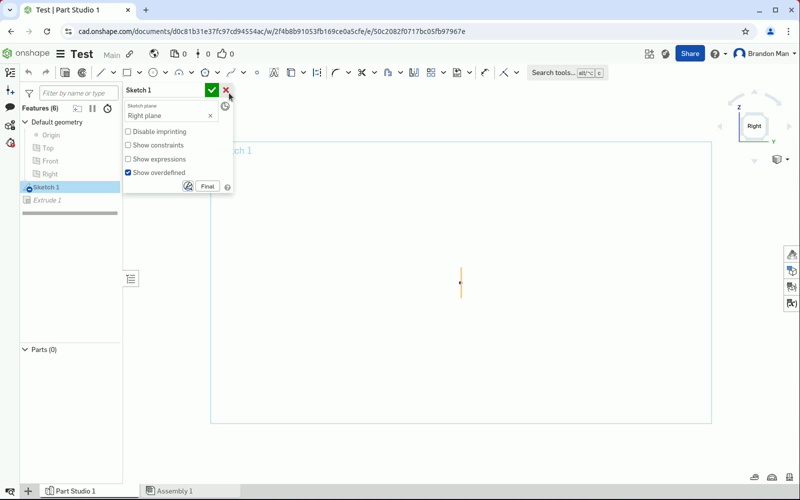
click(229, 92)
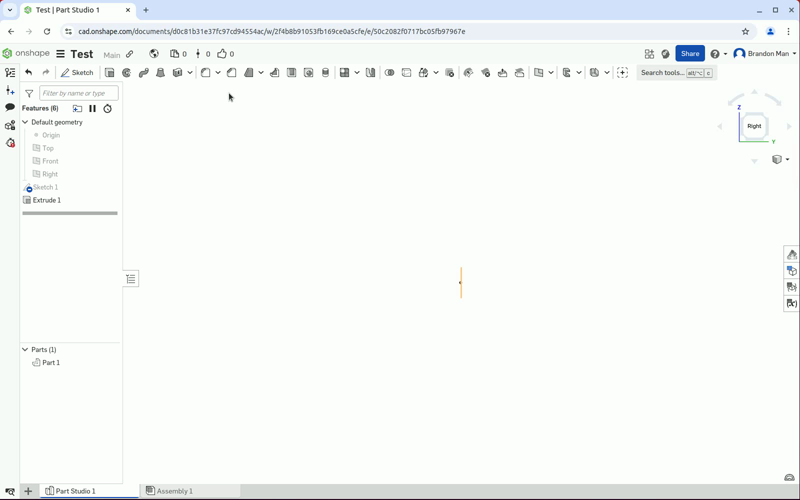
mouse_move(73, 352)
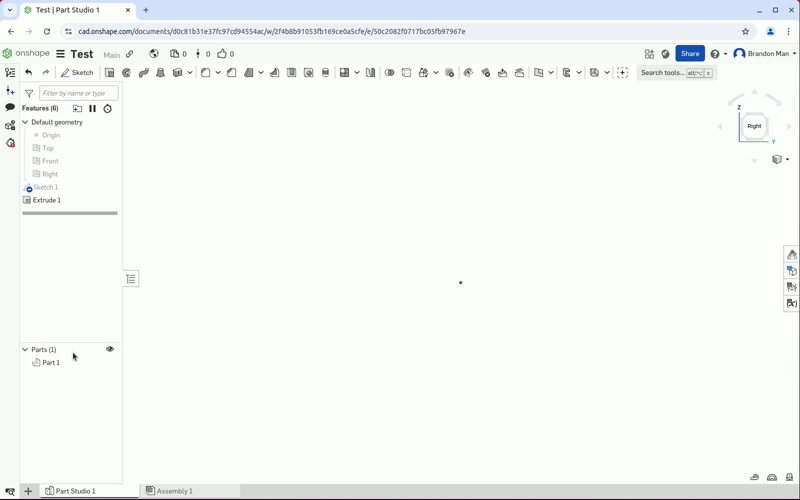
key(y)
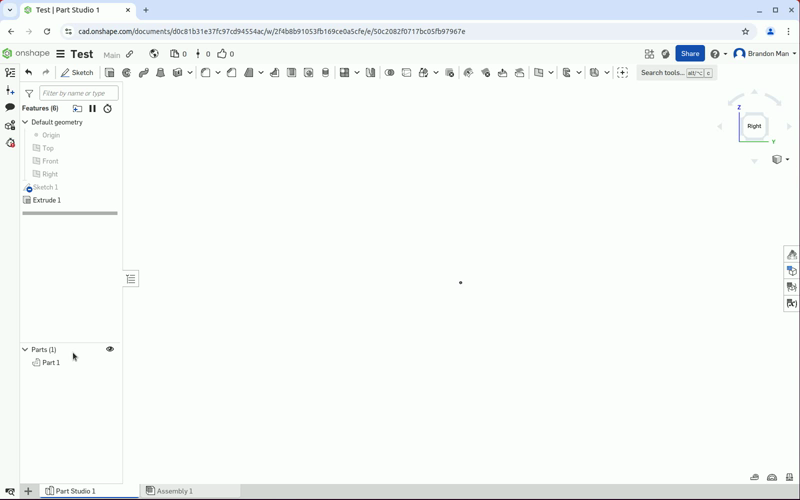
key(shift+p)
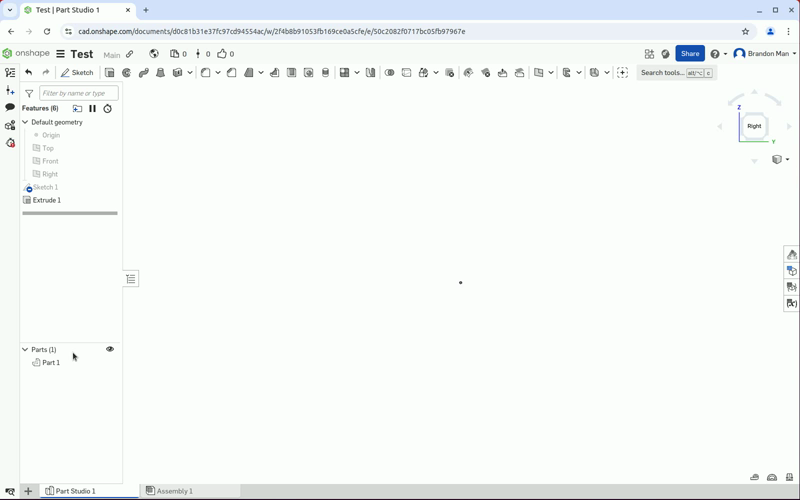
key(space)
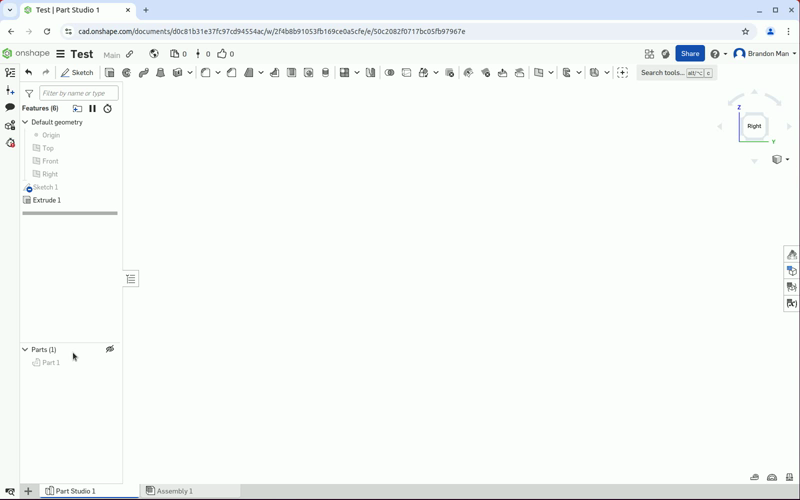
key_down(shift)
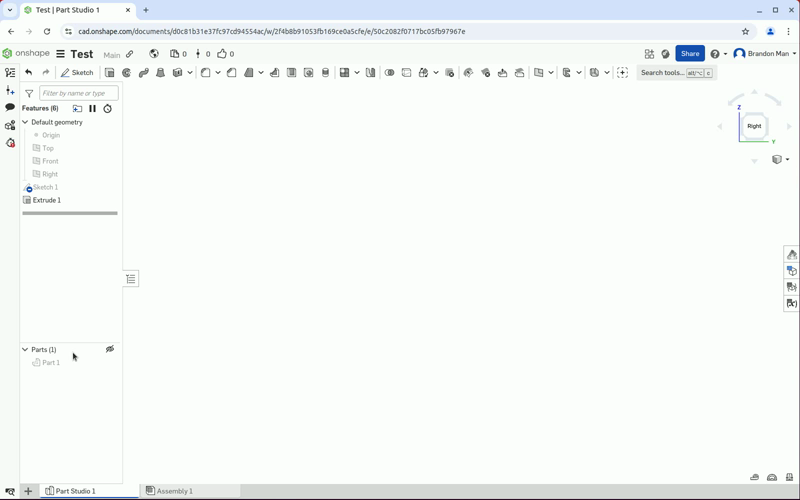
key(right)
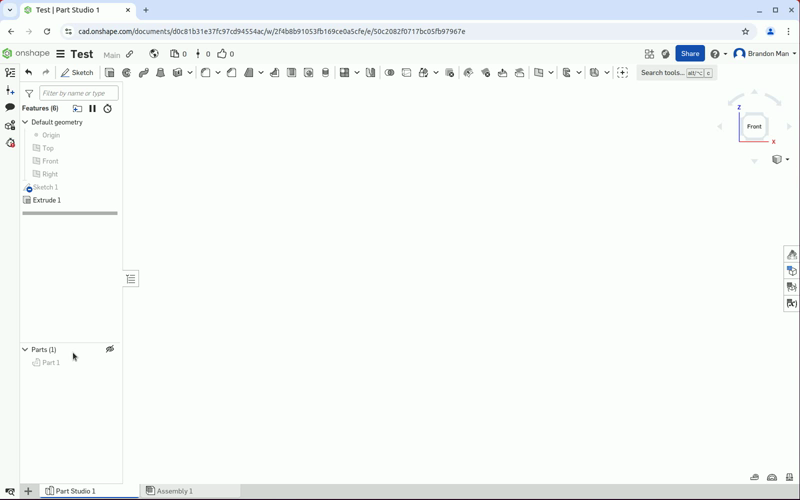
key_up(shift)
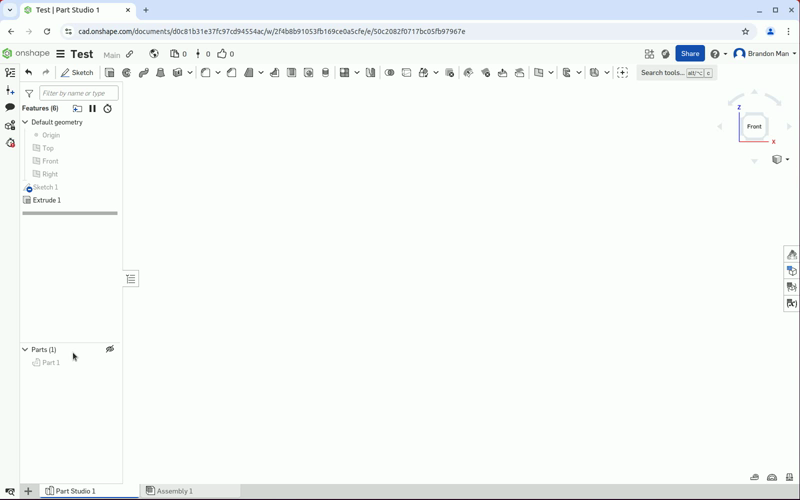
mouse_move(73, 352)
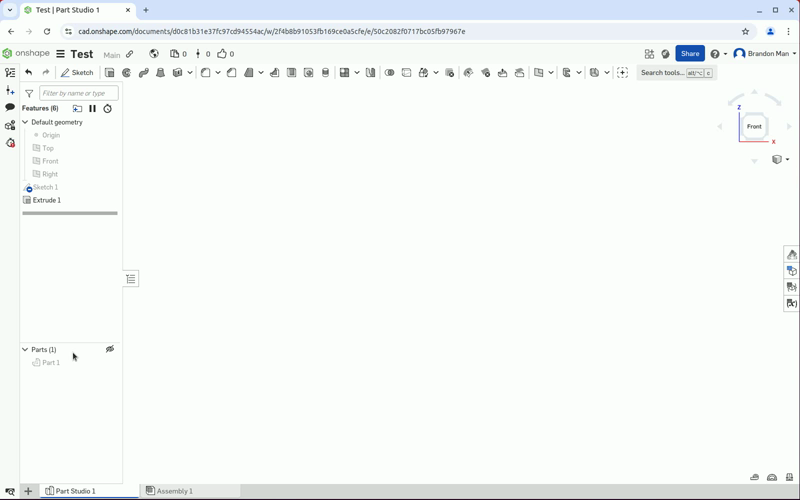
key(shift+y)
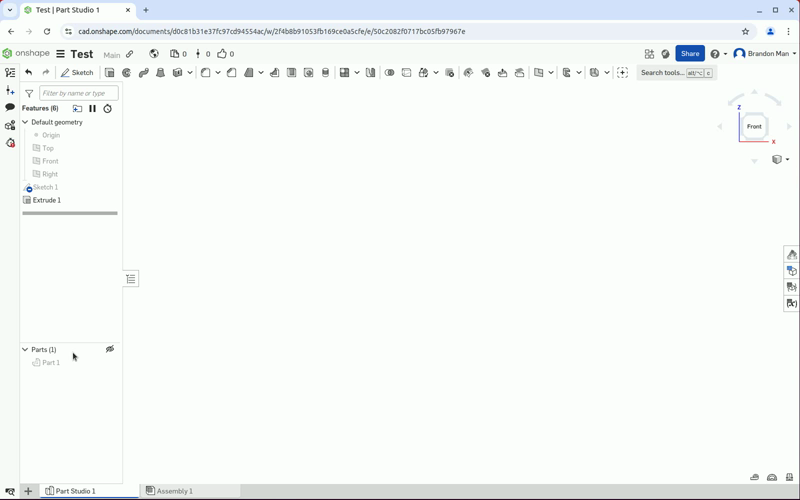
key(shift+s)
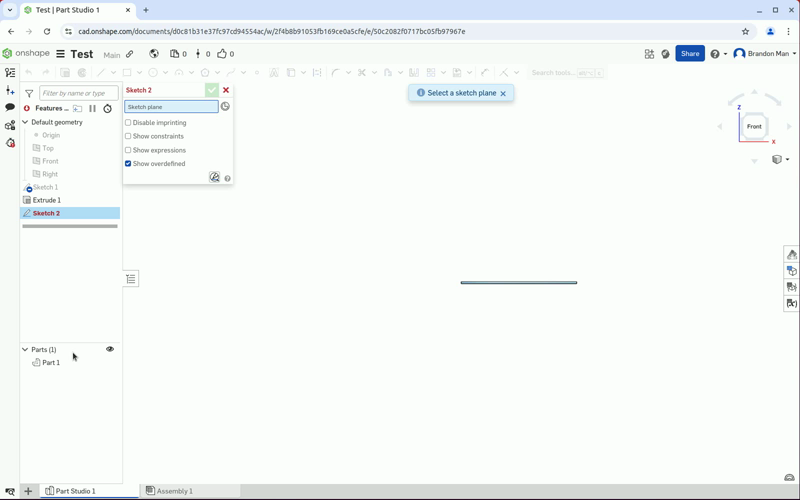
mouse_move(73, 163)
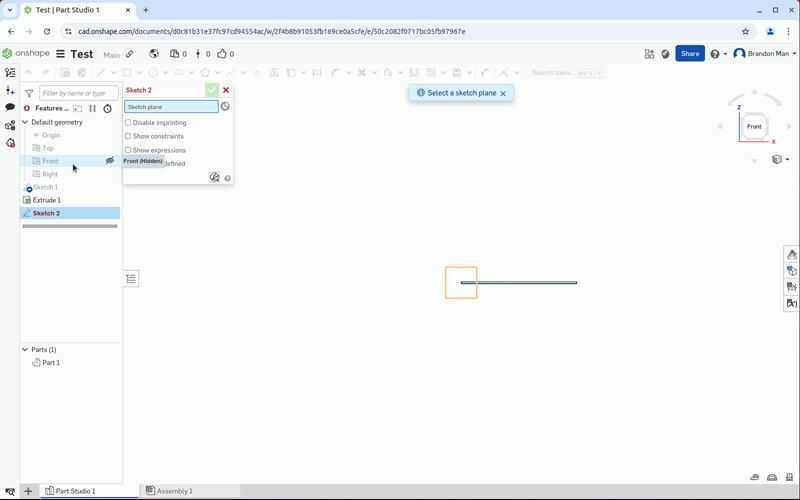
click(73, 163)
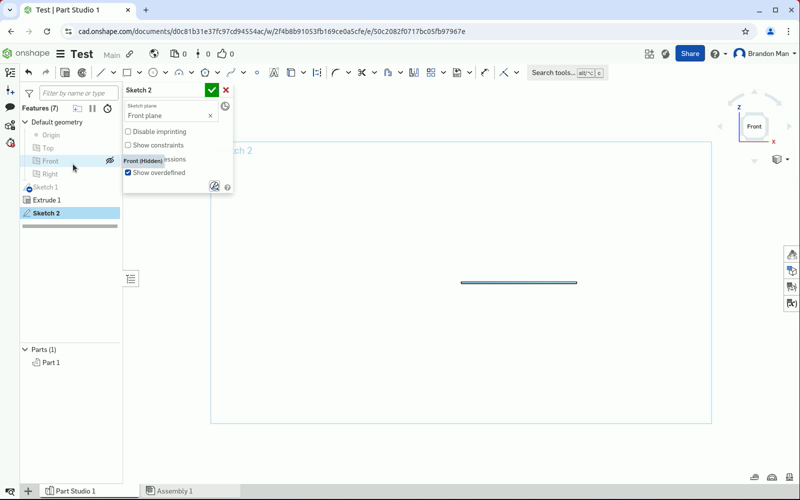
mouse_move(73, 352)
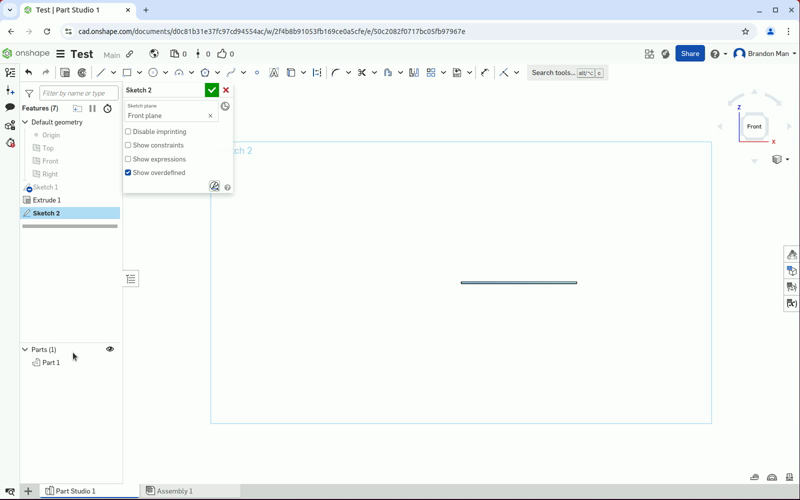
key(y)
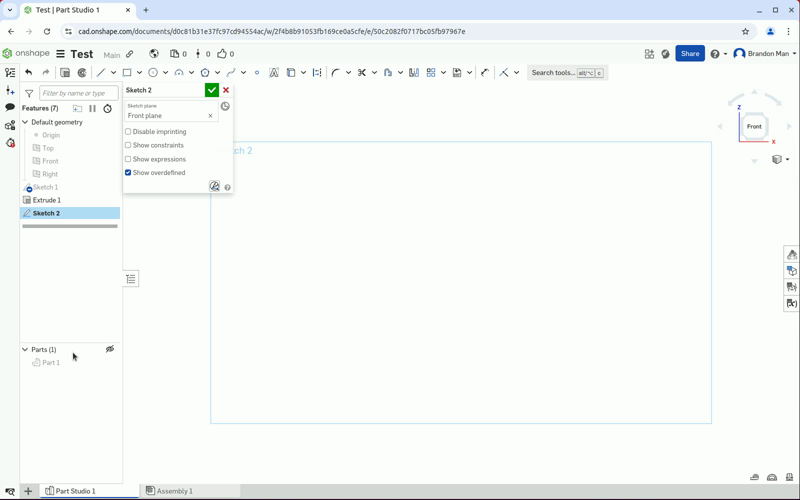
key(l)
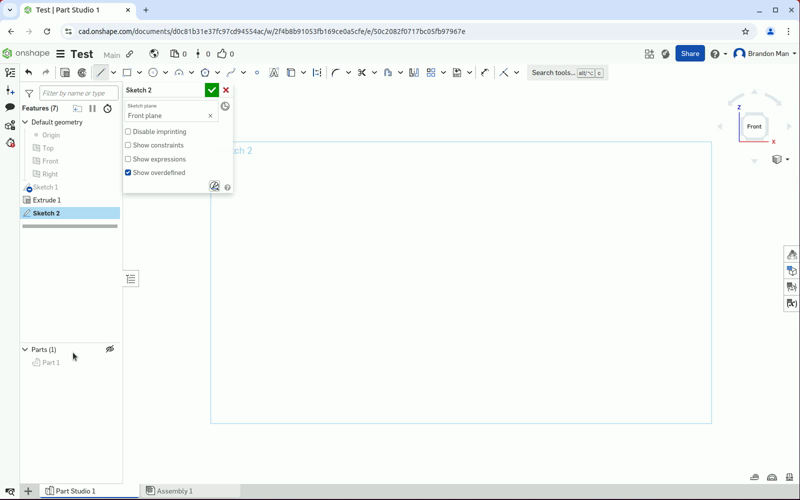
key_down(shift)
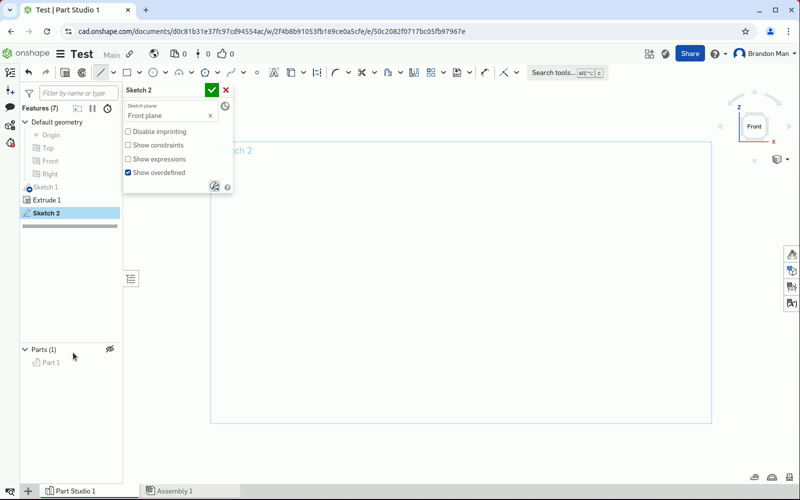
mouse_move(459, 284)
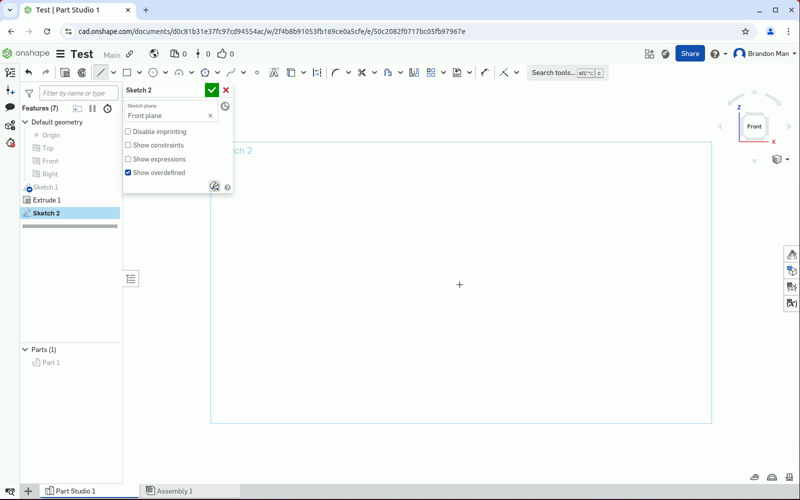
click(459, 284)
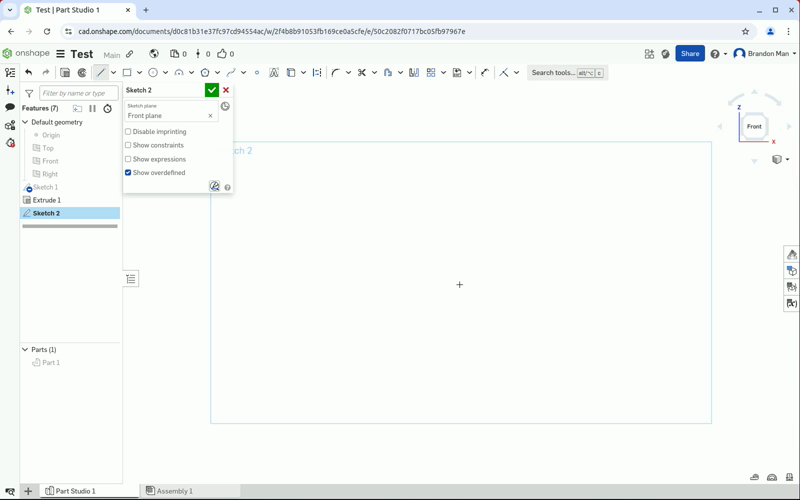
key_up(shift)
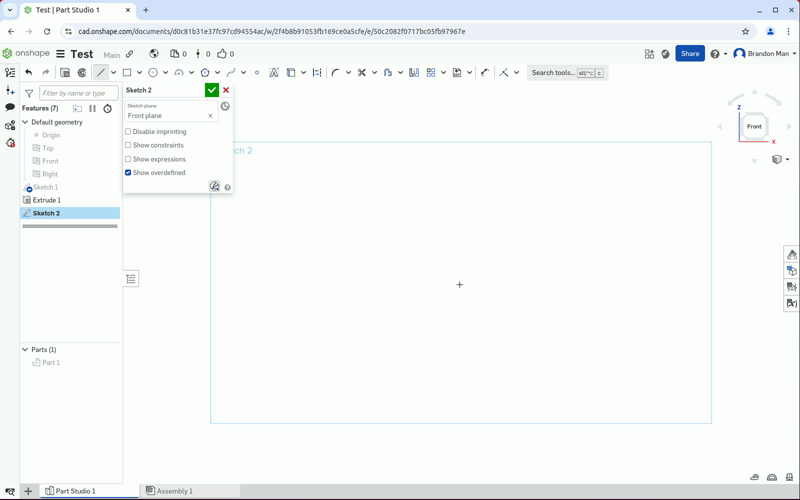
key_down(shift)
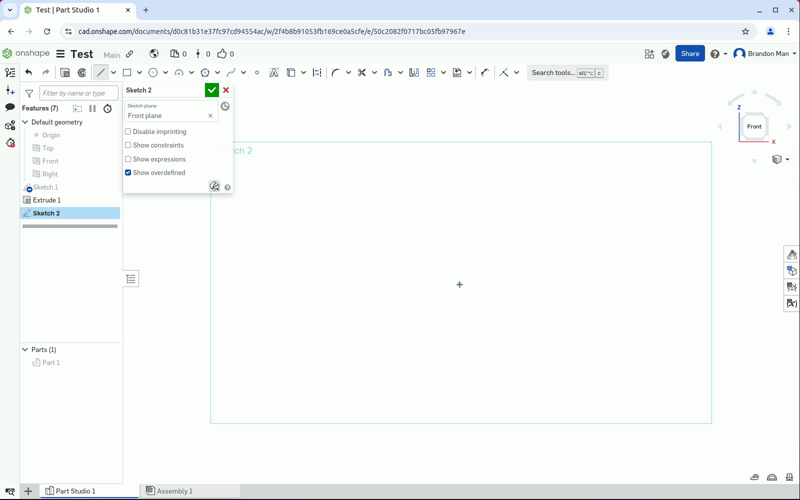
mouse_move(489, 284)
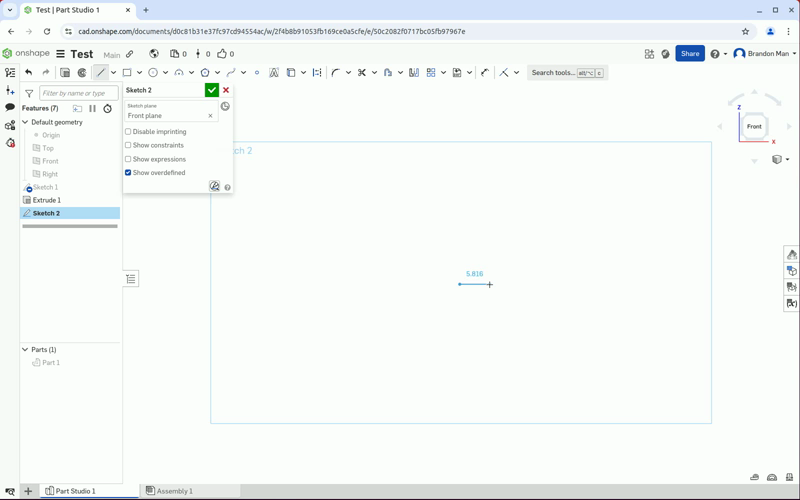
mouse_move(461, 284)
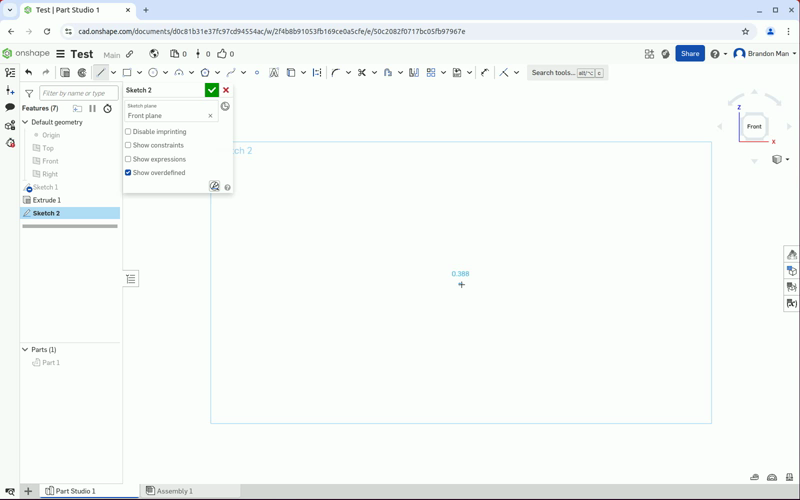
scroll(6)
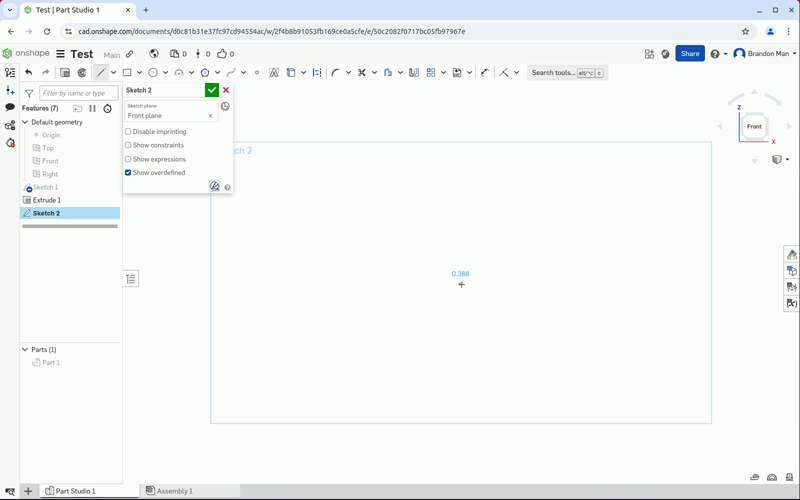
scroll(6)
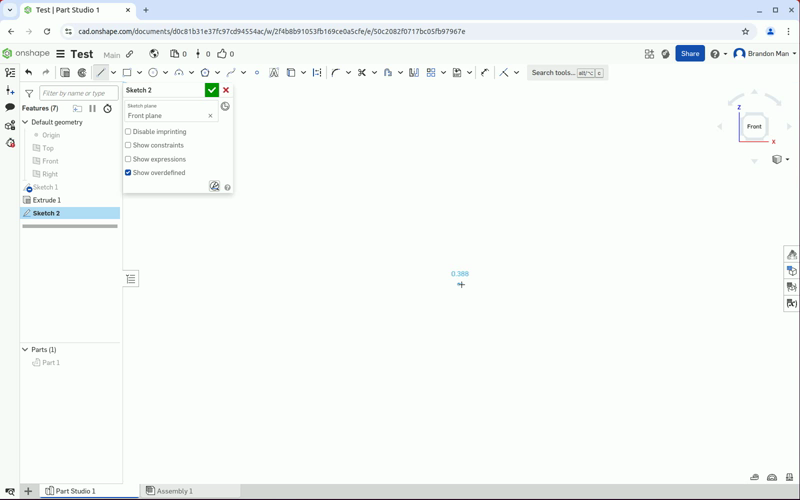
scroll(6)
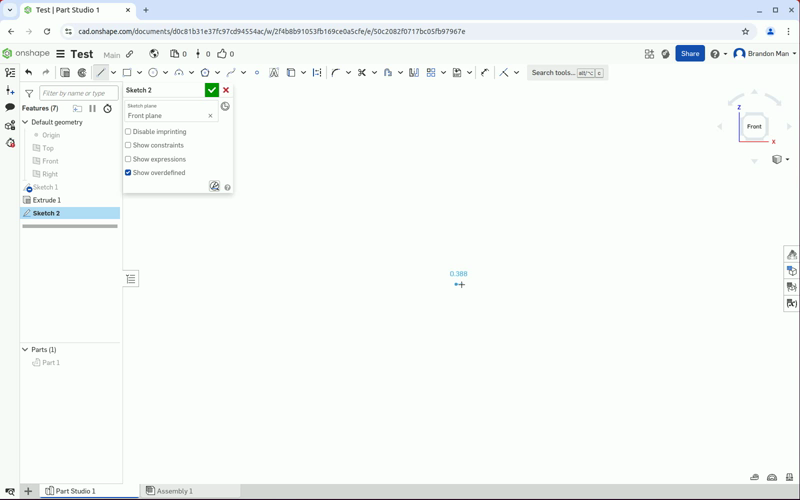
scroll(6)
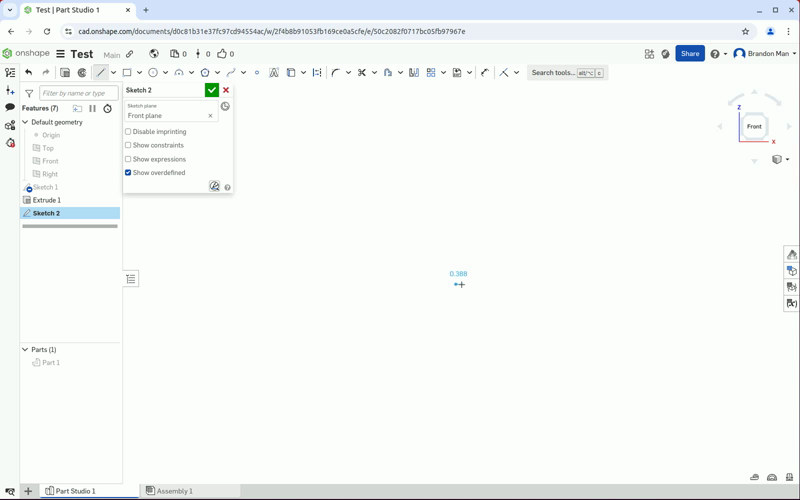
scroll(6)
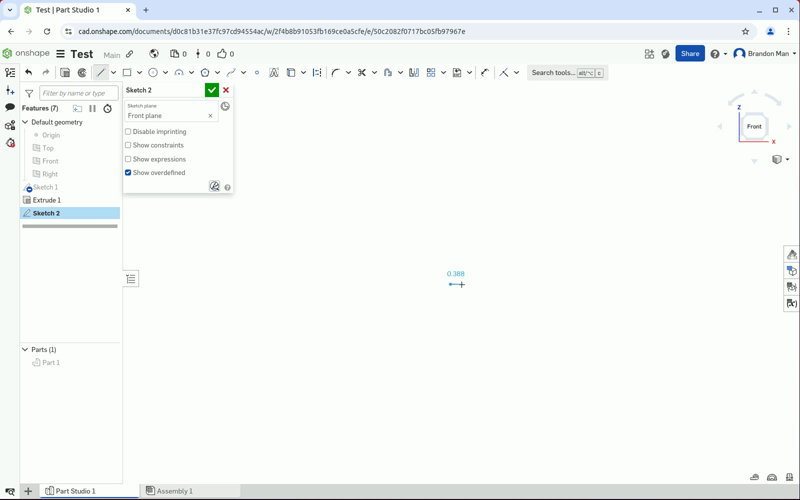
scroll(6)
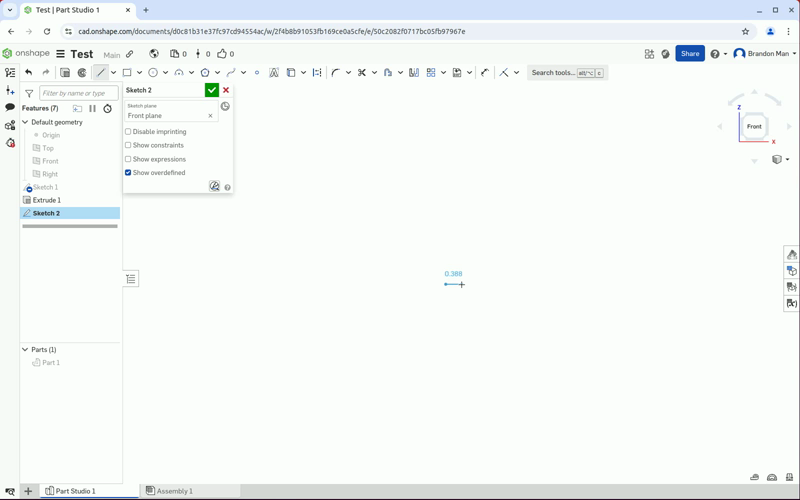
scroll(6)
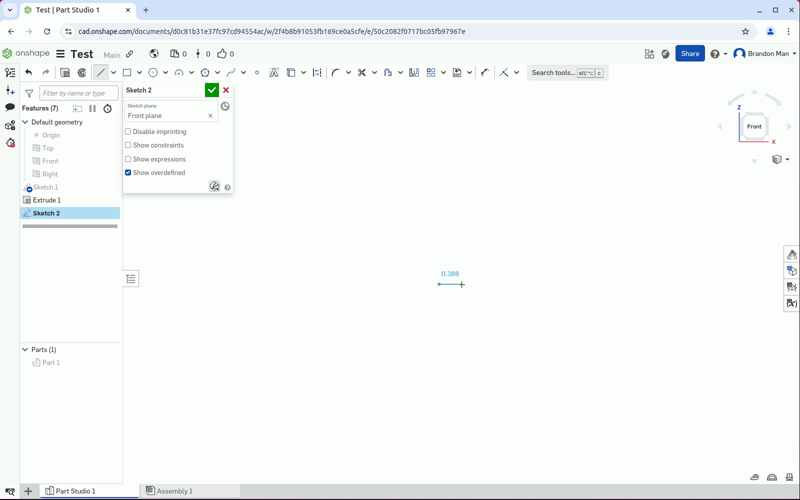
click(461, 284)
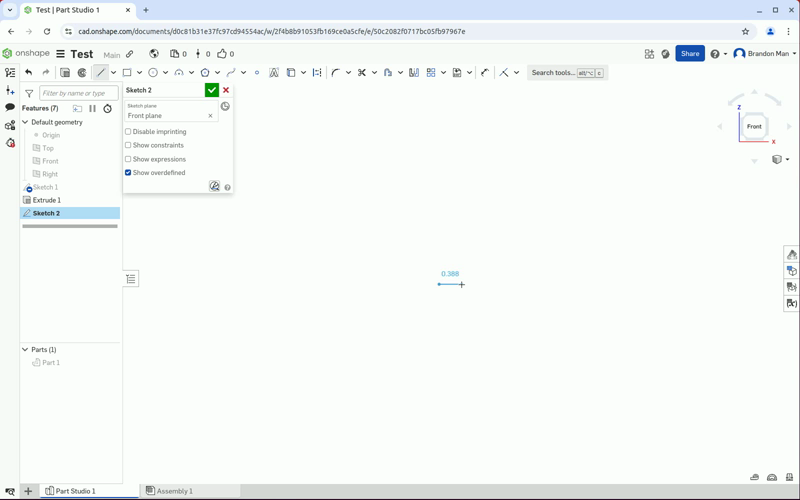
scroll(-6)
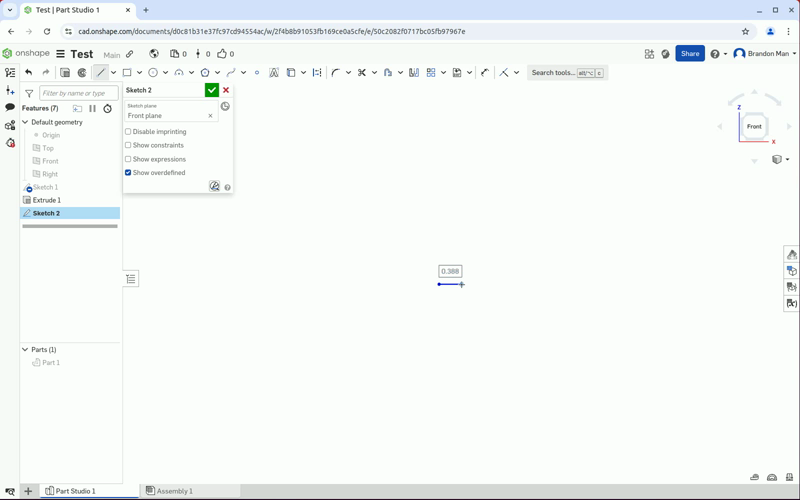
scroll(-6)
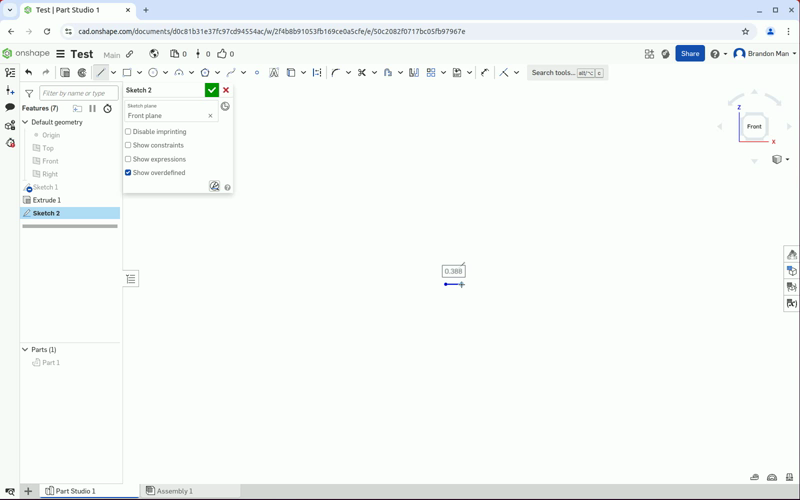
scroll(-6)
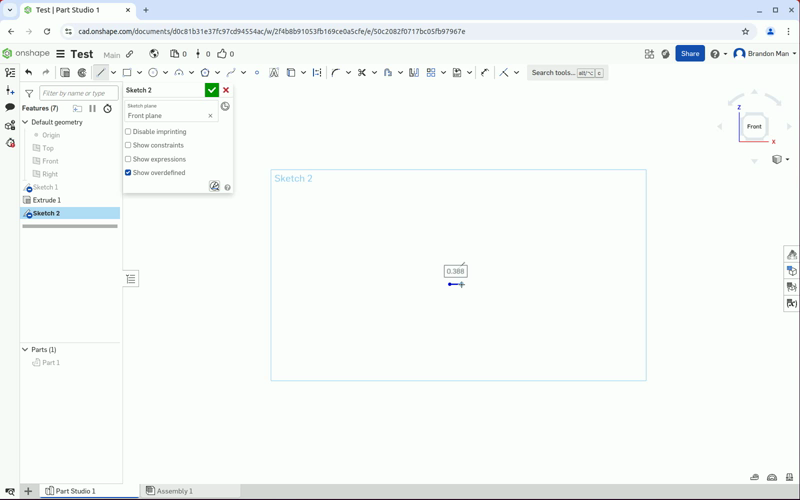
scroll(-6)
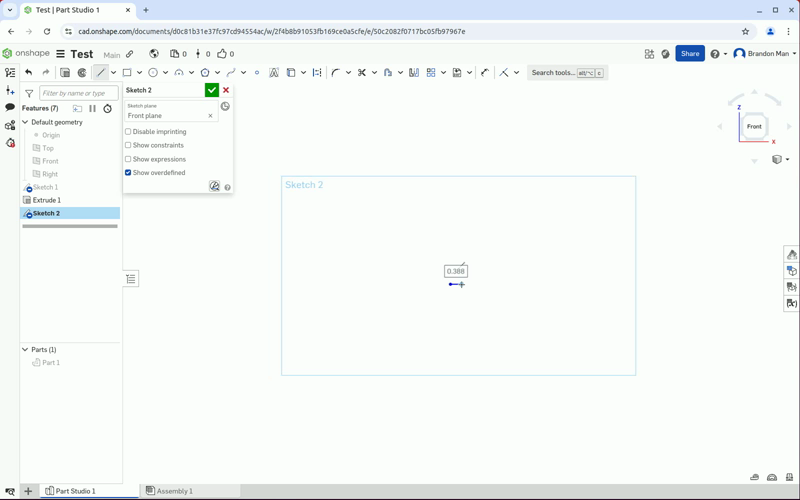
scroll(-6)
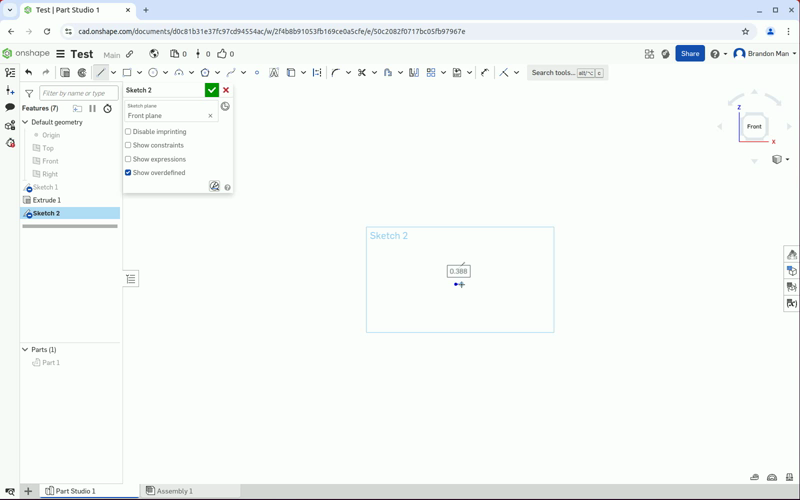
scroll(-6)
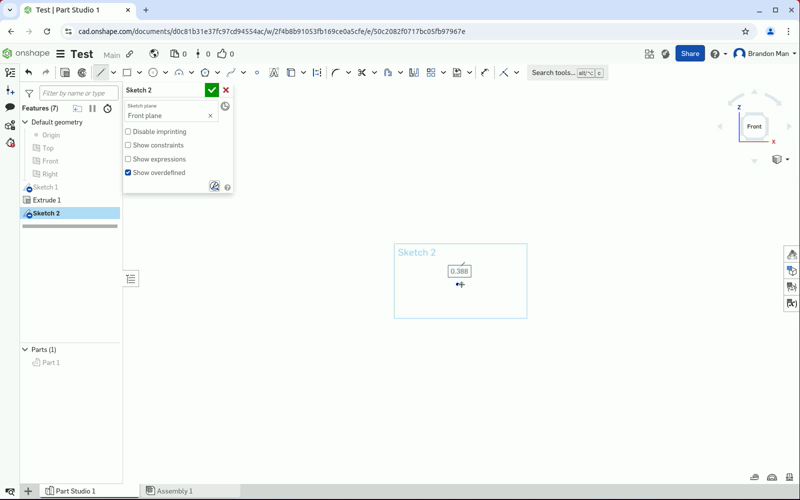
scroll(-6)
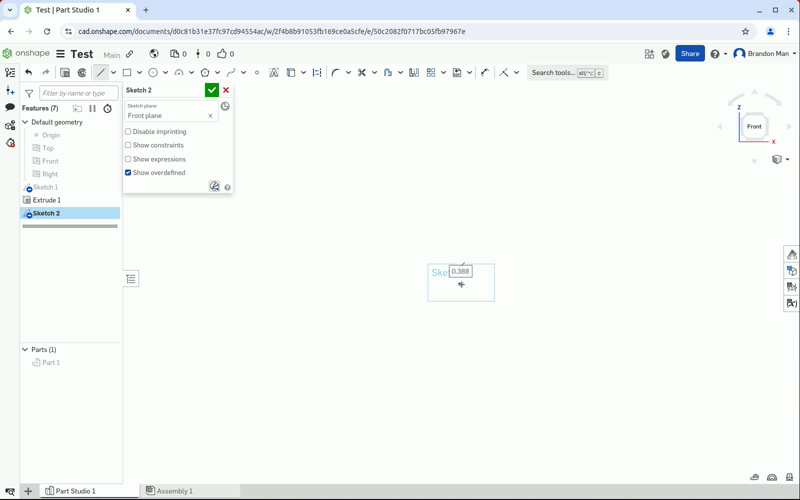
key_up(shift)
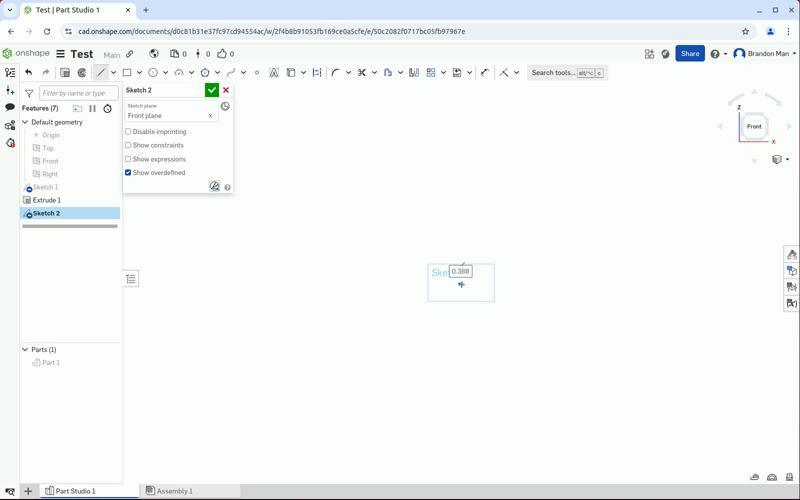
key_down(shift)
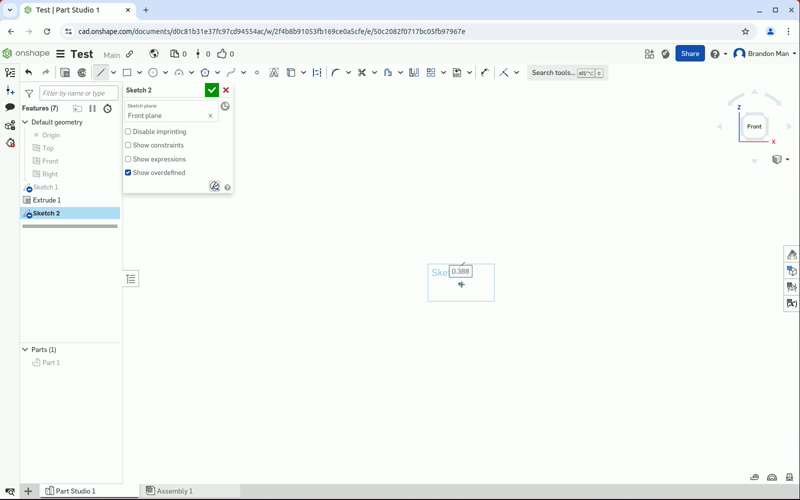
mouse_move(491, 284)
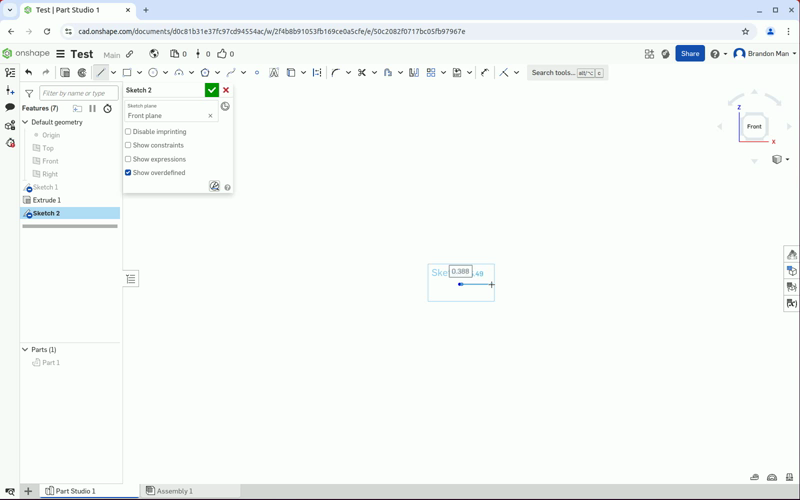
mouse_move(461, 281)
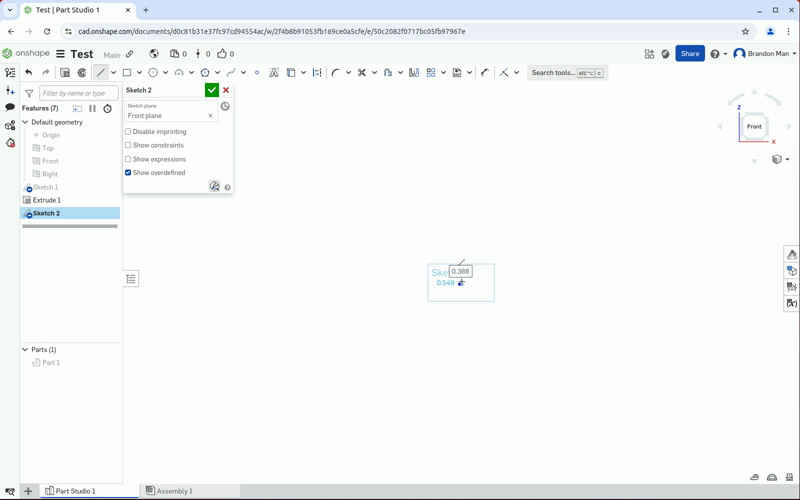
scroll(6)
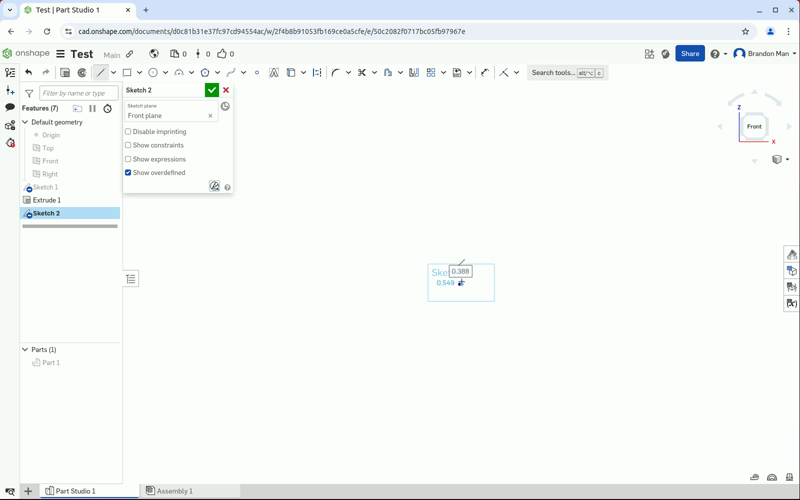
scroll(6)
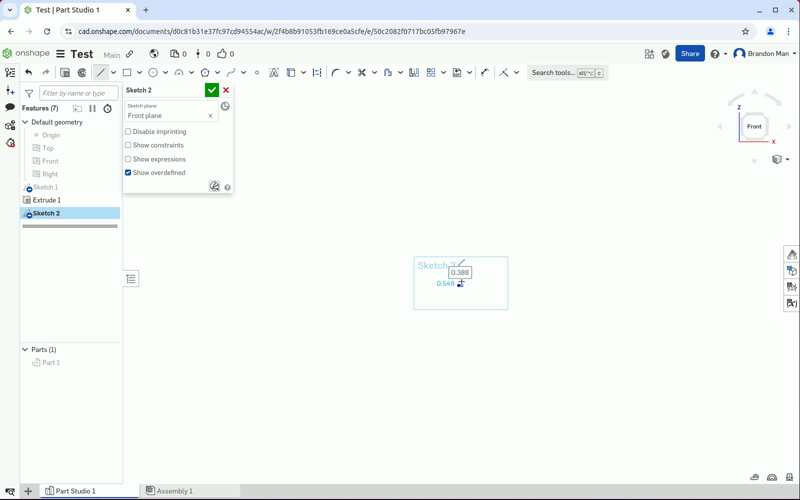
scroll(6)
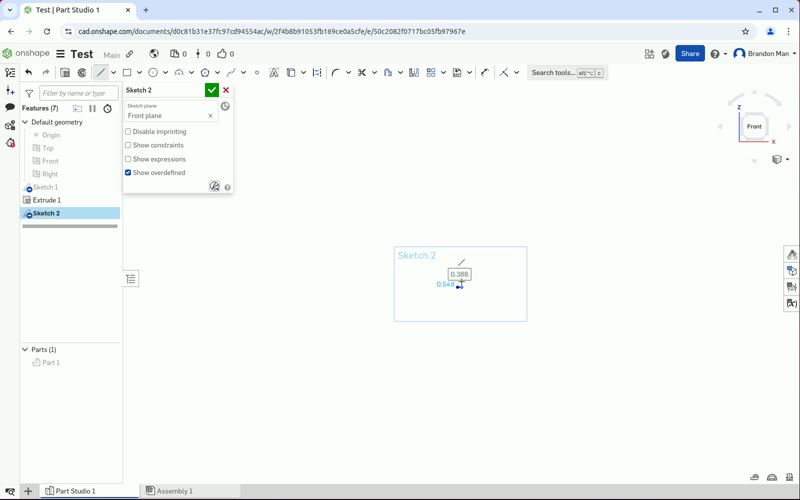
scroll(6)
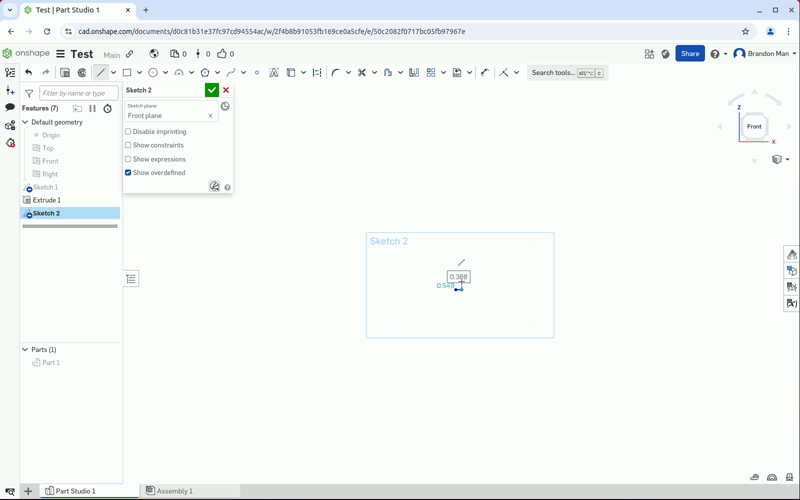
scroll(6)
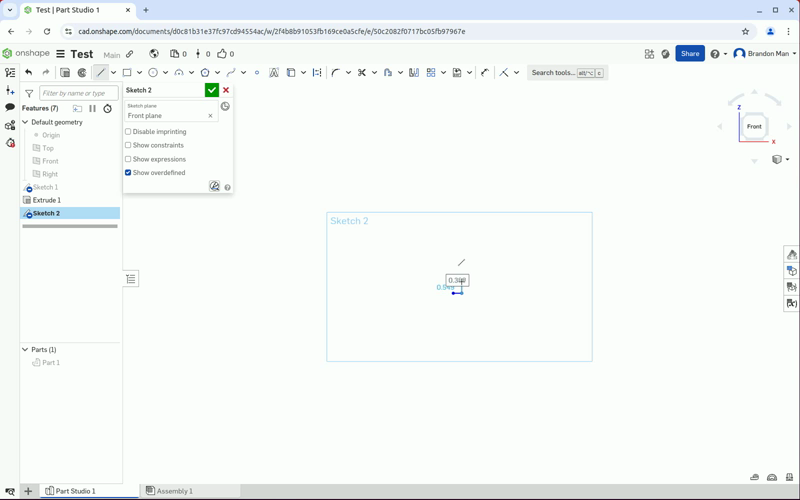
scroll(6)
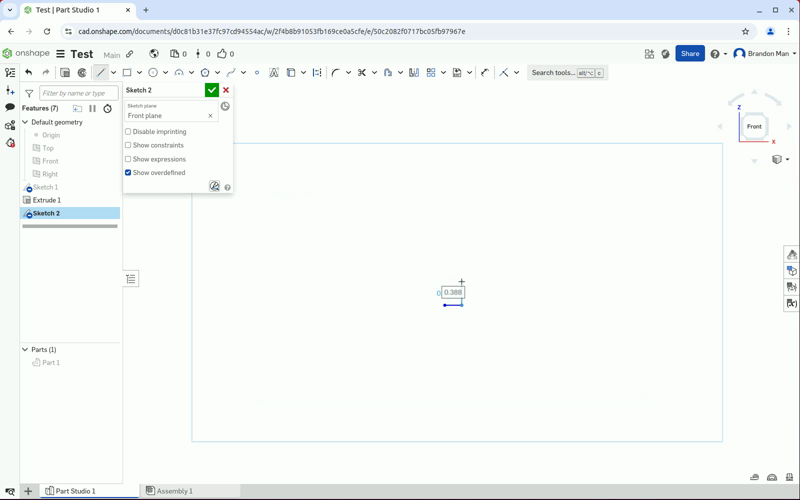
scroll(6)
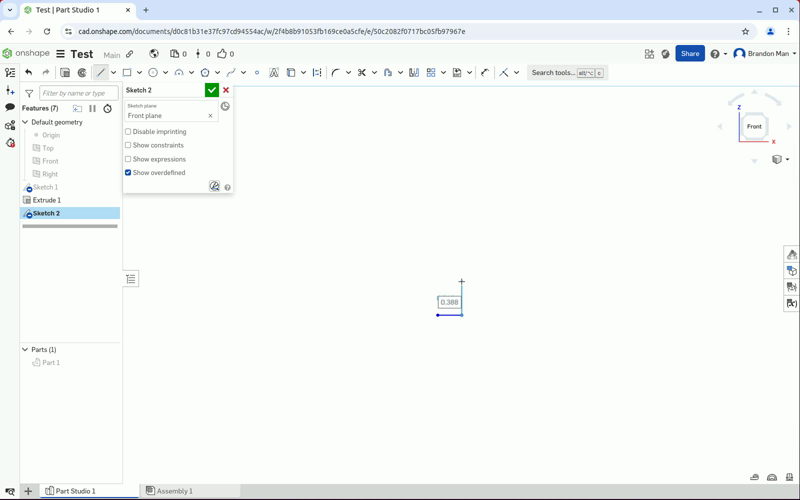
click(461, 281)
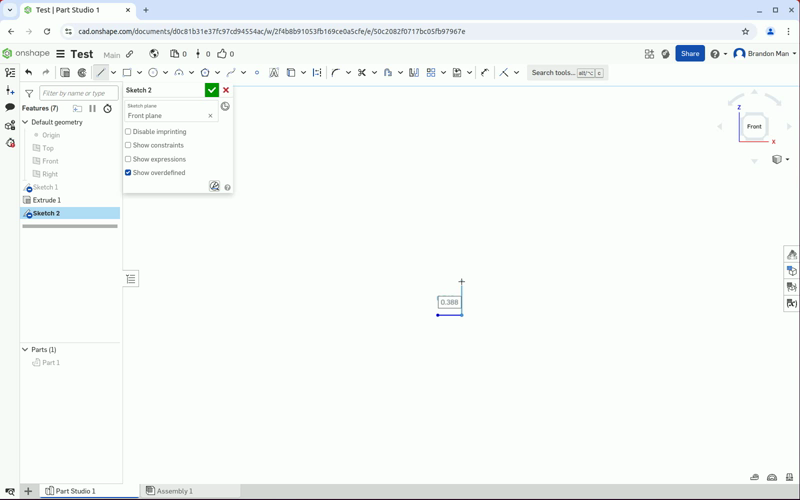
scroll(-6)
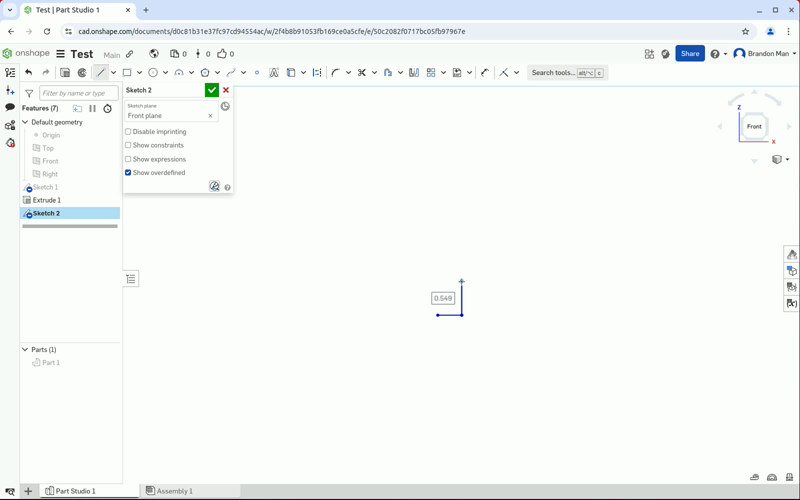
scroll(-6)
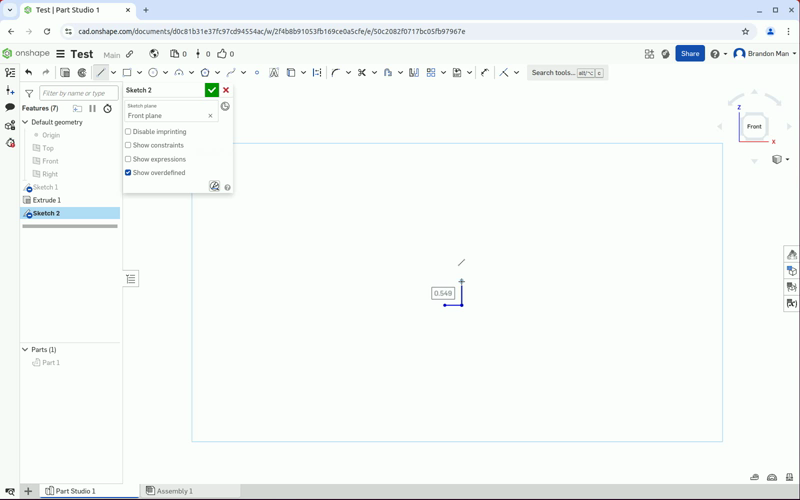
scroll(-6)
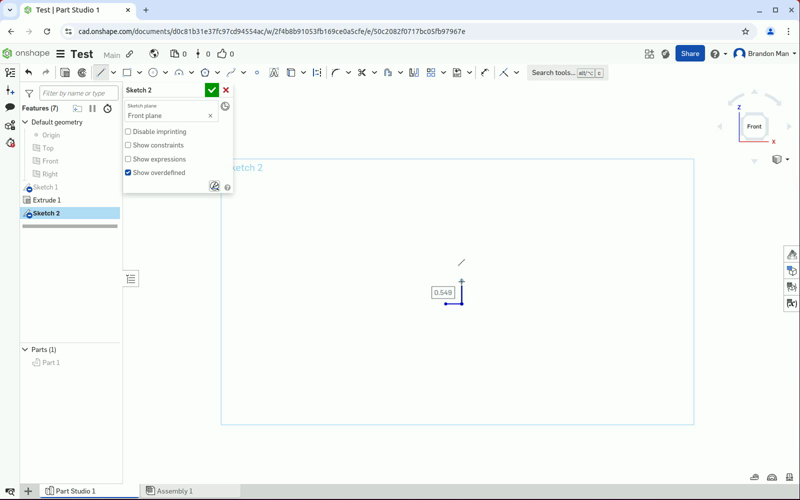
scroll(-6)
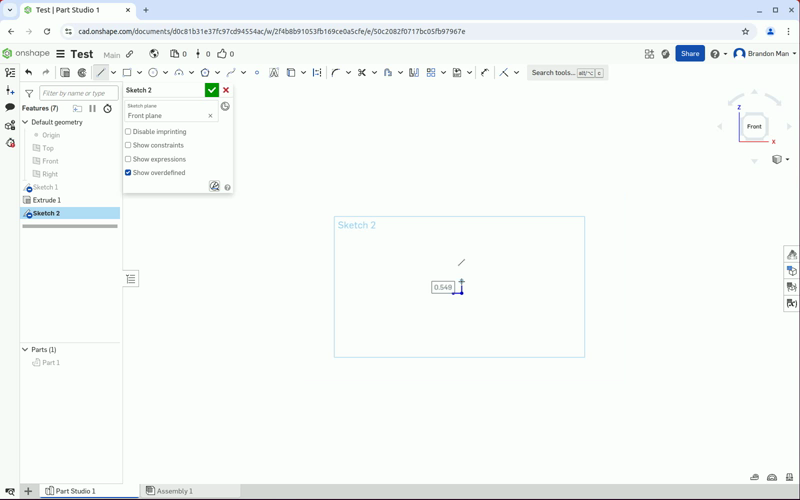
scroll(-6)
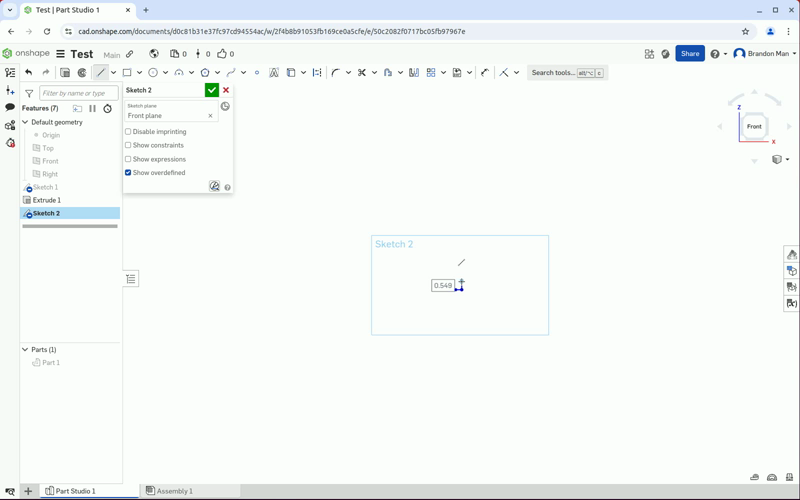
scroll(-6)
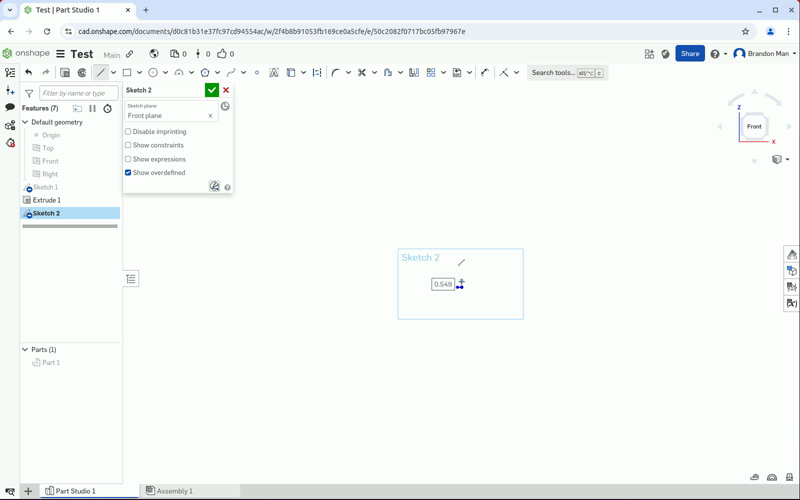
scroll(-6)
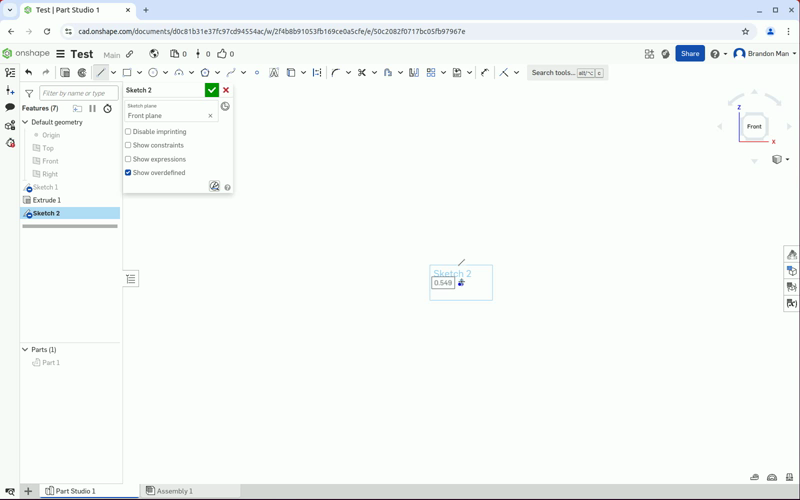
key_up(shift)
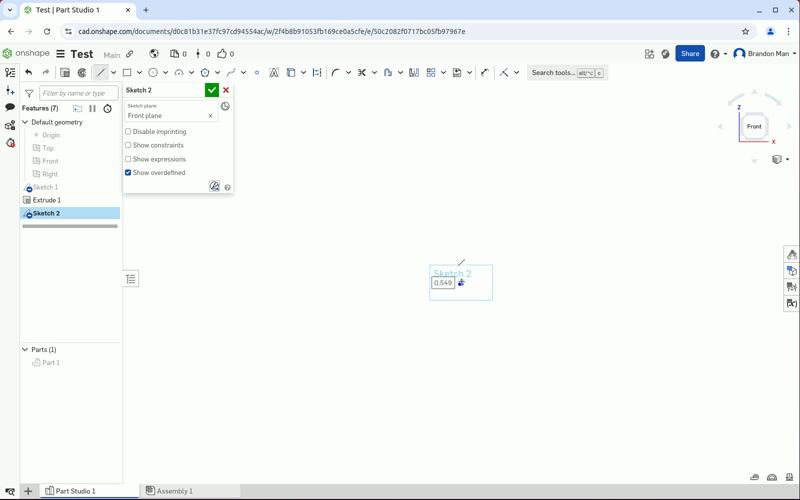
key_down(shift)
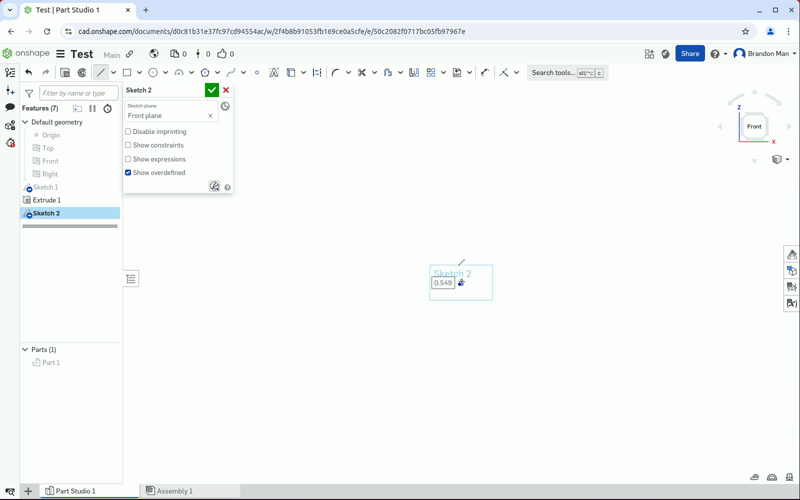
mouse_move(491, 281)
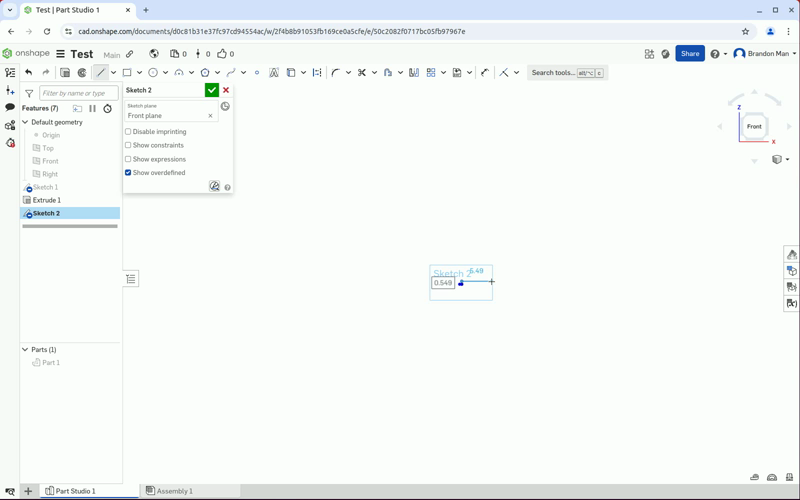
mouse_move(459, 281)
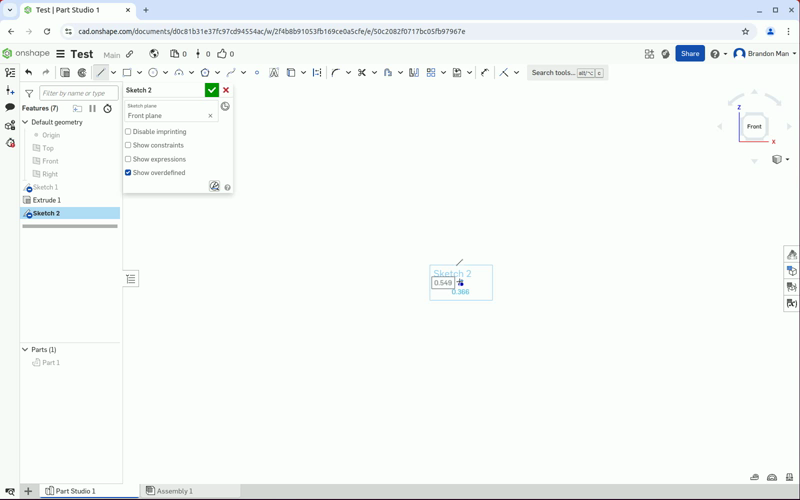
scroll(6)
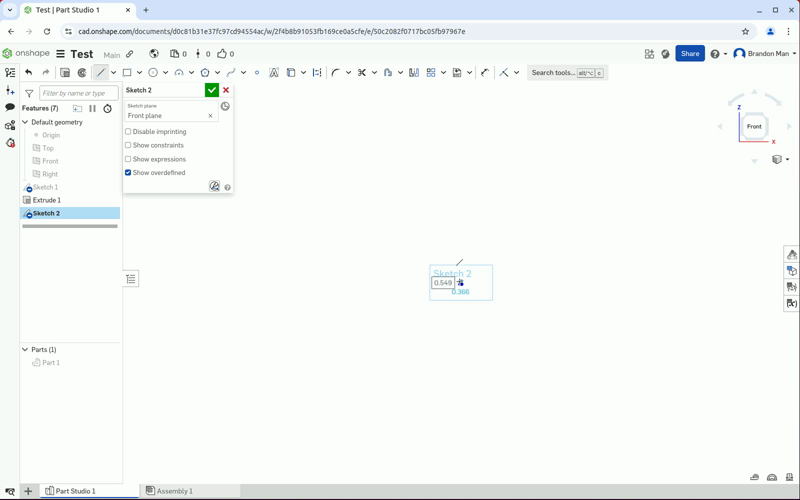
scroll(6)
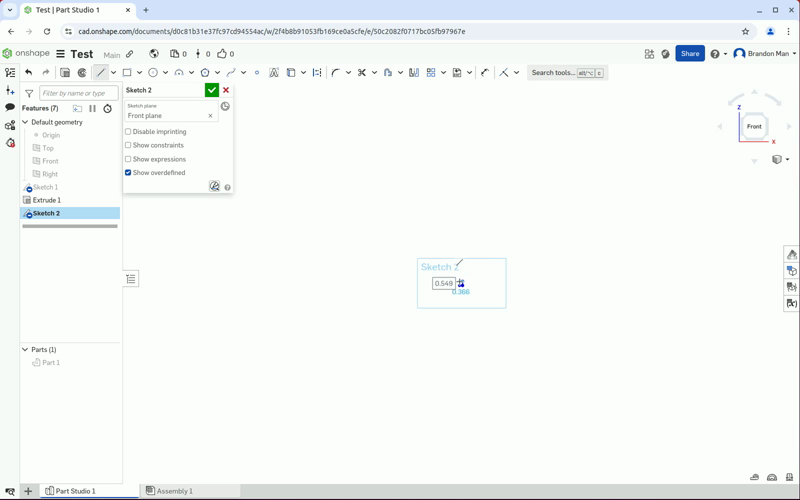
scroll(6)
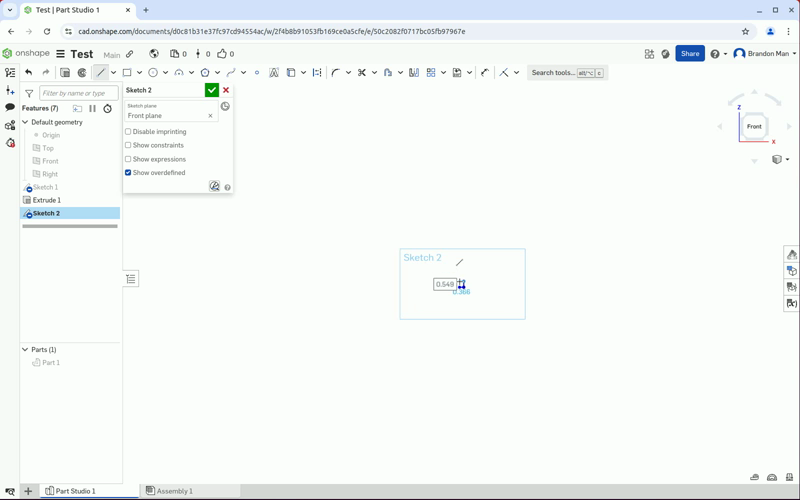
scroll(6)
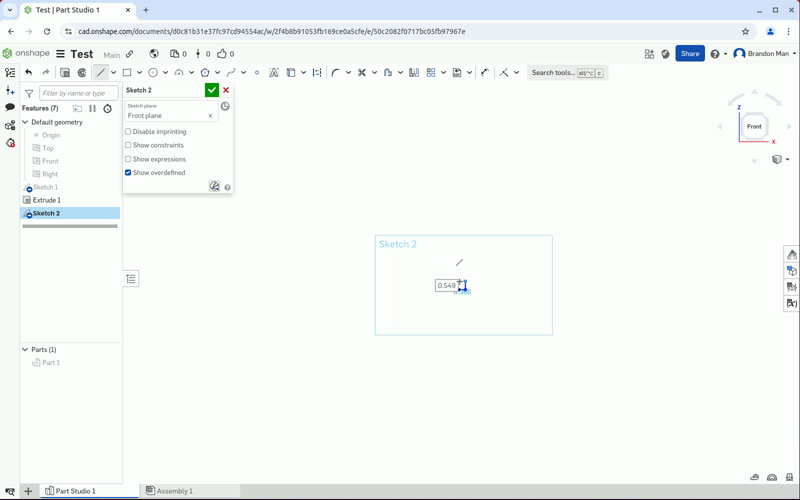
scroll(6)
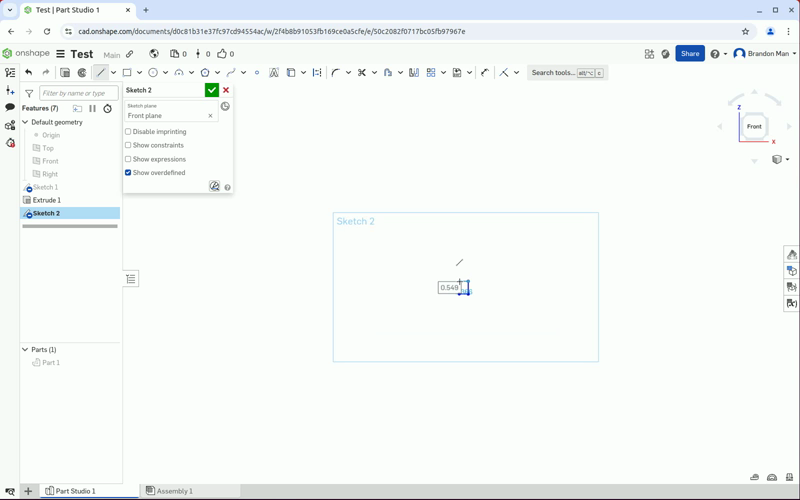
scroll(6)
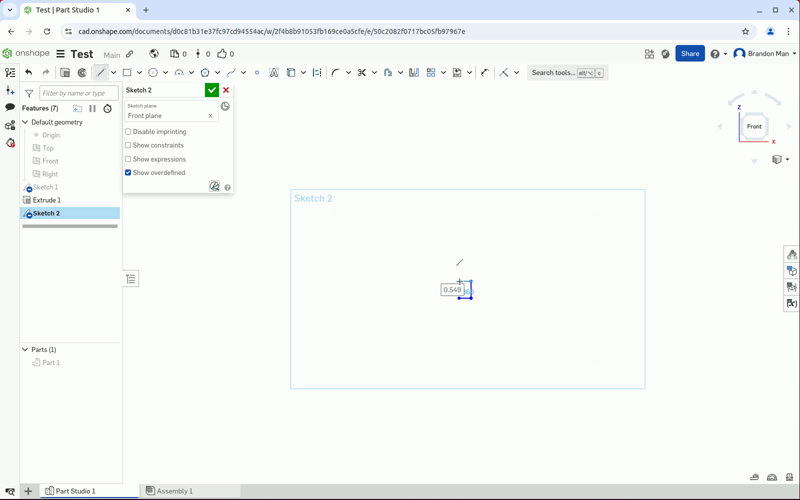
scroll(6)
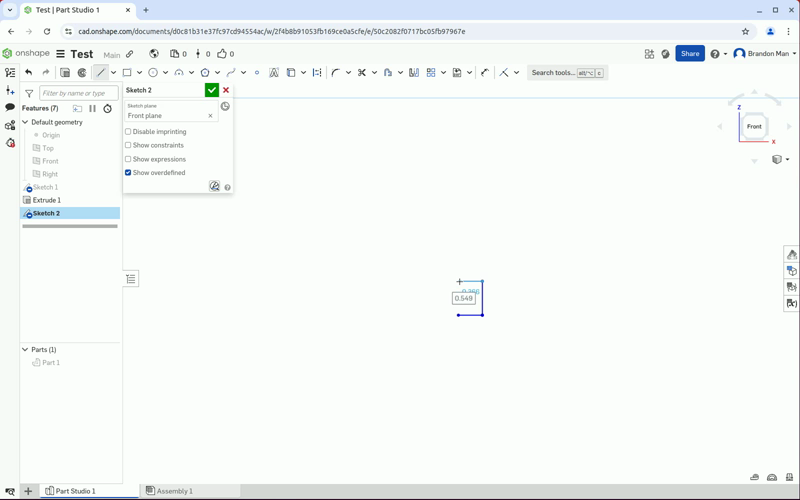
click(459, 281)
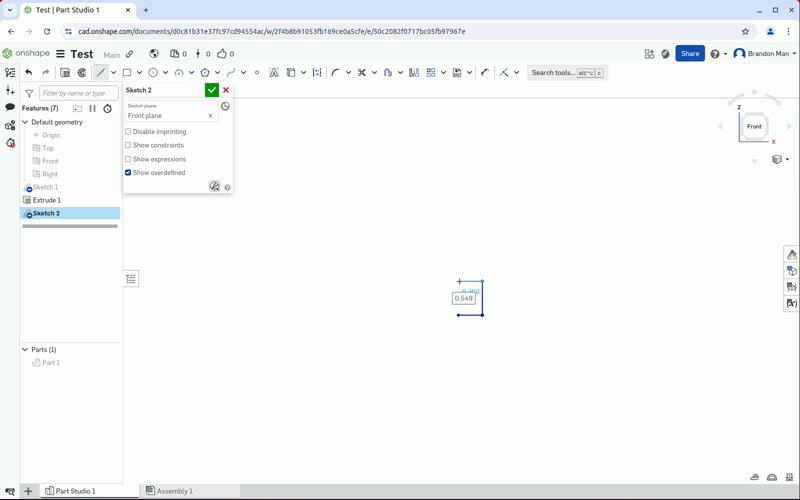
scroll(-6)
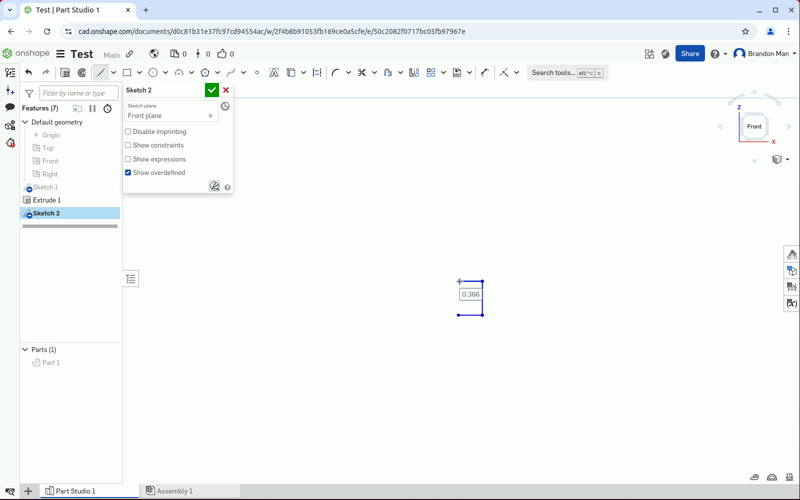
scroll(-6)
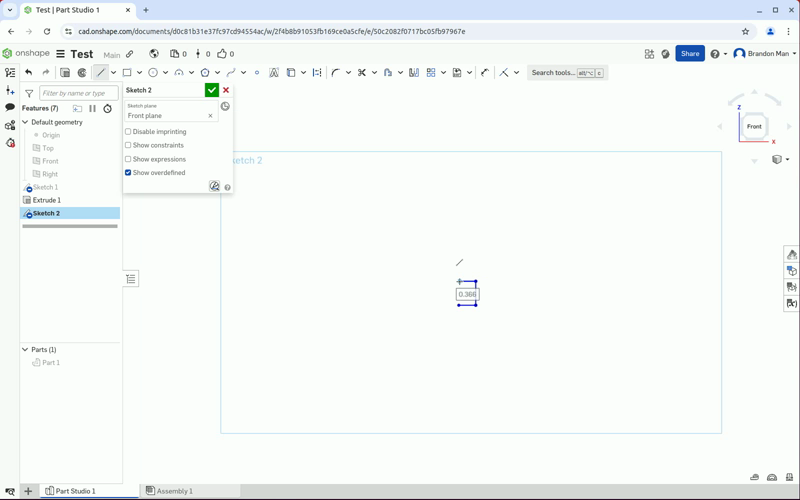
scroll(-6)
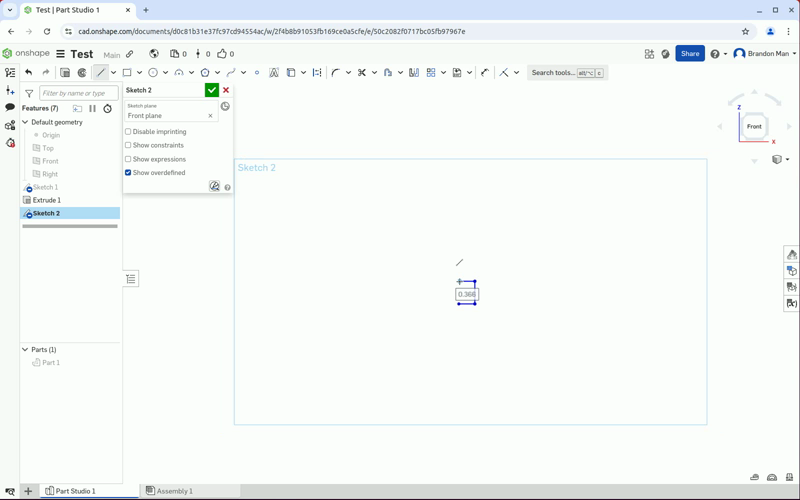
scroll(-6)
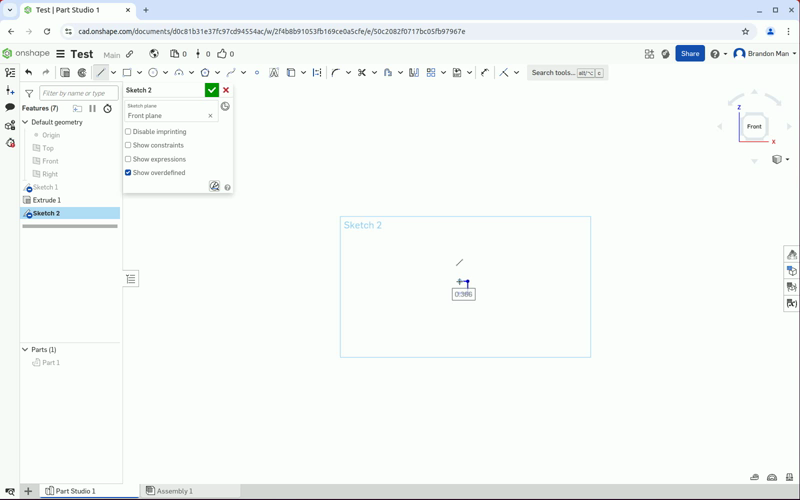
scroll(-6)
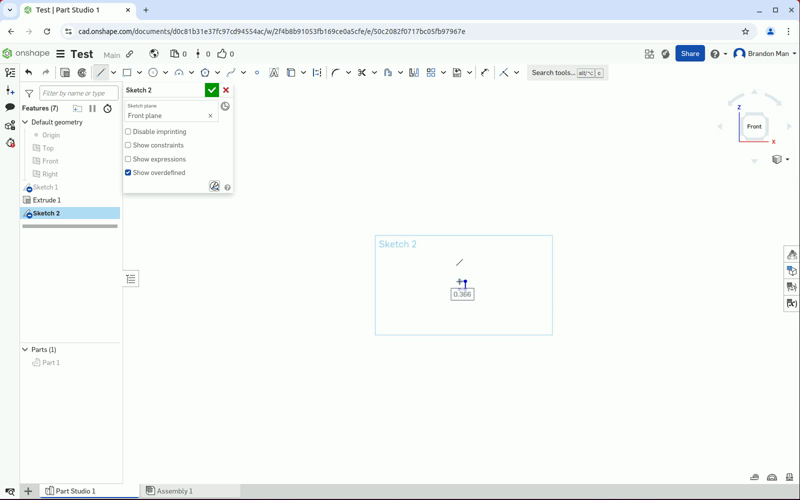
scroll(-6)
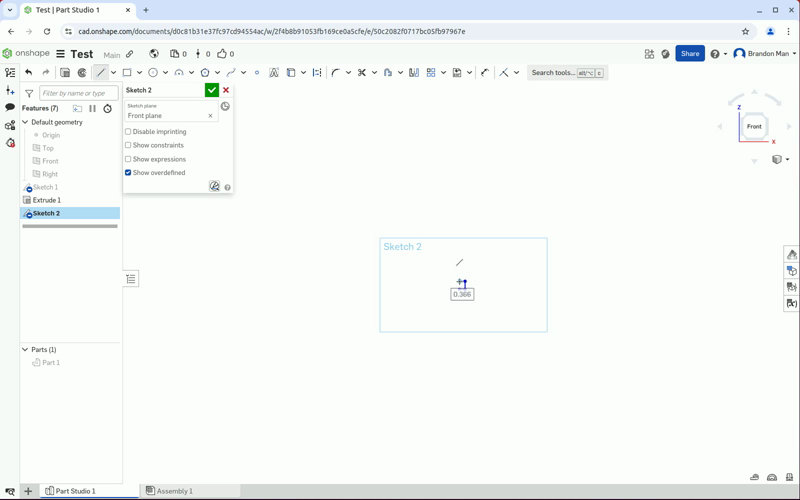
scroll(-6)
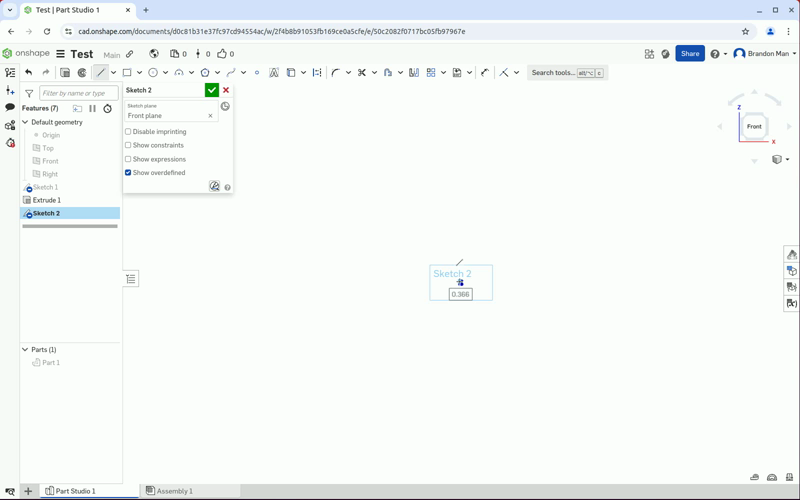
key_up(shift)
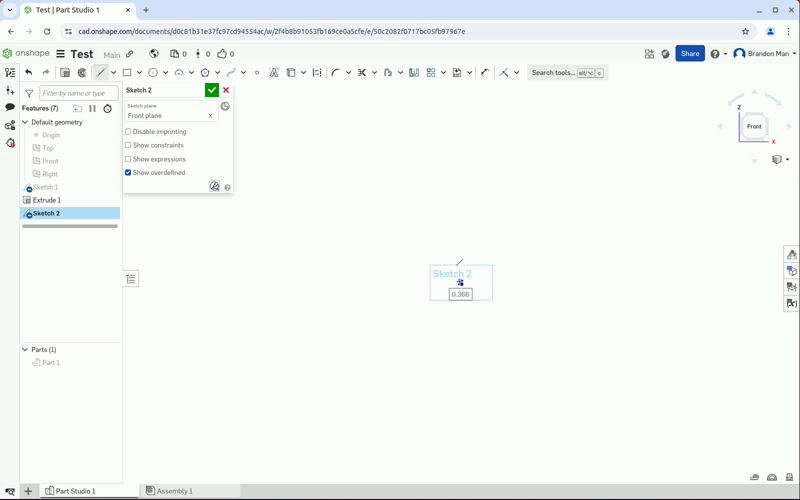
key(esc)
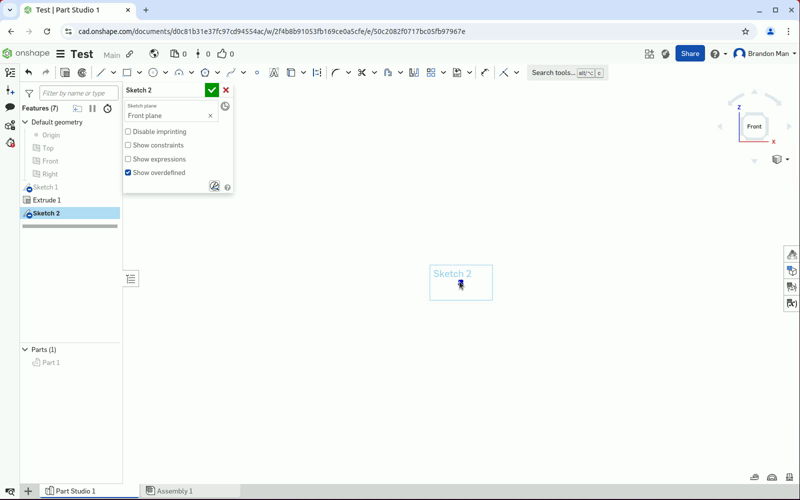
key(a)
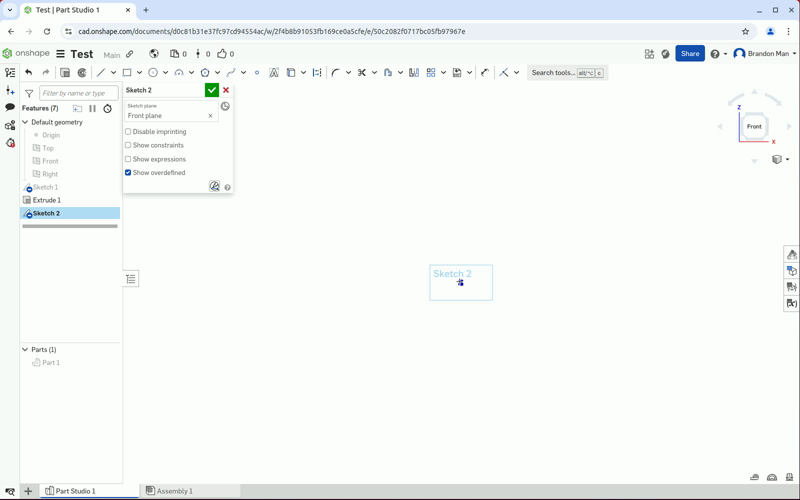
mouse_move(459, 281)
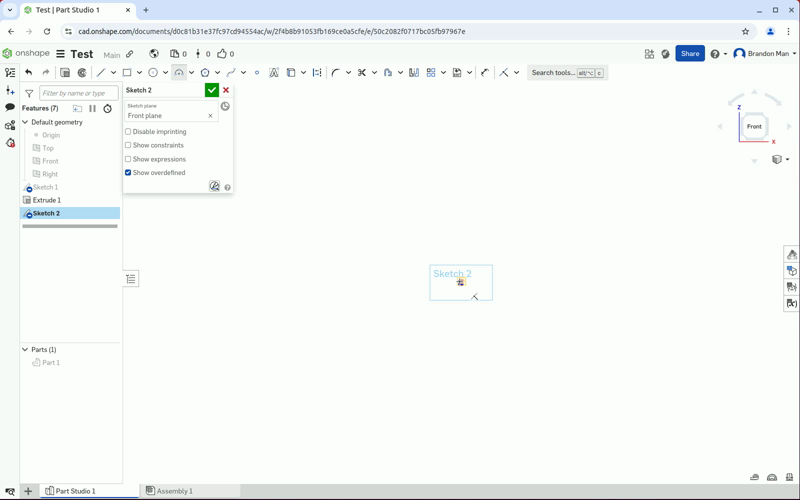
scroll(6)
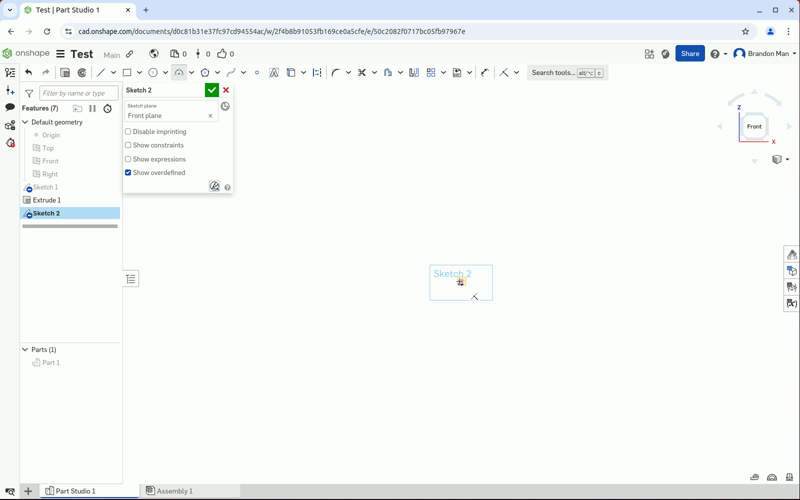
scroll(6)
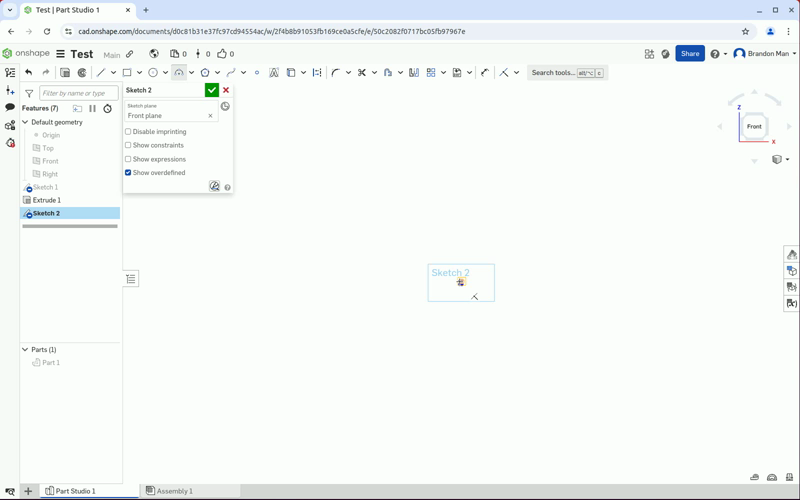
scroll(6)
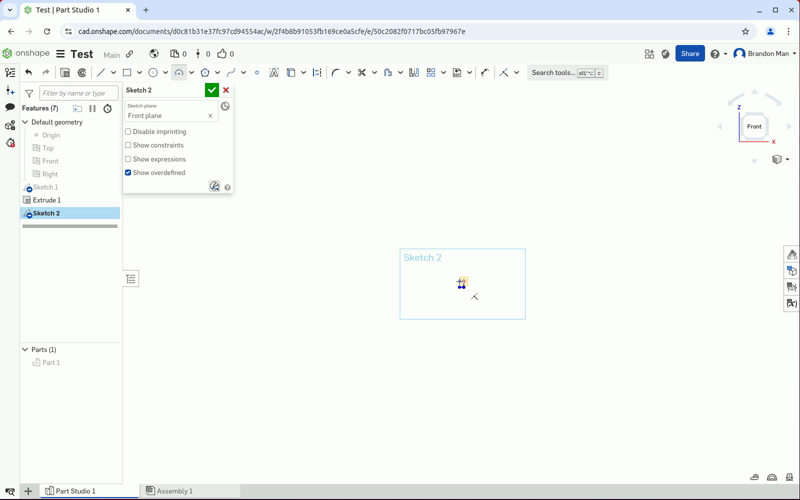
scroll(6)
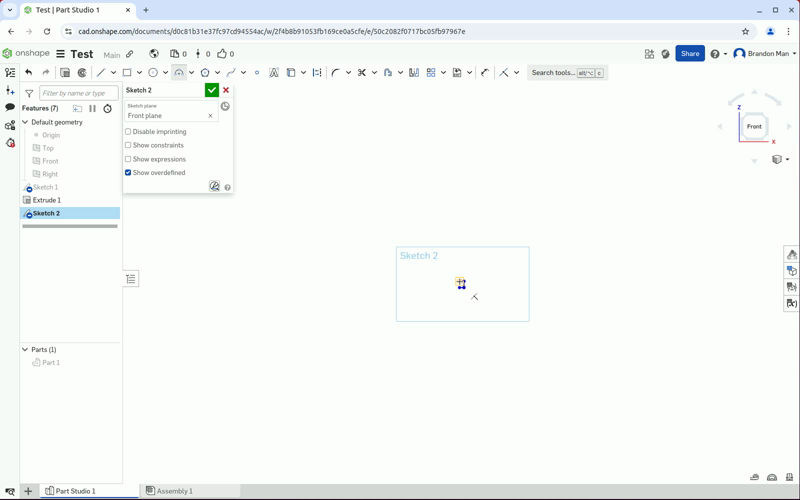
scroll(6)
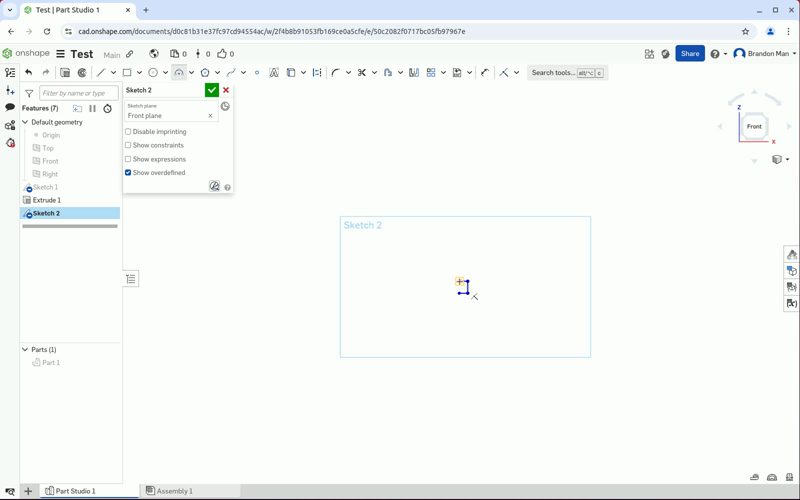
scroll(6)
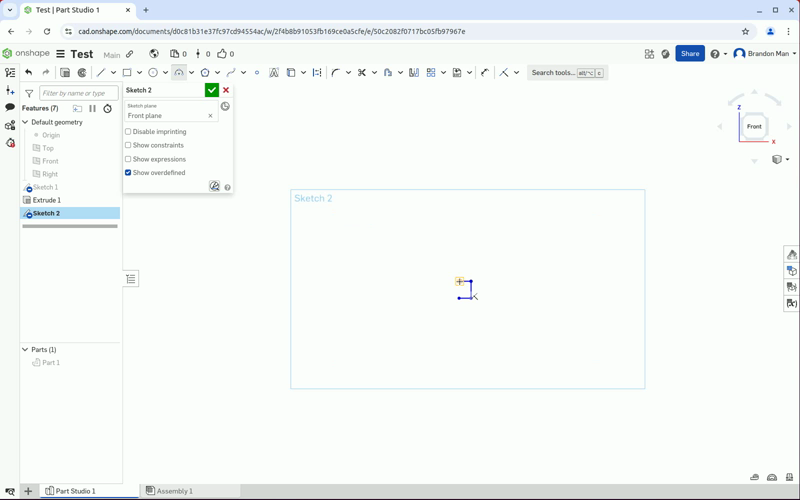
scroll(6)
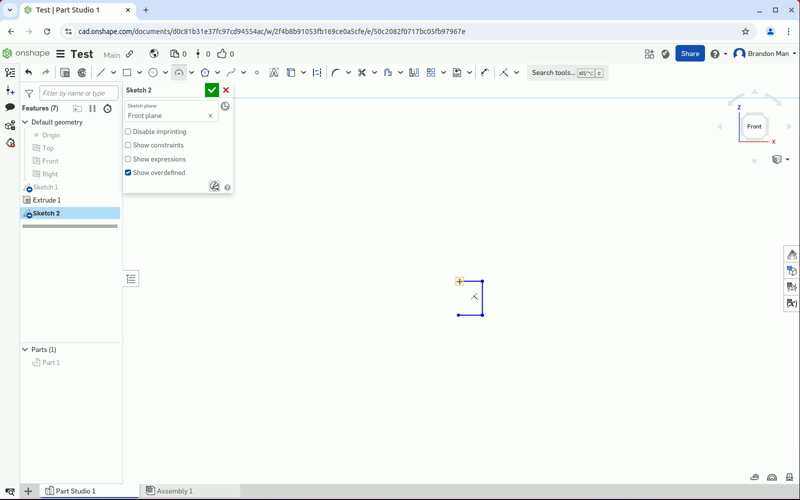
click(459, 281)
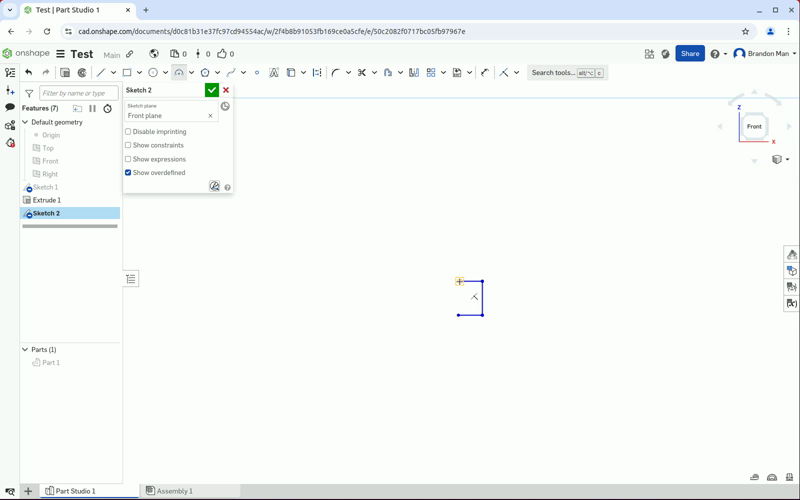
scroll(-6)
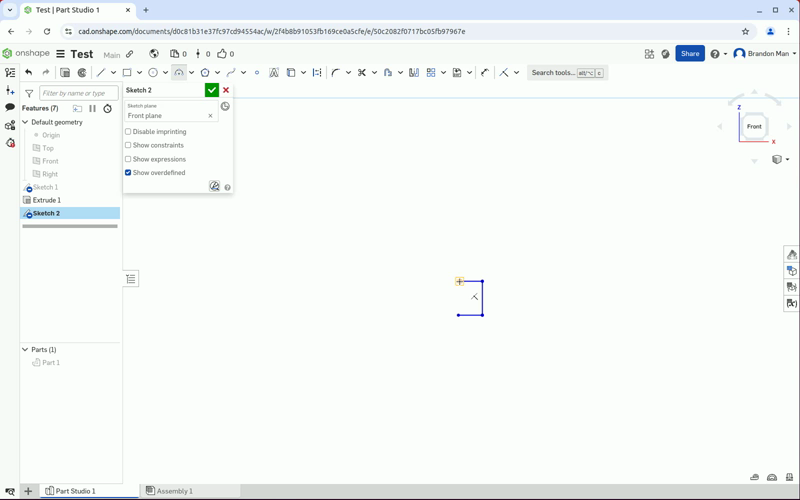
scroll(-6)
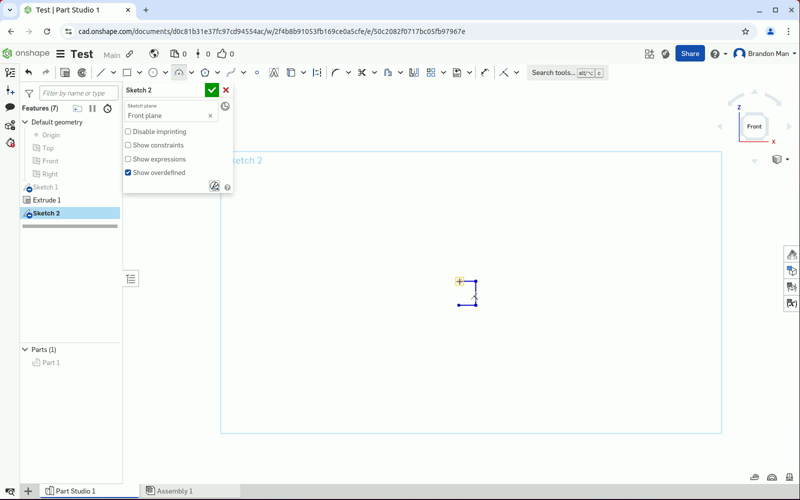
scroll(-6)
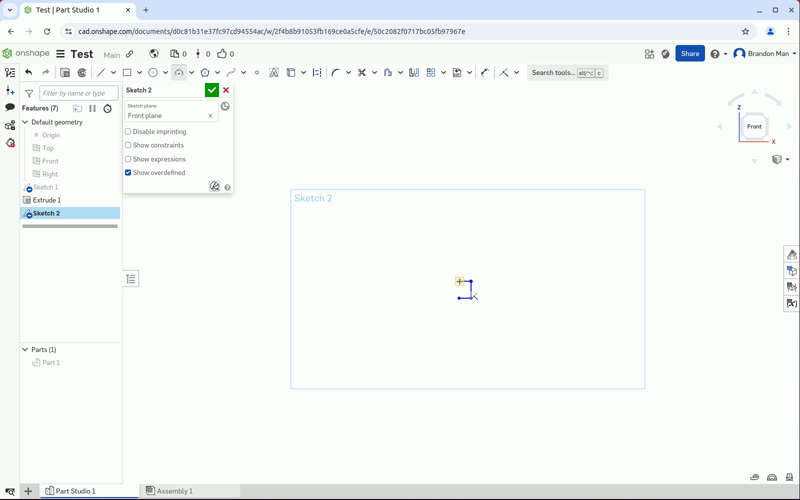
scroll(-6)
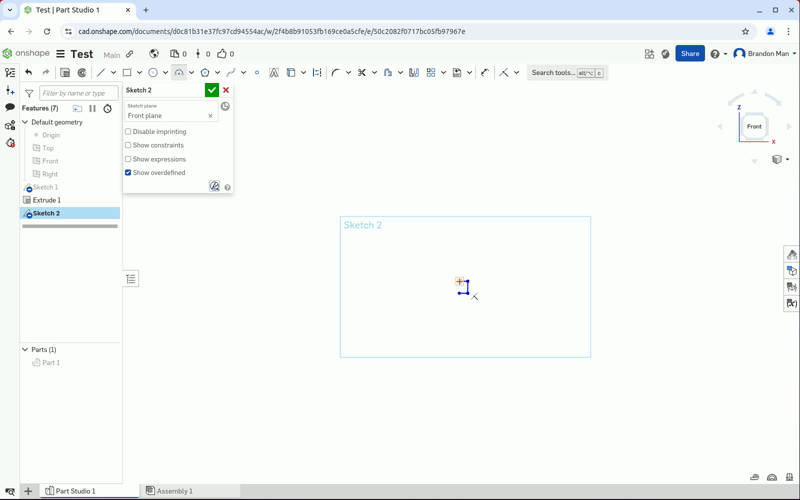
scroll(-6)
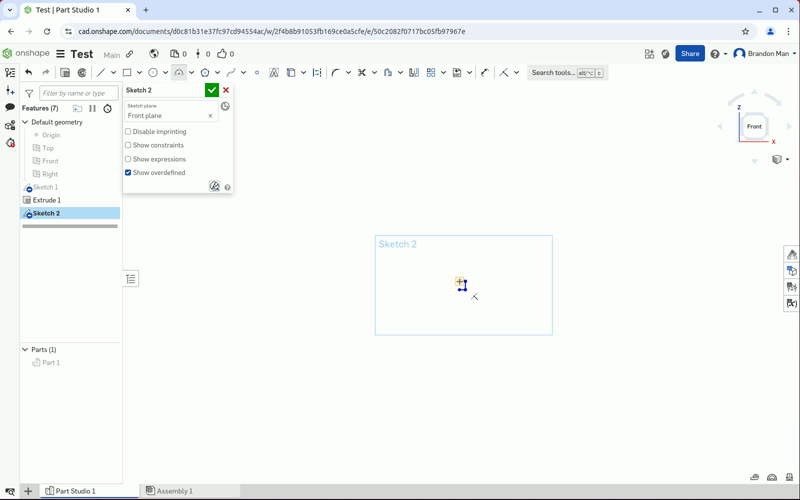
scroll(-6)
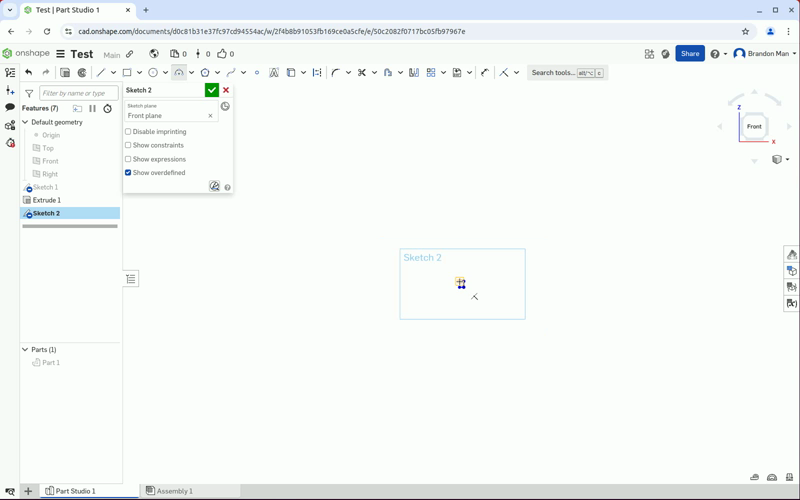
scroll(-6)
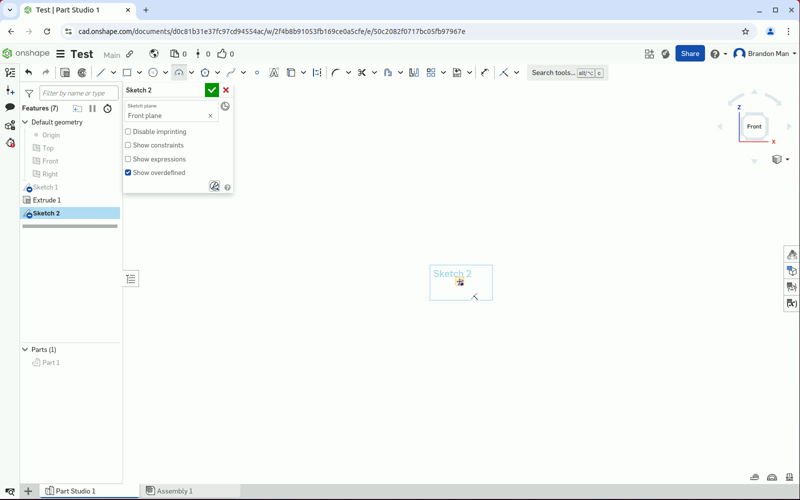
mouse_move(459, 284)
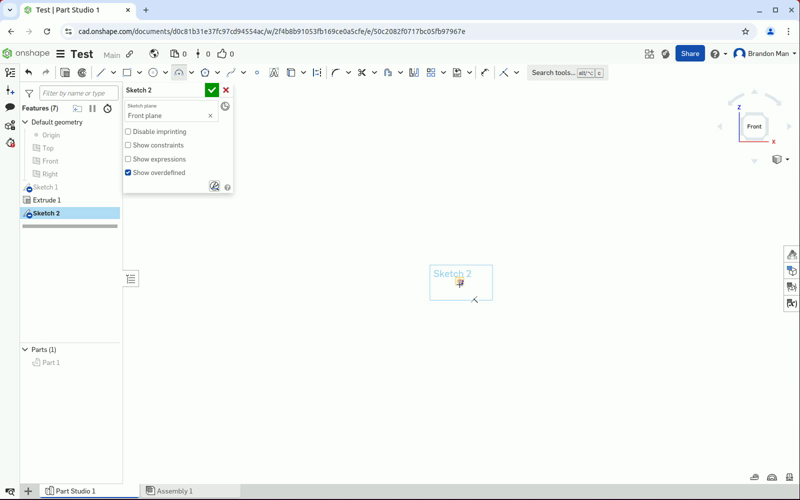
scroll(6)
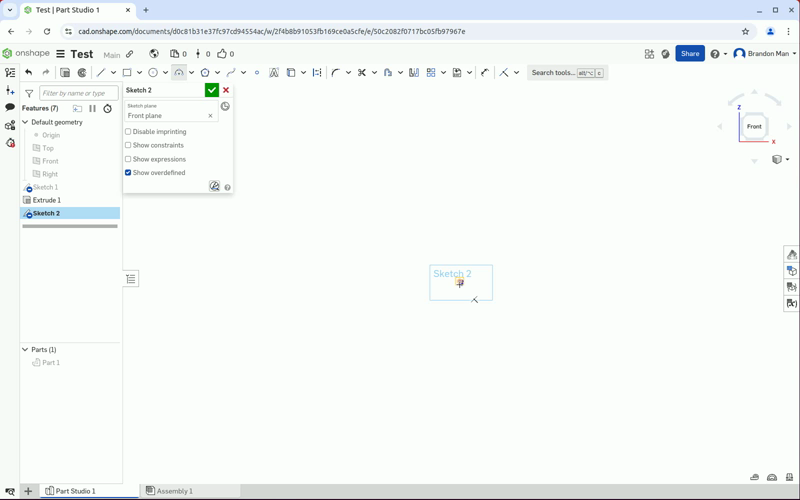
scroll(6)
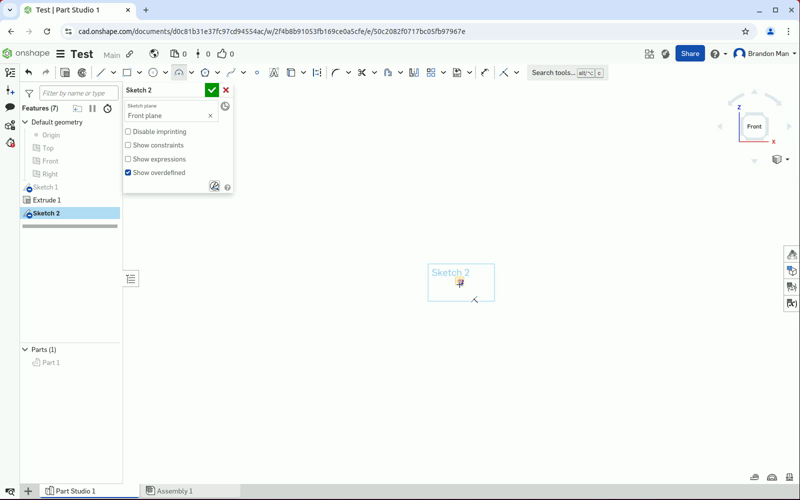
scroll(6)
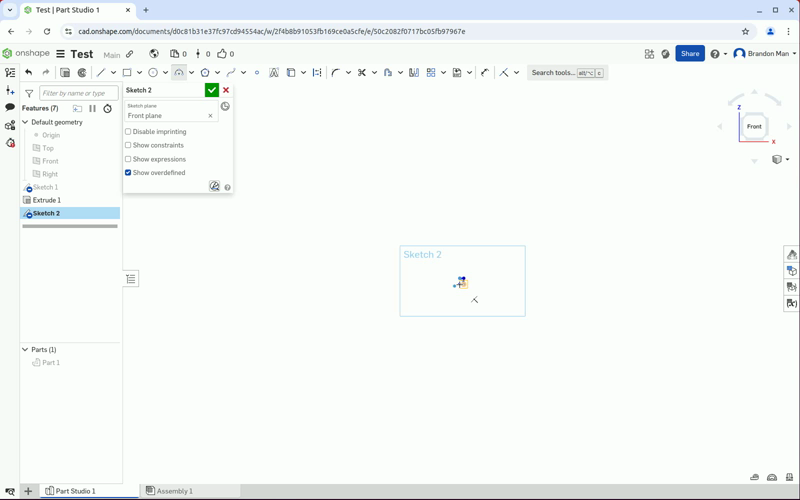
scroll(6)
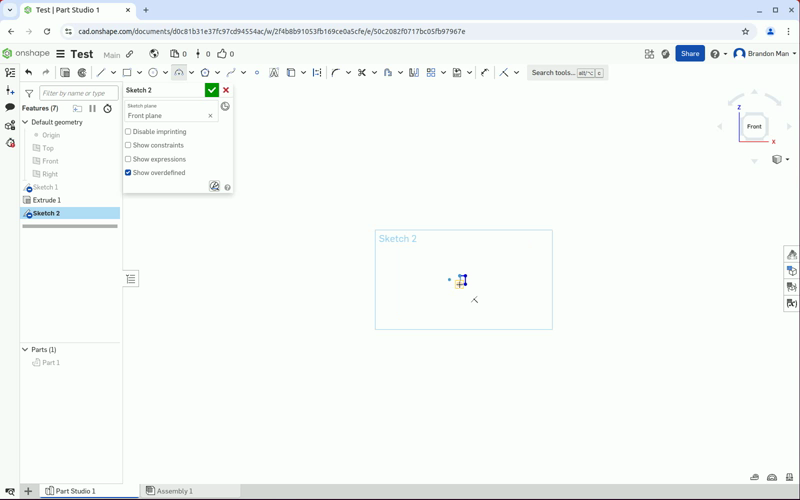
scroll(6)
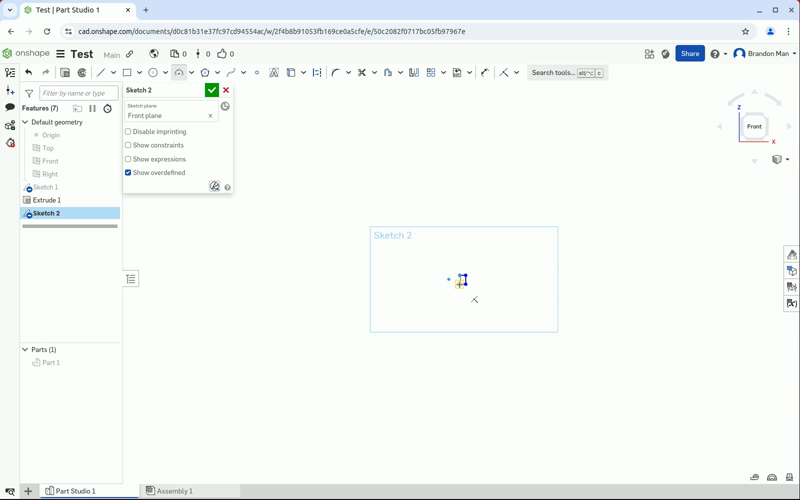
scroll(6)
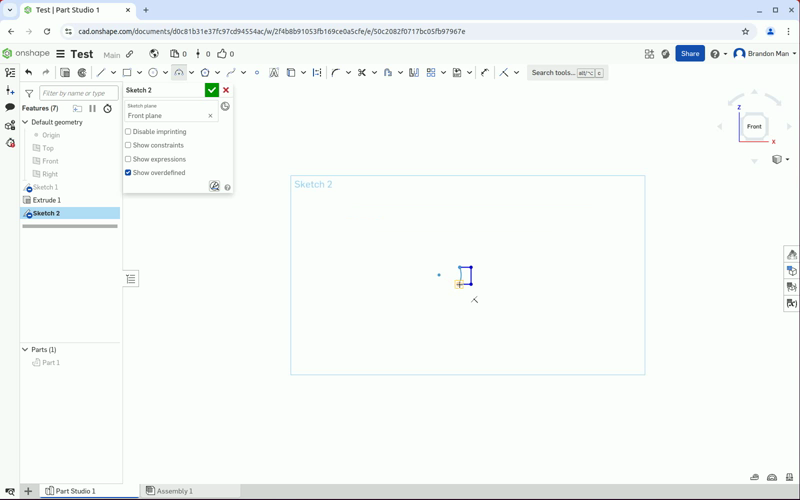
scroll(6)
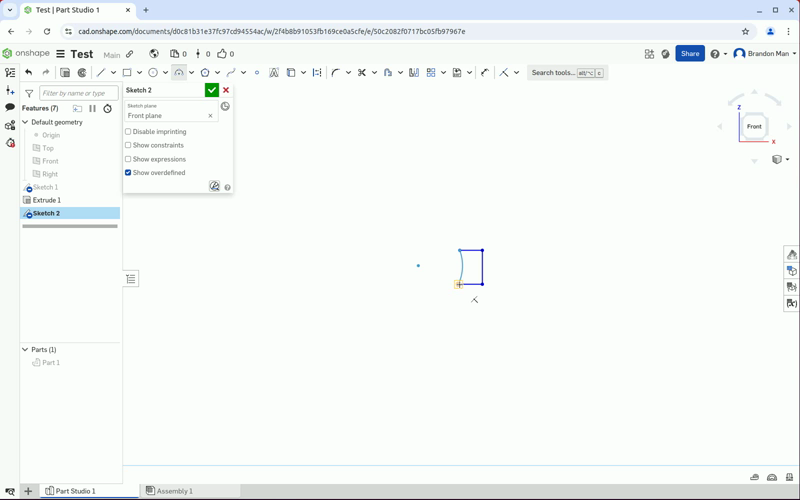
click(459, 284)
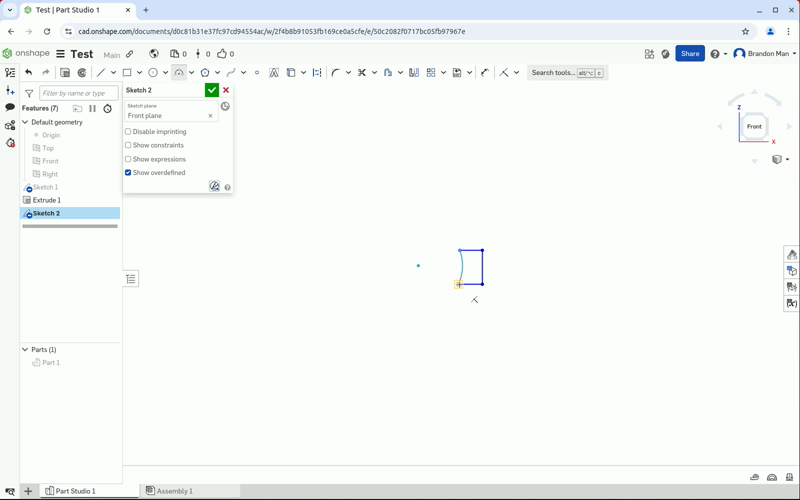
scroll(-6)
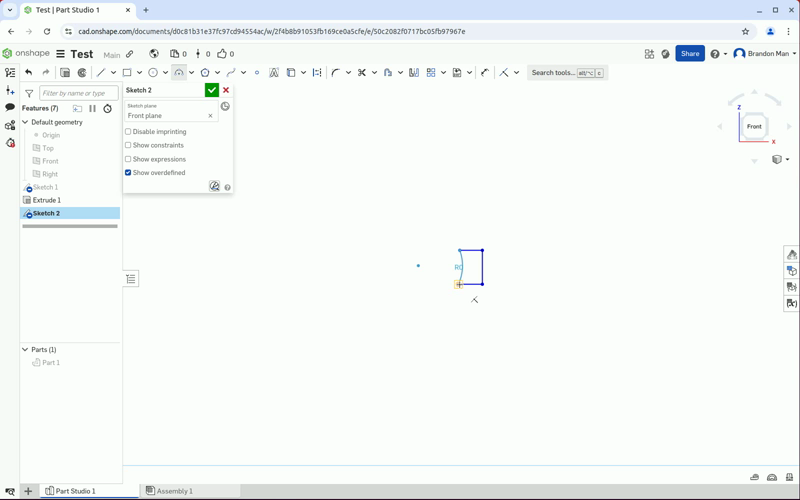
scroll(-6)
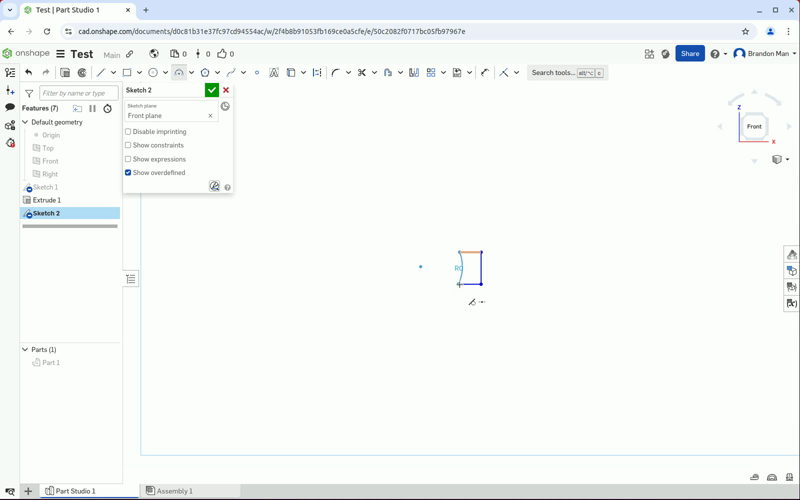
scroll(-6)
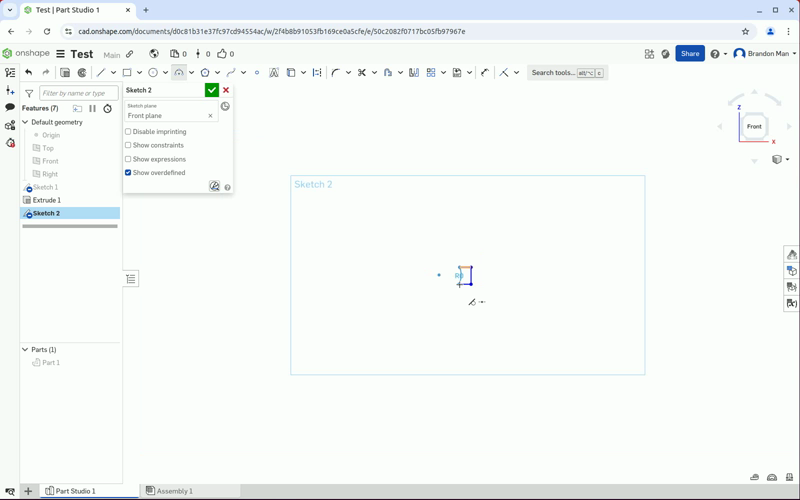
scroll(-6)
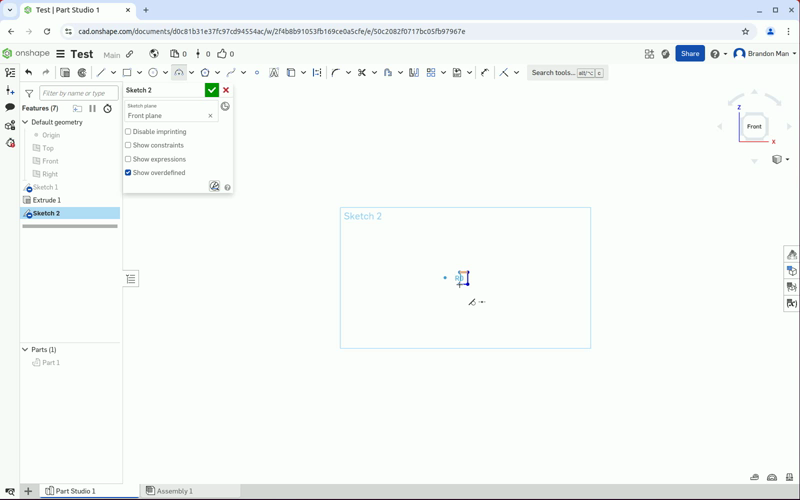
scroll(-6)
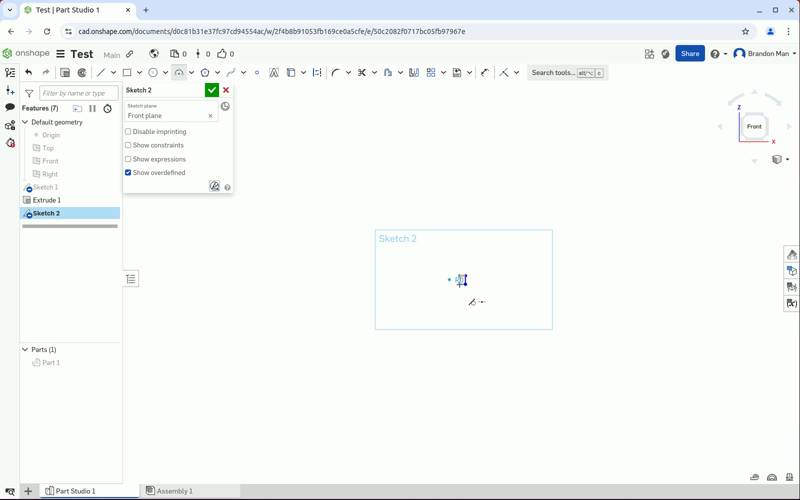
scroll(-6)
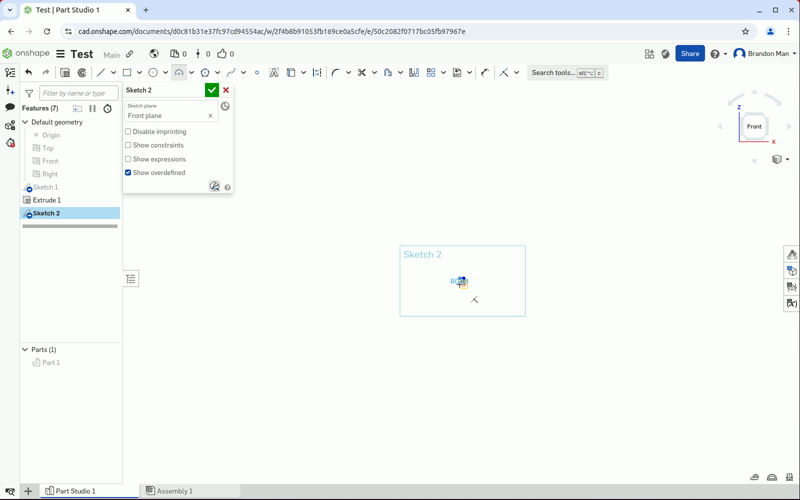
scroll(-6)
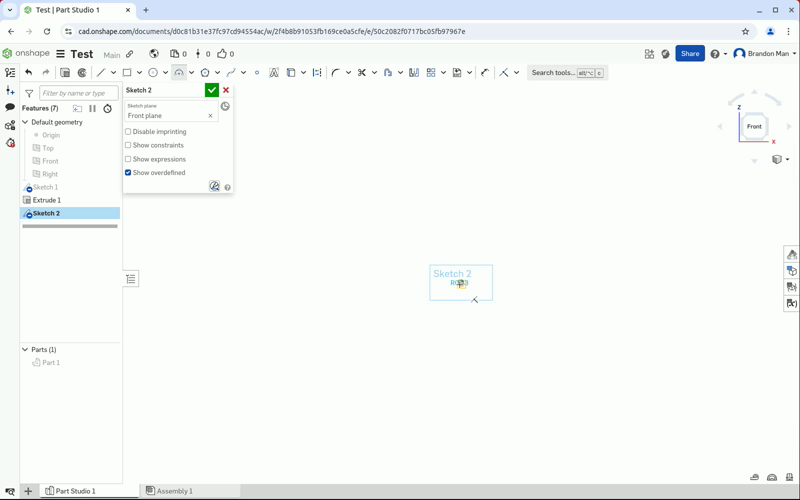
key_down(shift)
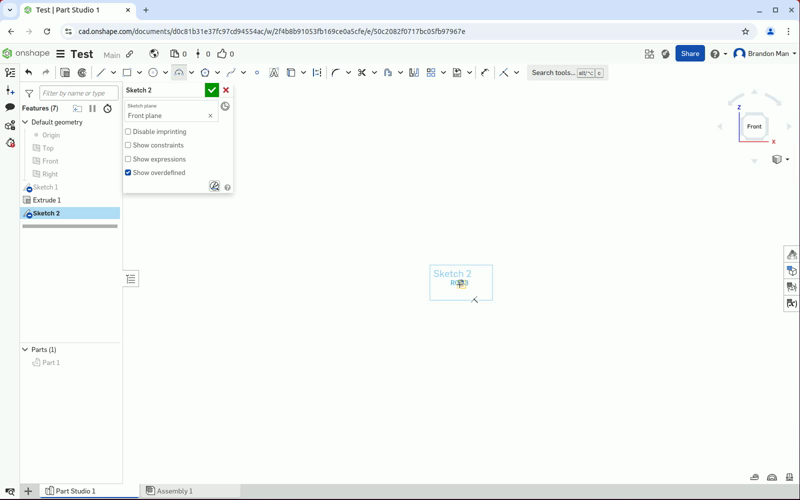
mouse_move(456, 282)
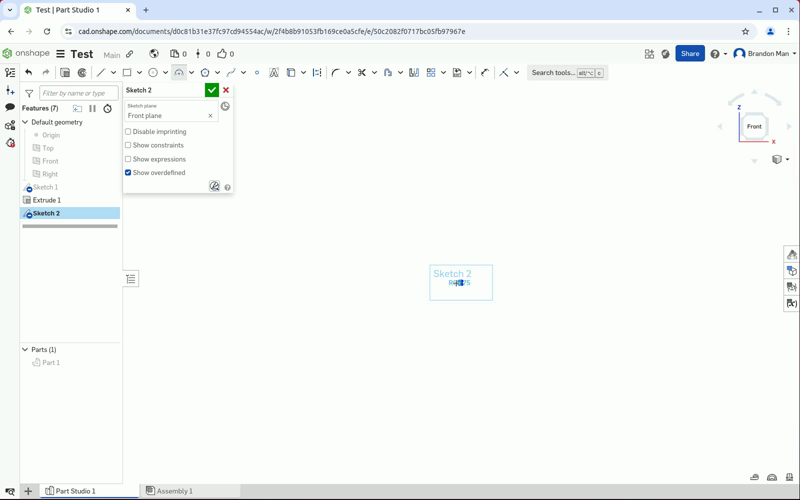
scroll(6)
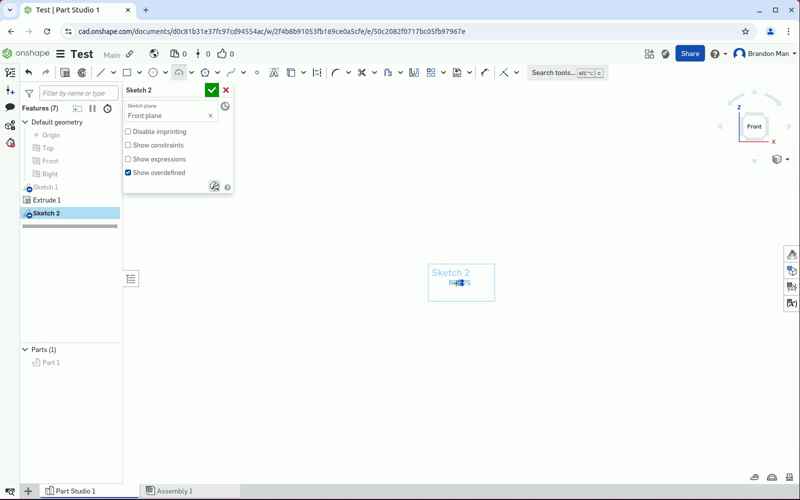
scroll(6)
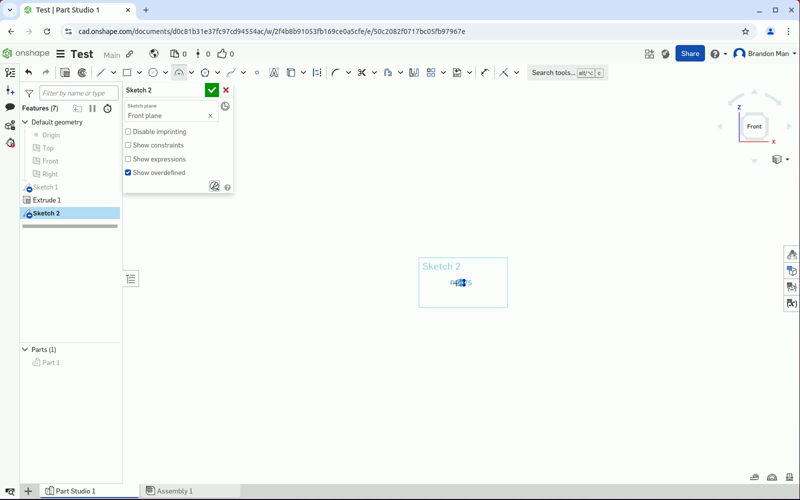
scroll(6)
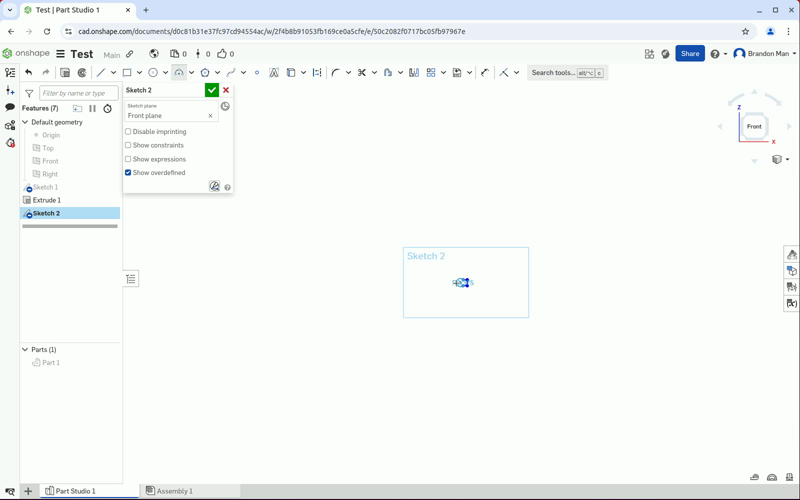
scroll(6)
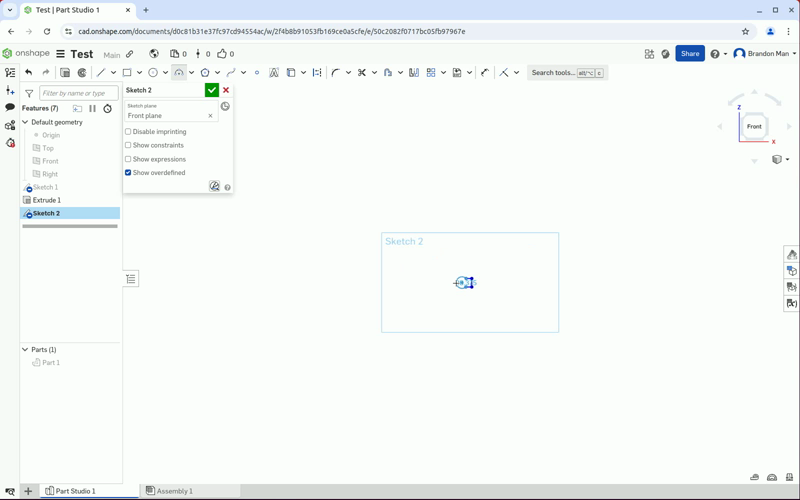
scroll(6)
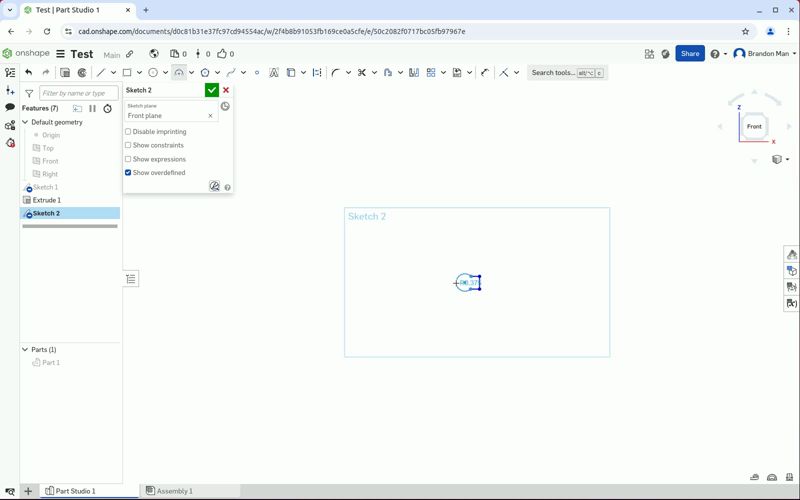
scroll(6)
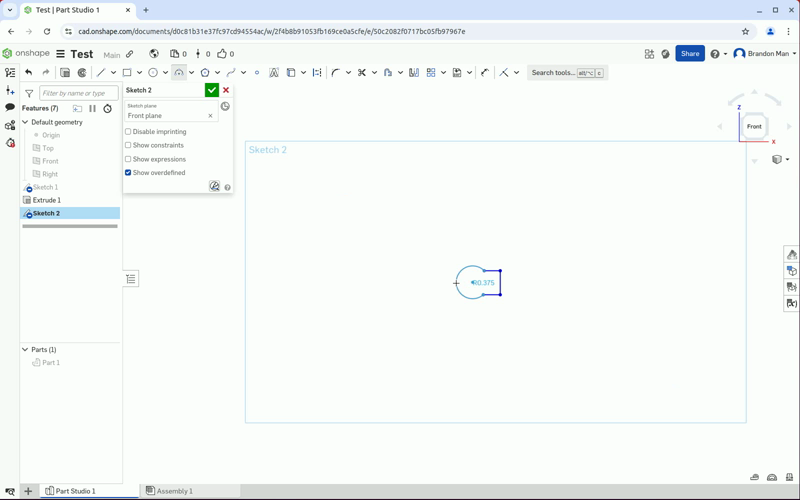
scroll(6)
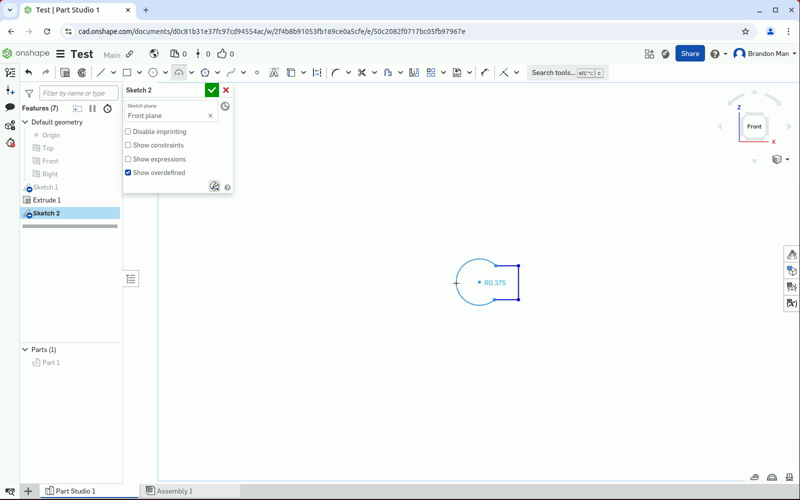
click(456, 282)
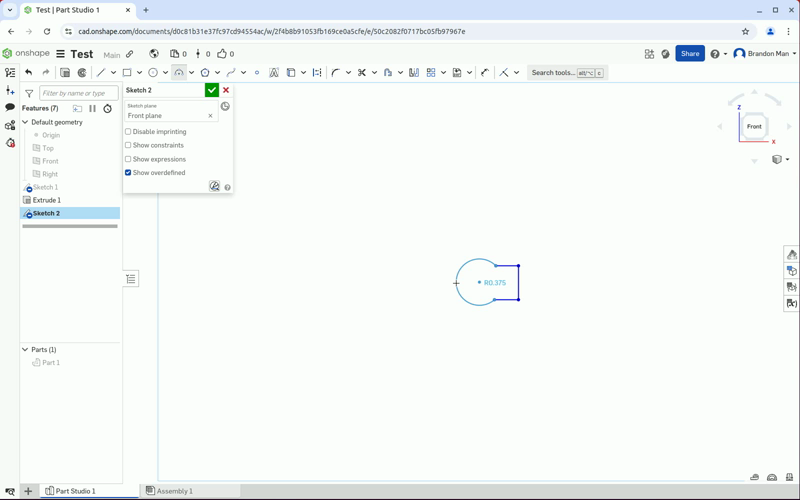
scroll(-6)
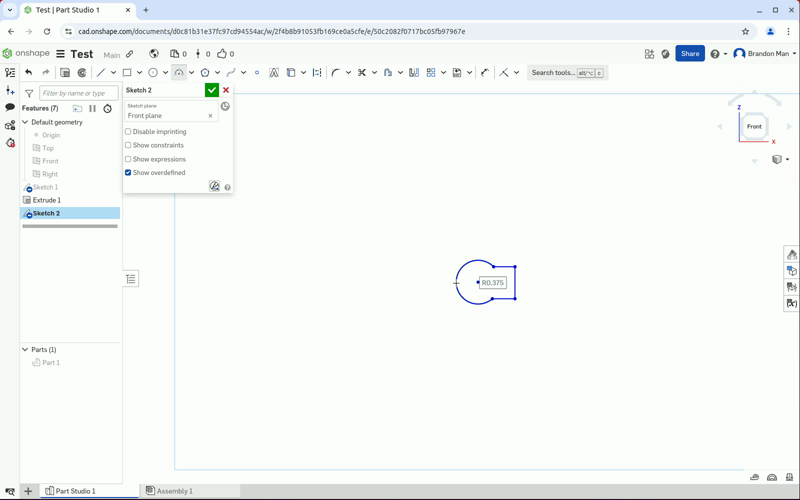
scroll(-6)
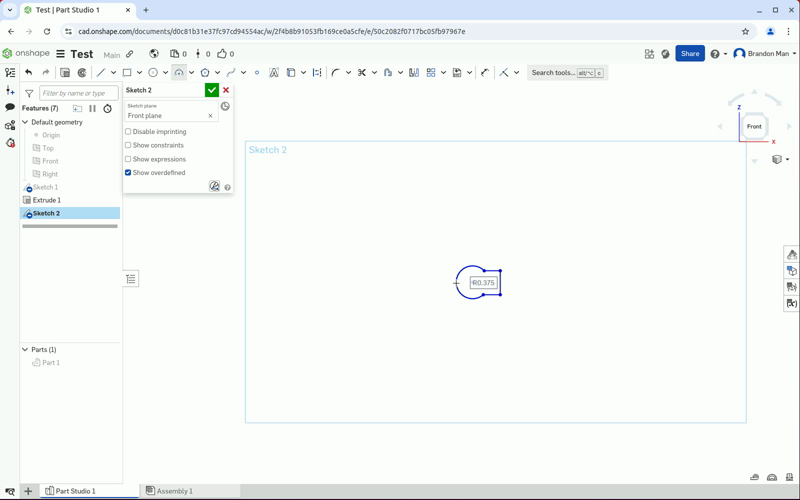
scroll(-6)
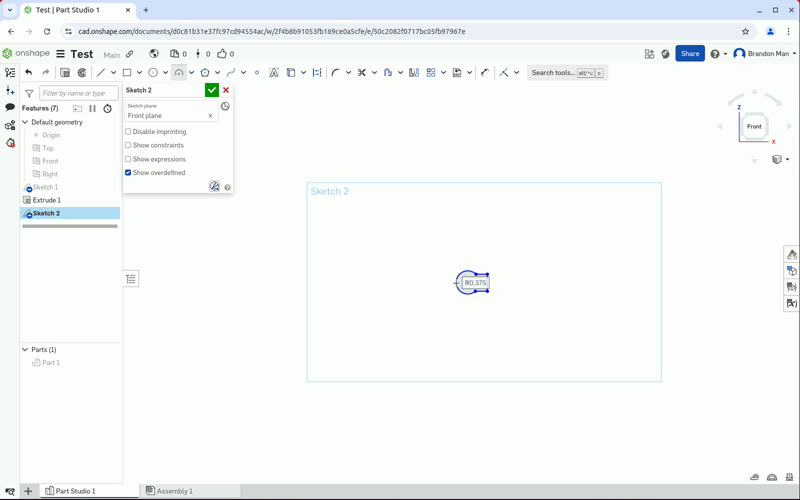
scroll(-6)
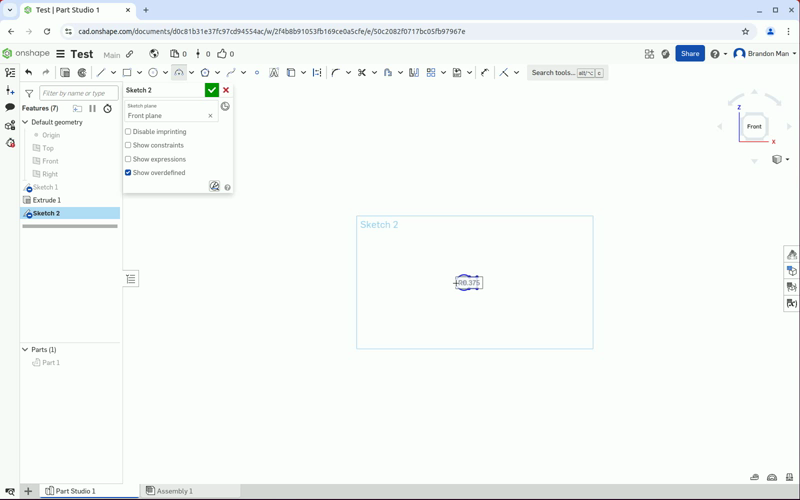
scroll(-6)
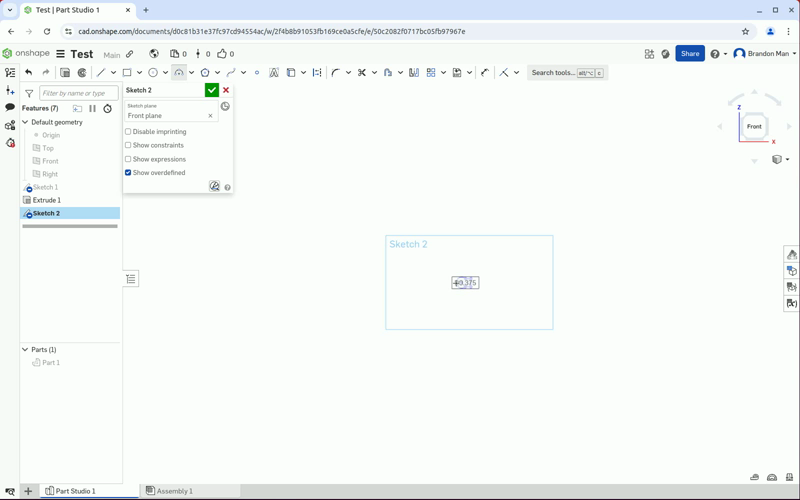
scroll(-6)
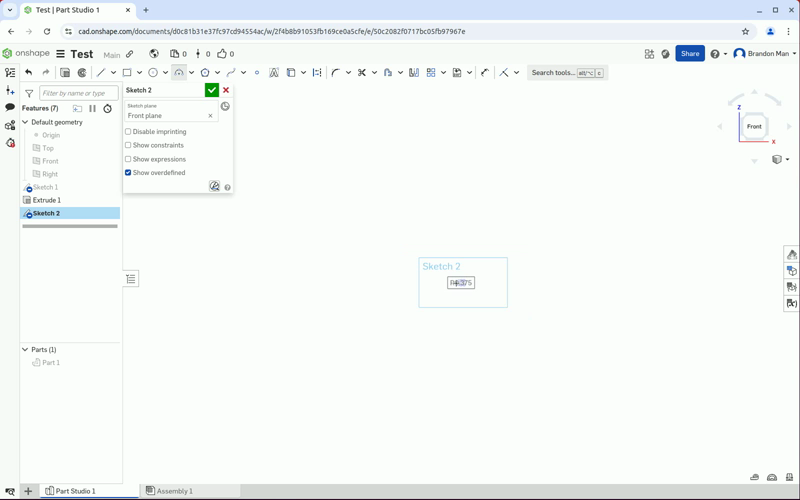
scroll(-6)
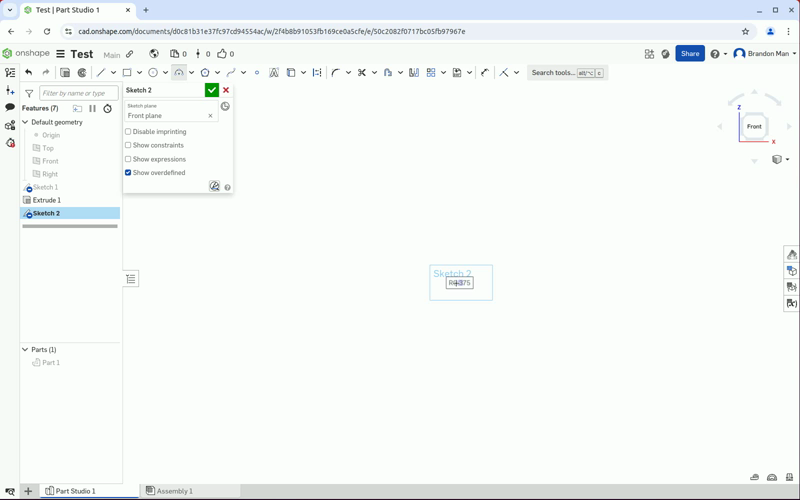
key_up(shift)
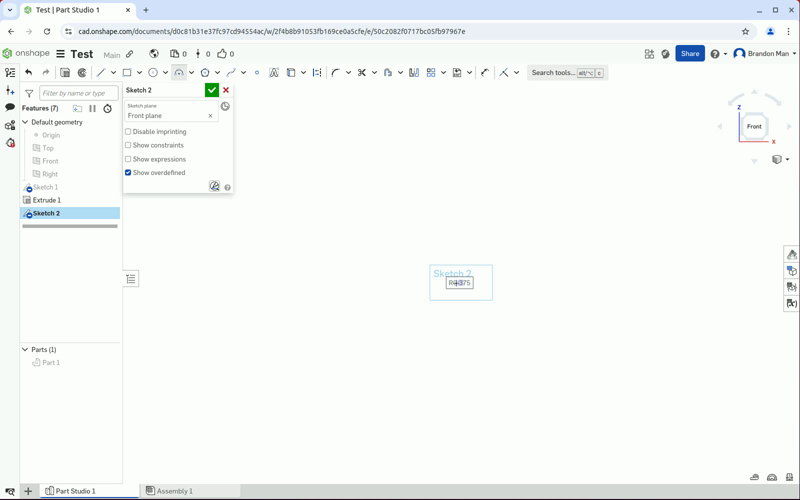
key(esc)
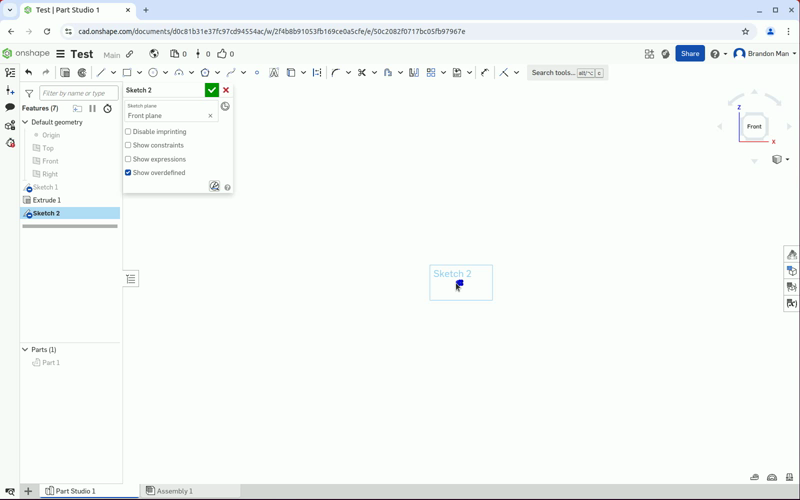
key(c)
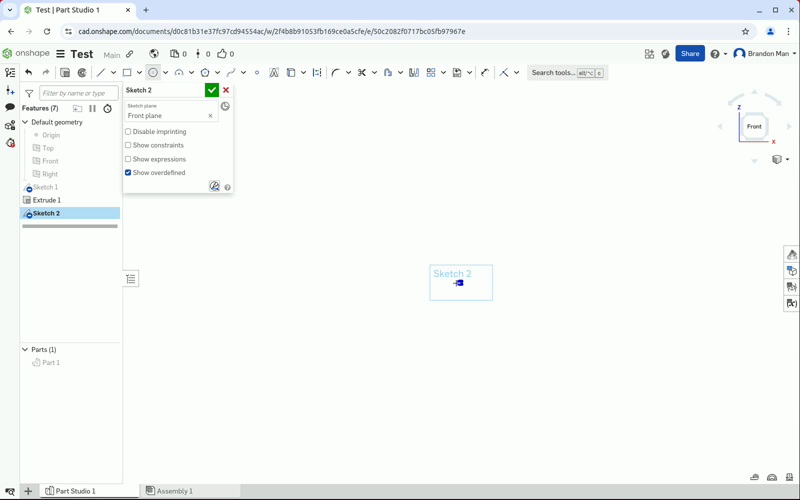
key_down(shift)
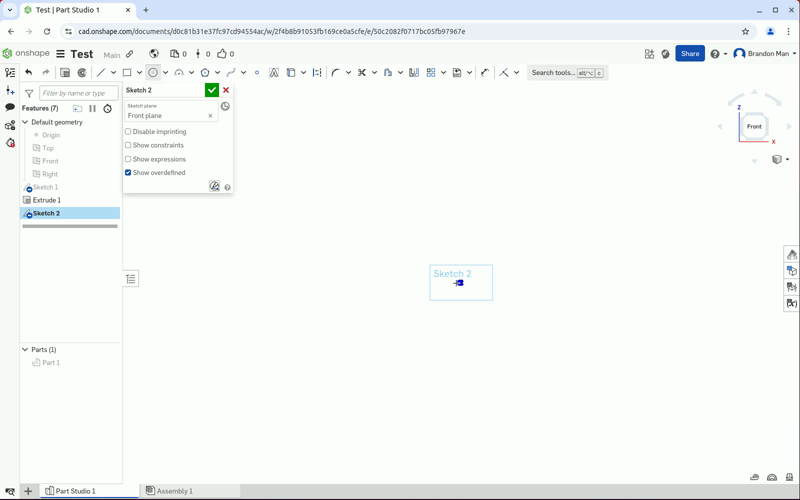
mouse_move(458, 282)
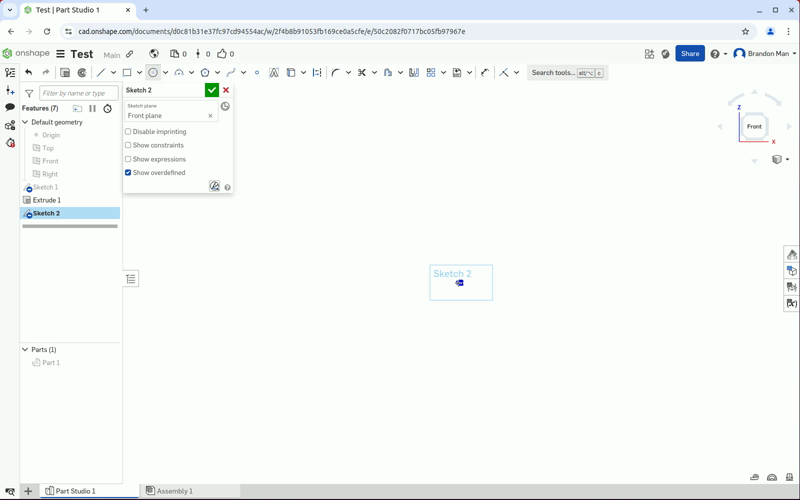
scroll(6)
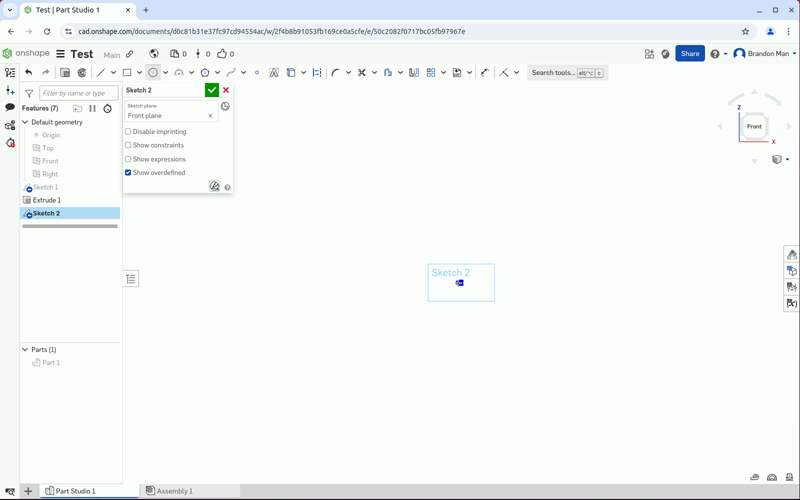
scroll(6)
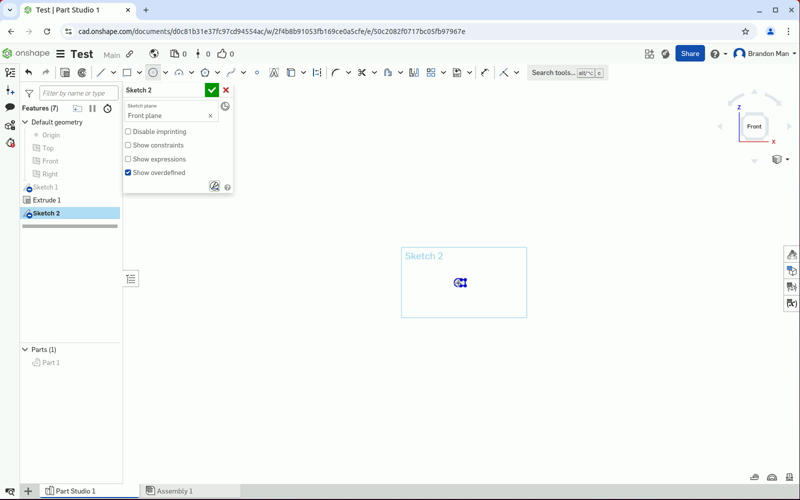
scroll(6)
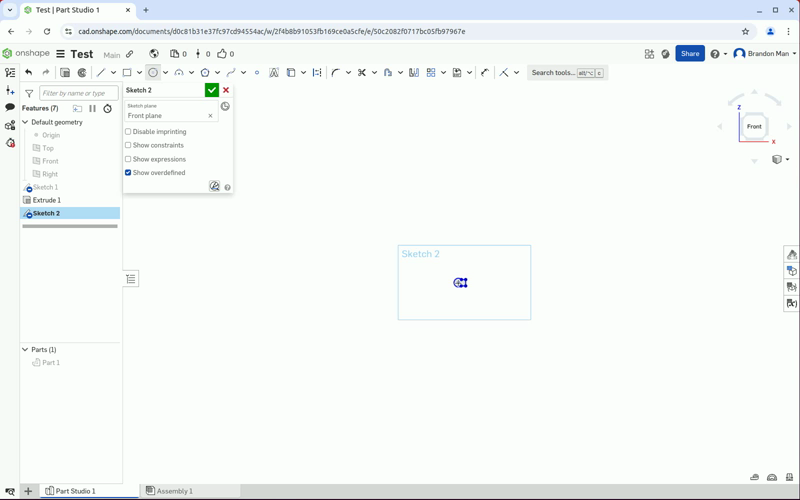
scroll(6)
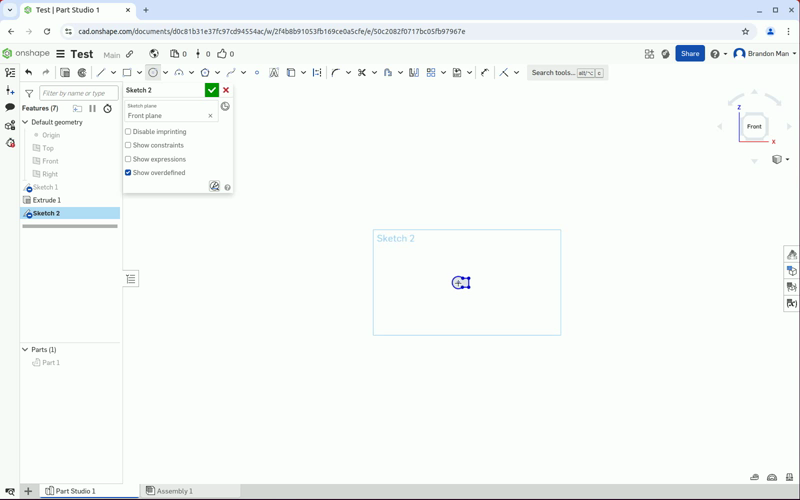
scroll(6)
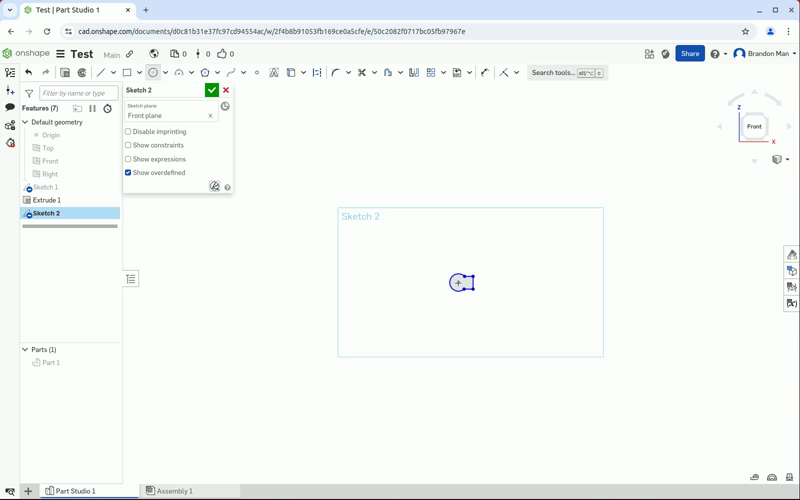
scroll(6)
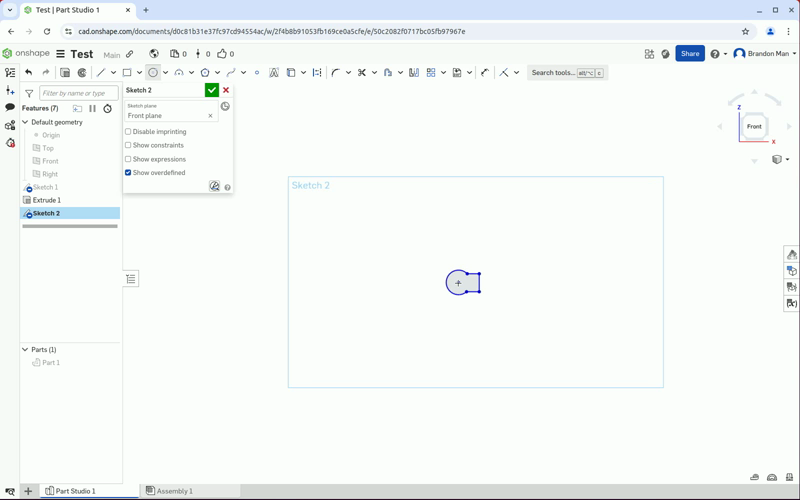
scroll(6)
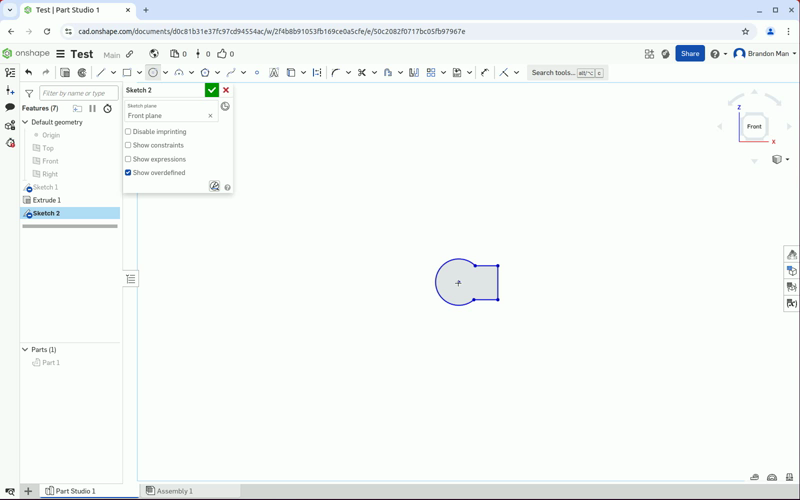
click(458, 282)
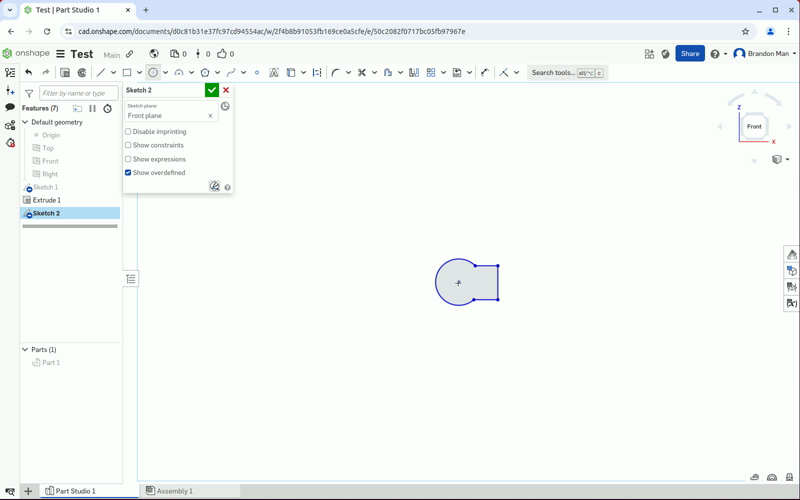
scroll(-6)
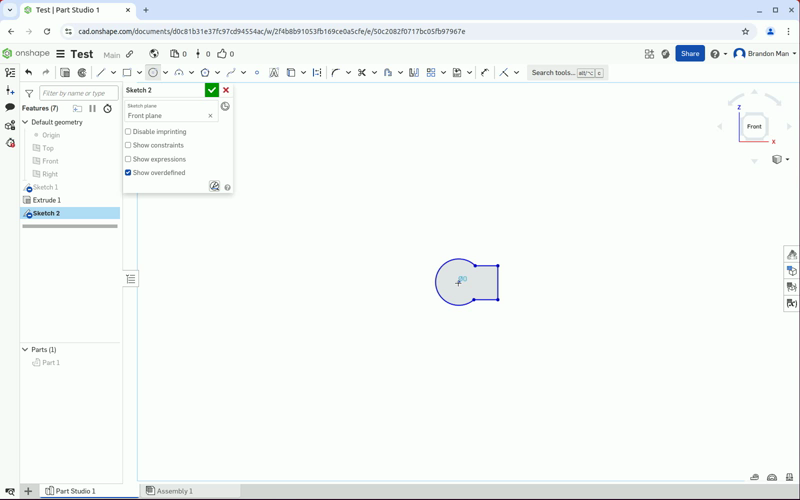
scroll(-6)
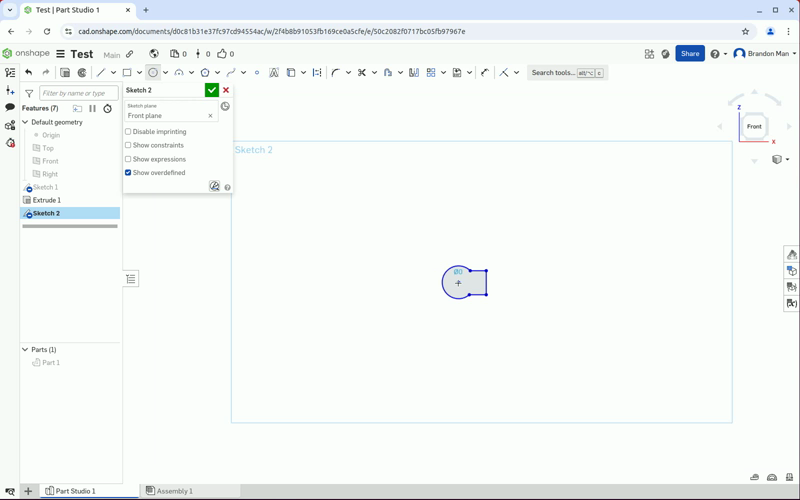
scroll(-6)
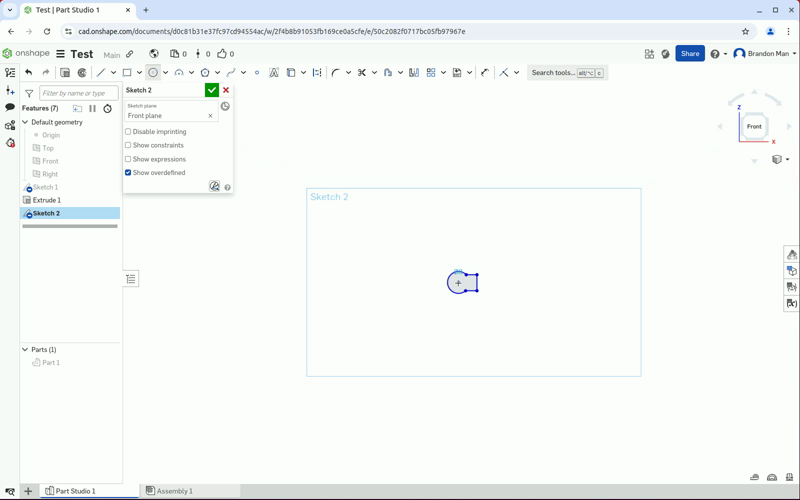
scroll(-6)
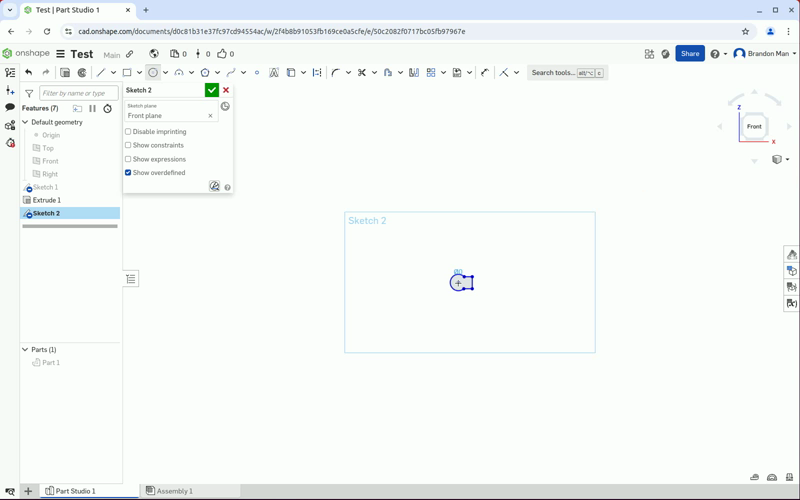
scroll(-6)
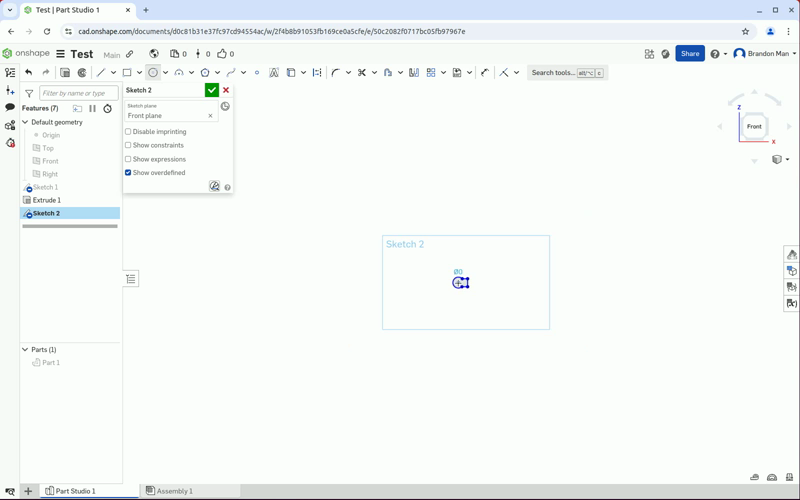
scroll(-6)
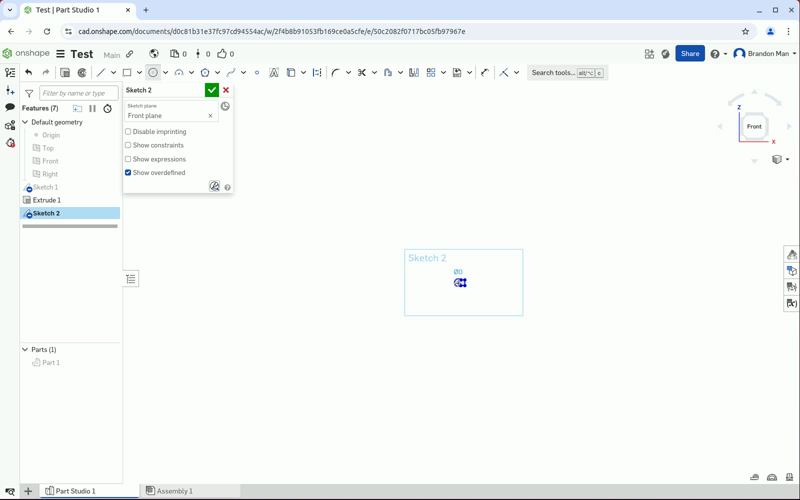
scroll(-6)
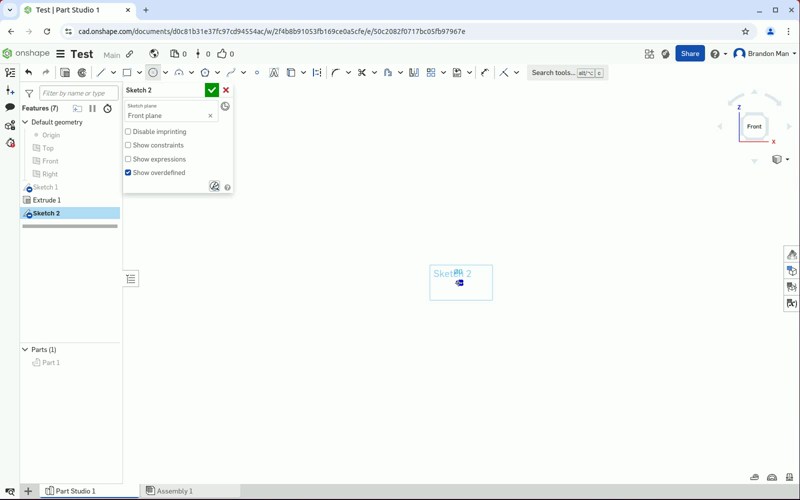
key_up(shift)
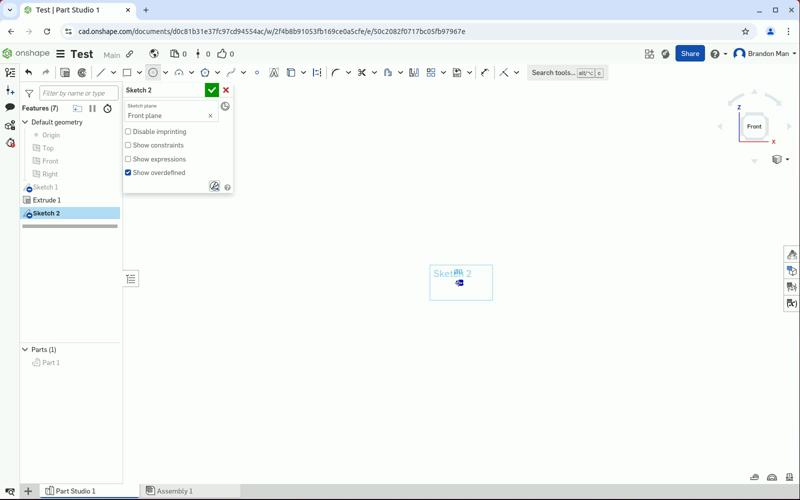
mouse_move(459, 282)
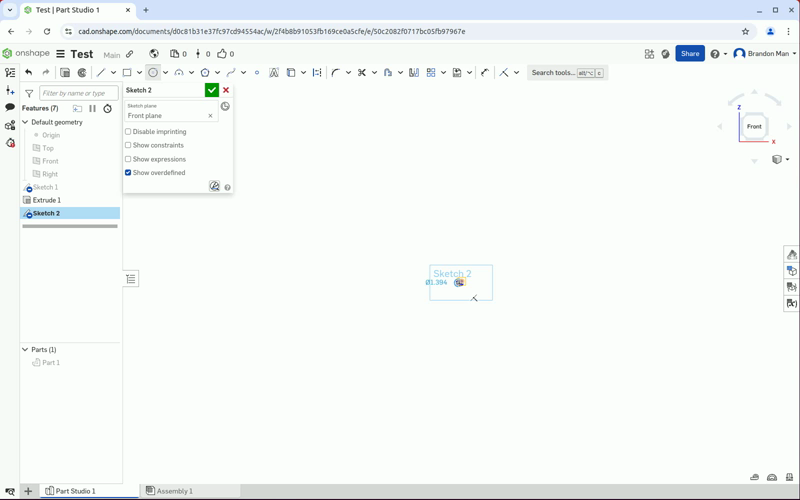
scroll(6)
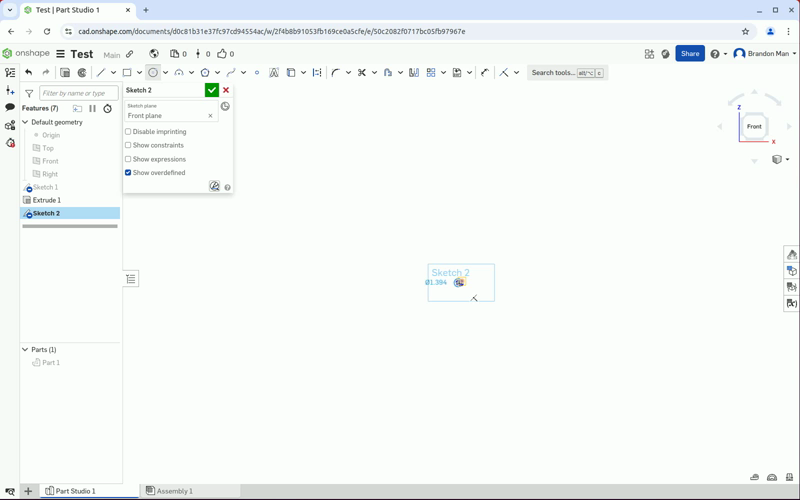
scroll(6)
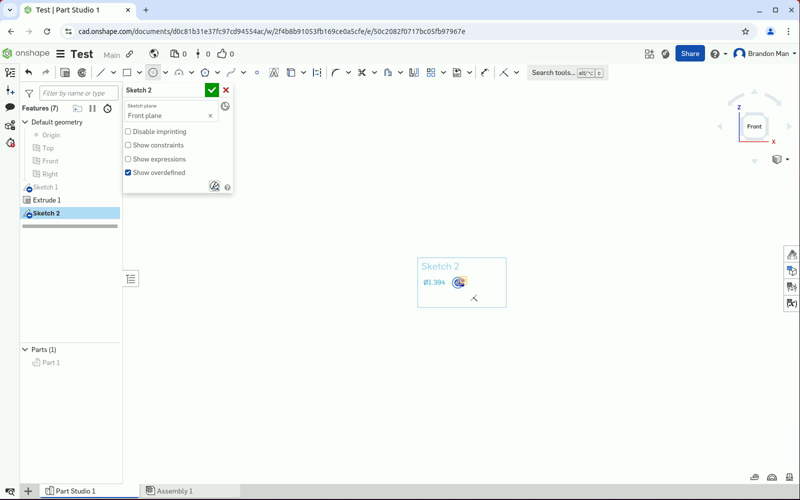
scroll(6)
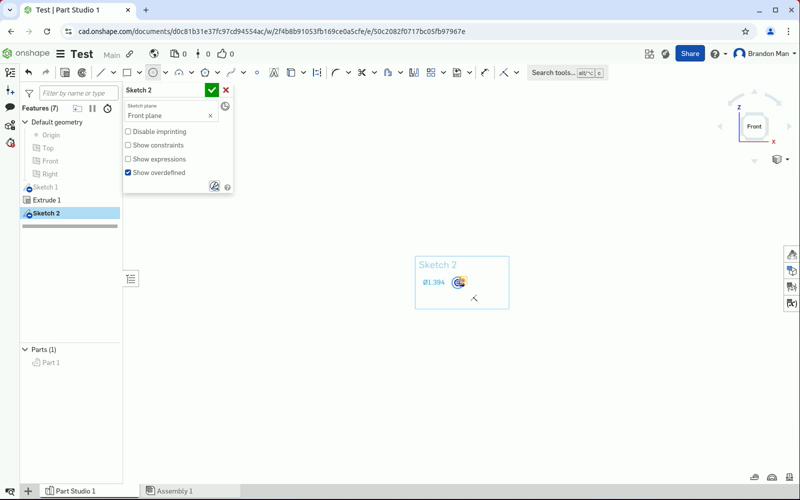
scroll(6)
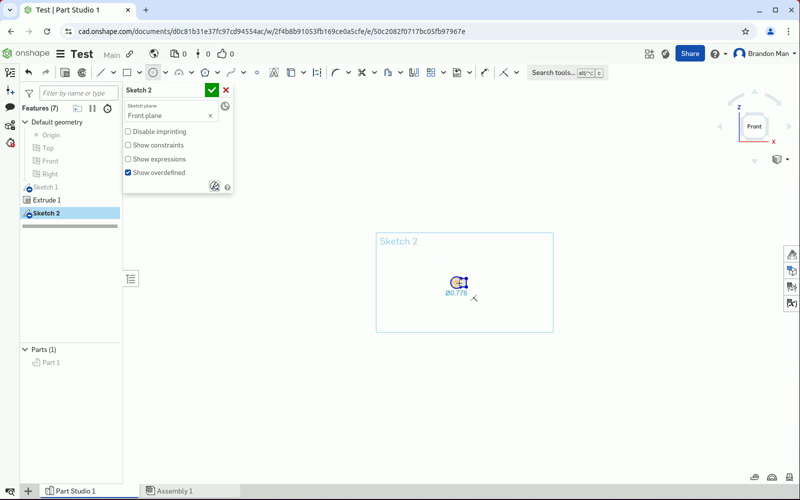
scroll(6)
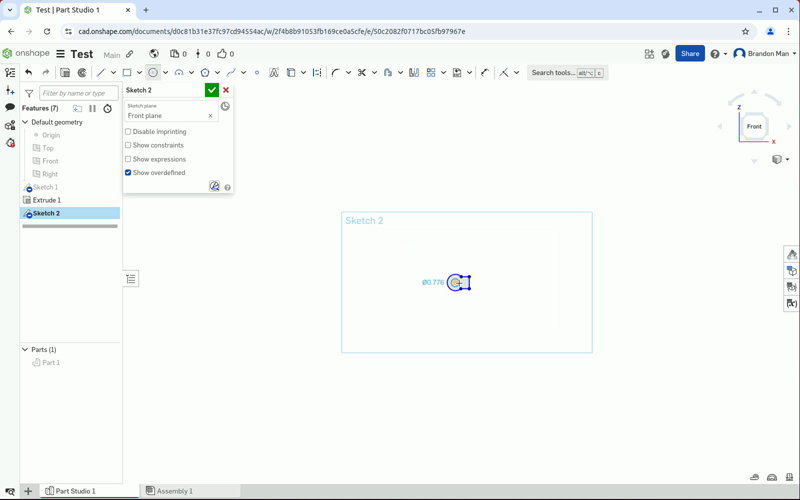
scroll(6)
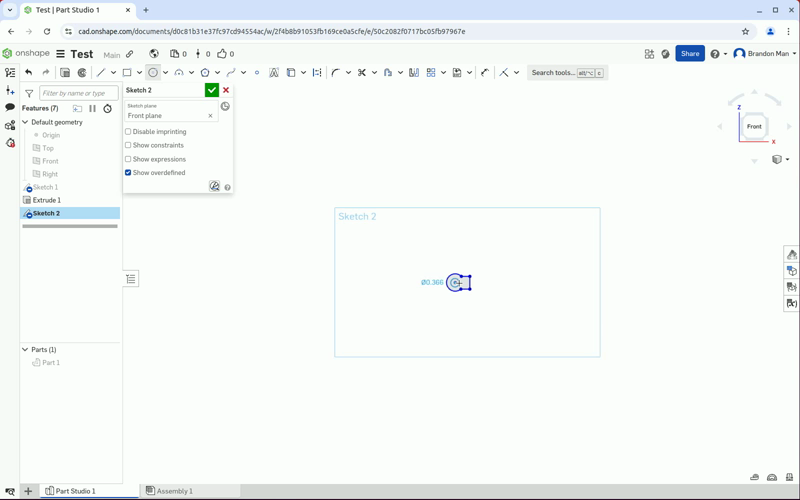
scroll(6)
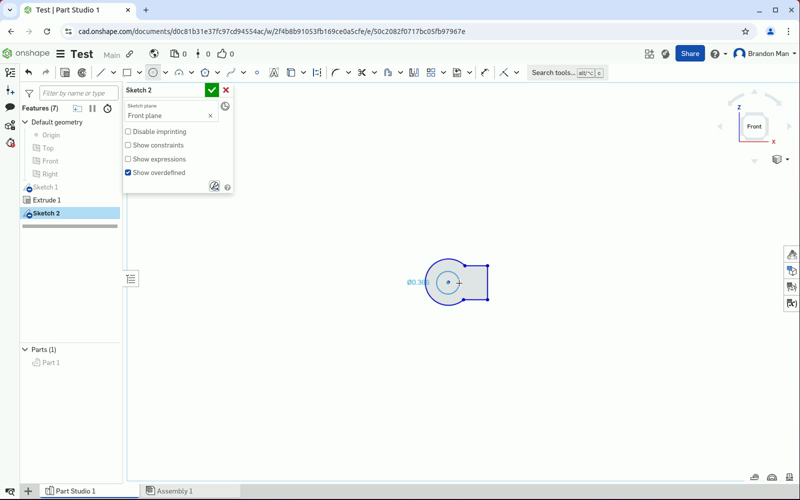
click(459, 282)
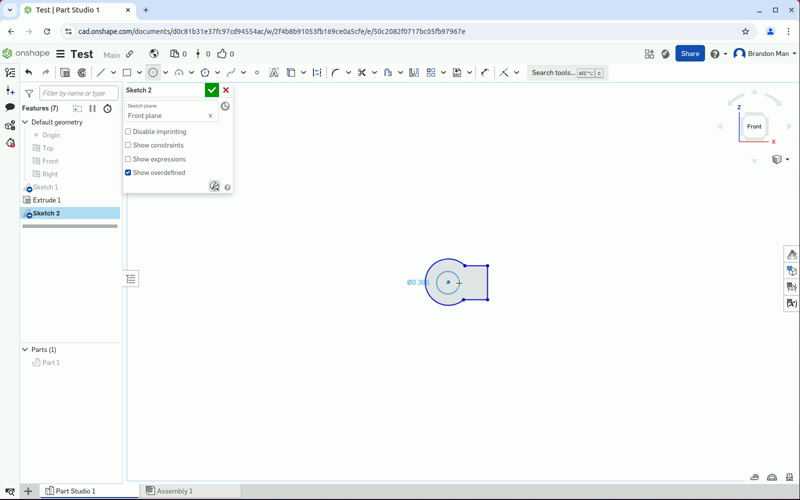
scroll(-6)
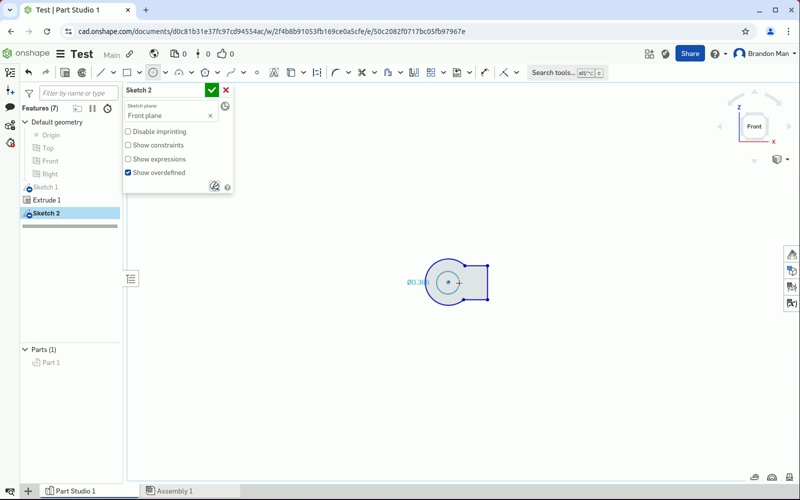
scroll(-6)
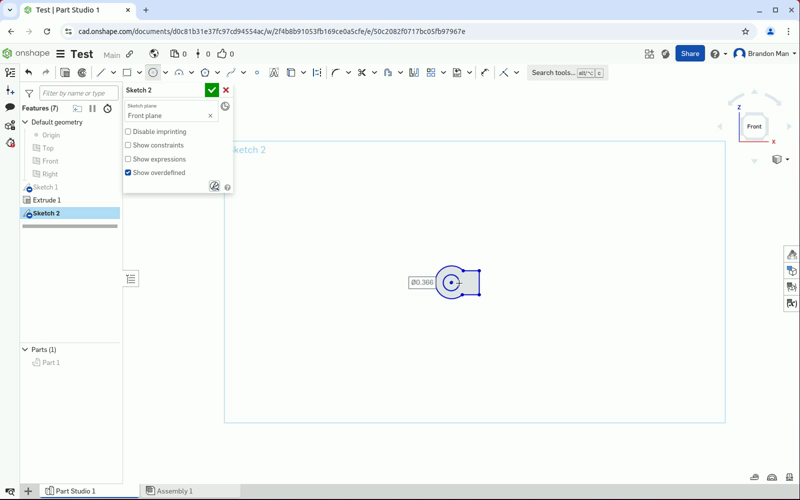
scroll(-6)
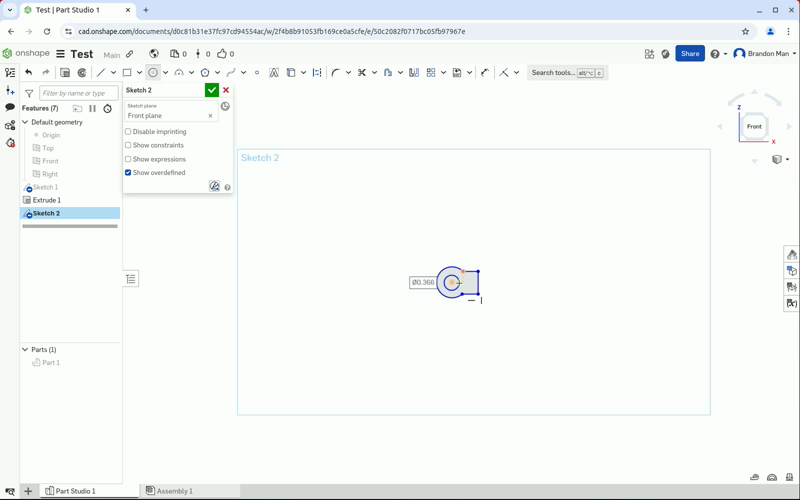
scroll(-6)
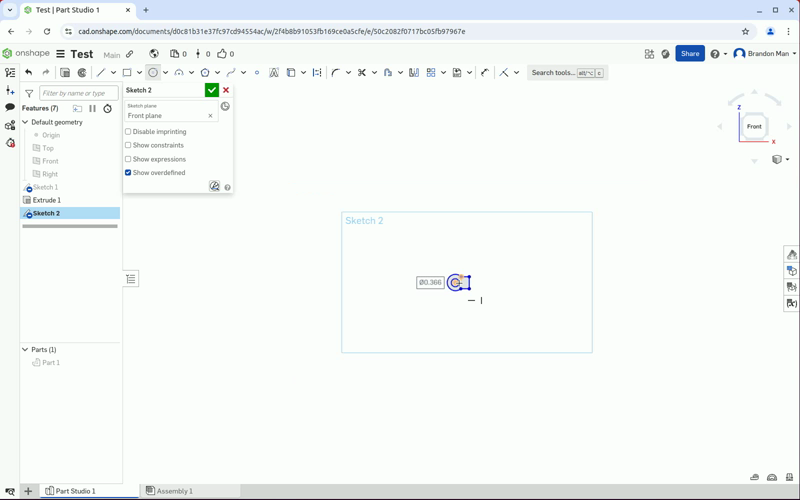
scroll(-6)
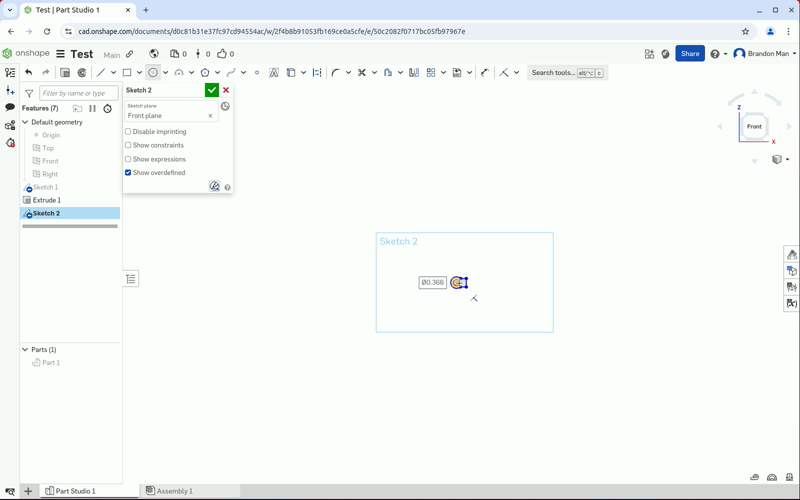
scroll(-6)
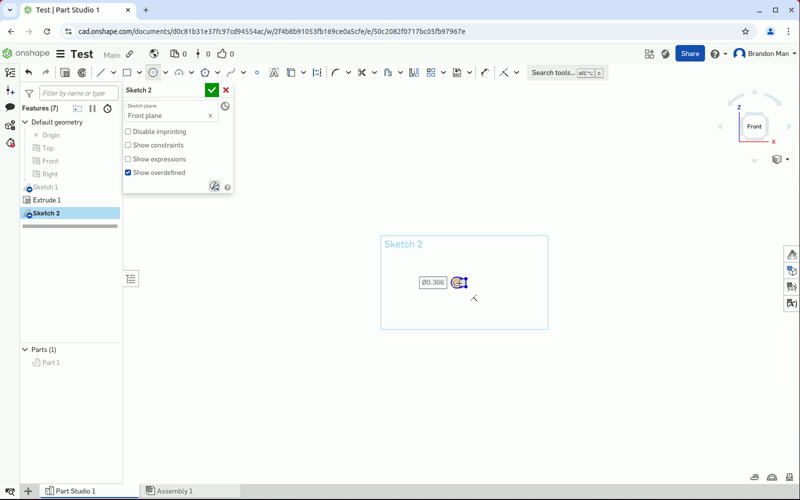
scroll(-6)
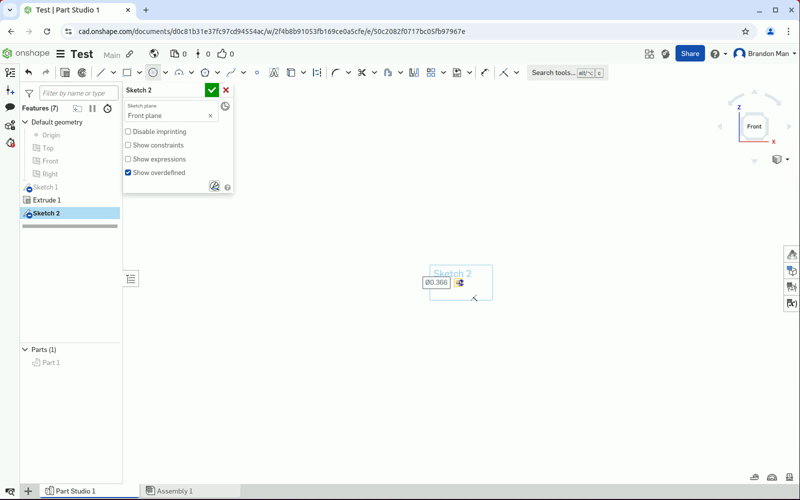
key(esc)
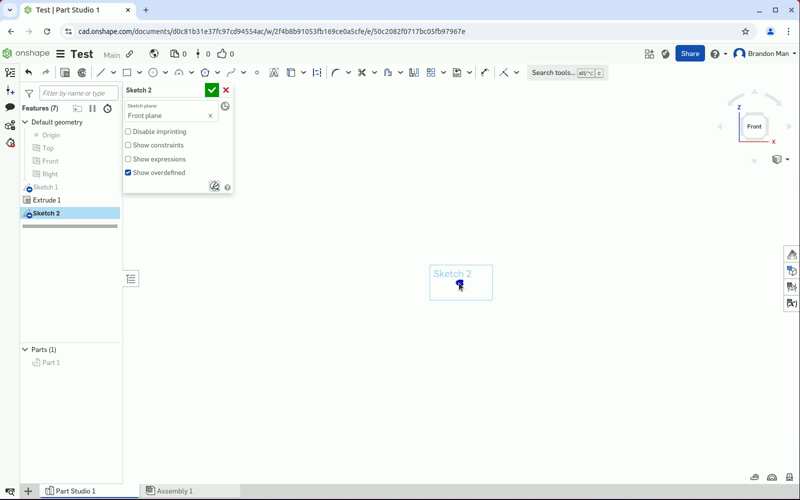
mouse_move(459, 283)
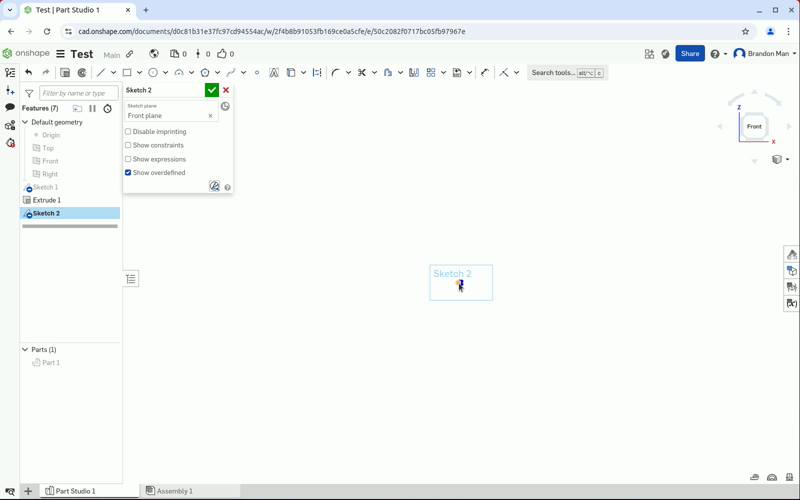
scroll(6)
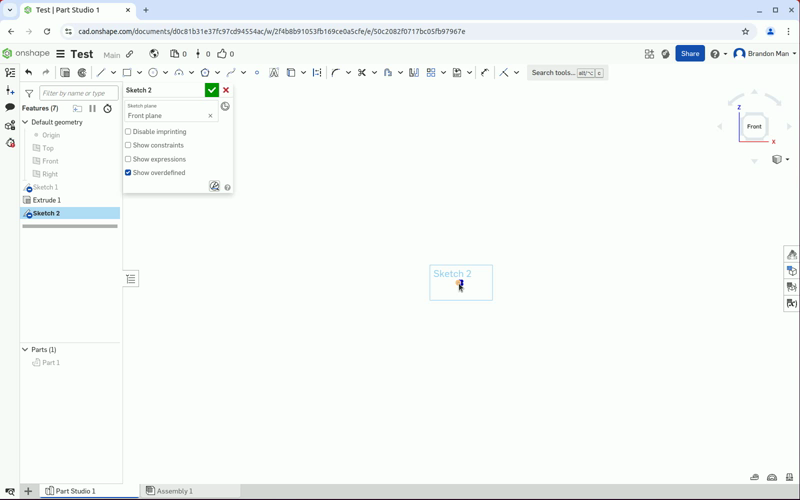
scroll(6)
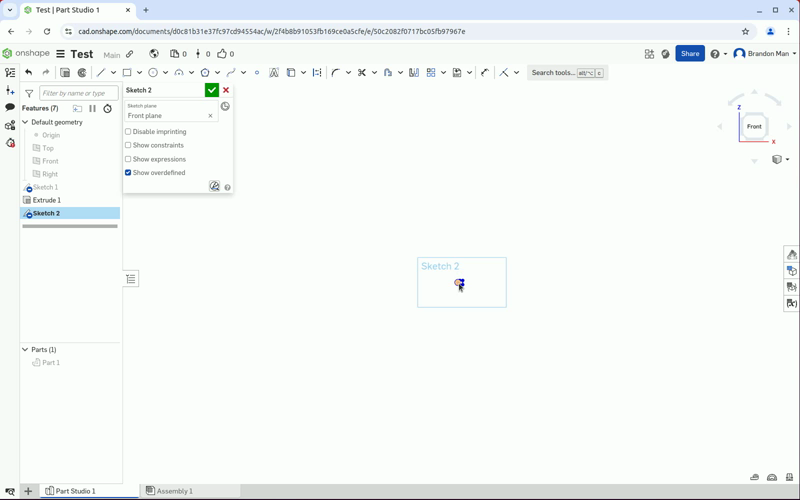
scroll(6)
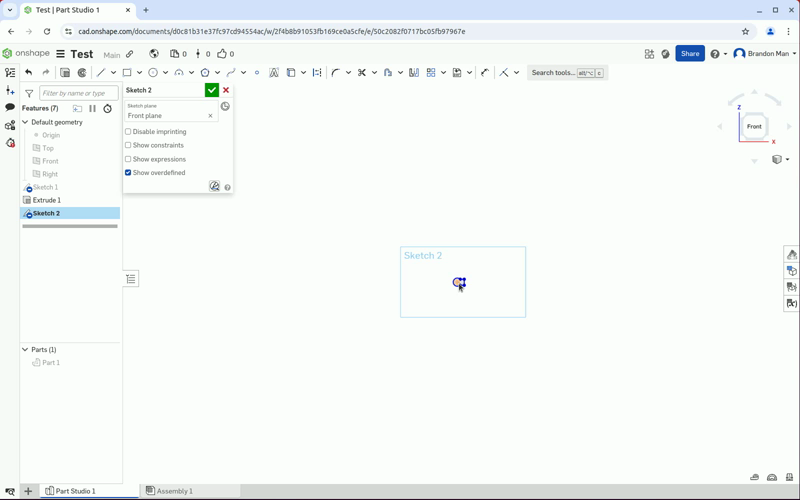
scroll(6)
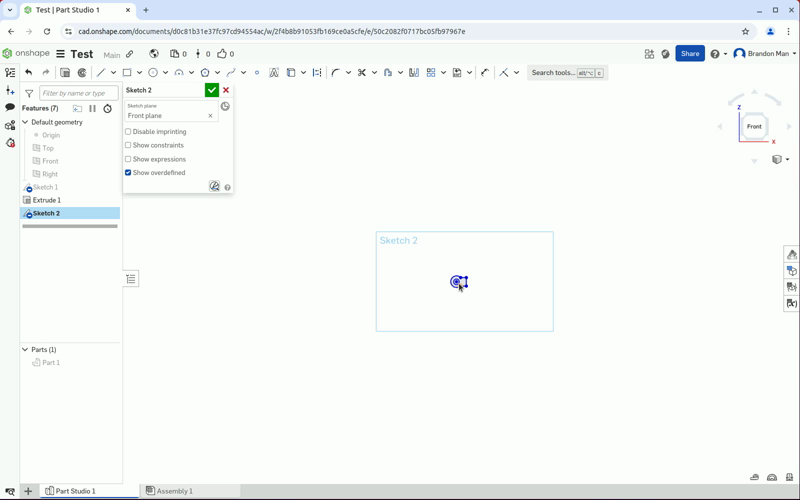
scroll(6)
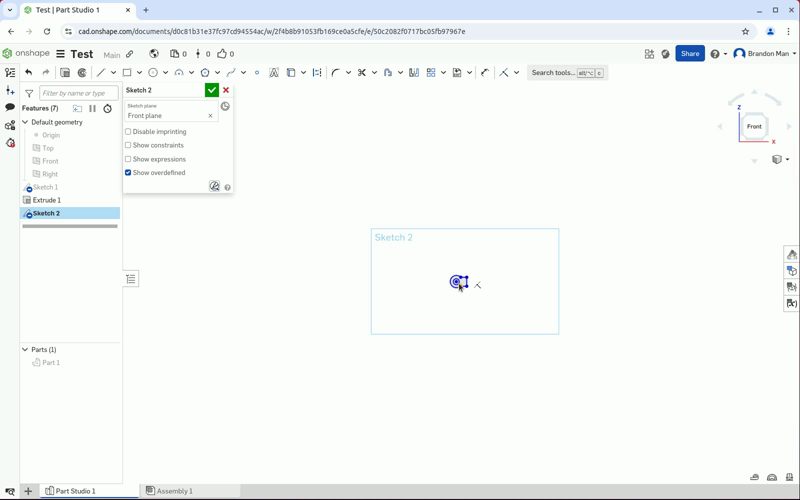
scroll(6)
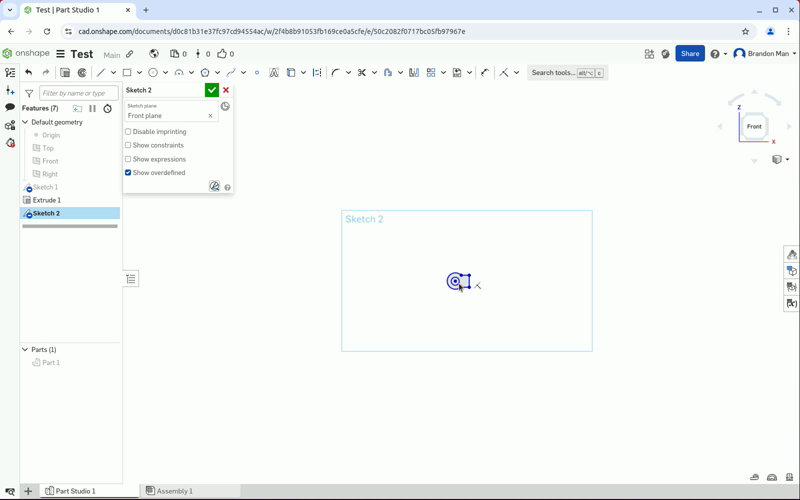
scroll(6)
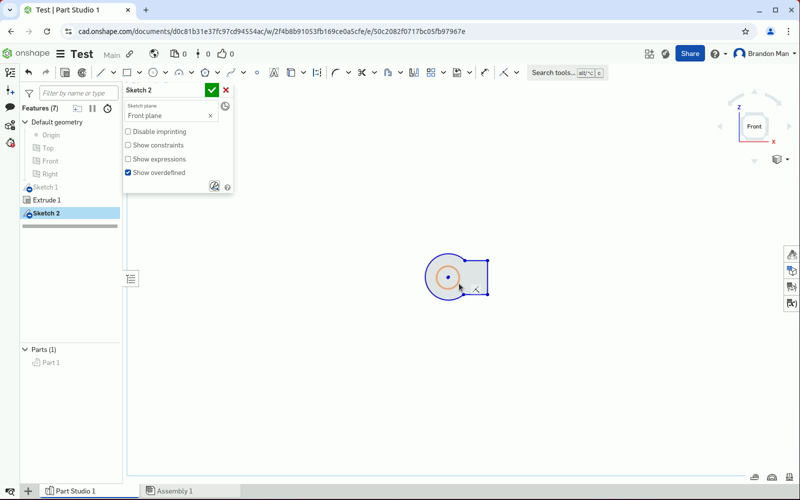
click(459, 283)
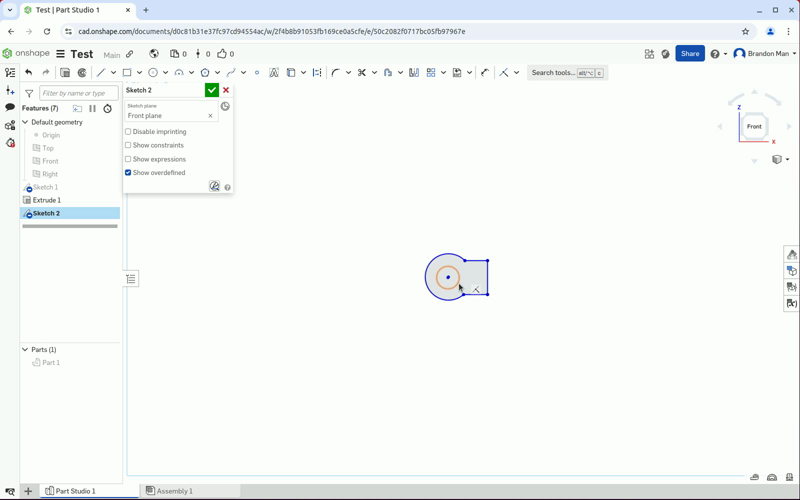
scroll(-6)
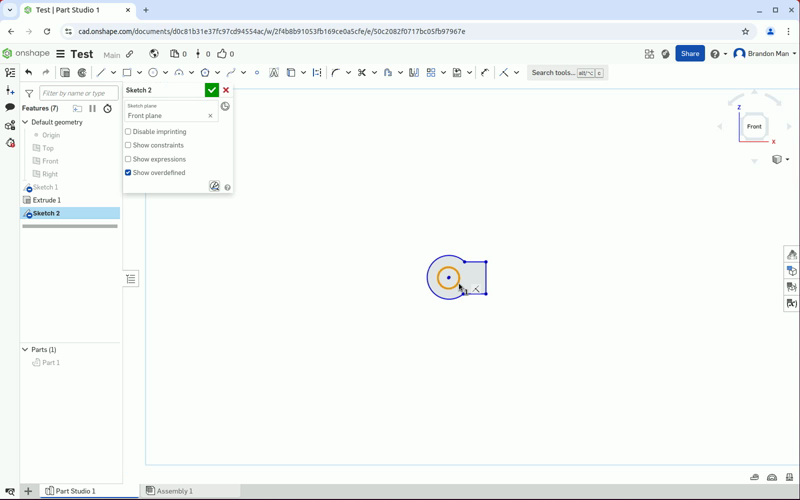
scroll(-6)
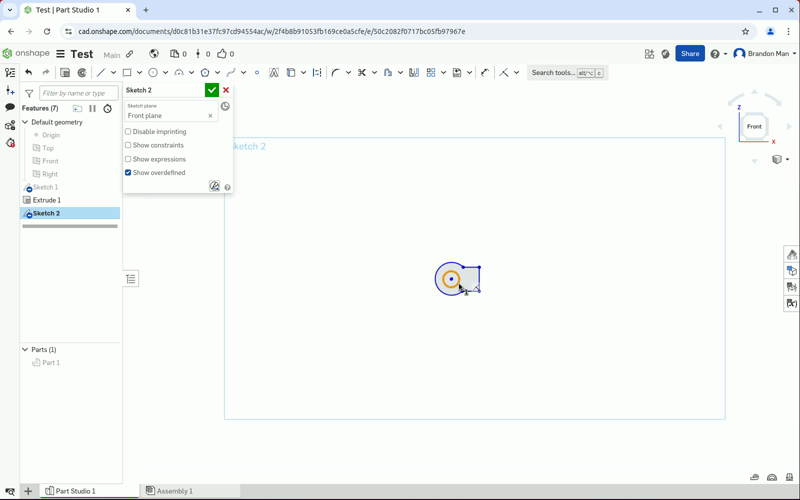
scroll(-6)
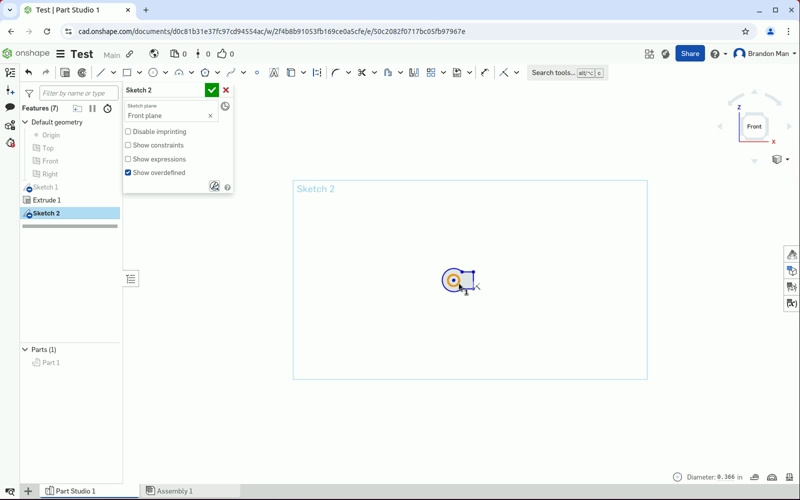
scroll(-6)
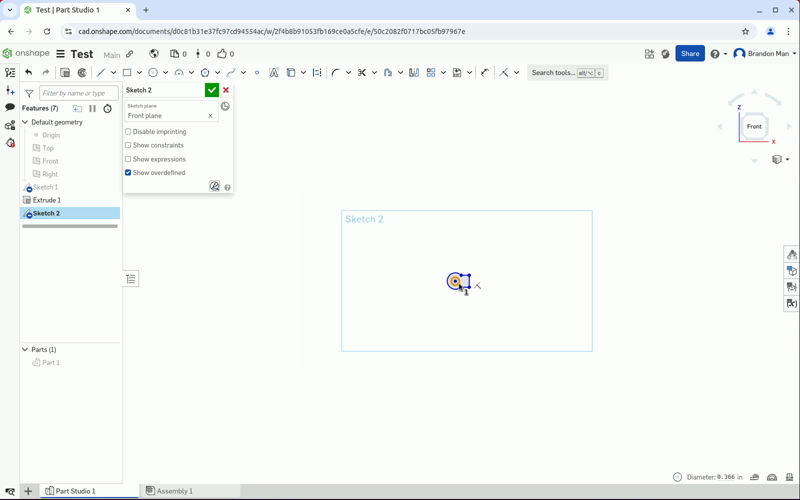
scroll(-6)
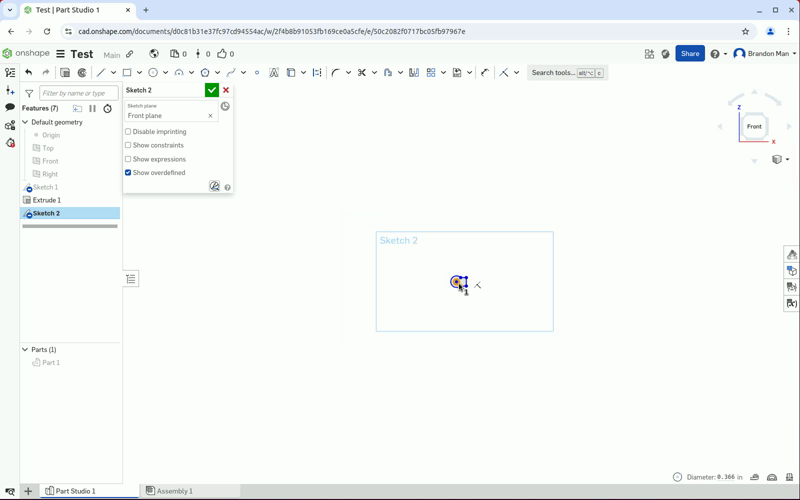
scroll(-6)
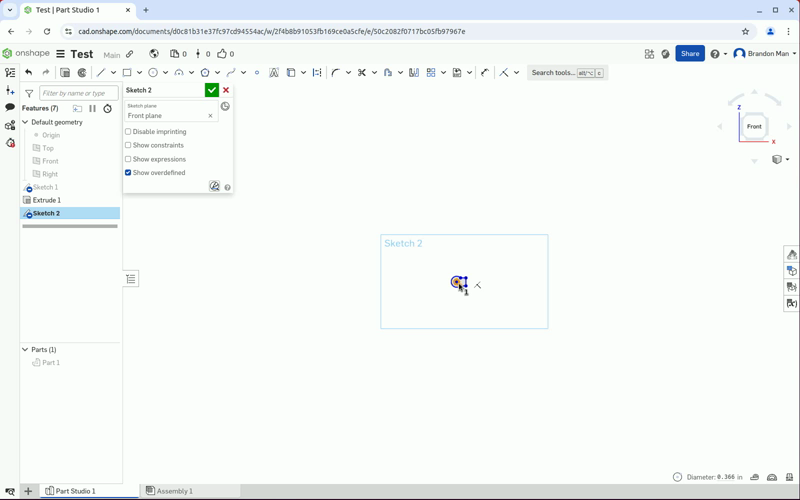
scroll(-6)
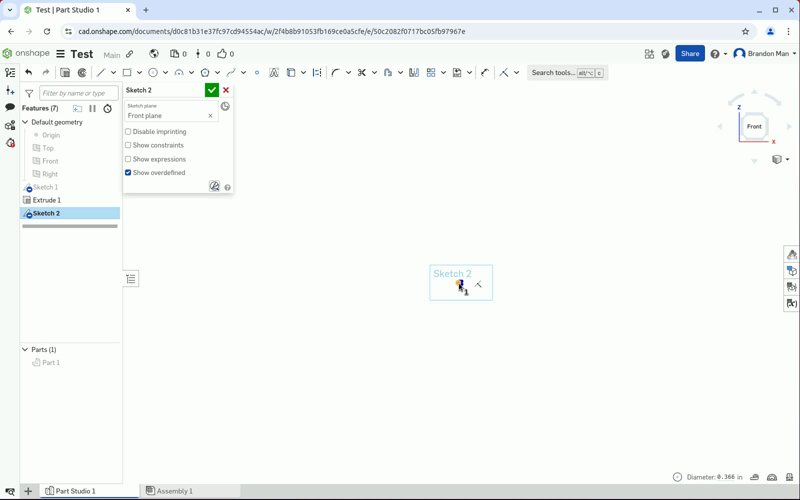
mouse_move(73, 352)
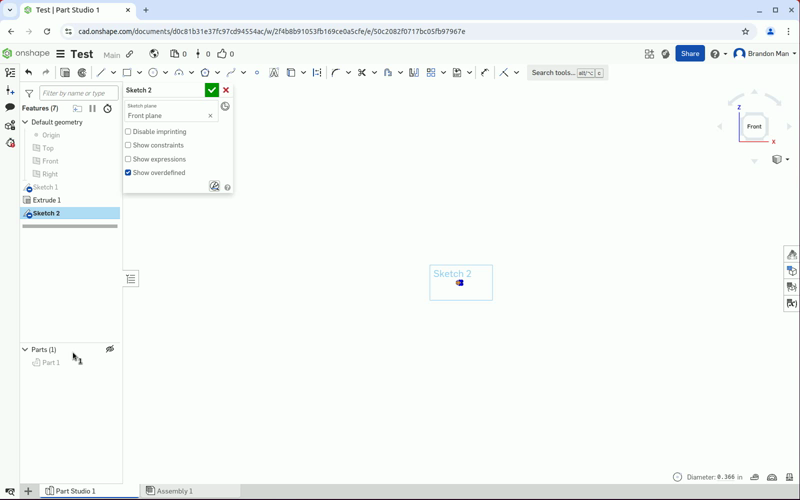
key(shift+y)
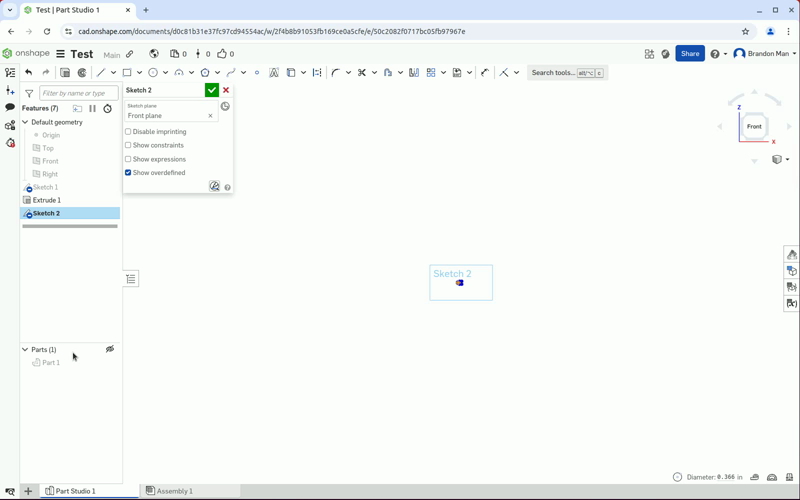
key(shift+e)
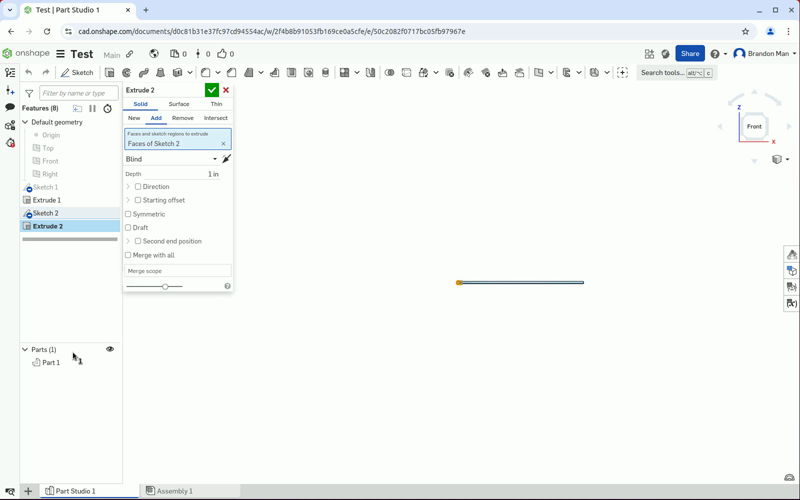
mouse_move(143, 106)
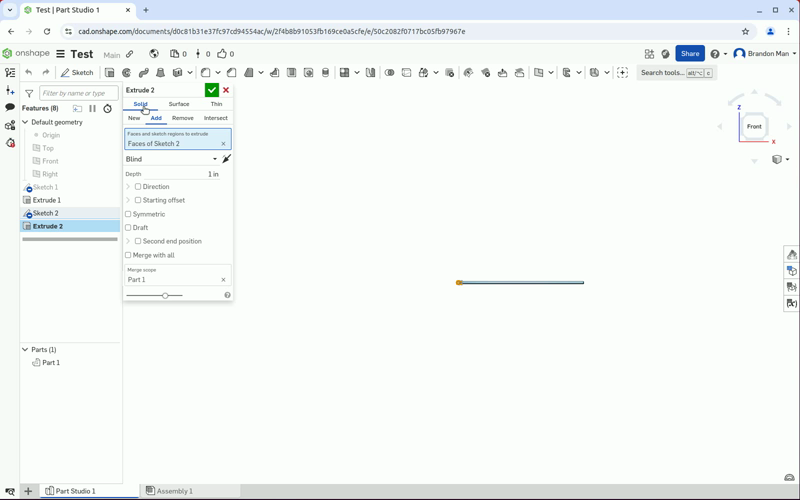
click(143, 106)
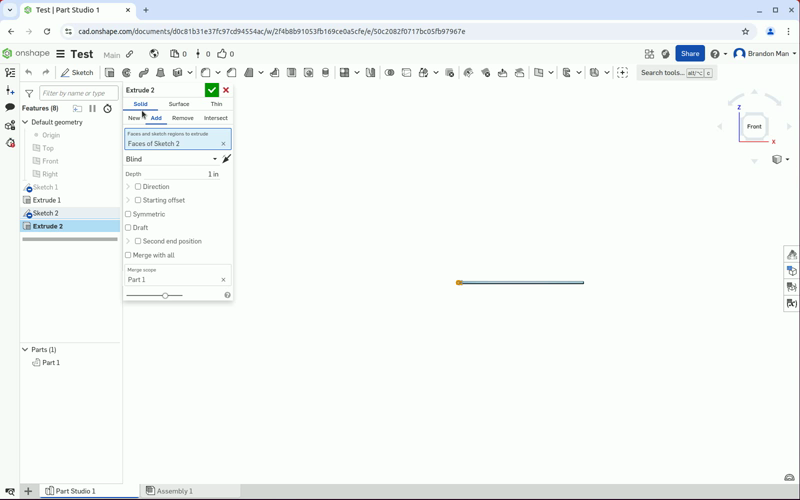
mouse_move(137, 120)
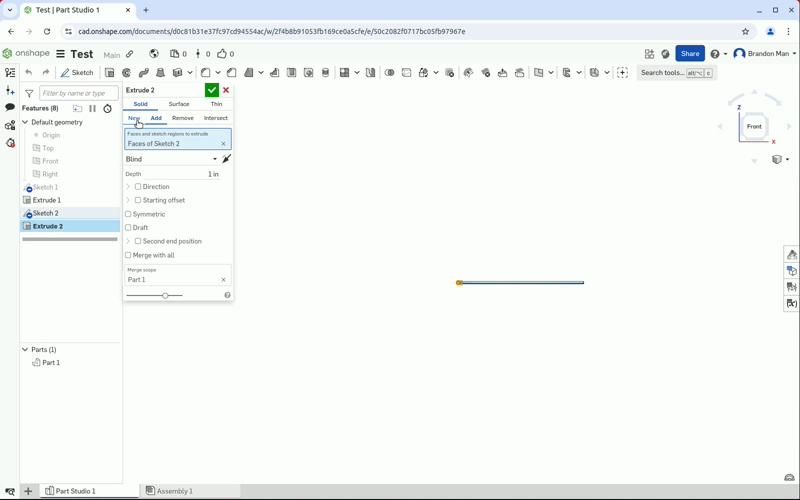
click(137, 120)
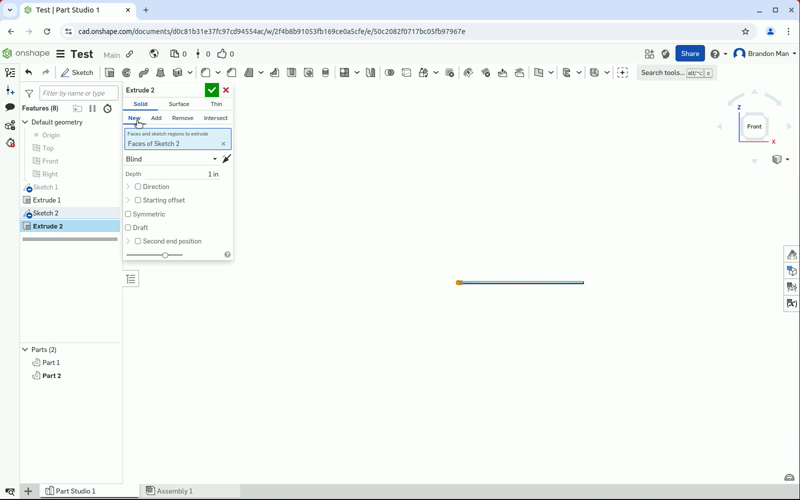
key(tab, 4)
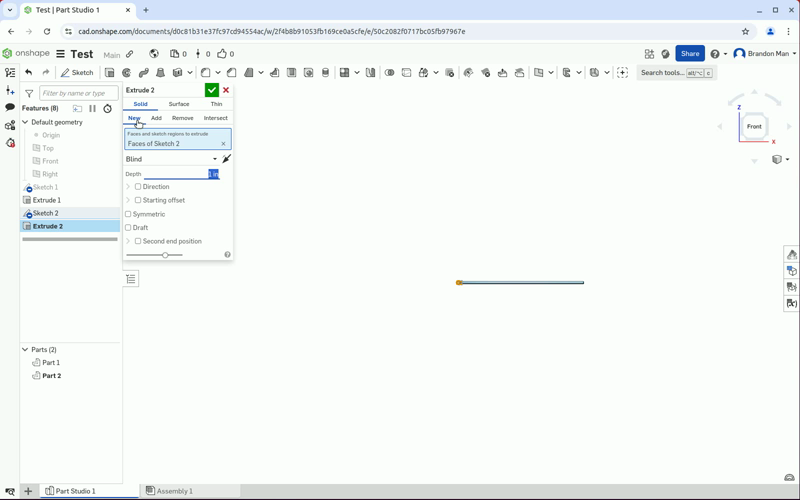
text(-0.482)
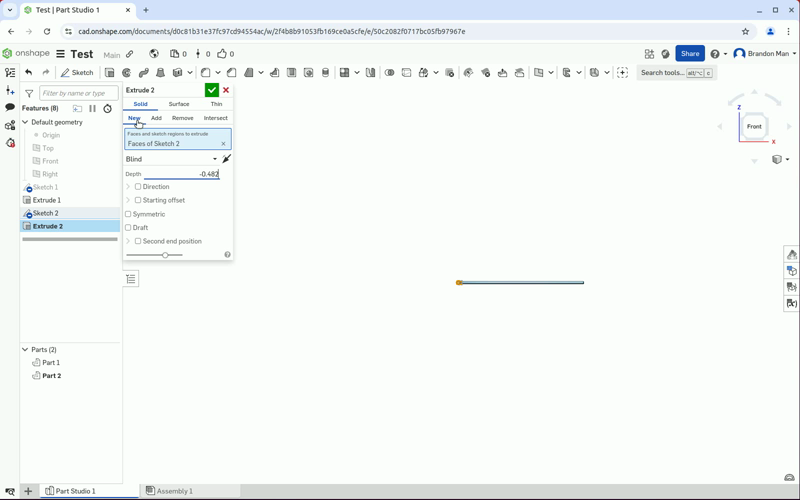
key(tab, 3)
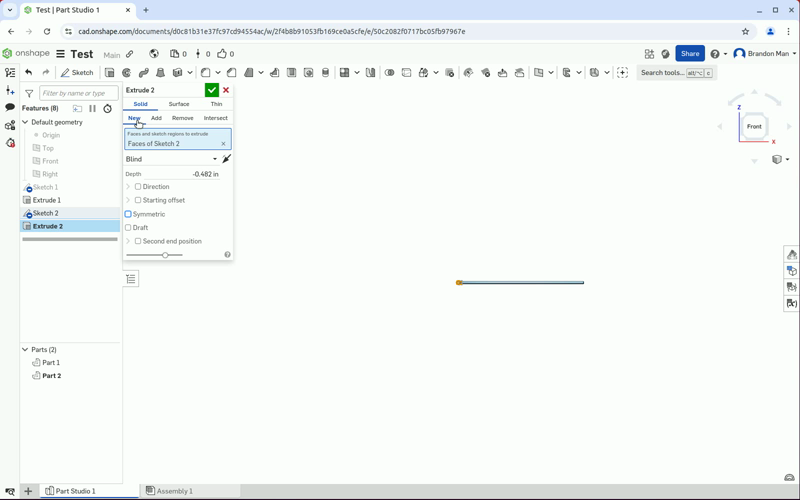
key(space)
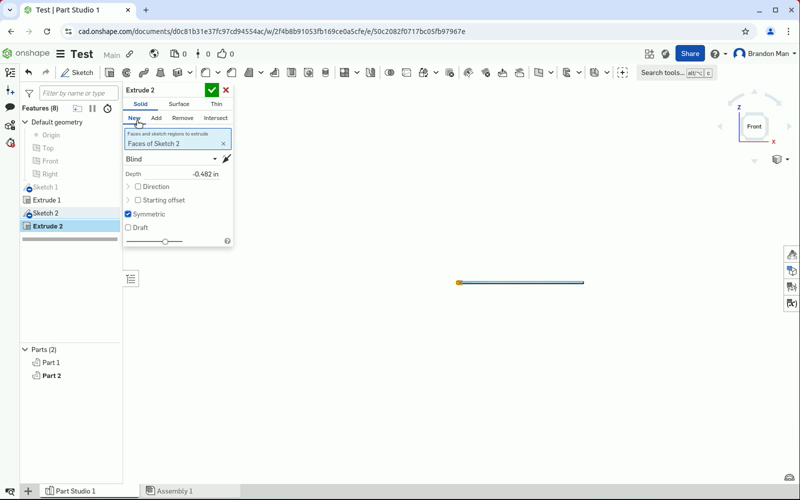
key(enter)
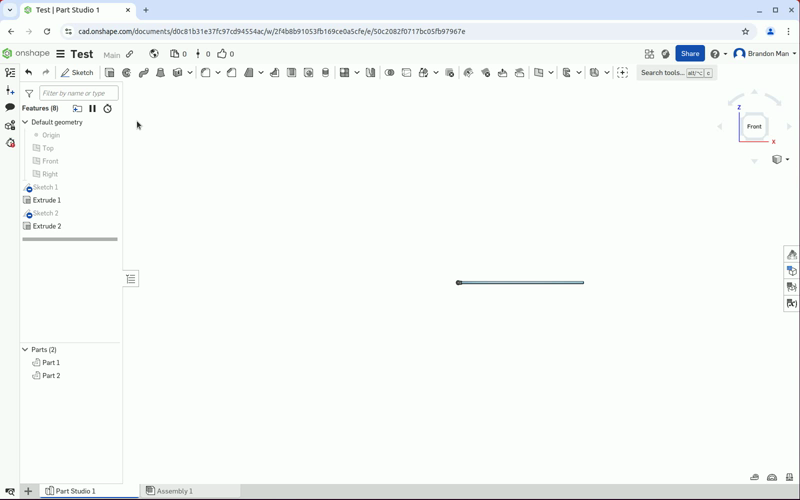
key(shift+h)
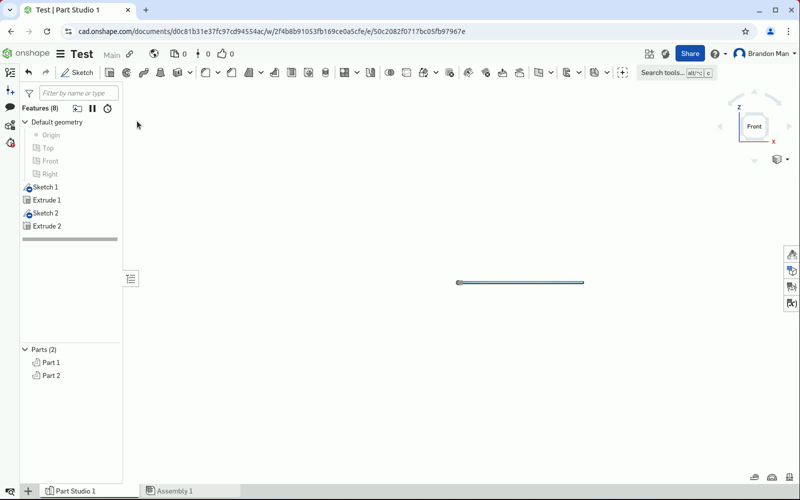
key(shift+h)
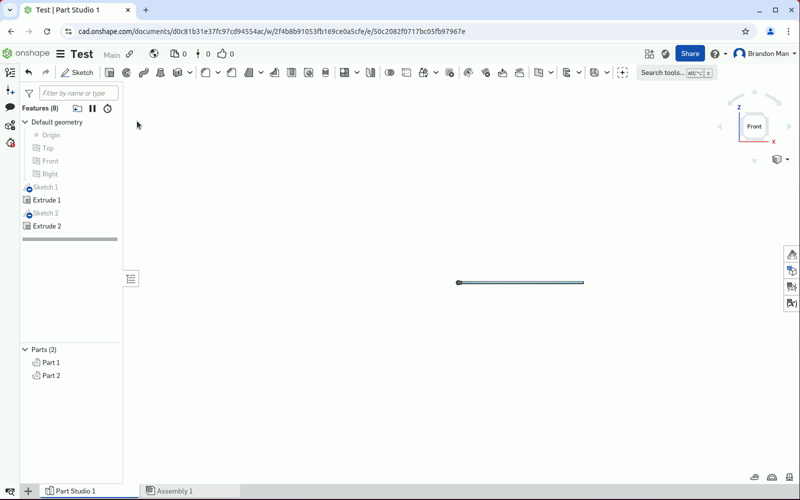
mouse_move(73, 189)
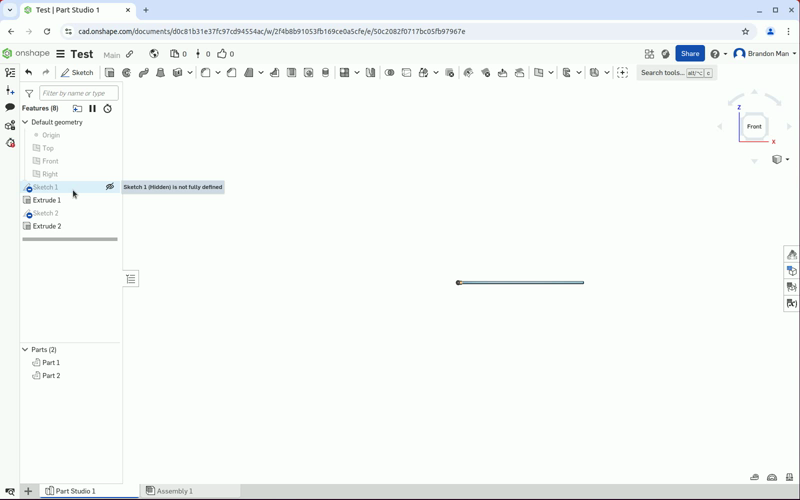
click(73, 189)
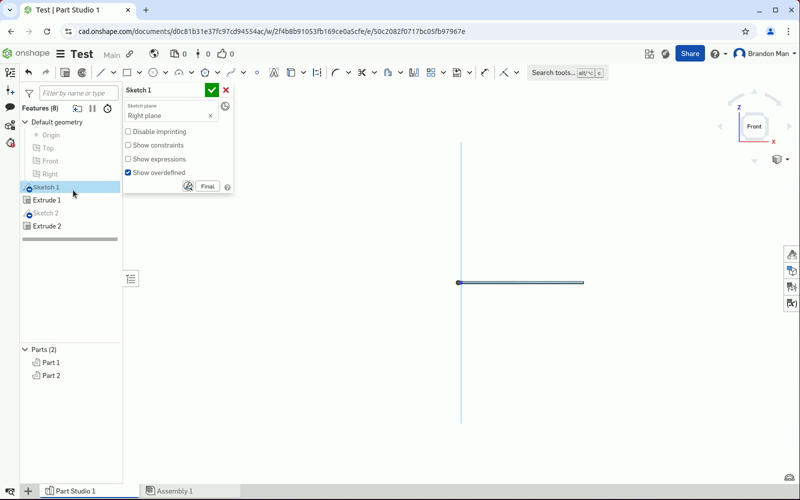
mouse_move(229, 92)
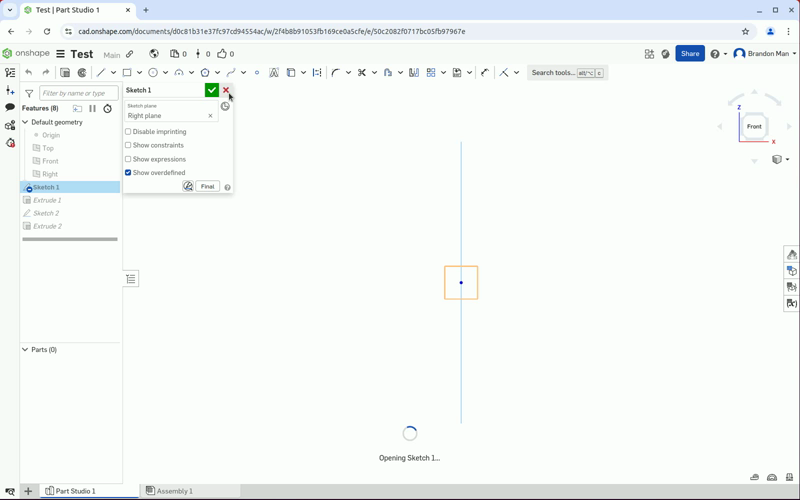
click(229, 92)
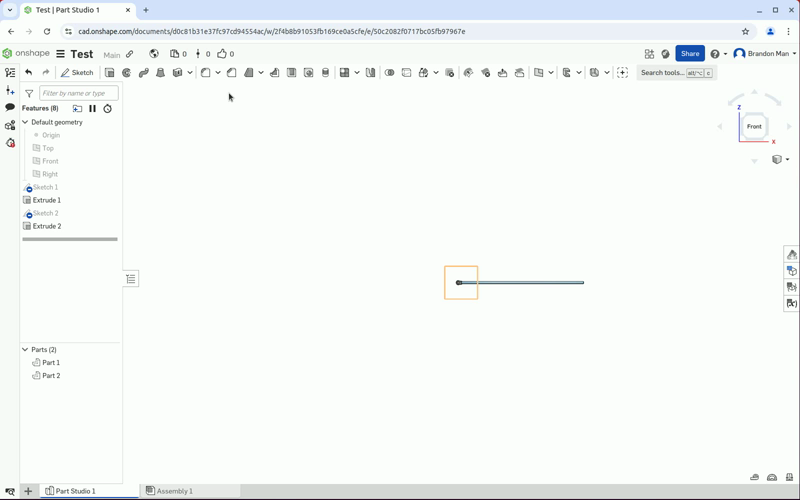
mouse_move(73, 352)
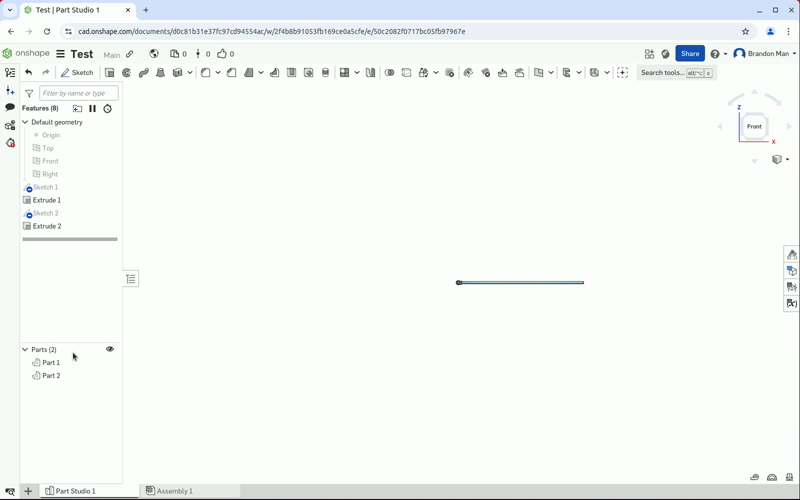
key(y)
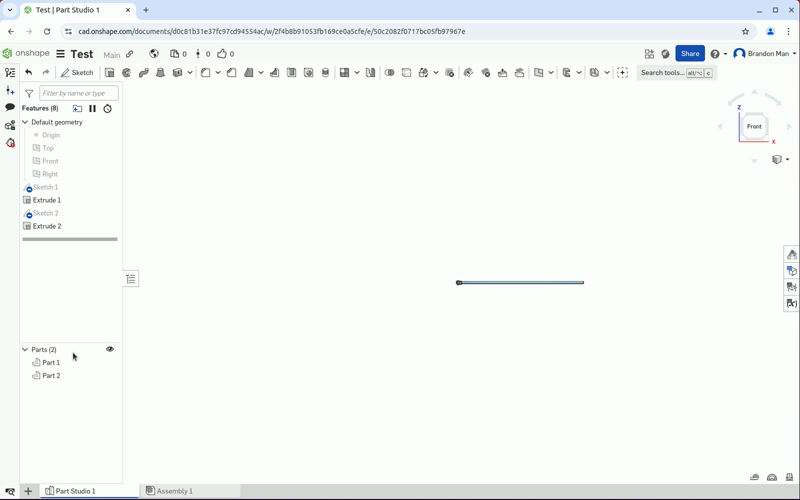
key(shift+p)
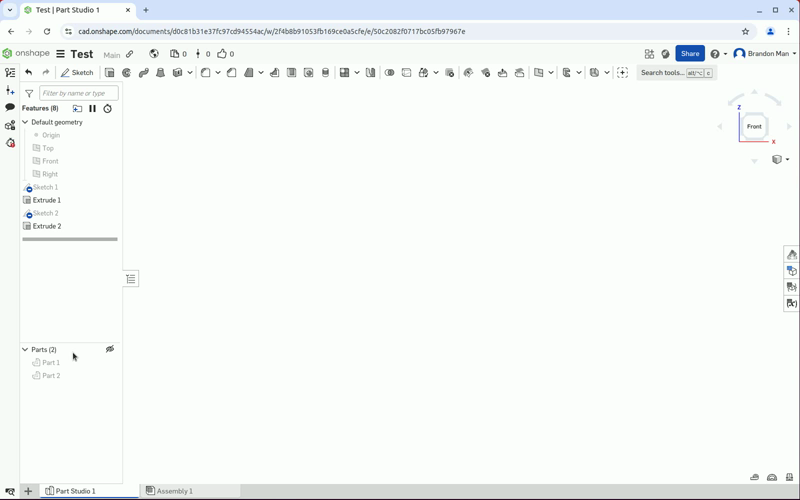
key(space)
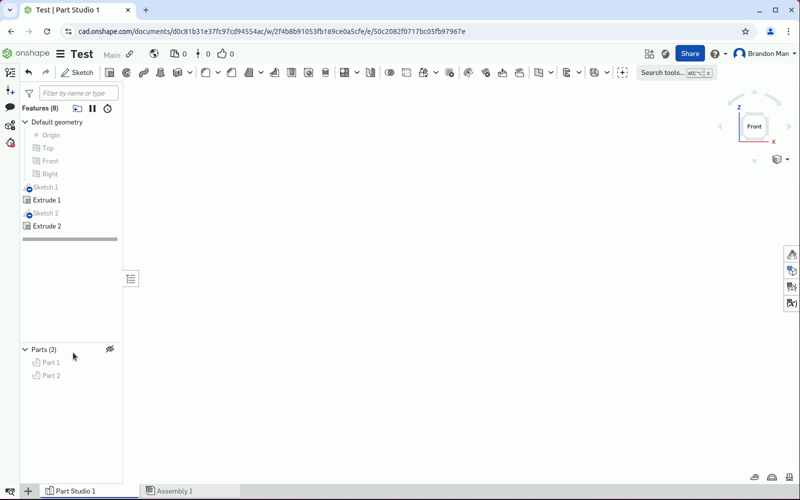
key_down(shift)
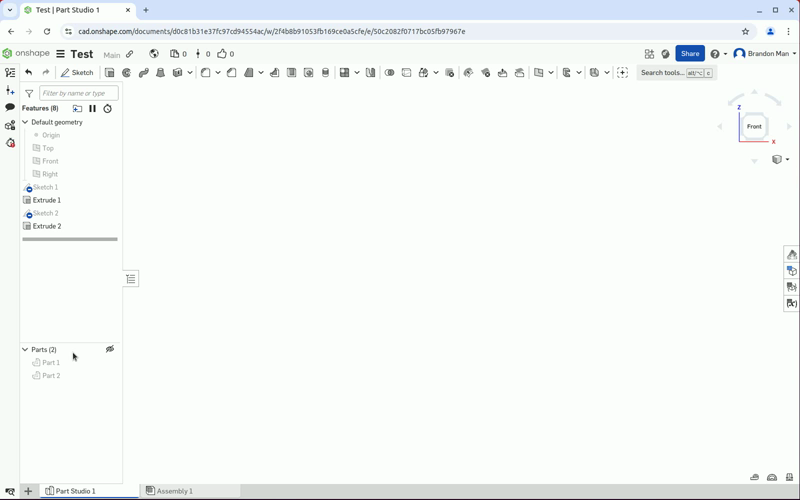
key(down)
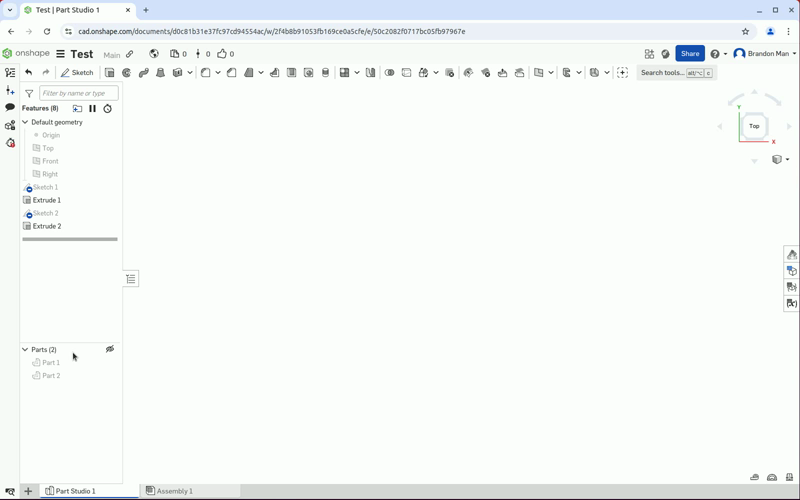
key_up(shift)
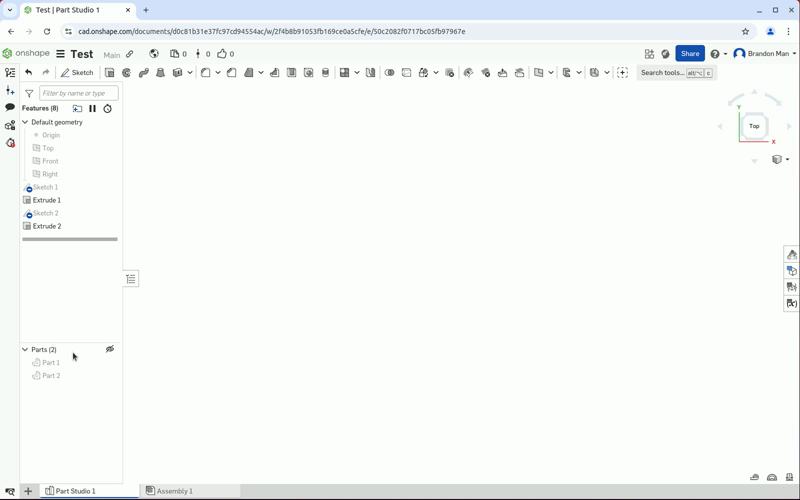
mouse_move(73, 352)
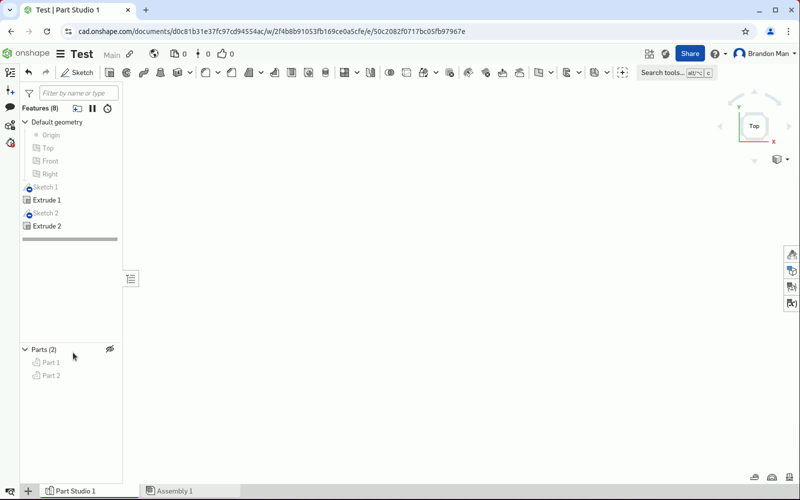
key(shift+y)
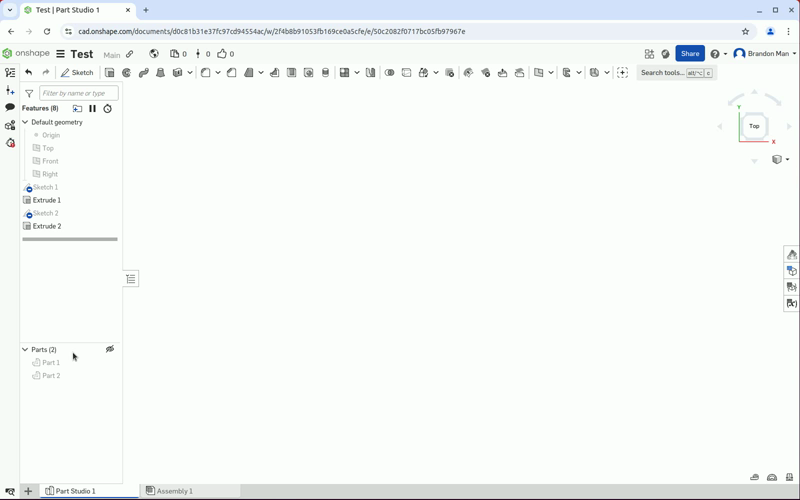
key(shift+s)
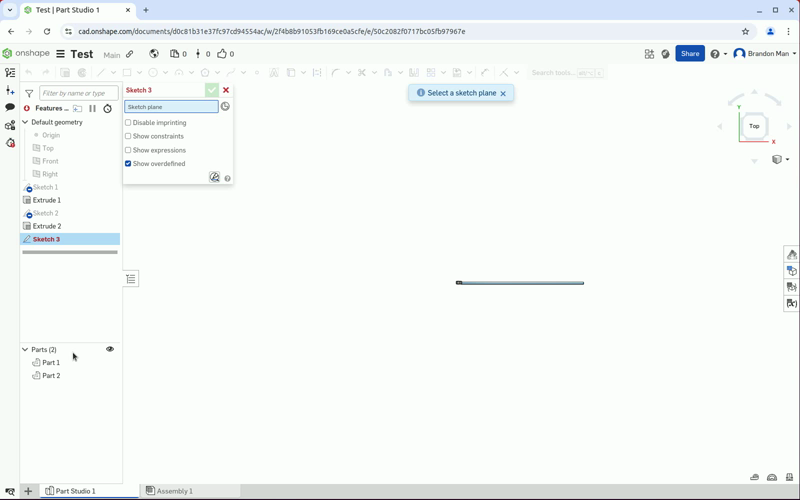
mouse_move(73, 150)
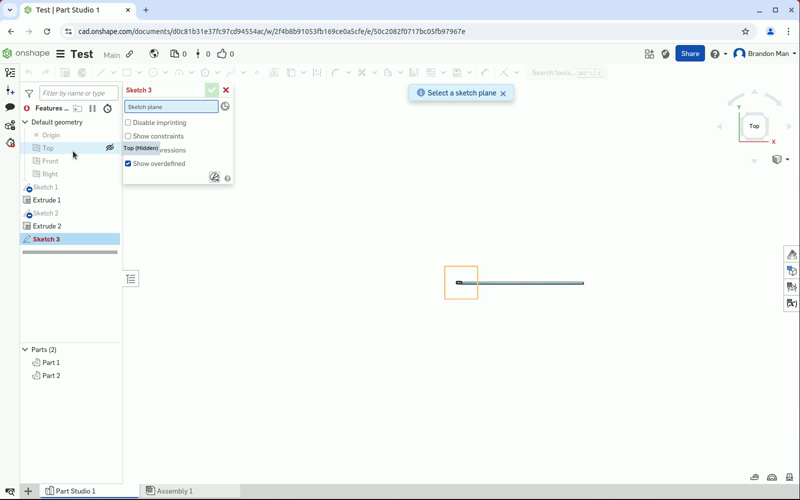
click(73, 150)
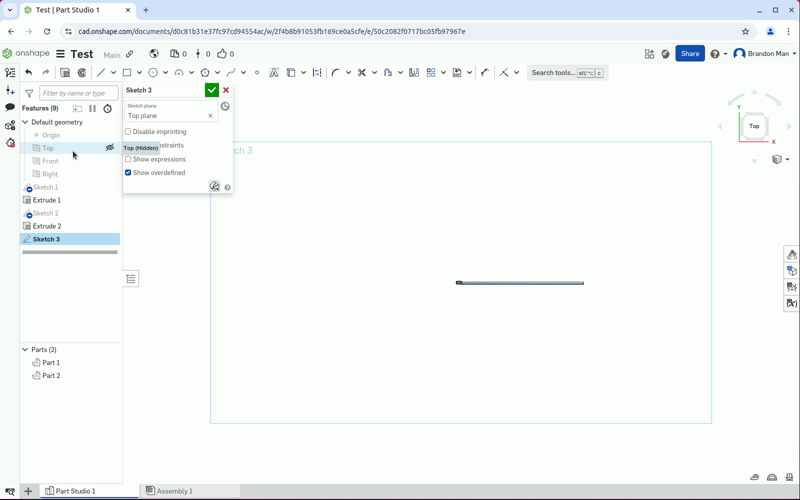
mouse_move(73, 352)
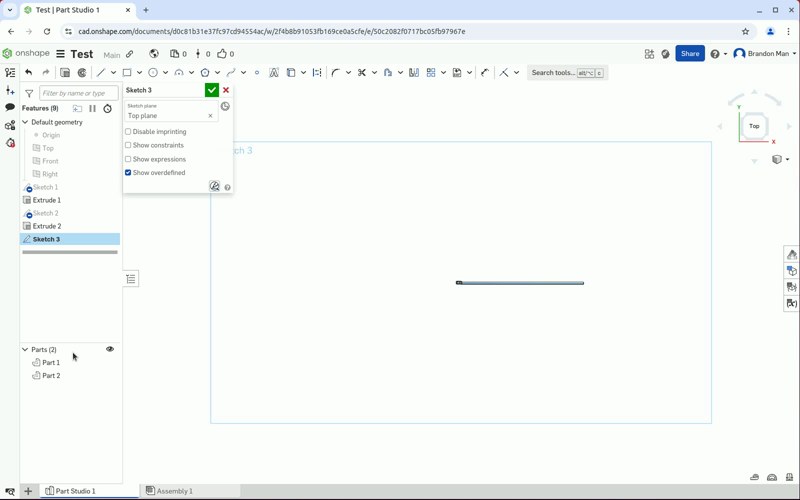
key(y)
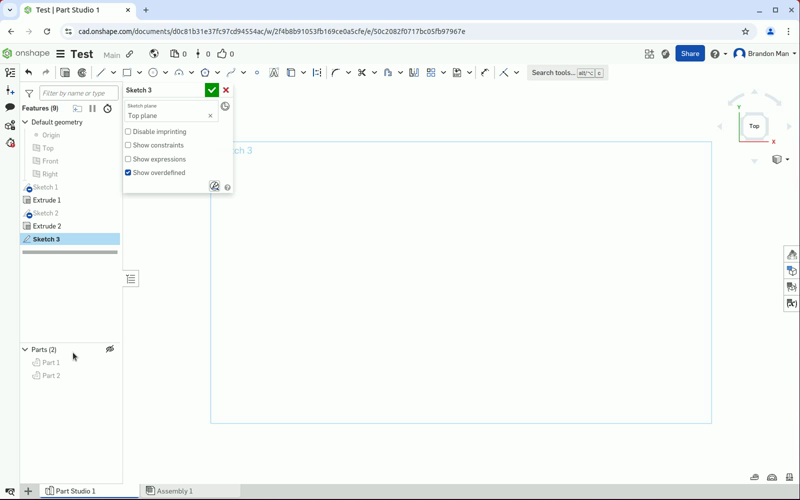
key(l)
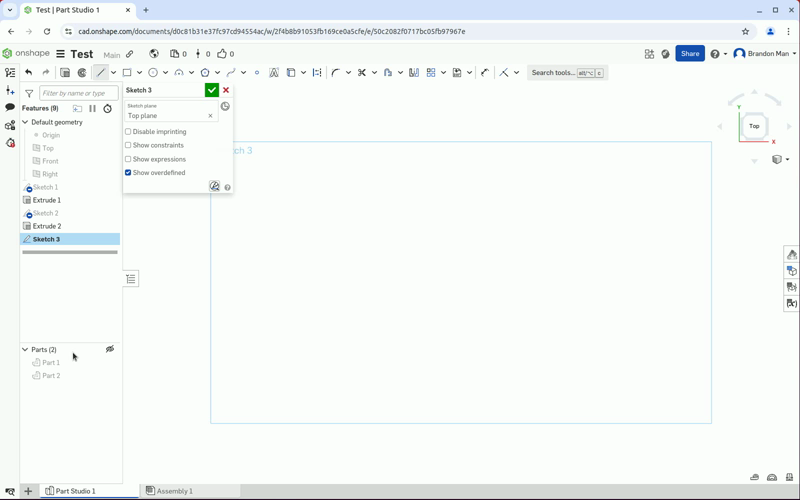
key_down(shift)
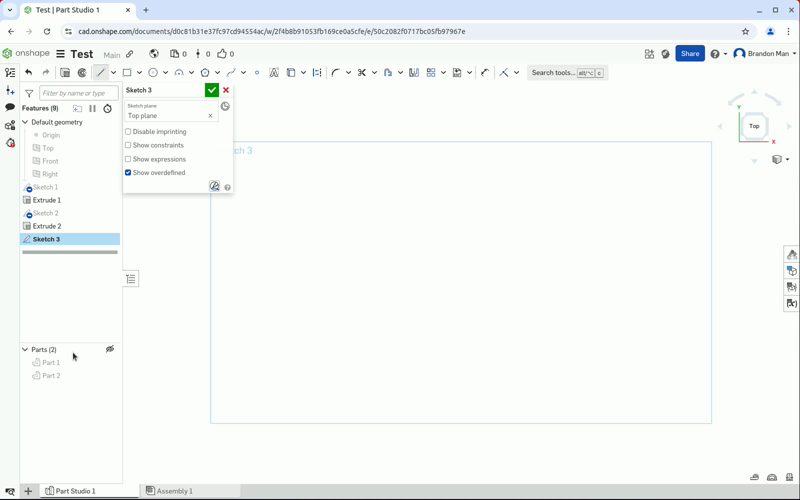
mouse_move(569, 284)
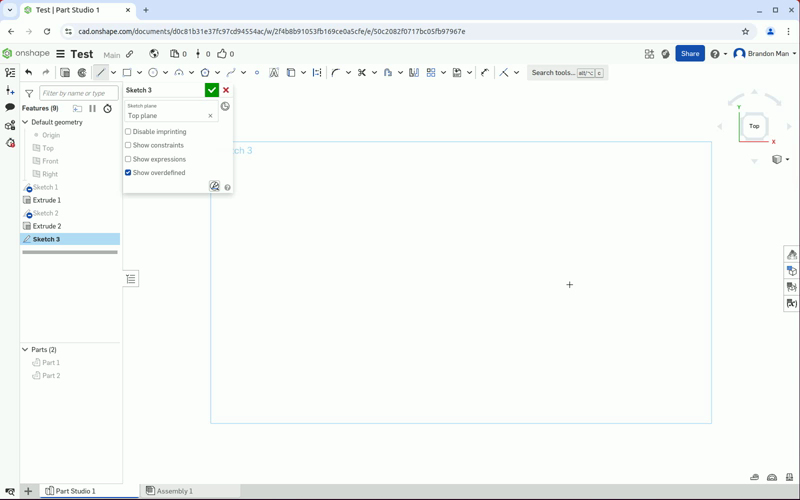
click(569, 284)
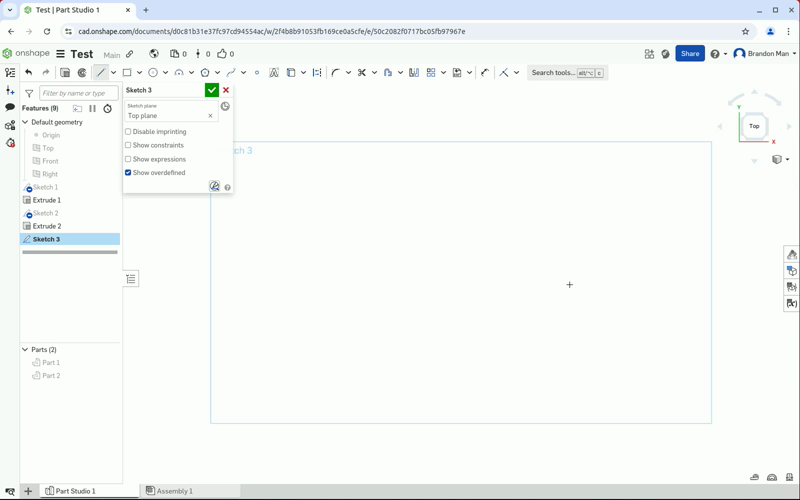
key_up(shift)
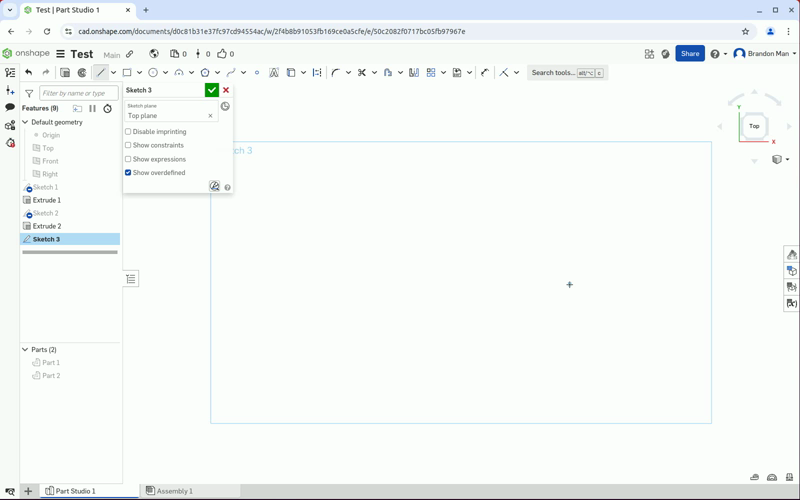
key_down(shift)
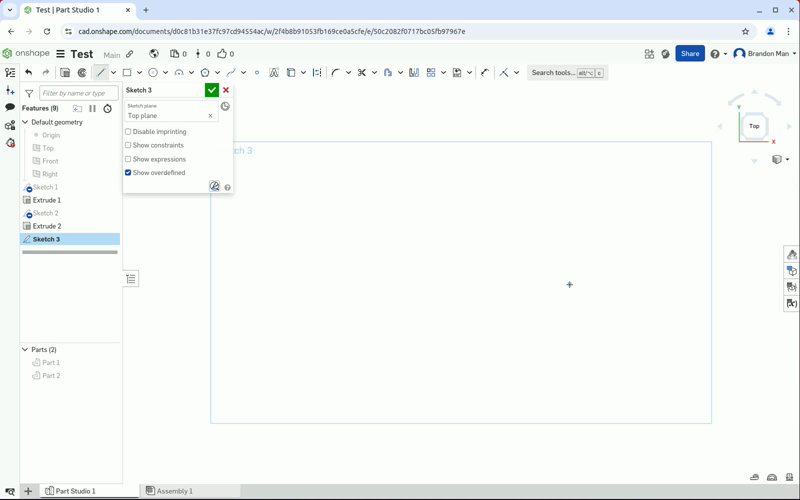
mouse_move(589, 284)
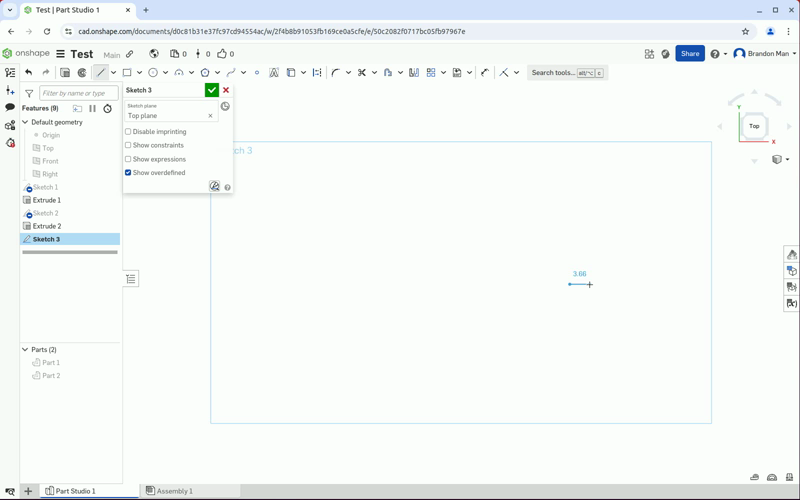
mouse_move(571, 284)
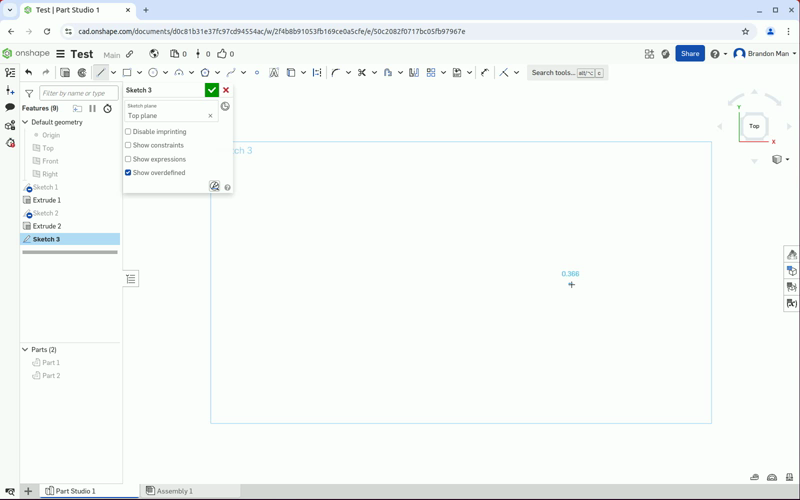
scroll(6)
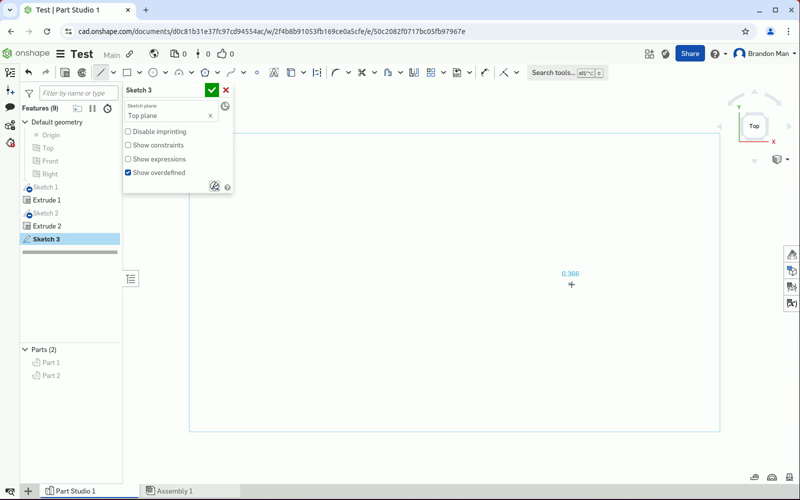
scroll(6)
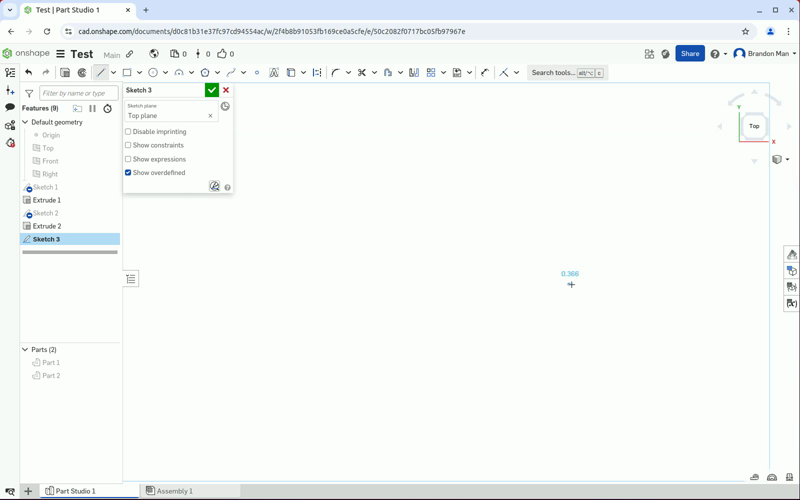
scroll(6)
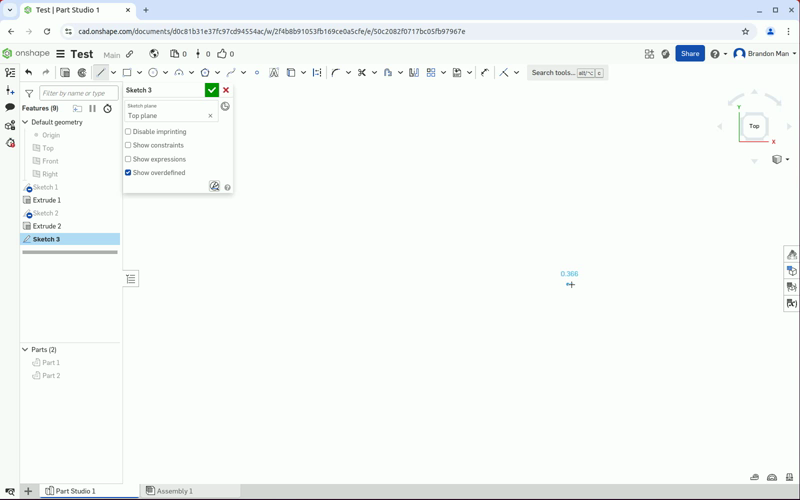
scroll(6)
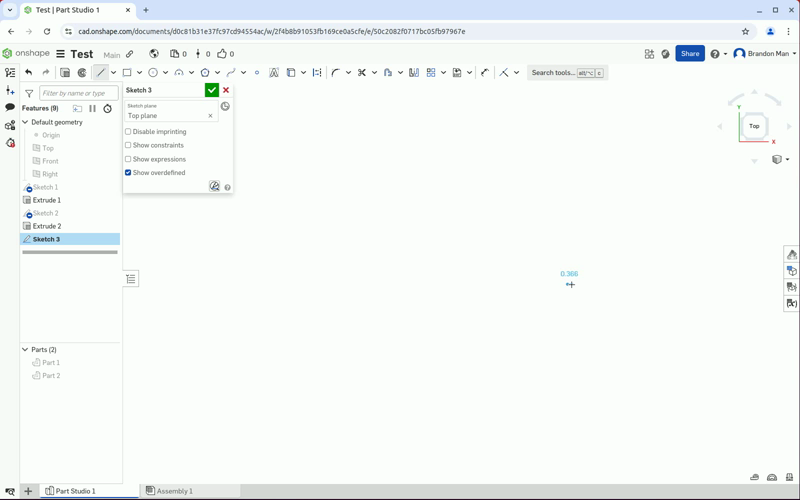
scroll(6)
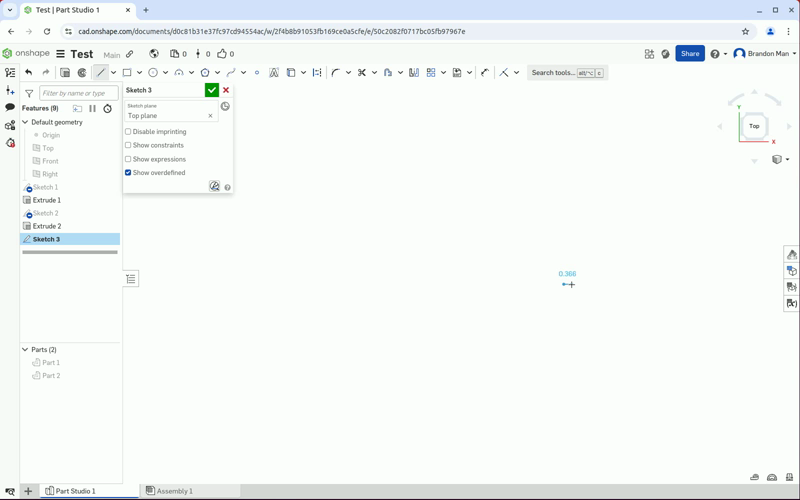
scroll(6)
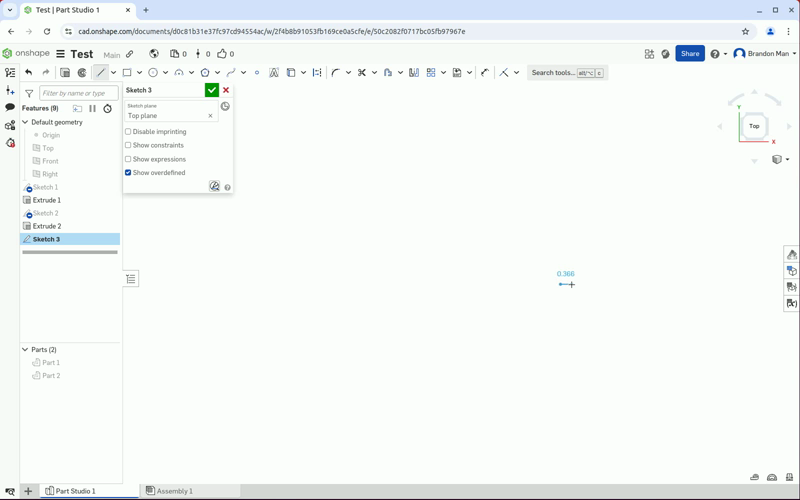
scroll(6)
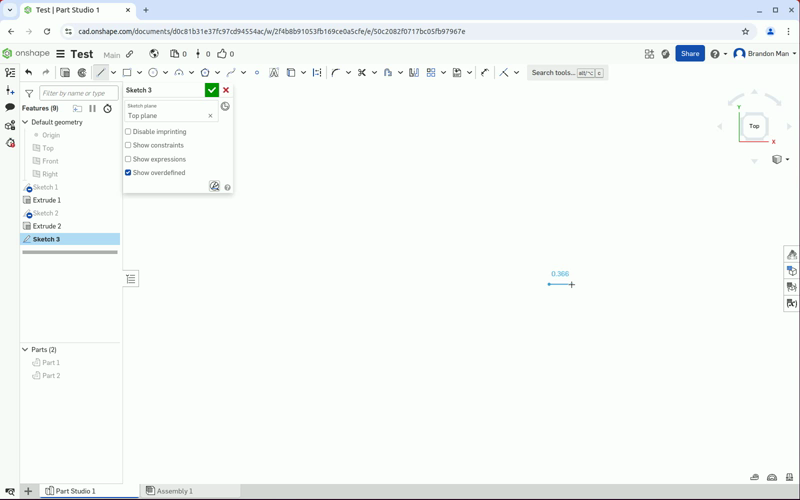
click(571, 284)
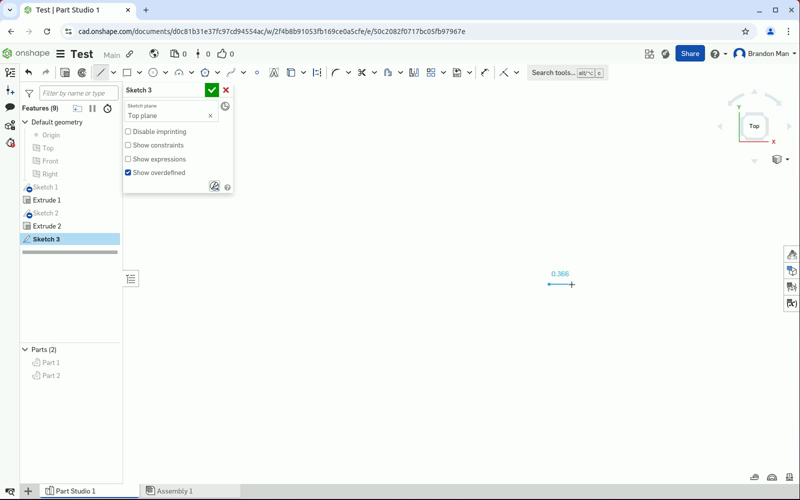
scroll(-6)
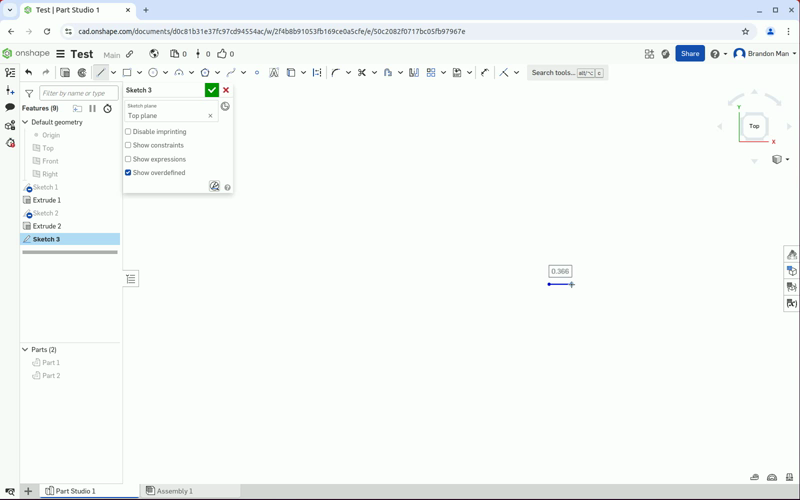
scroll(-6)
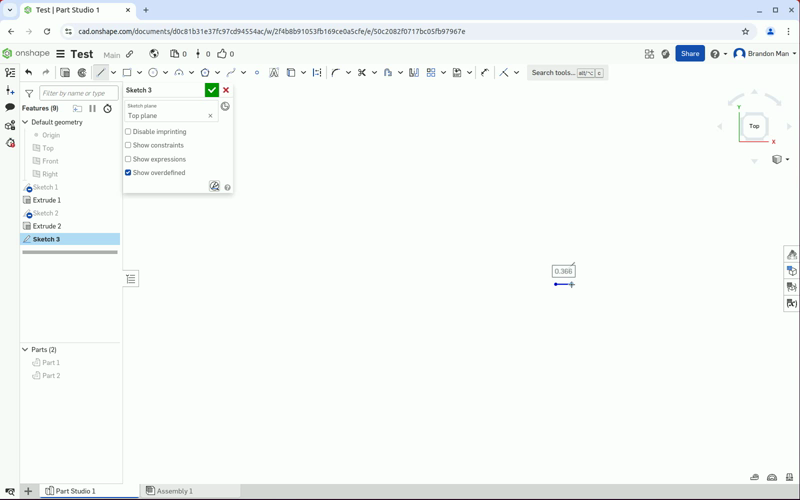
scroll(-6)
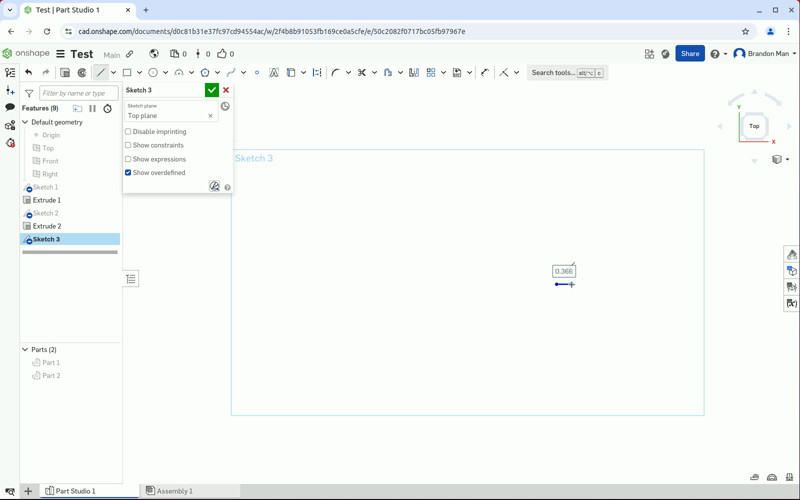
scroll(-6)
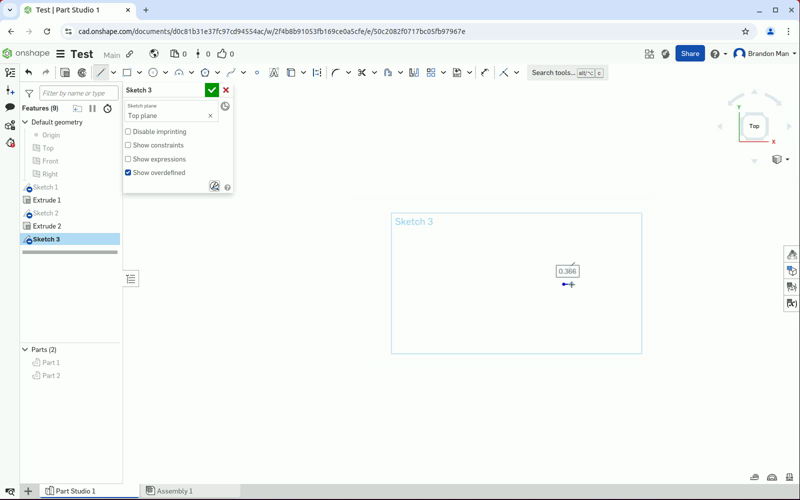
scroll(-6)
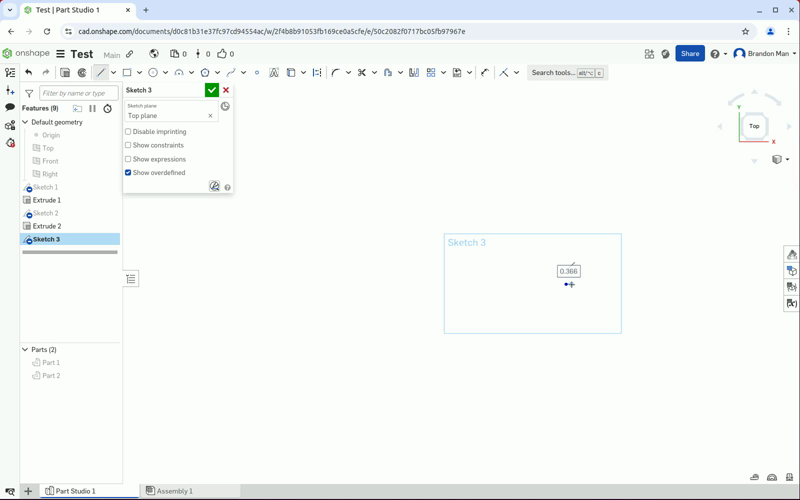
scroll(-6)
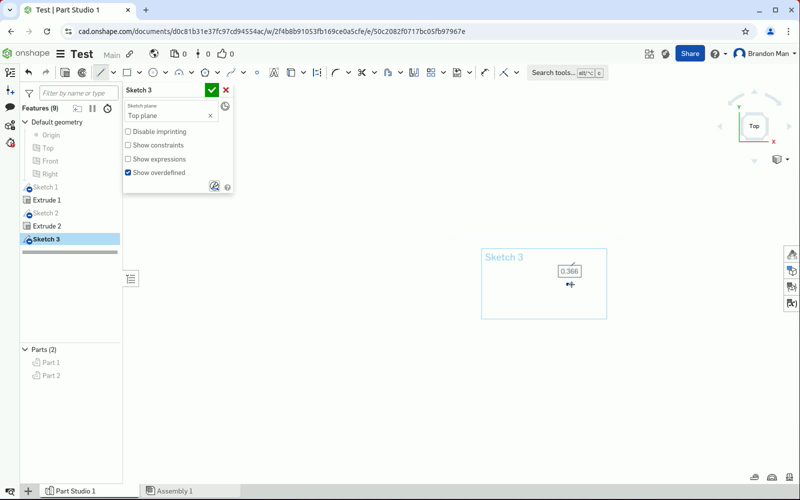
scroll(-6)
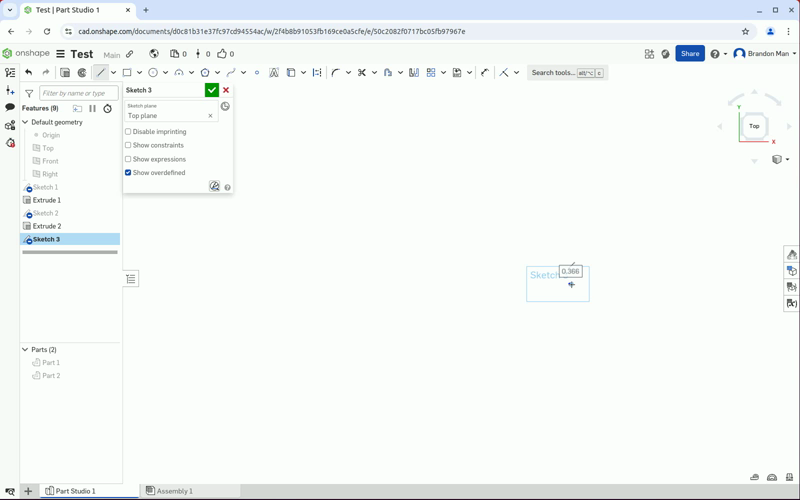
key_up(shift)
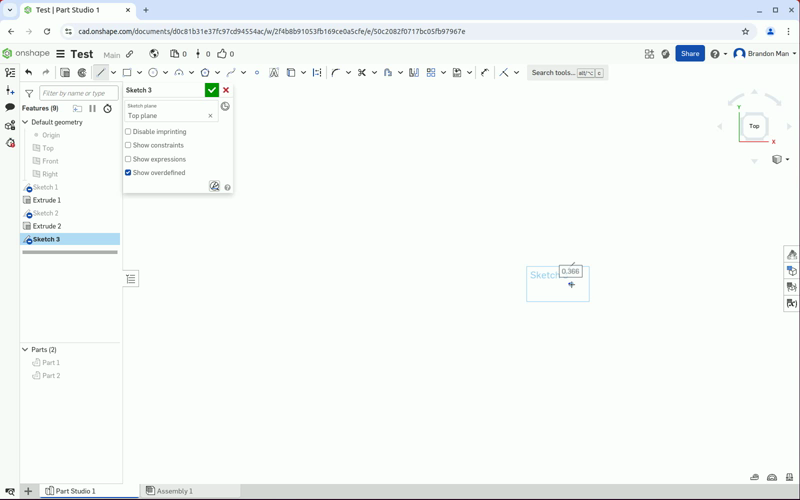
key(esc)
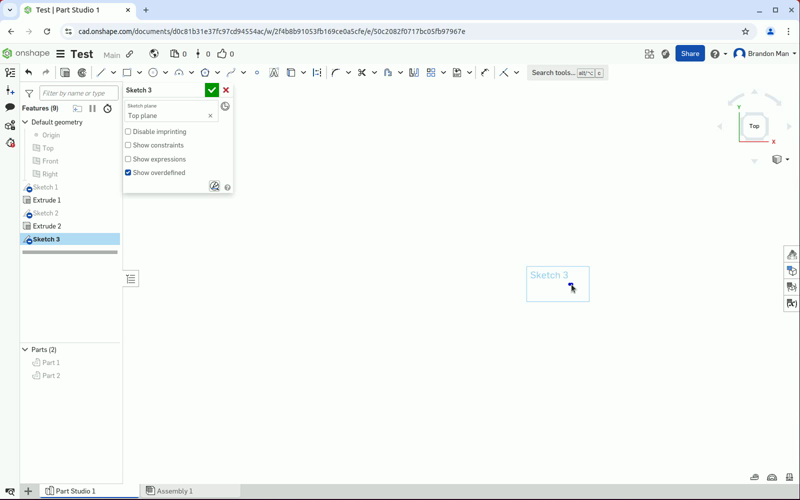
key(a)
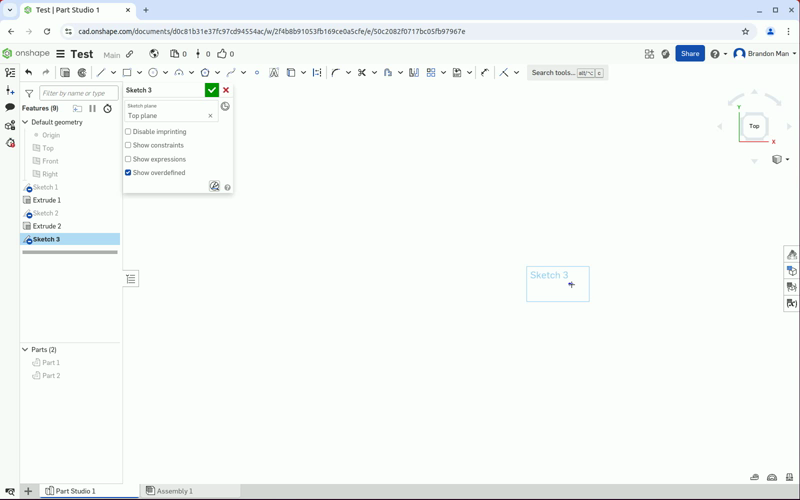
mouse_move(571, 284)
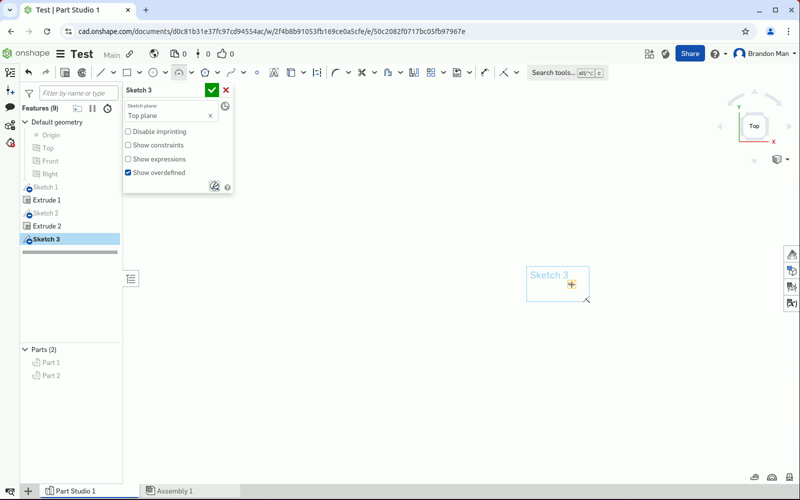
scroll(6)
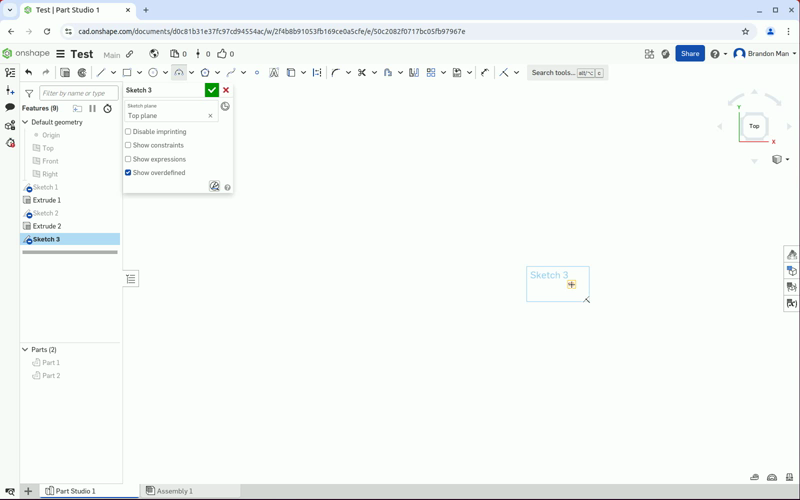
scroll(6)
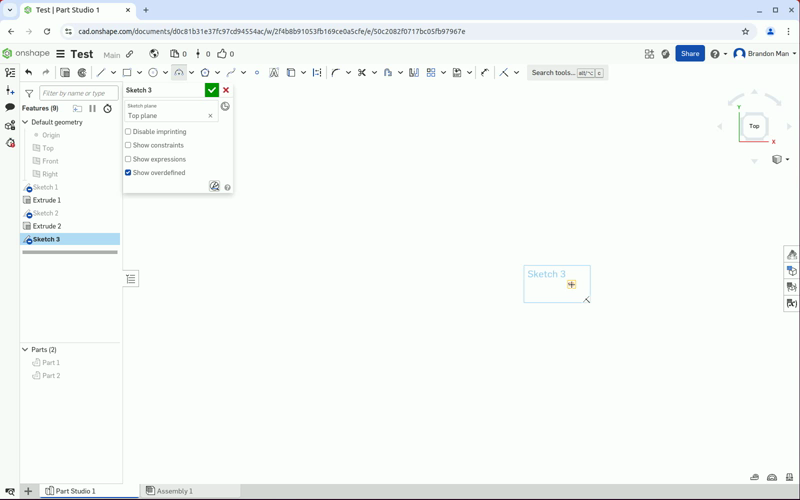
scroll(6)
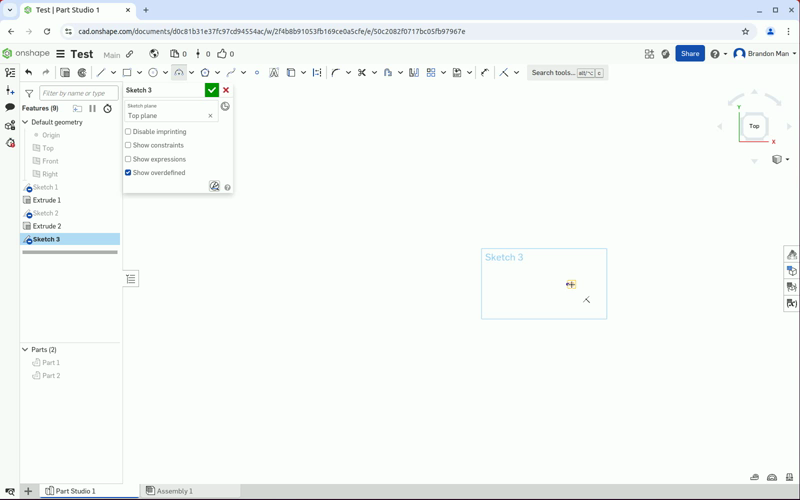
scroll(6)
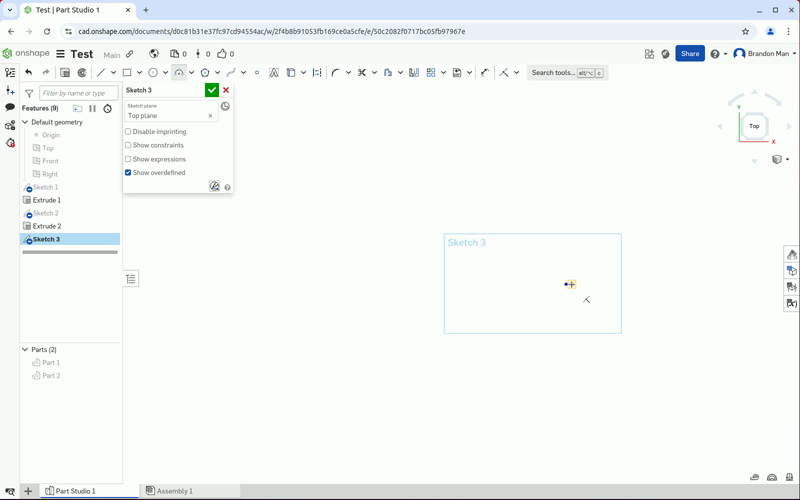
scroll(6)
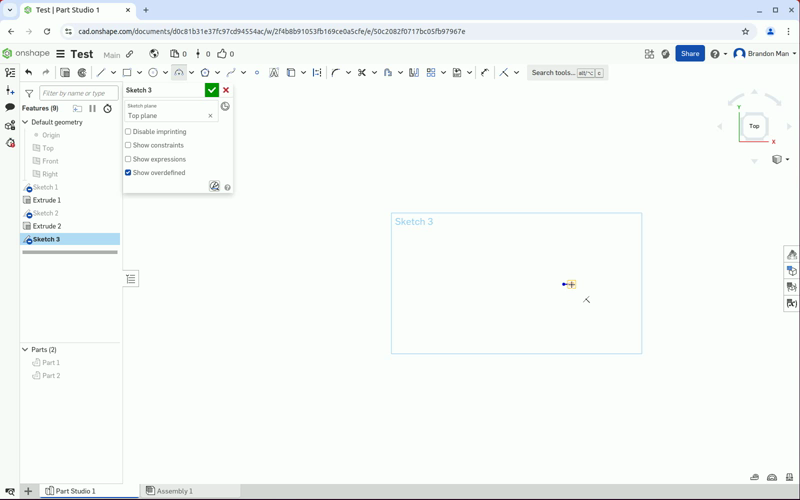
scroll(6)
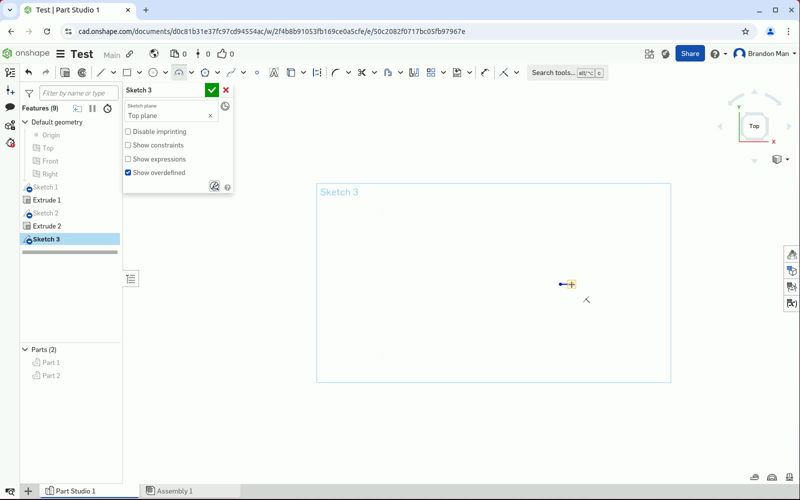
scroll(6)
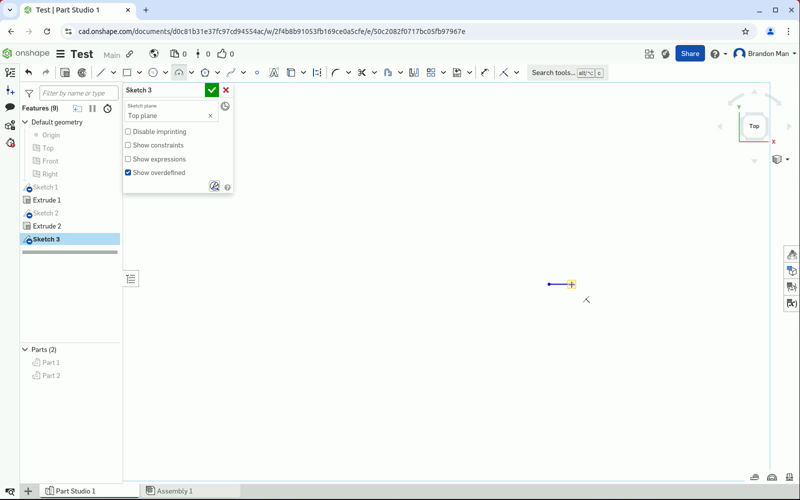
click(571, 284)
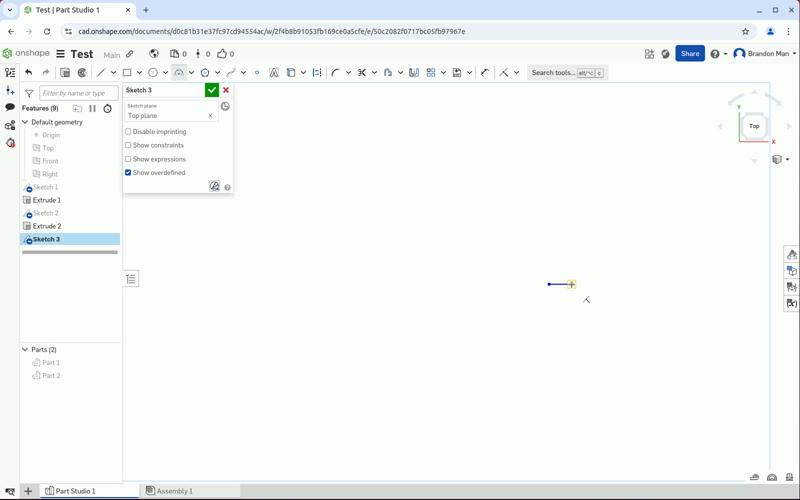
scroll(-6)
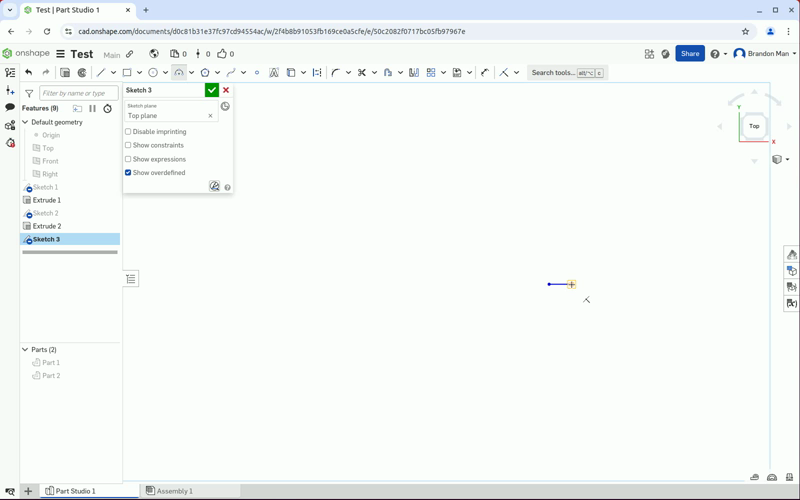
scroll(-6)
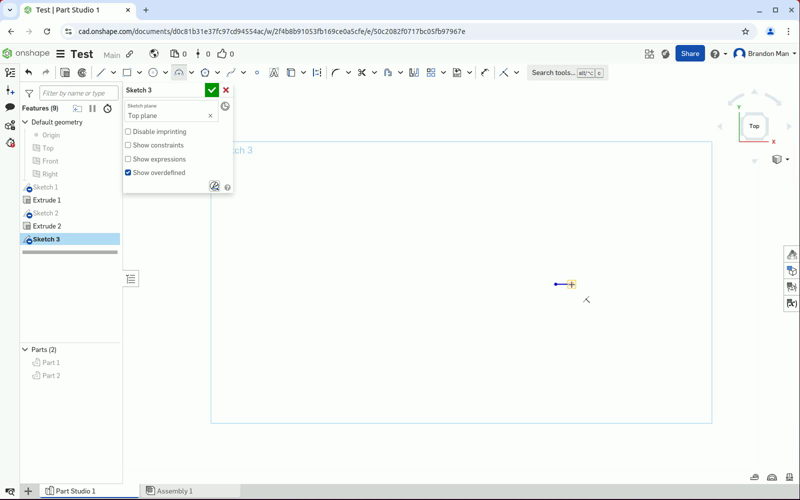
scroll(-6)
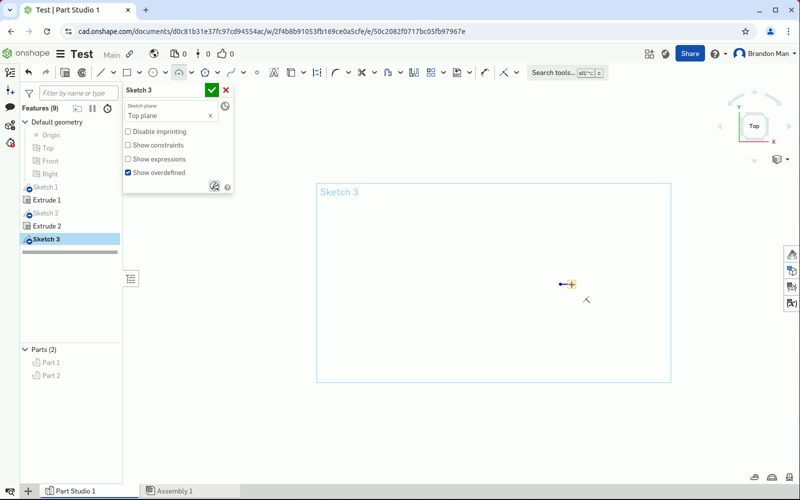
scroll(-6)
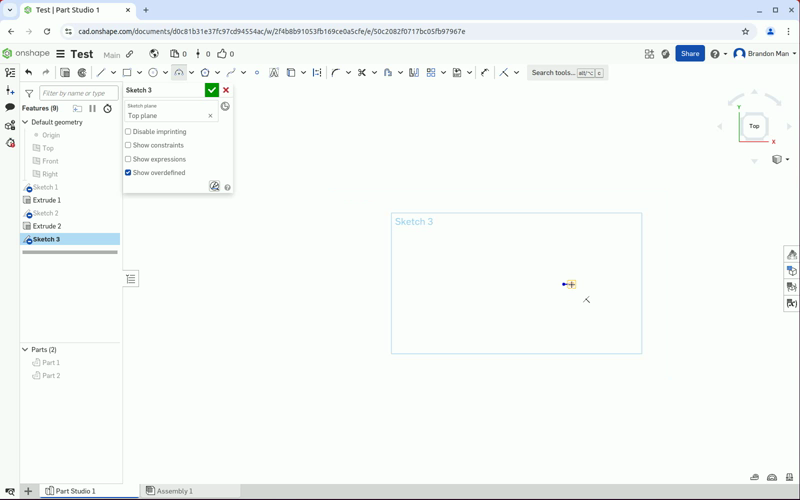
scroll(-6)
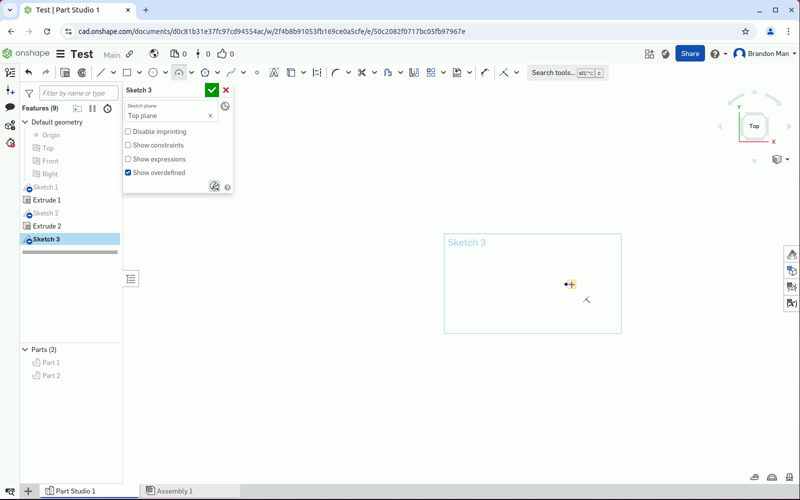
scroll(-6)
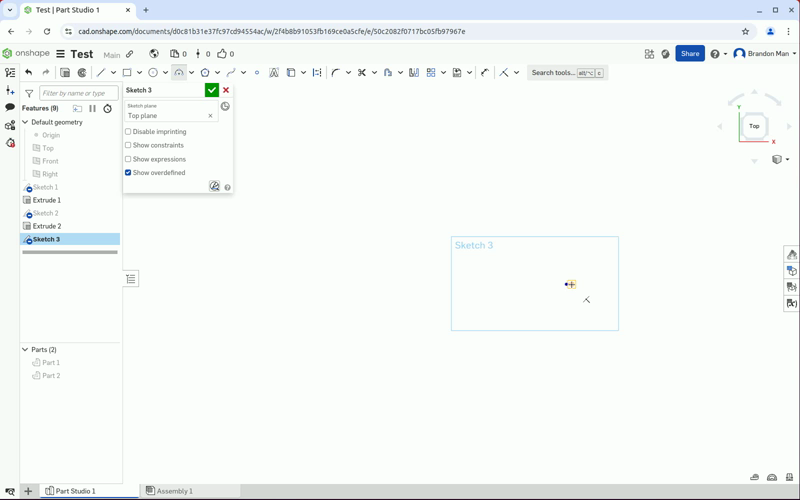
scroll(-6)
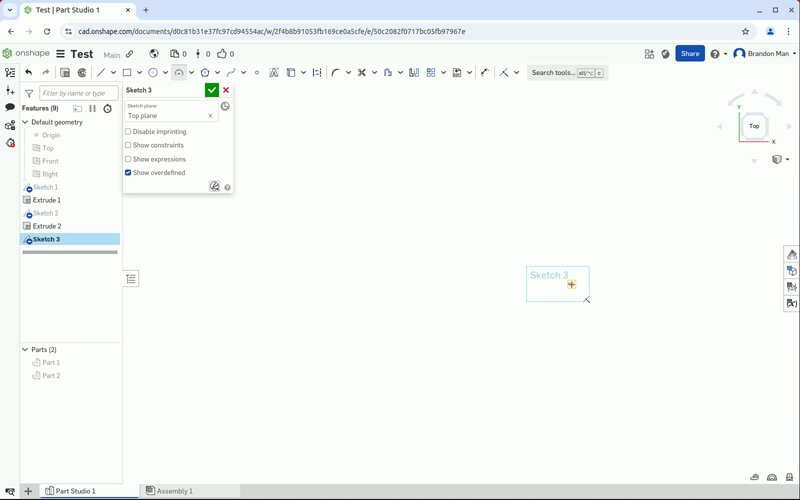
key_down(shift)
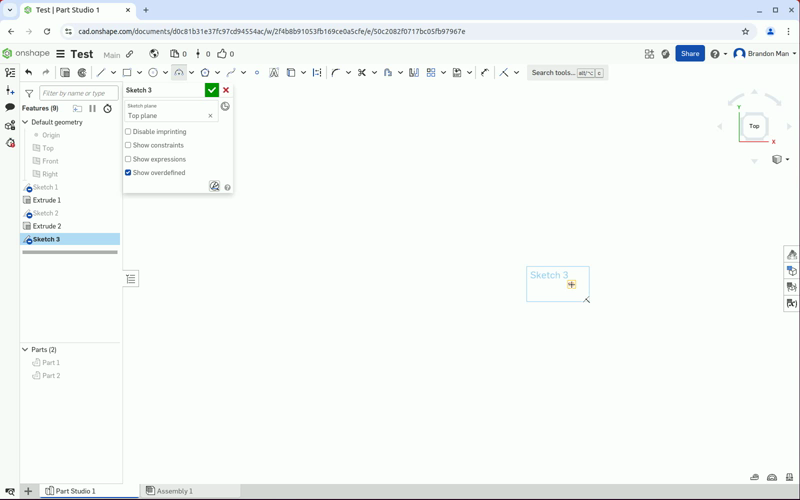
mouse_move(571, 281)
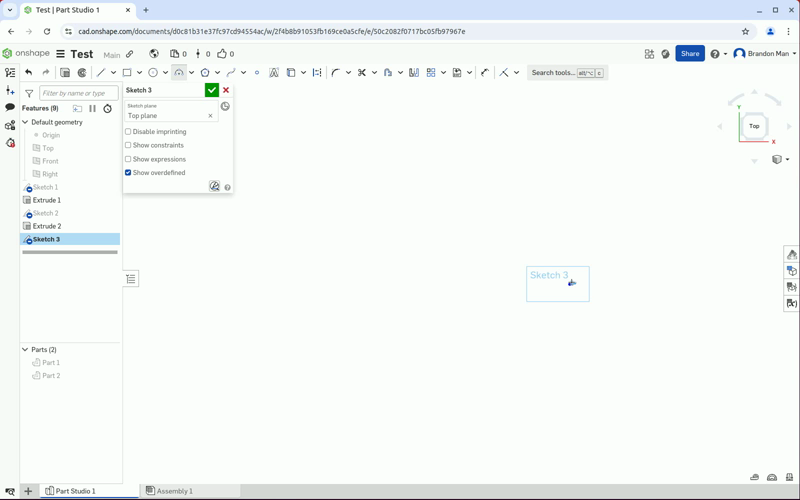
scroll(6)
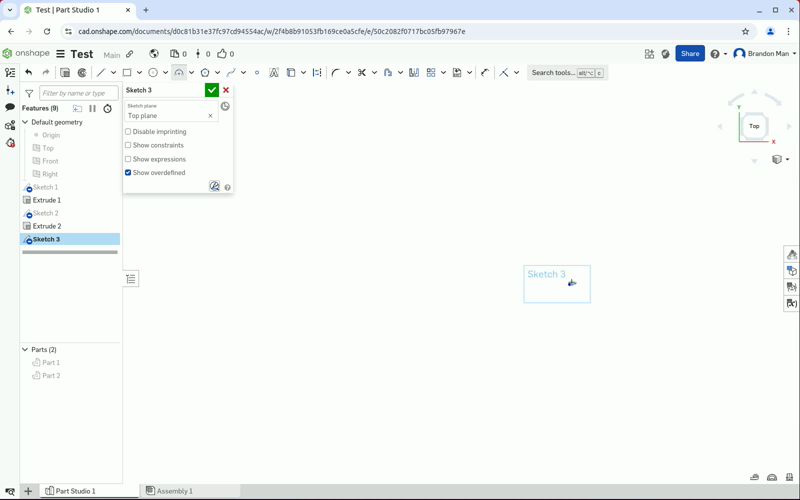
scroll(6)
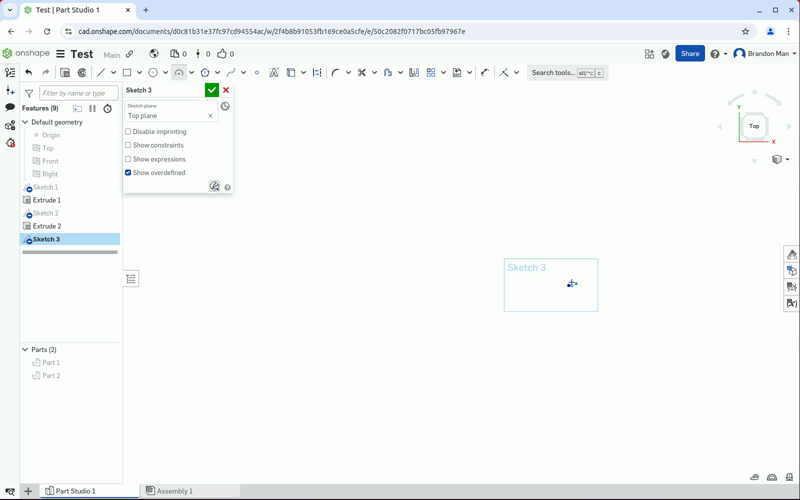
scroll(6)
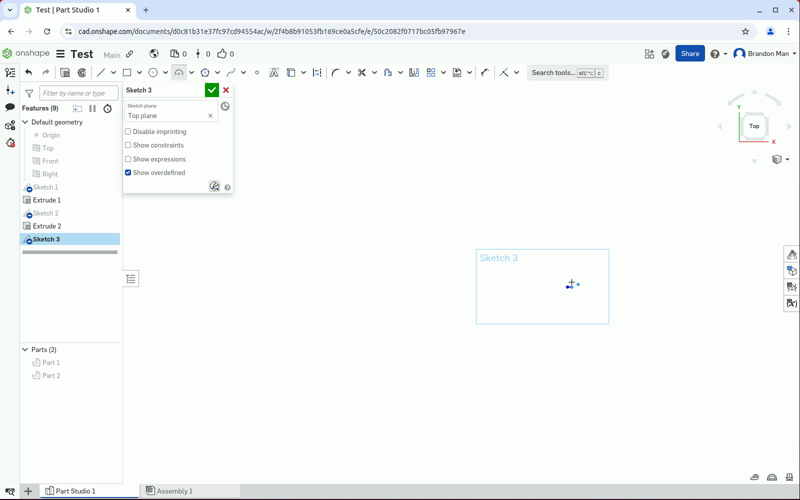
scroll(6)
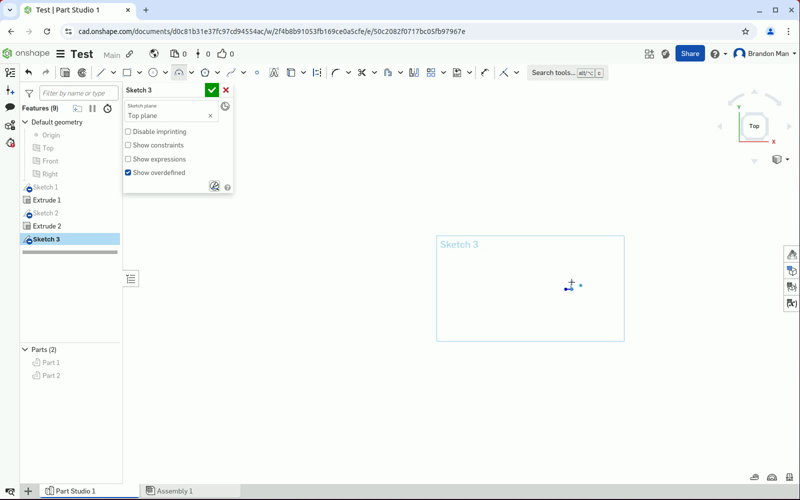
scroll(6)
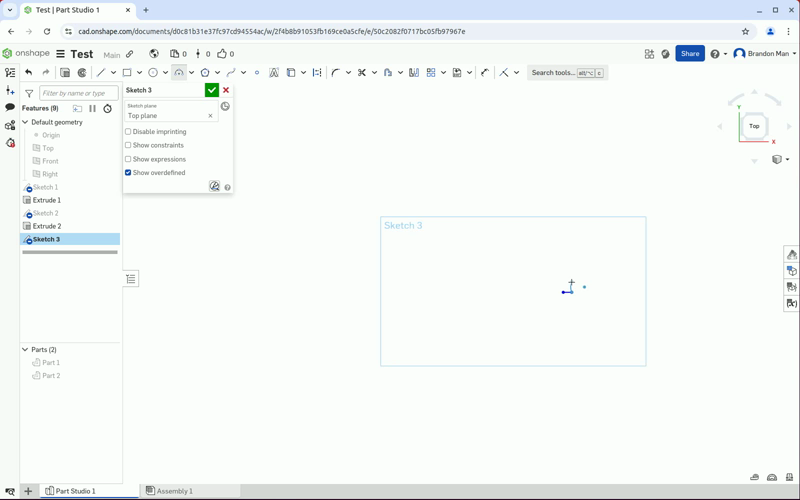
scroll(6)
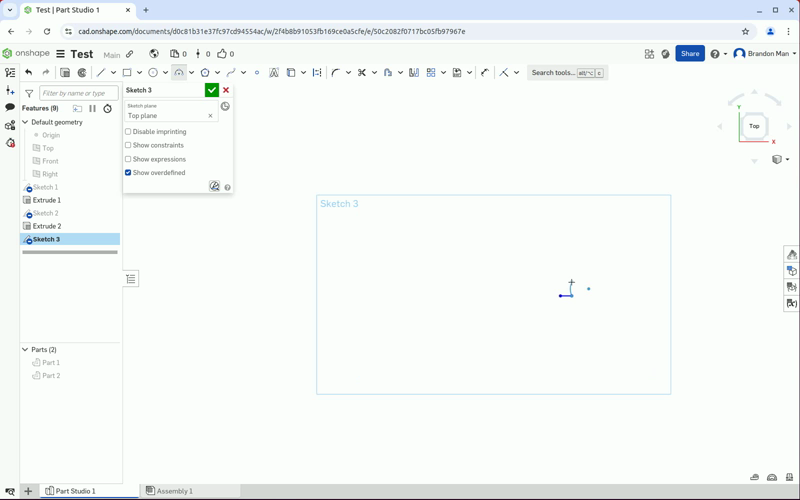
scroll(6)
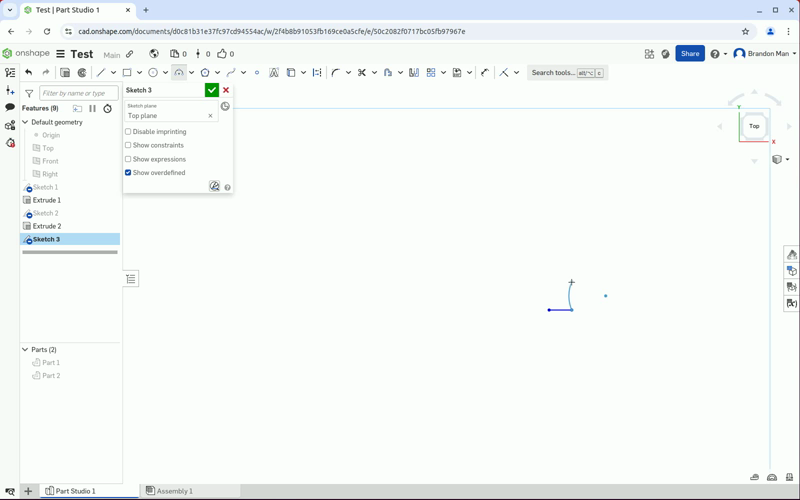
click(571, 281)
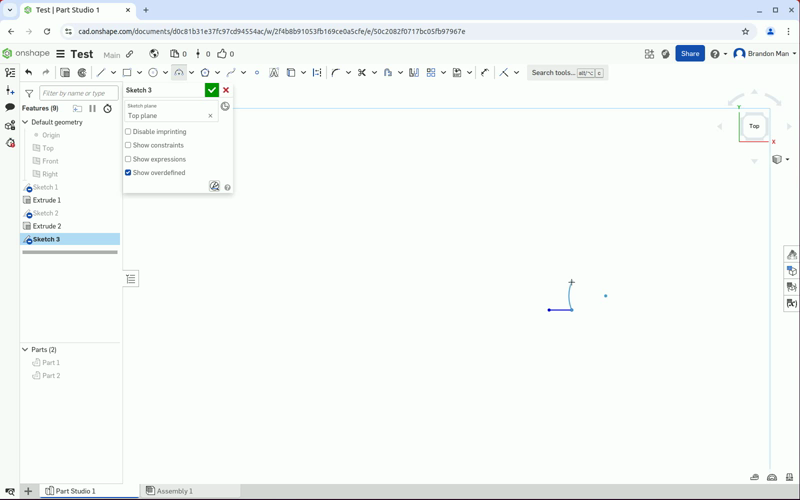
scroll(-6)
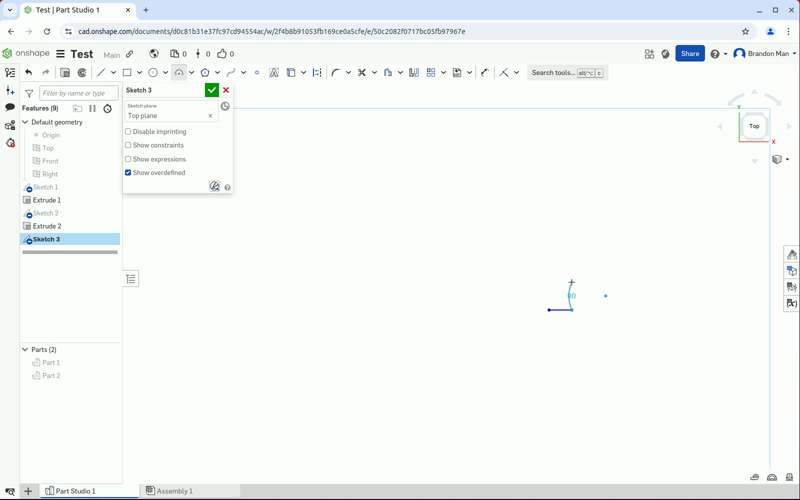
scroll(-6)
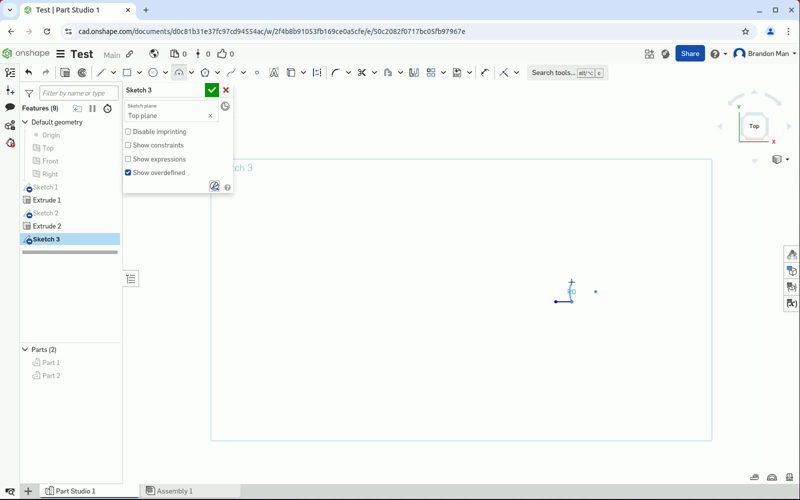
scroll(-6)
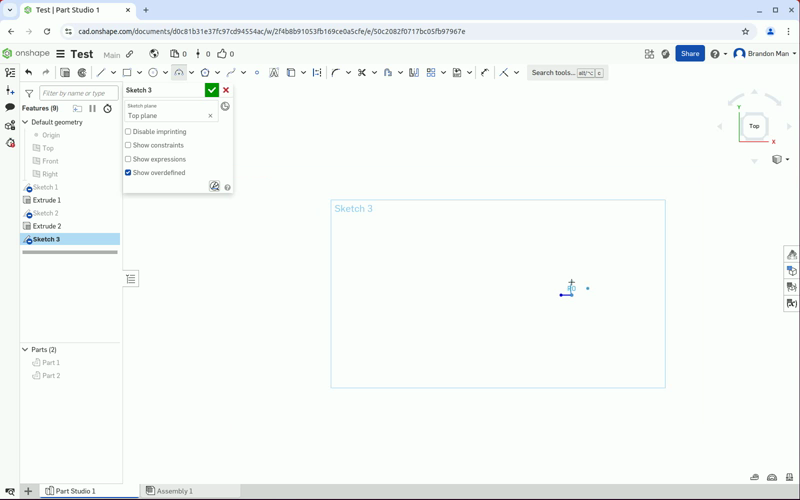
scroll(-6)
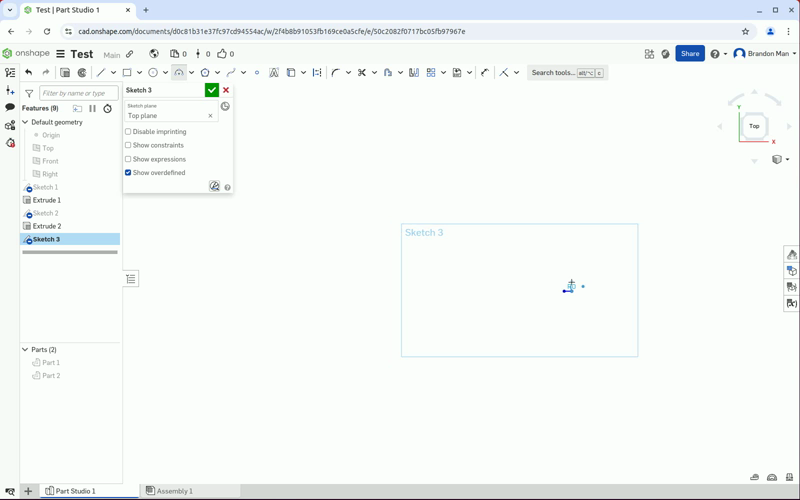
scroll(-6)
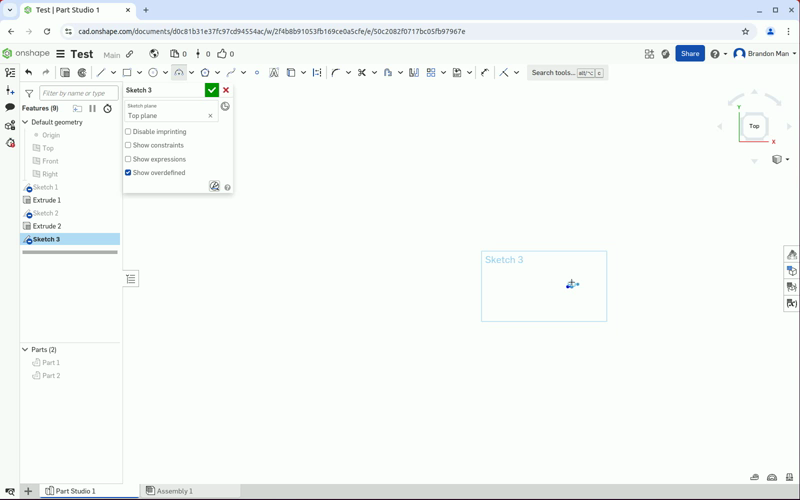
scroll(-6)
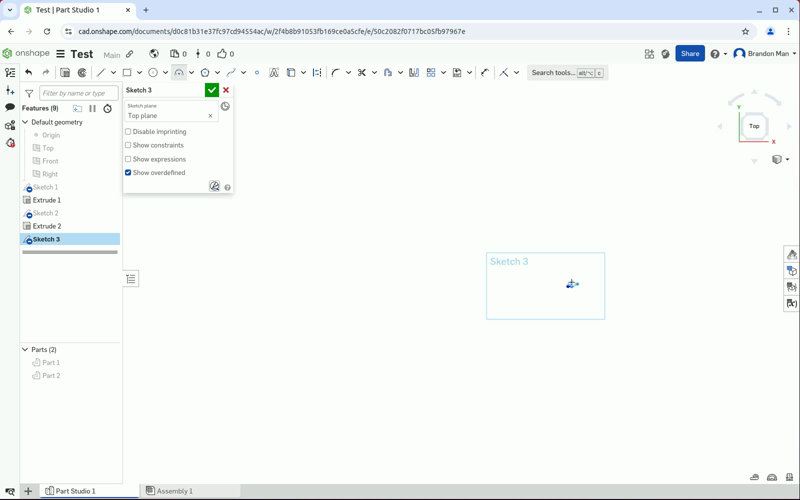
scroll(-6)
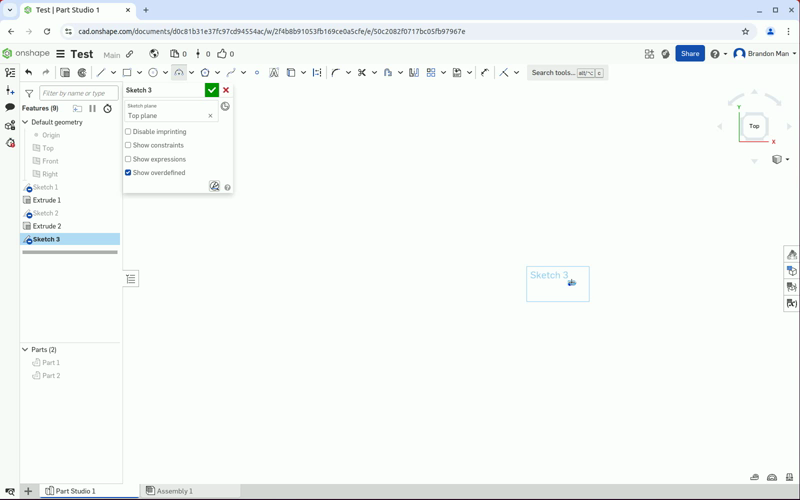
mouse_move(574, 282)
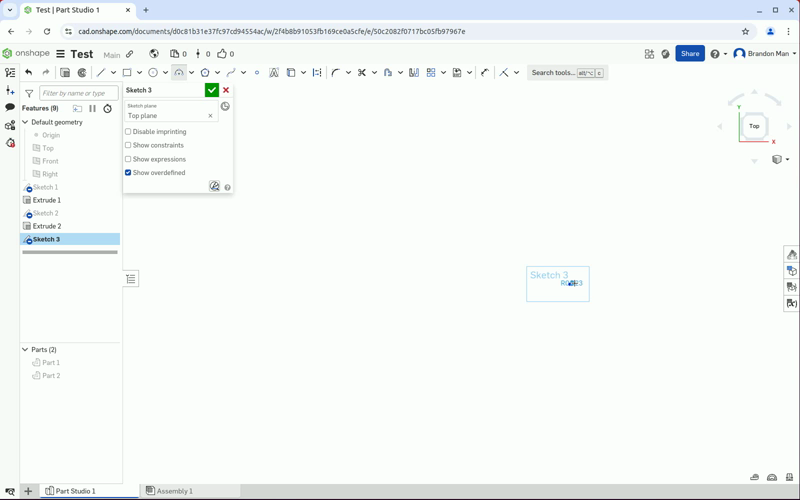
scroll(6)
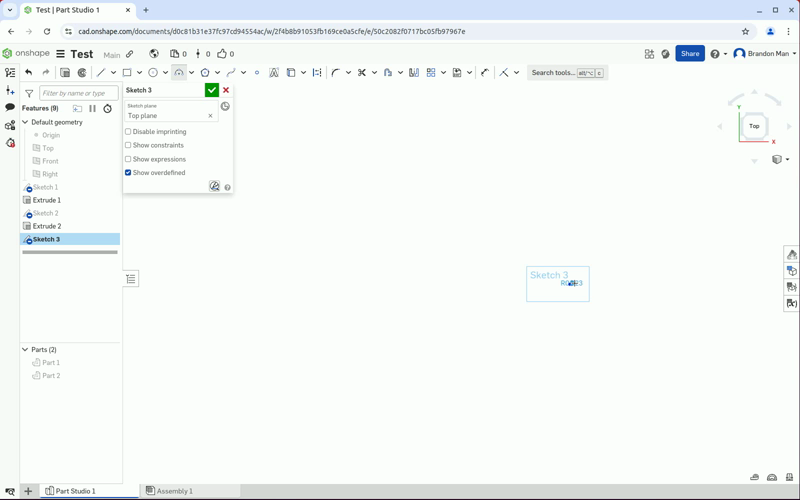
scroll(6)
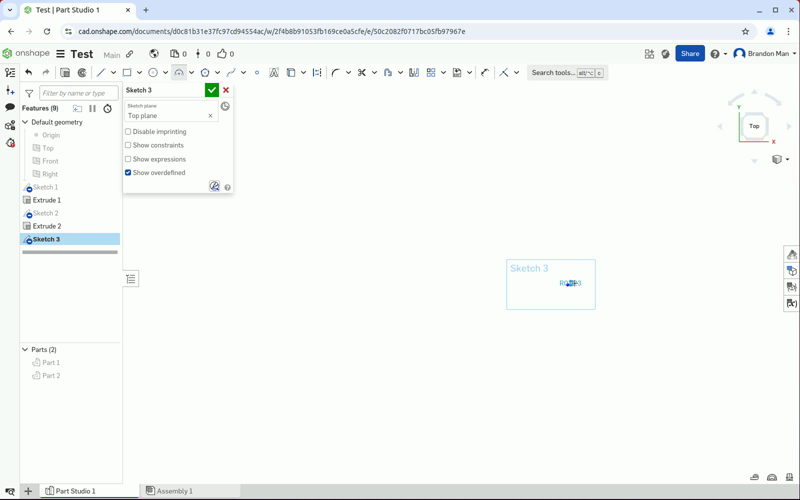
scroll(6)
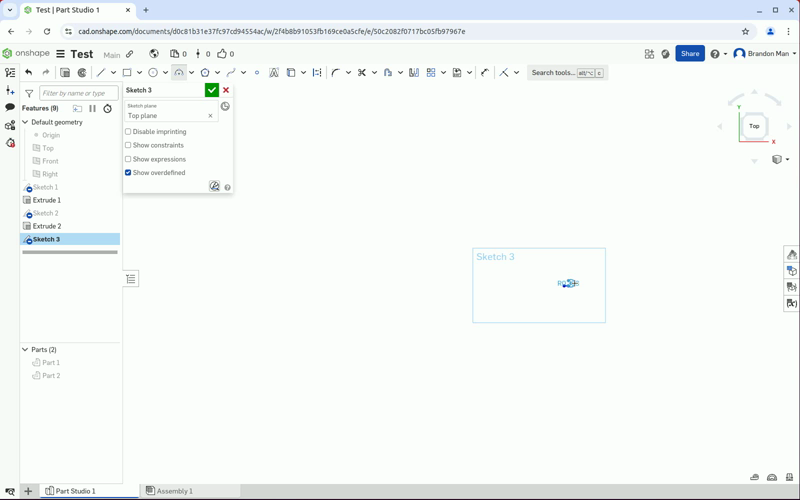
scroll(6)
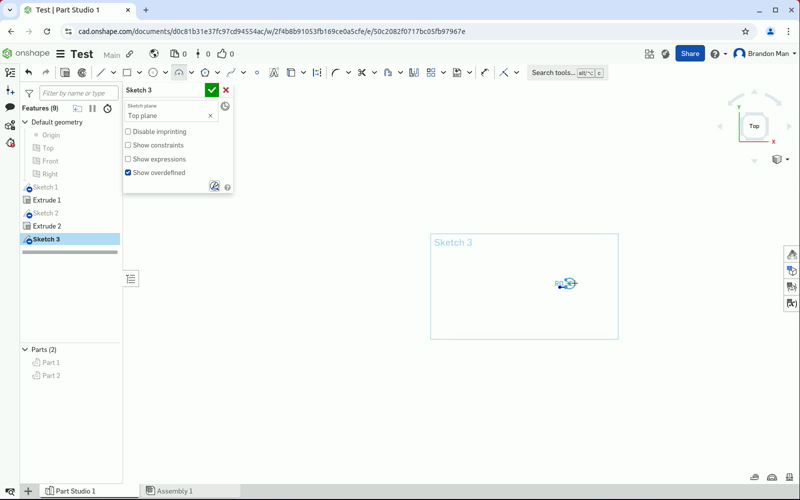
scroll(6)
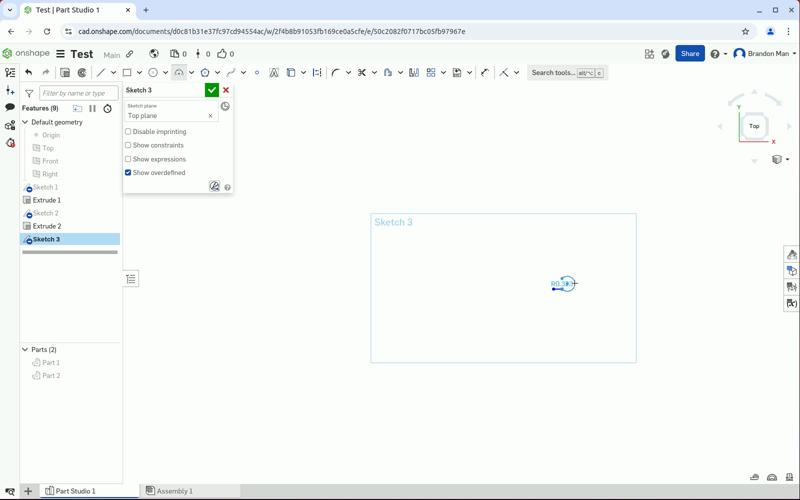
scroll(6)
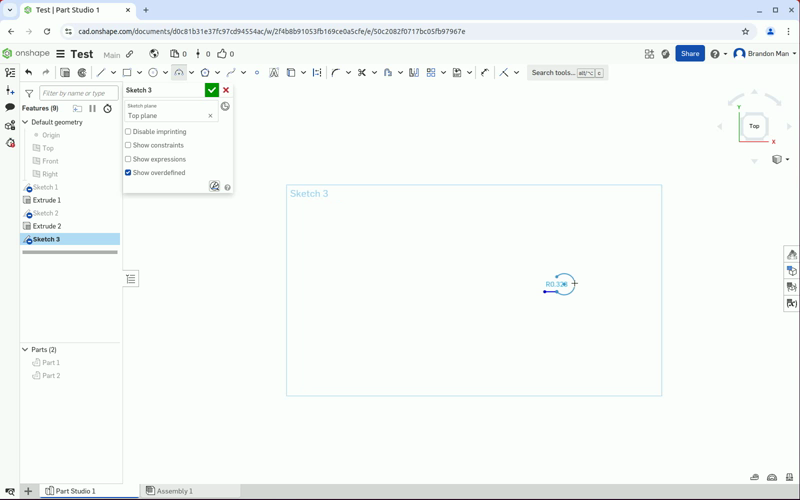
scroll(6)
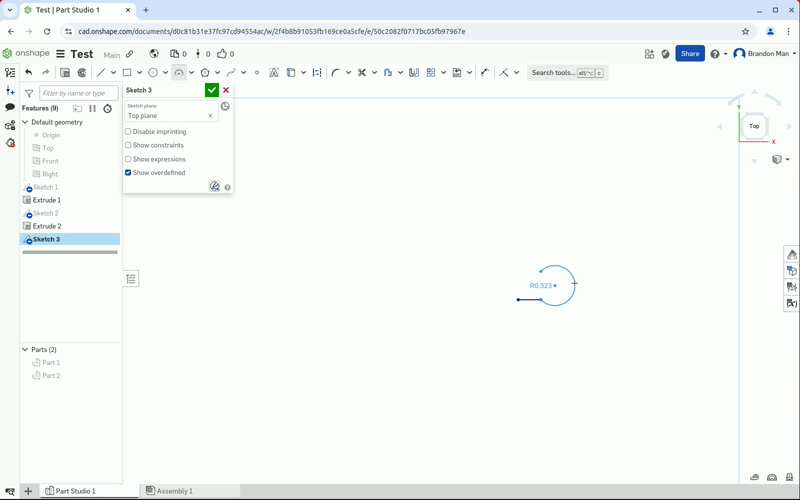
click(574, 282)
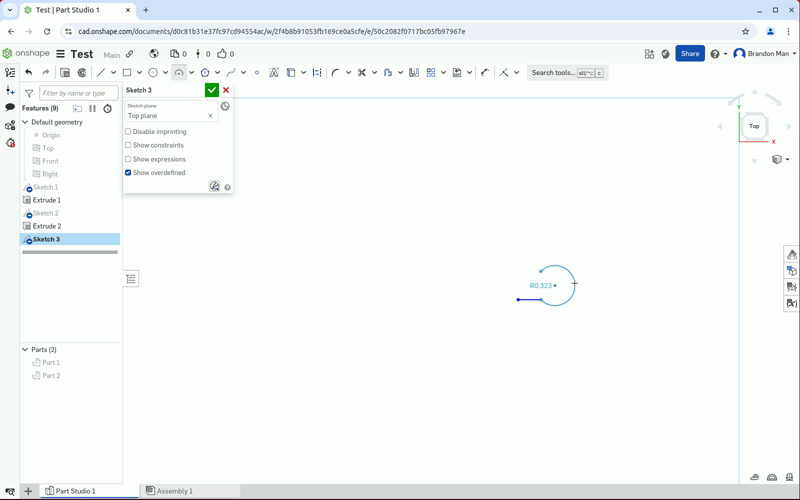
scroll(-6)
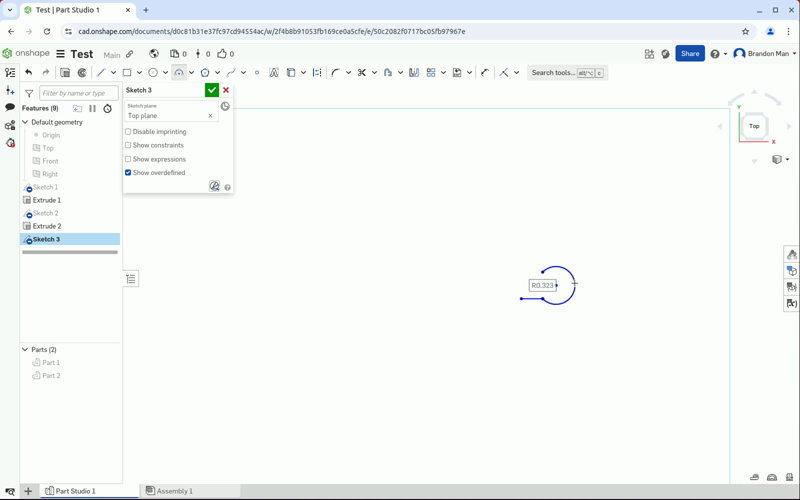
scroll(-6)
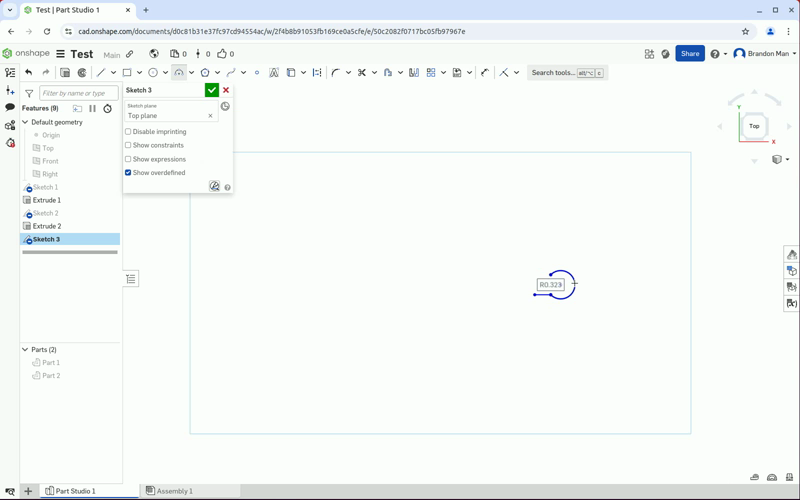
scroll(-6)
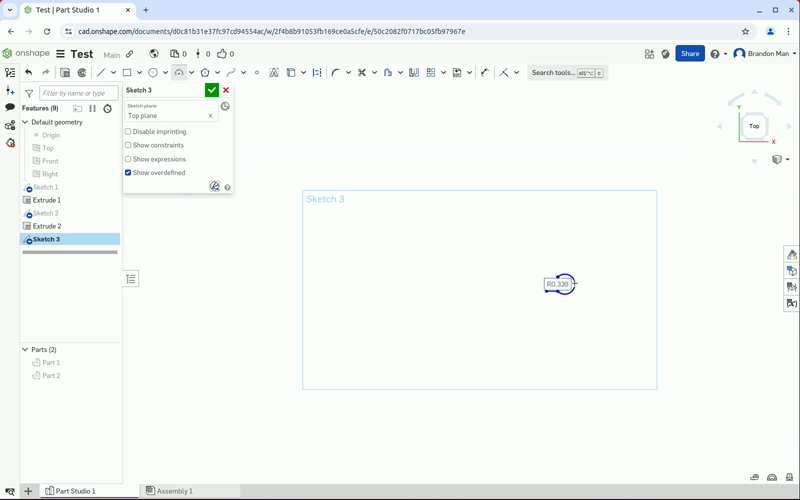
scroll(-6)
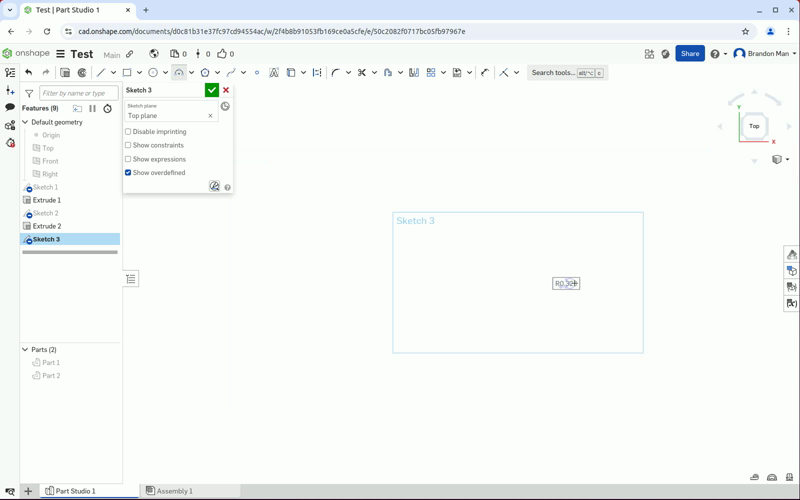
scroll(-6)
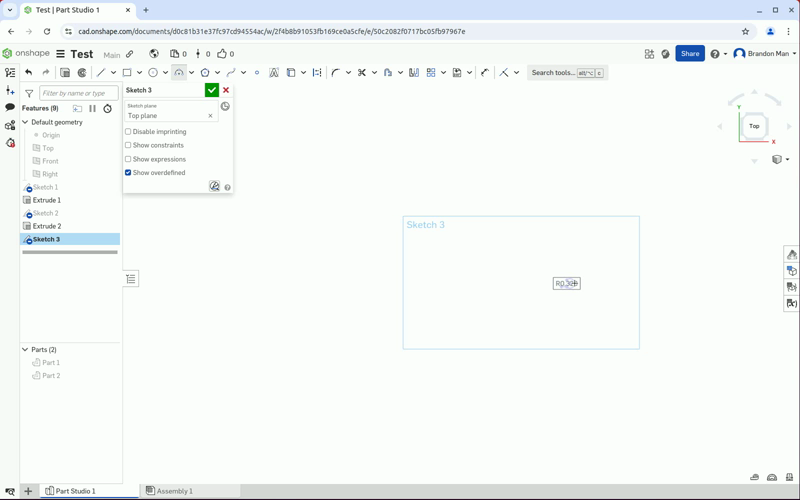
scroll(-6)
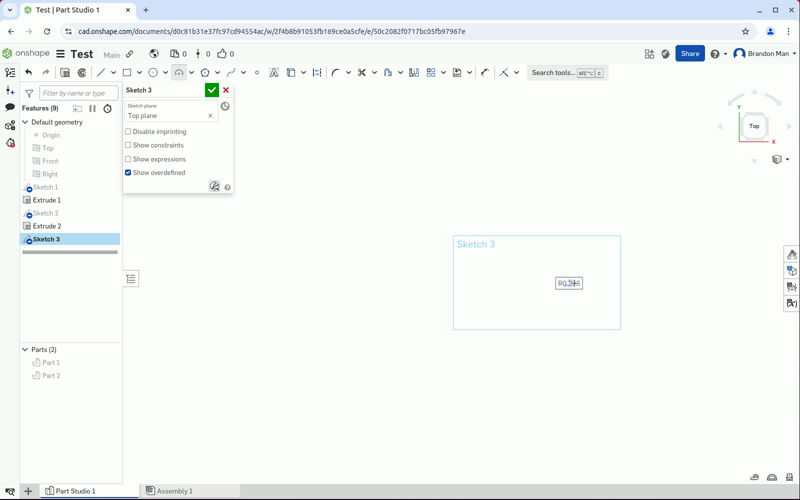
scroll(-6)
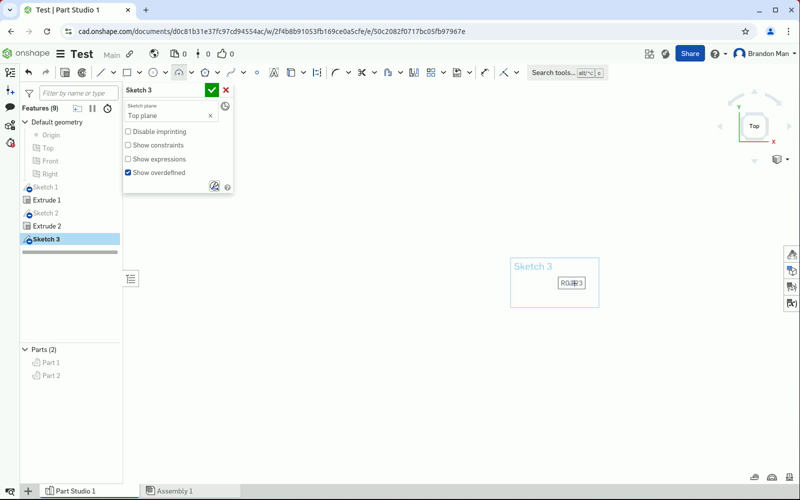
key_up(shift)
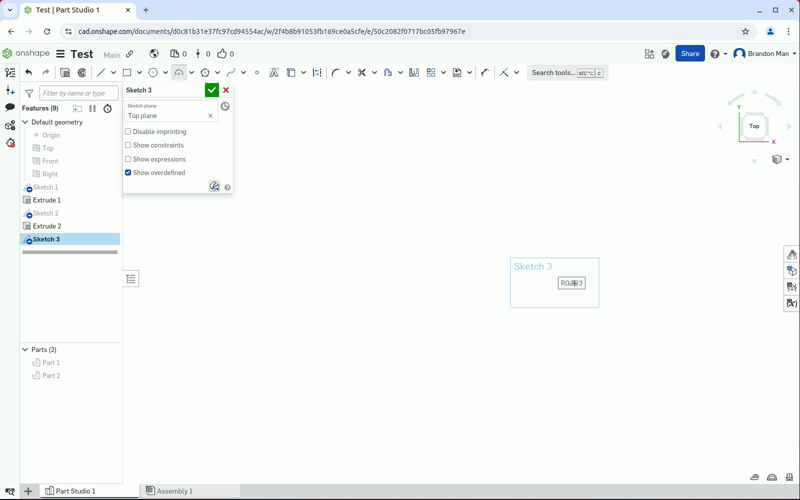
key(esc)
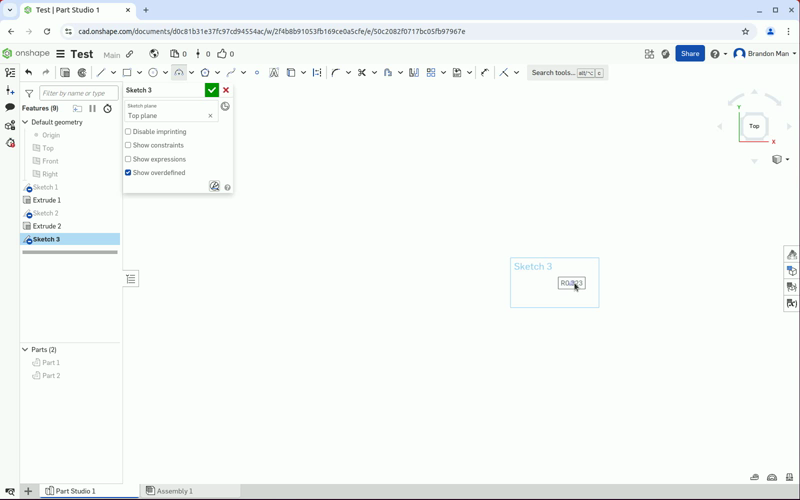
key(l)
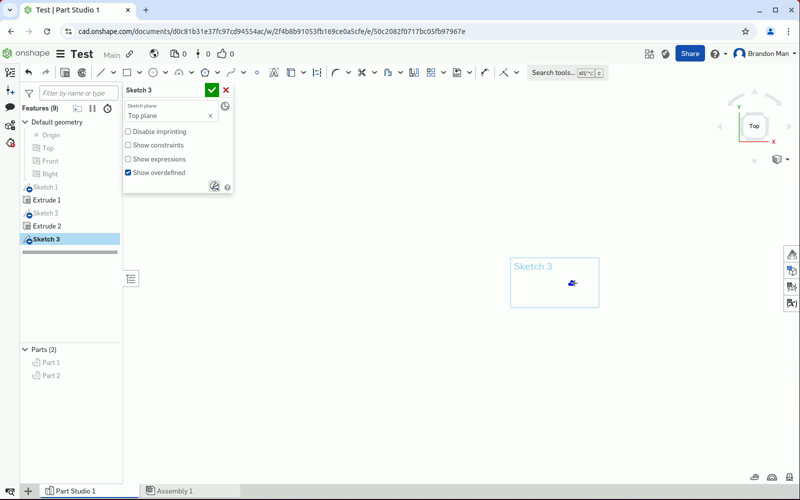
mouse_move(571, 281)
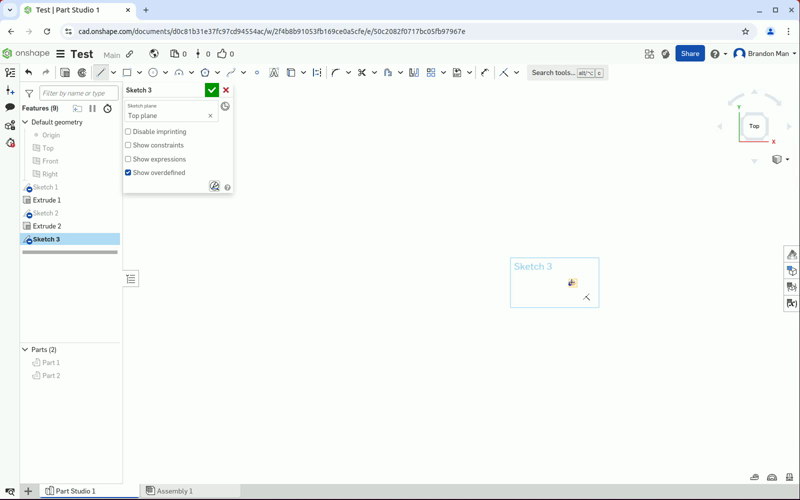
scroll(6)
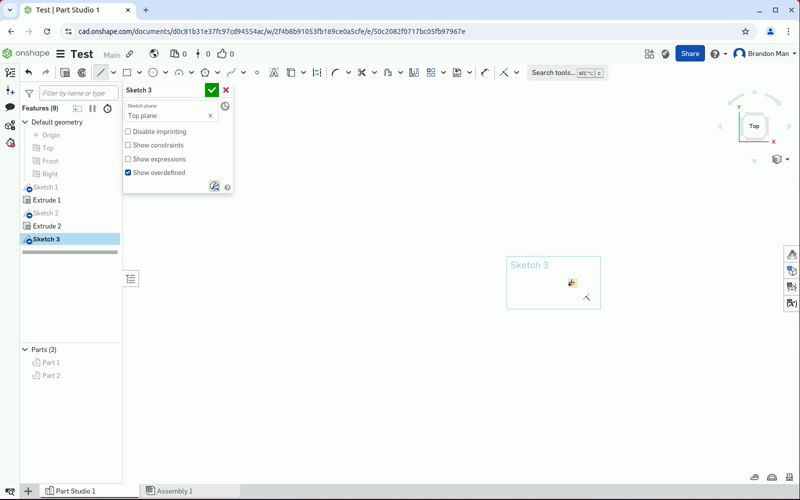
scroll(6)
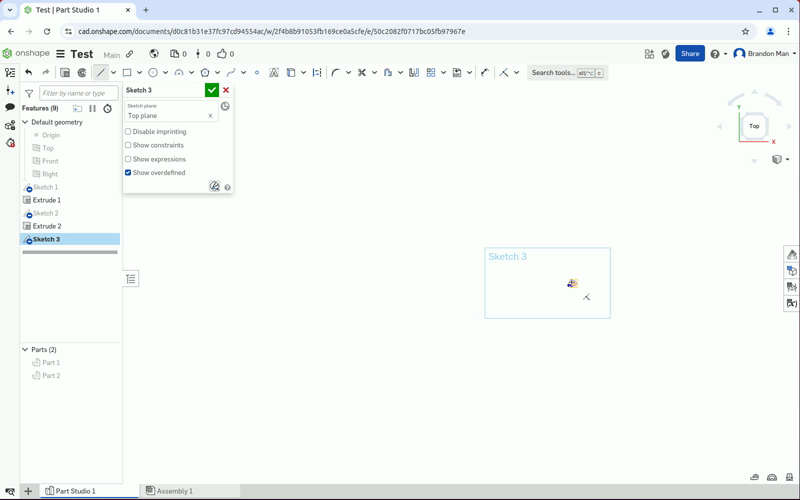
scroll(6)
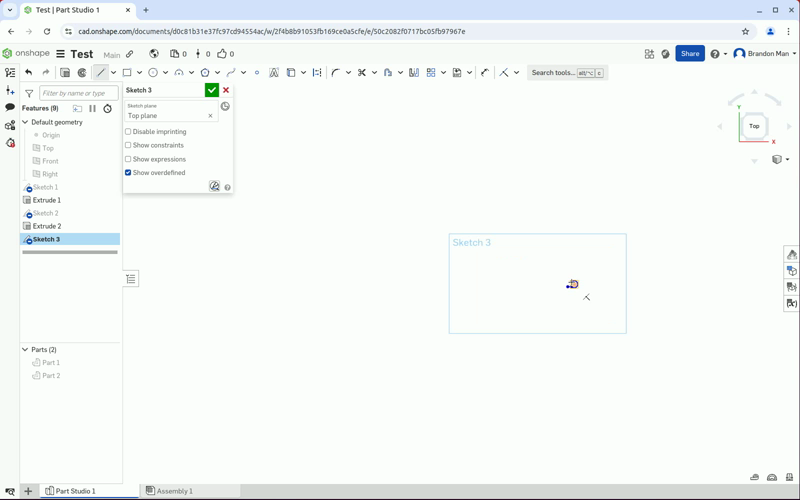
scroll(6)
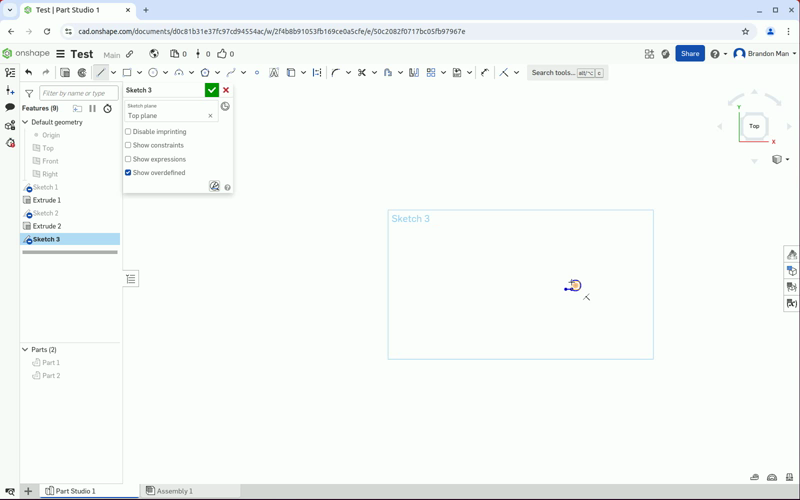
scroll(6)
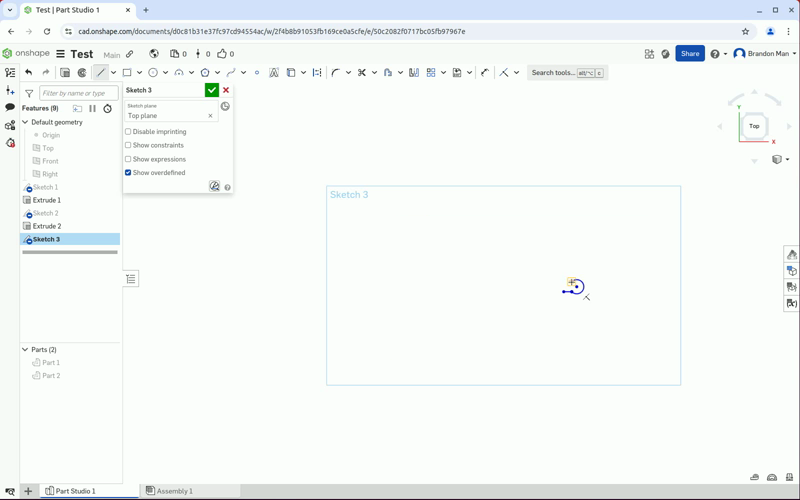
scroll(6)
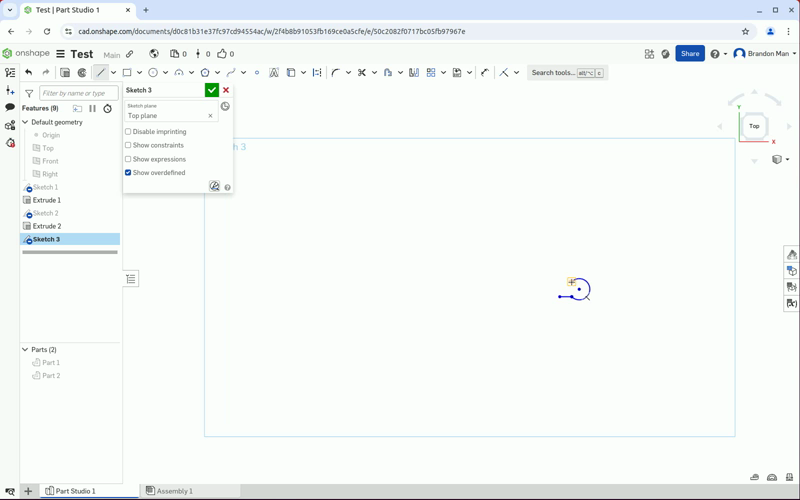
scroll(6)
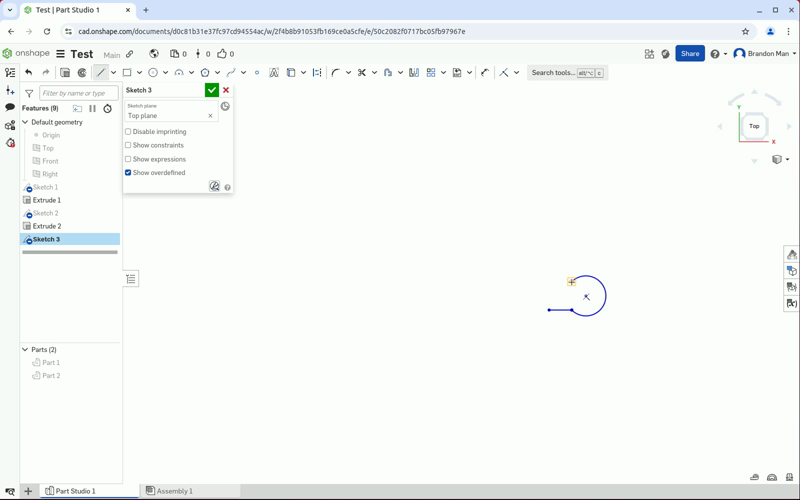
click(571, 281)
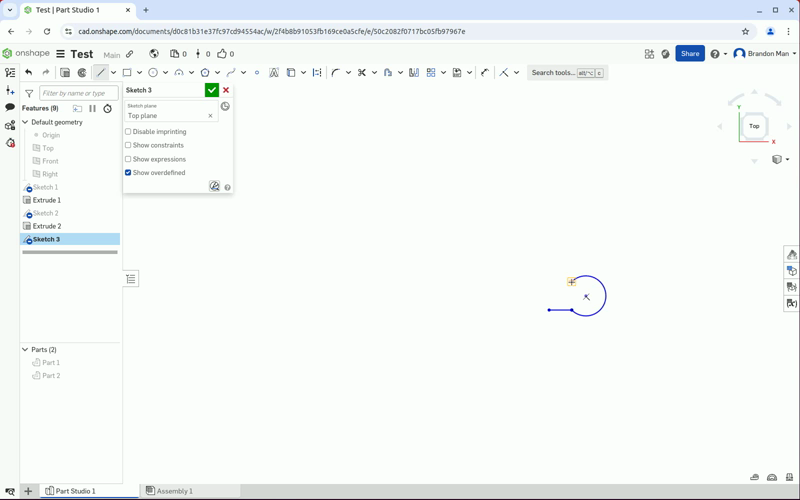
scroll(-6)
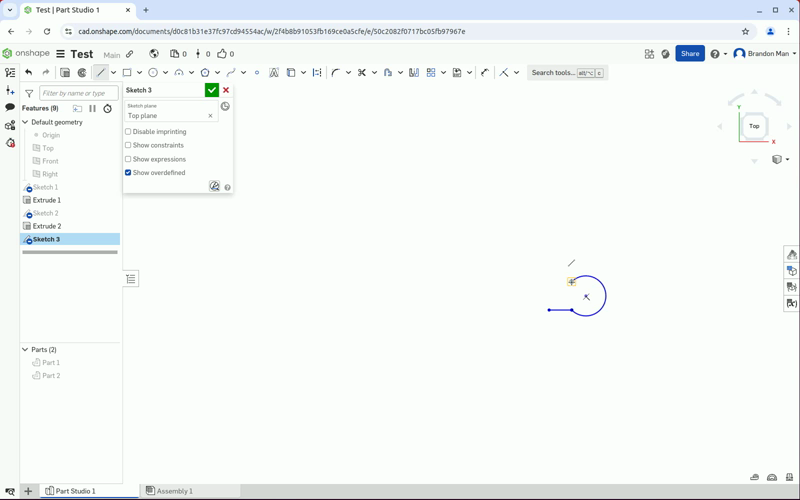
scroll(-6)
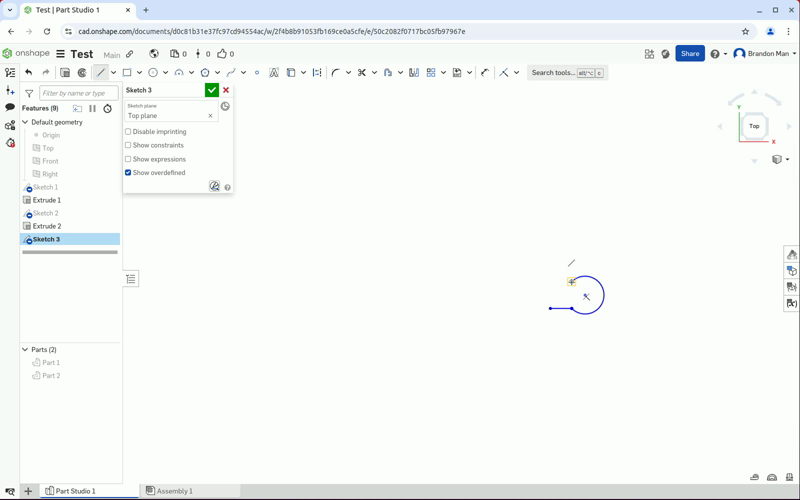
scroll(-6)
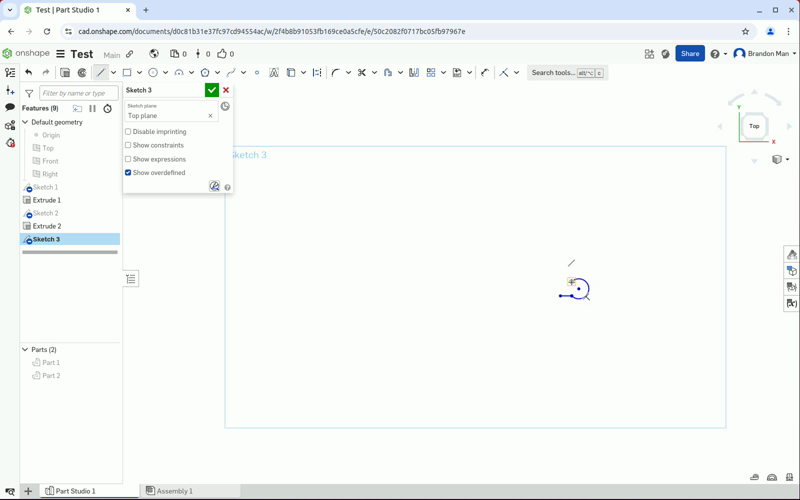
scroll(-6)
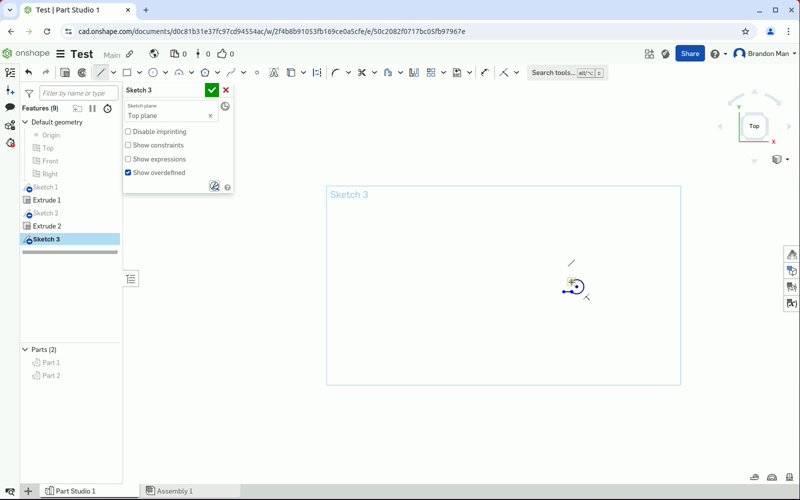
scroll(-6)
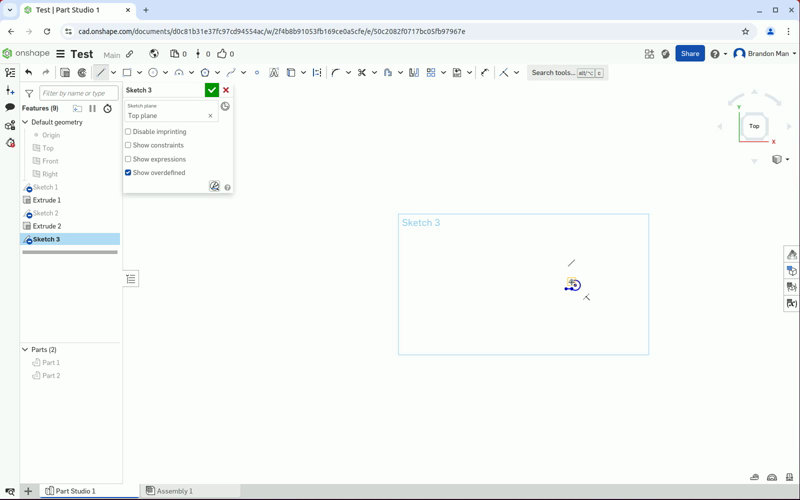
scroll(-6)
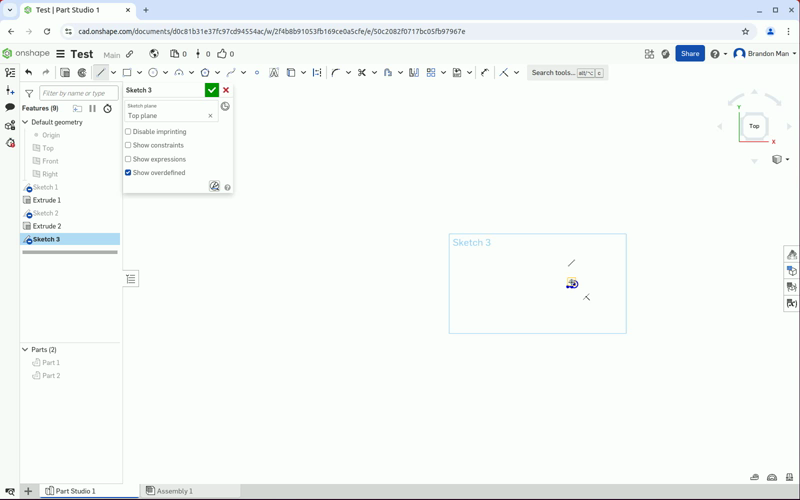
scroll(-6)
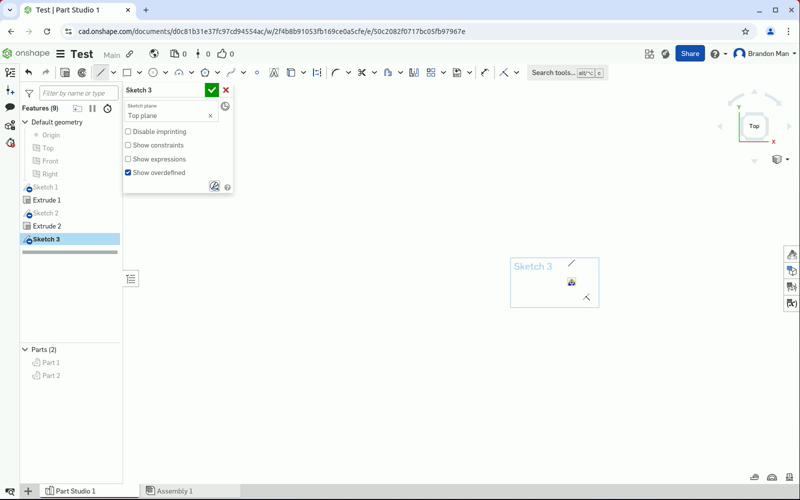
key_down(shift)
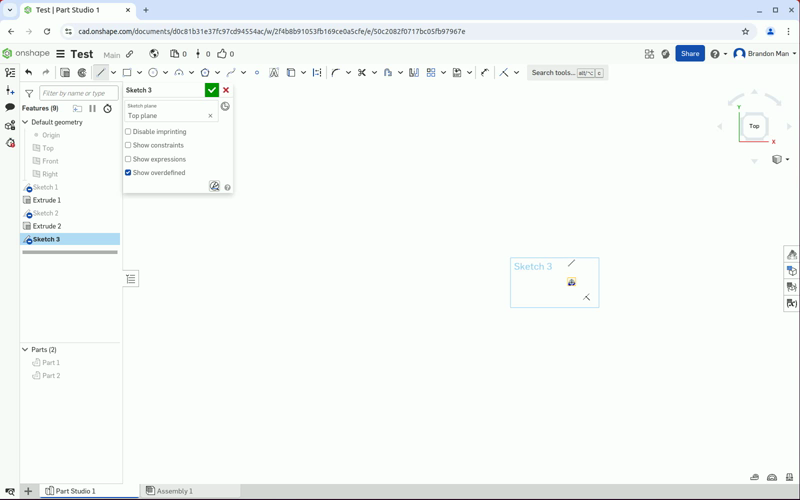
mouse_move(589, 281)
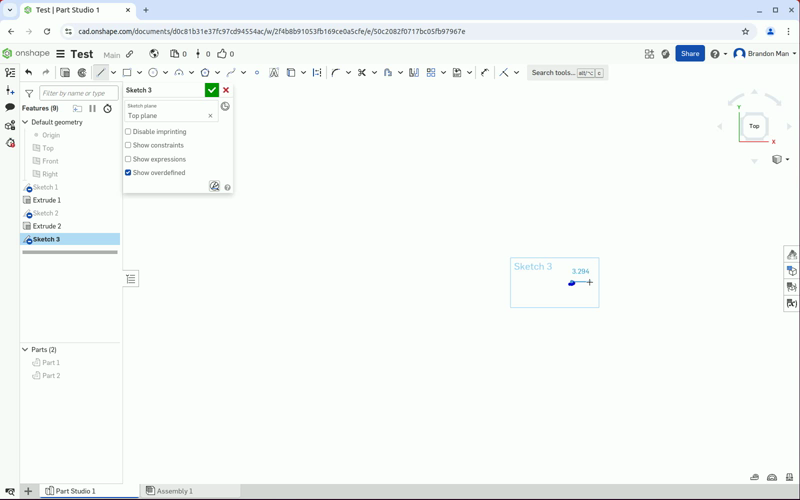
mouse_move(569, 281)
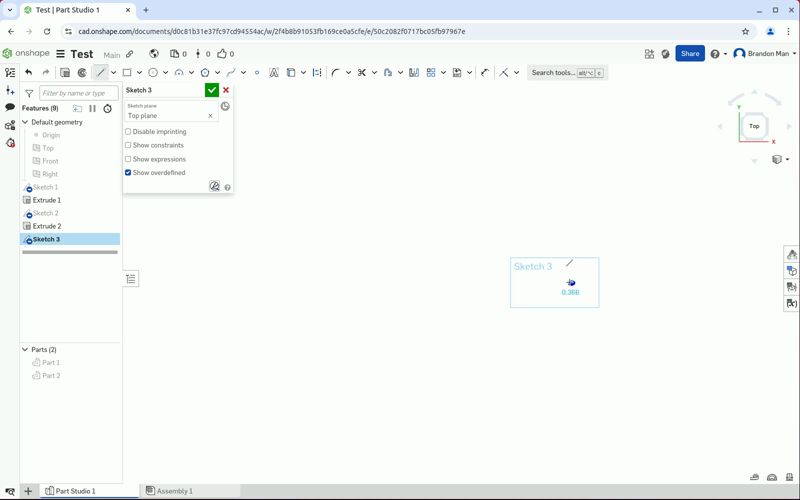
scroll(6)
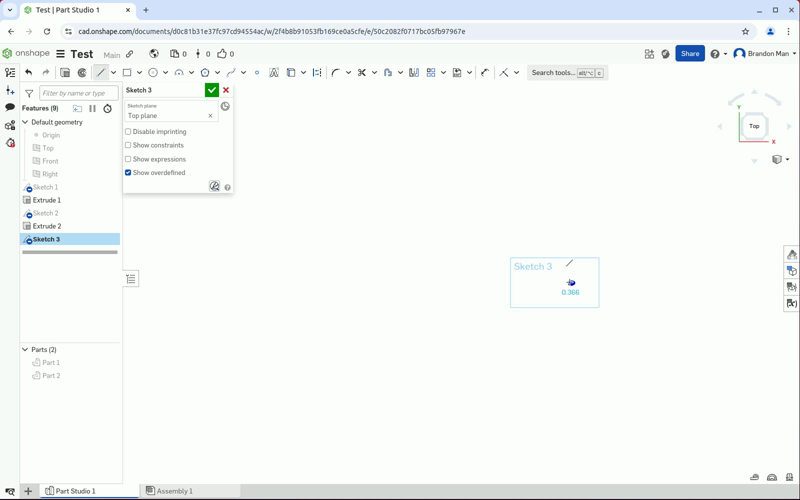
scroll(6)
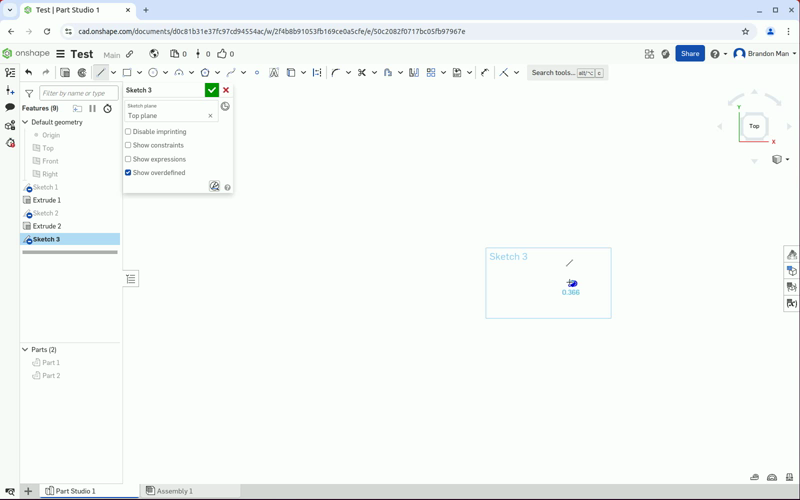
scroll(6)
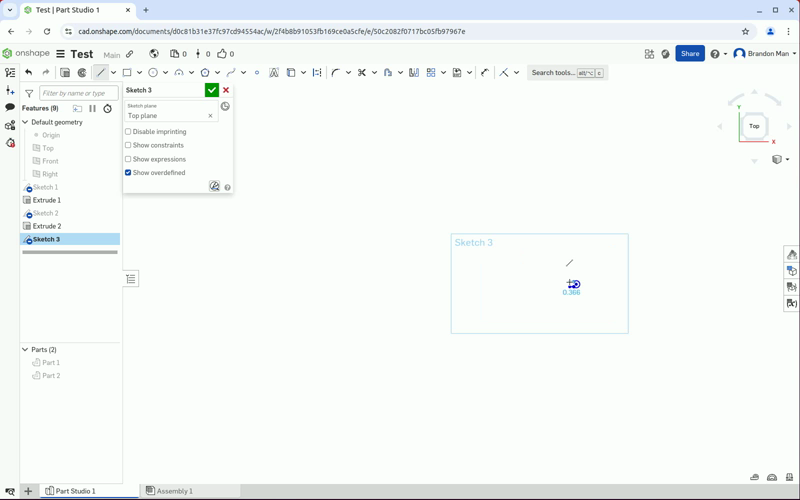
scroll(6)
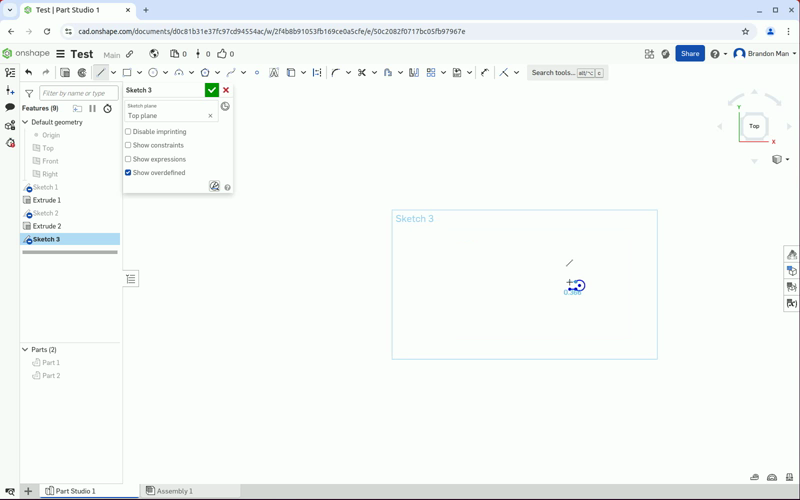
scroll(6)
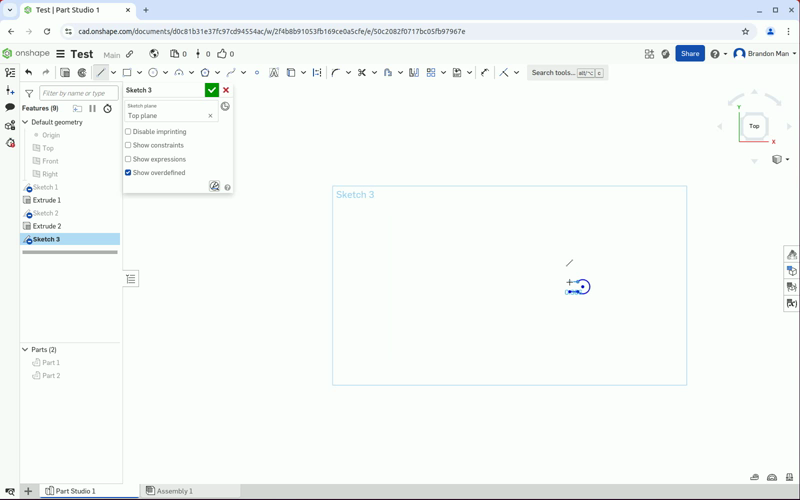
scroll(6)
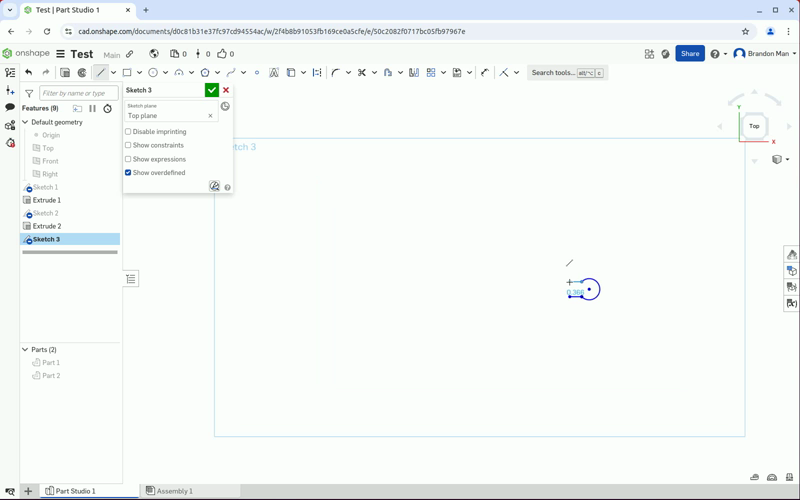
scroll(6)
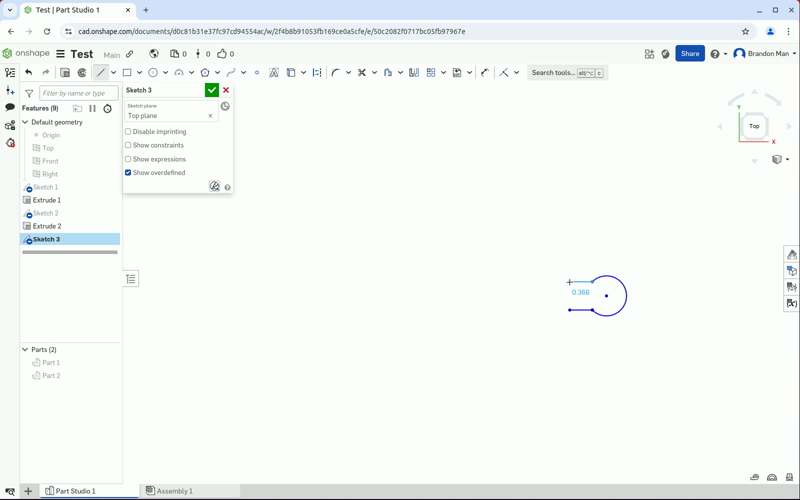
click(569, 281)
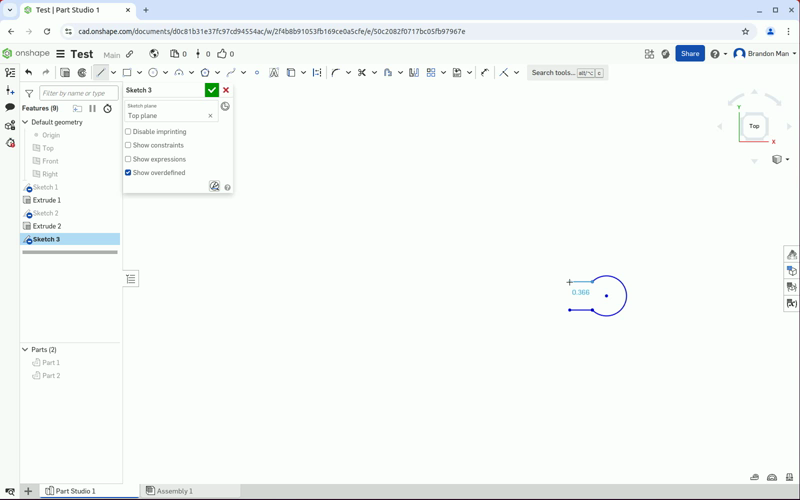
scroll(-6)
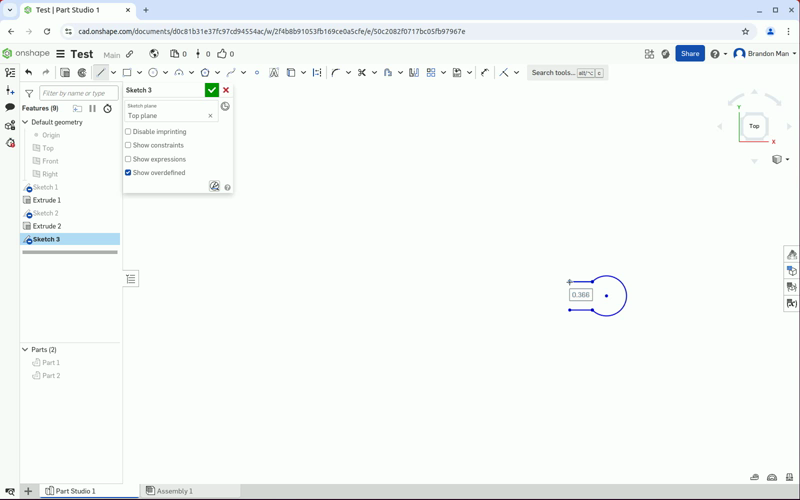
scroll(-6)
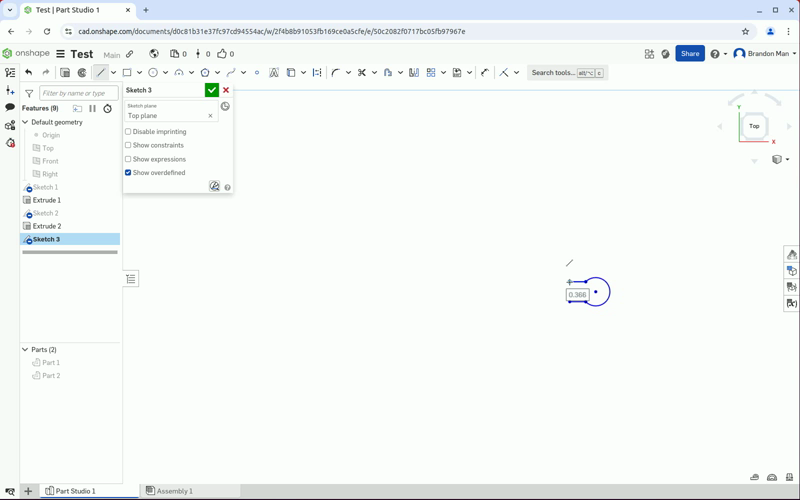
scroll(-6)
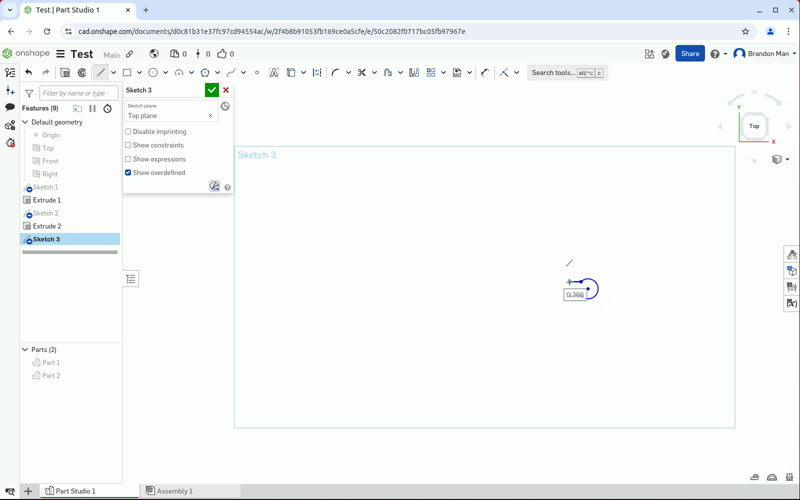
scroll(-6)
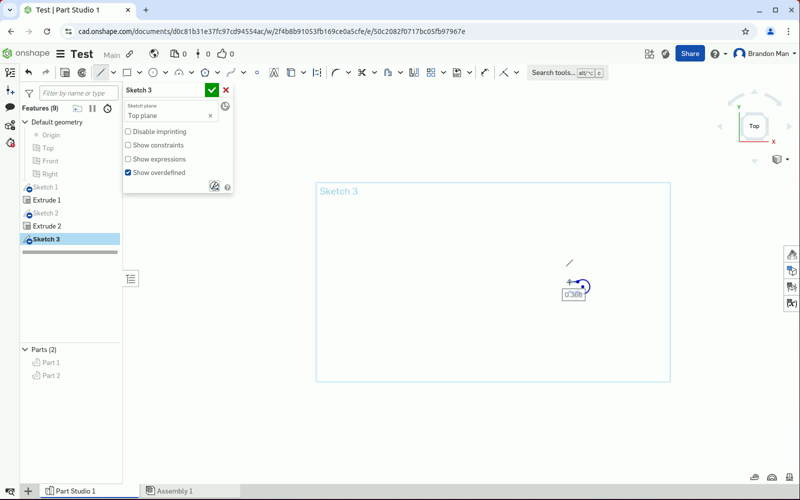
scroll(-6)
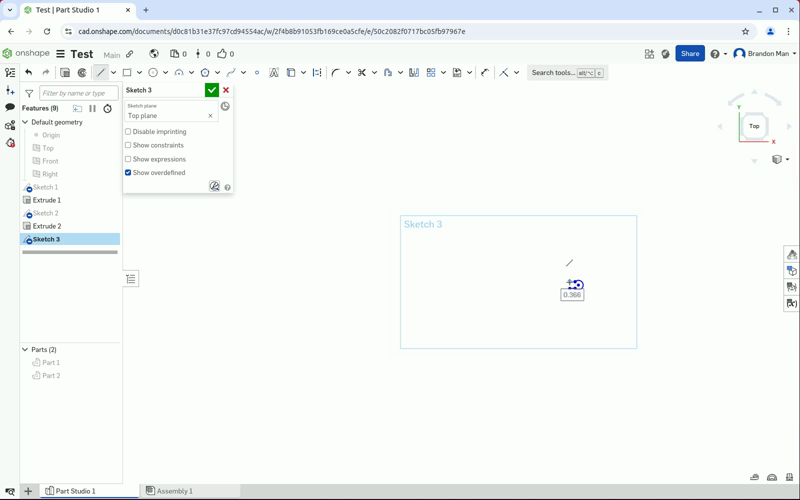
scroll(-6)
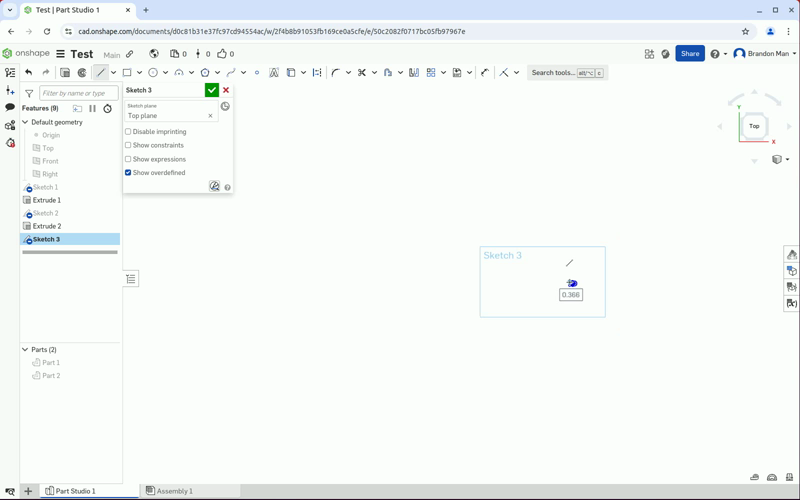
scroll(-6)
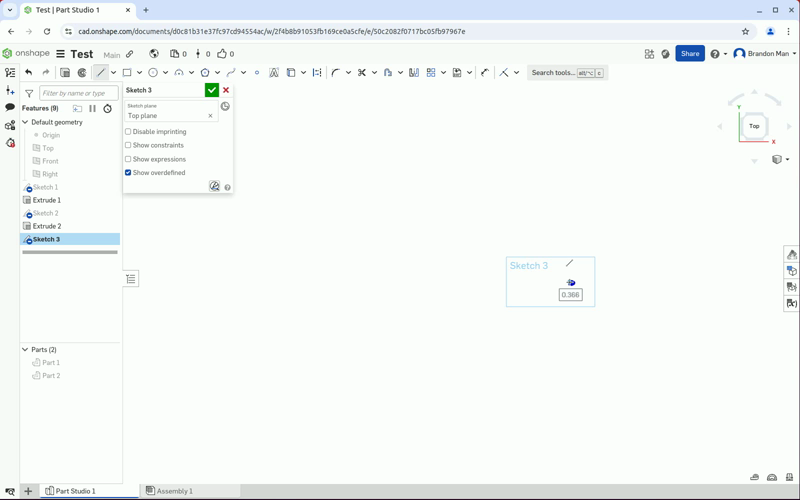
key_up(shift)
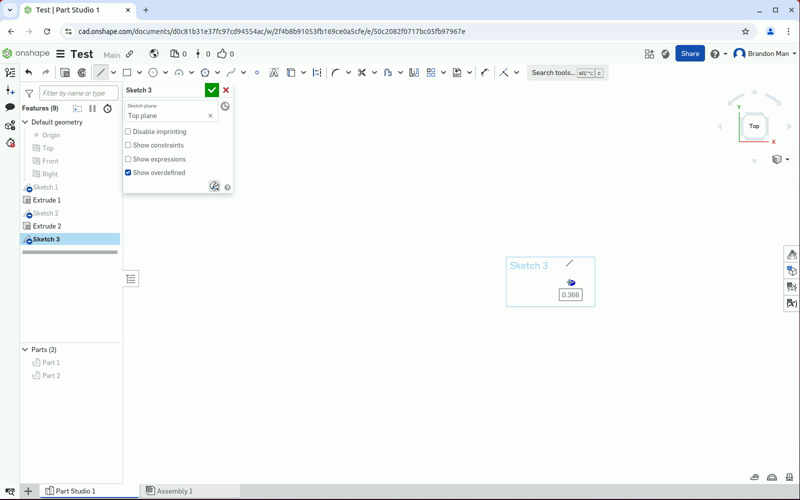
mouse_move(589, 281)
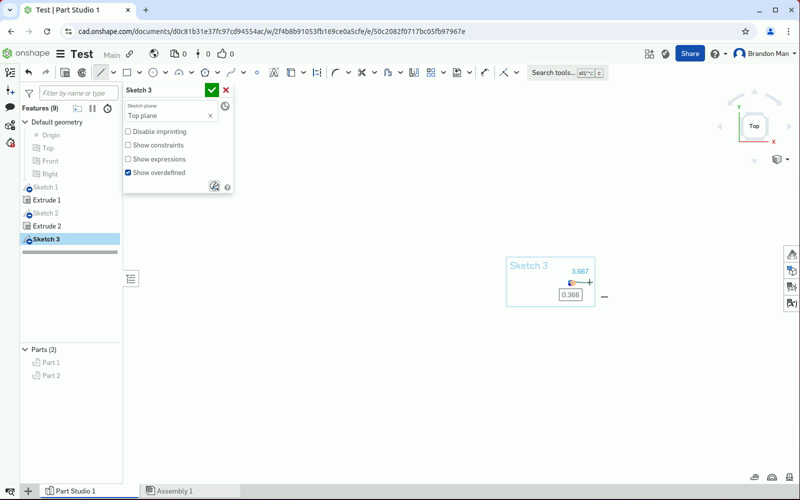
key_down(shift)
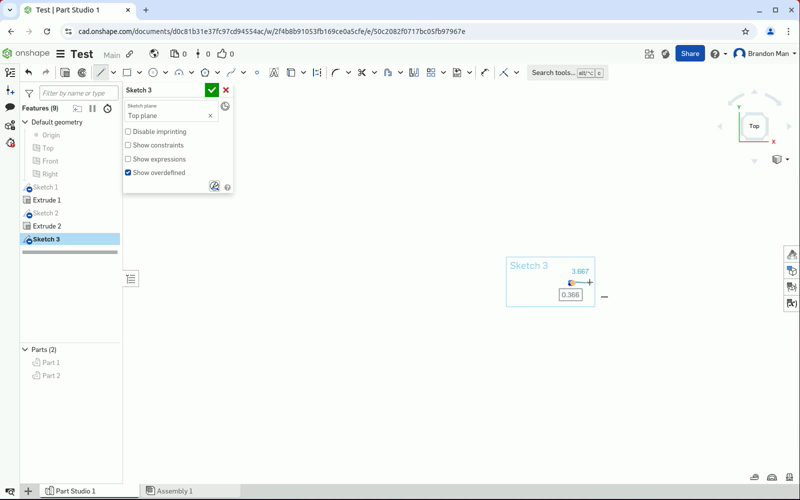
mouse_move(569, 284)
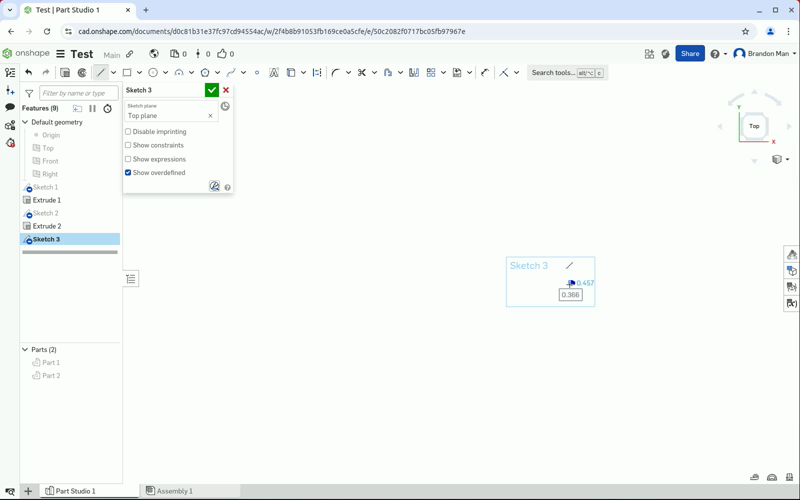
scroll(6)
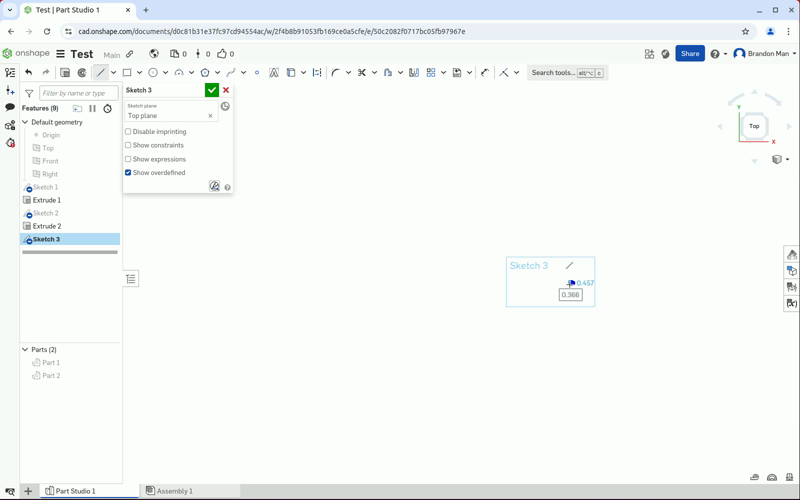
scroll(6)
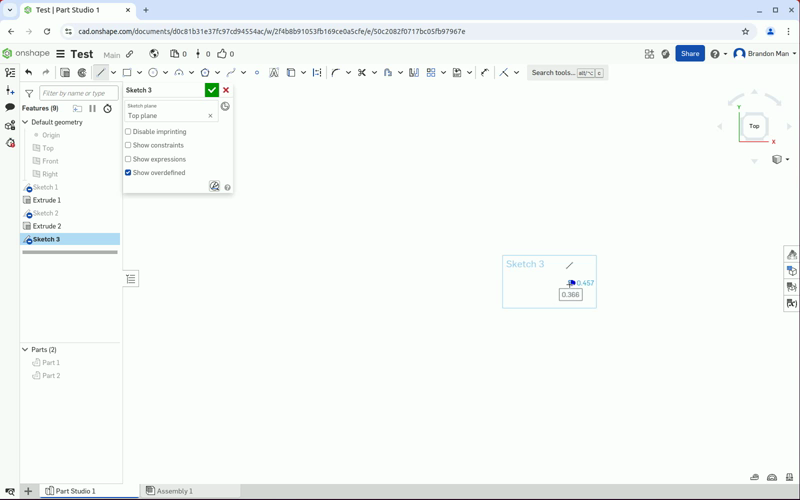
scroll(6)
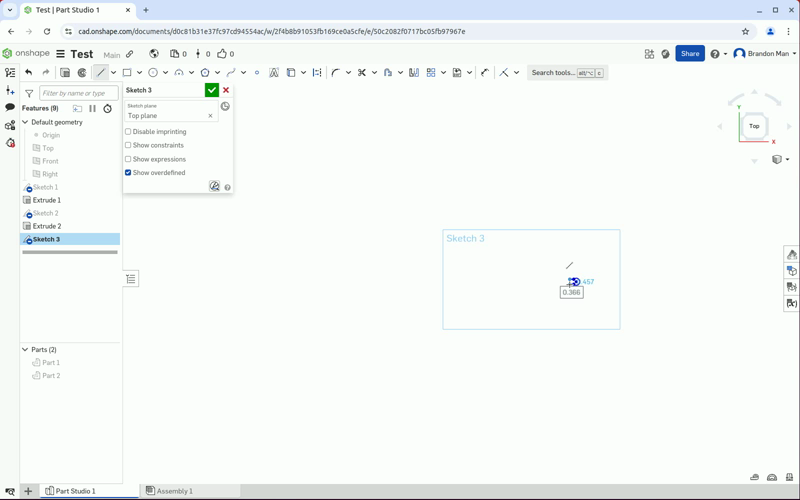
scroll(6)
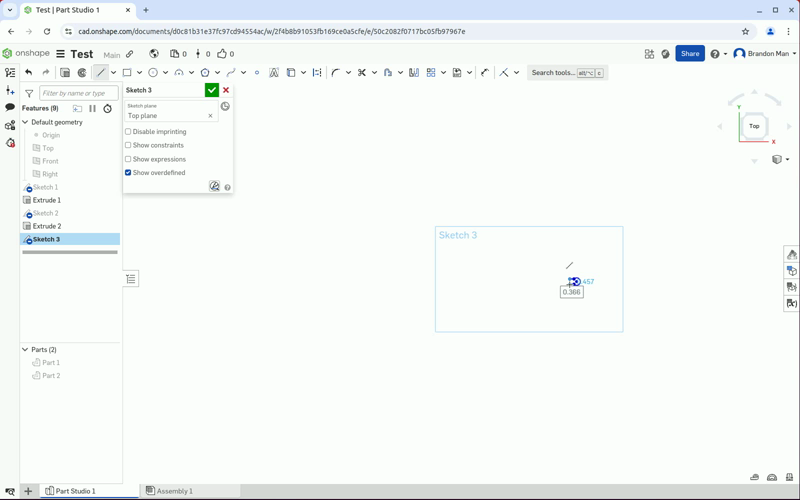
scroll(6)
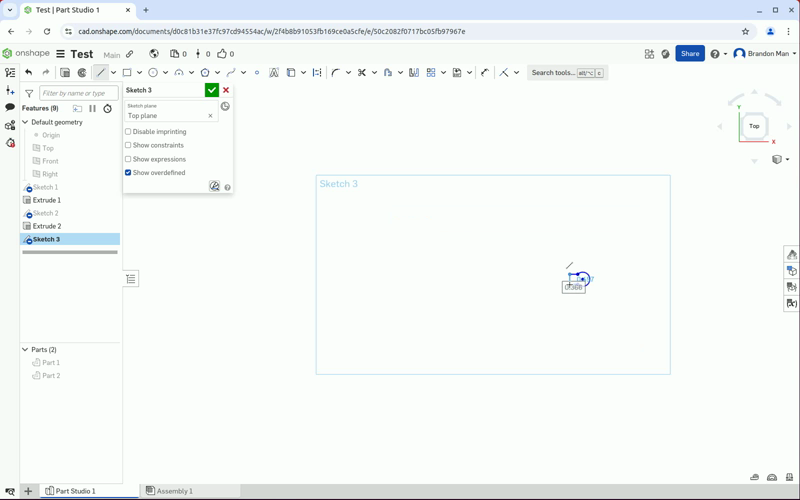
scroll(6)
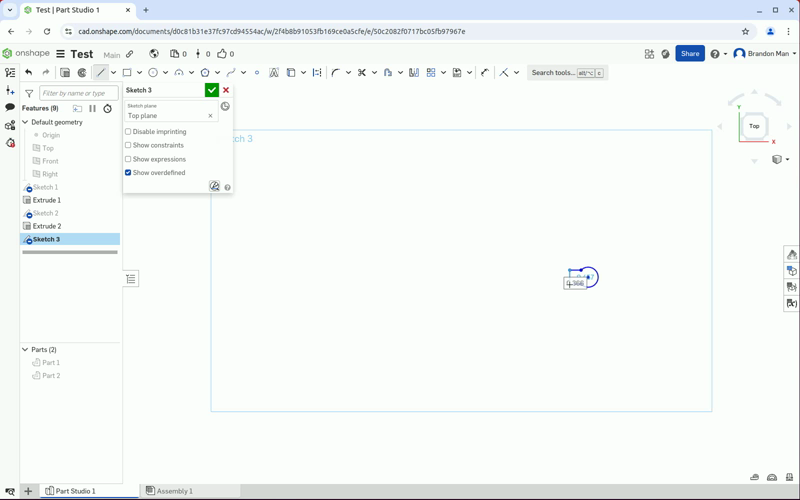
scroll(6)
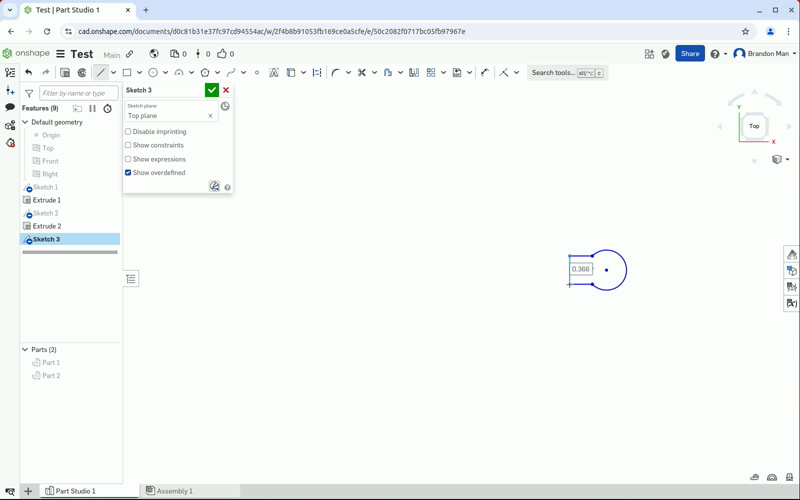
key_up(shift)
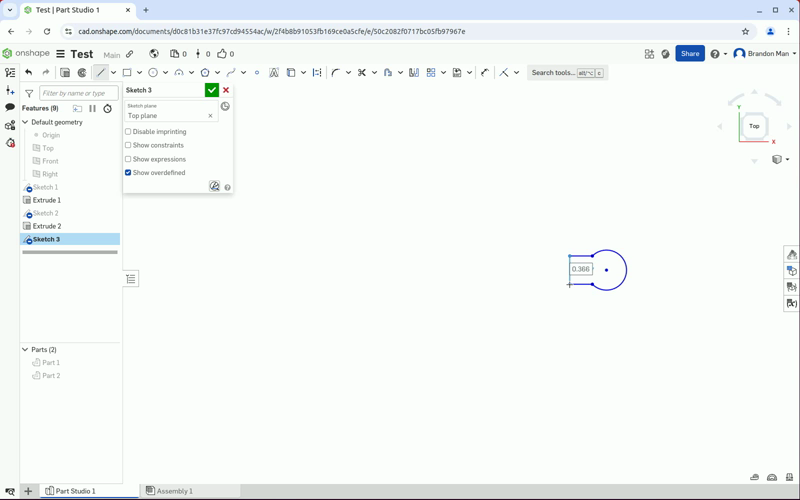
click(569, 284)
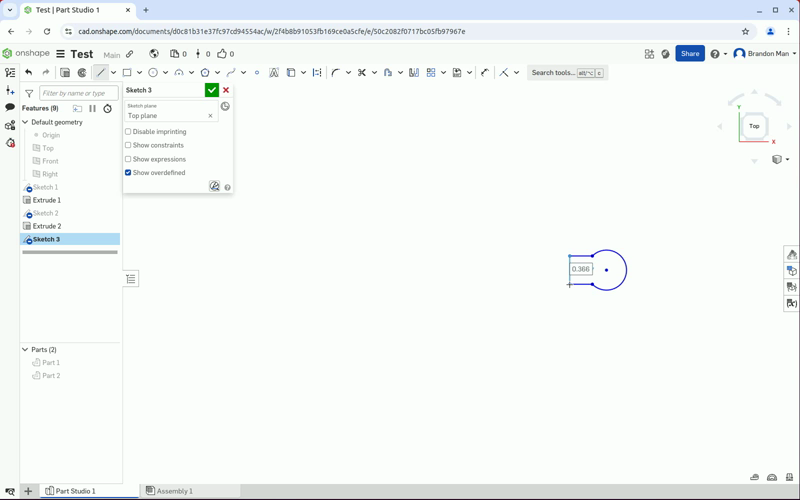
scroll(-6)
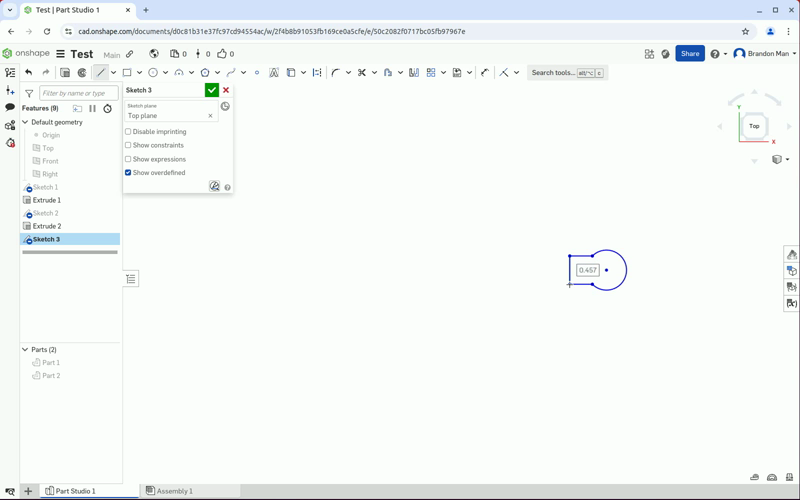
scroll(-6)
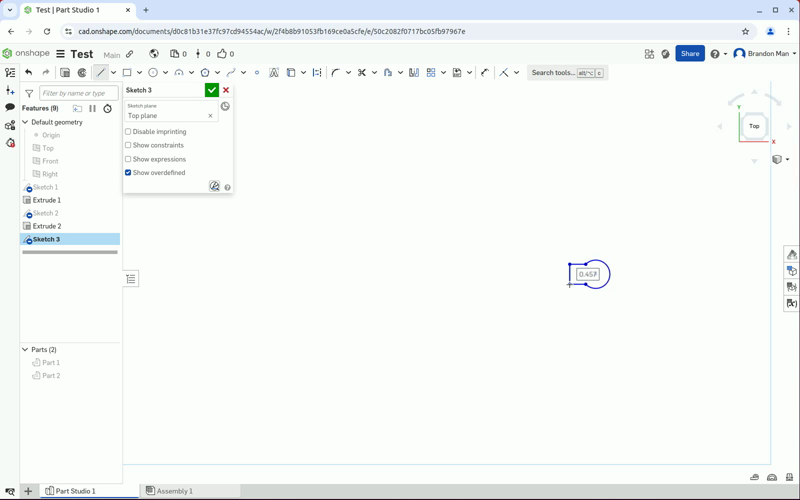
scroll(-6)
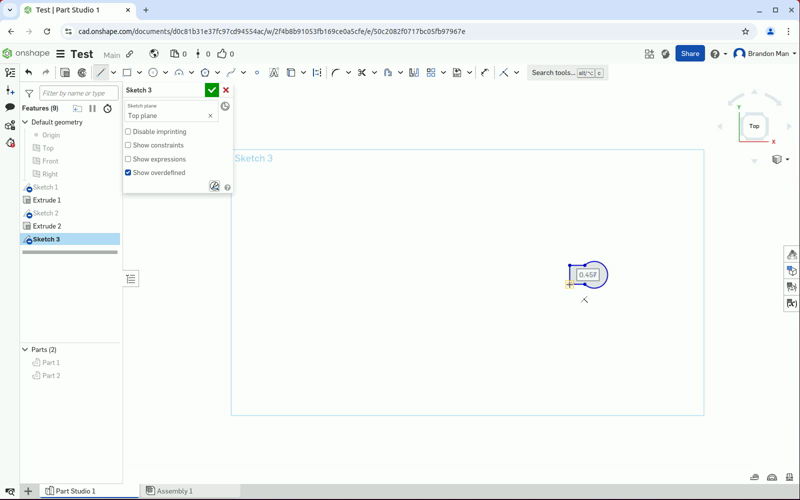
scroll(-6)
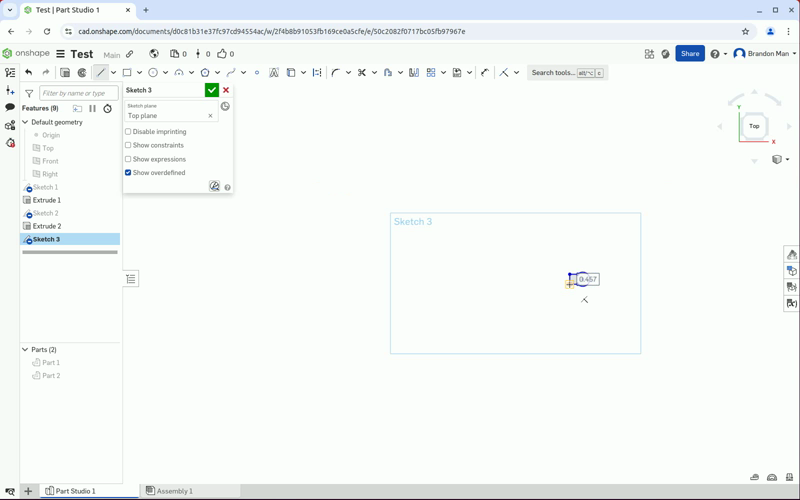
scroll(-6)
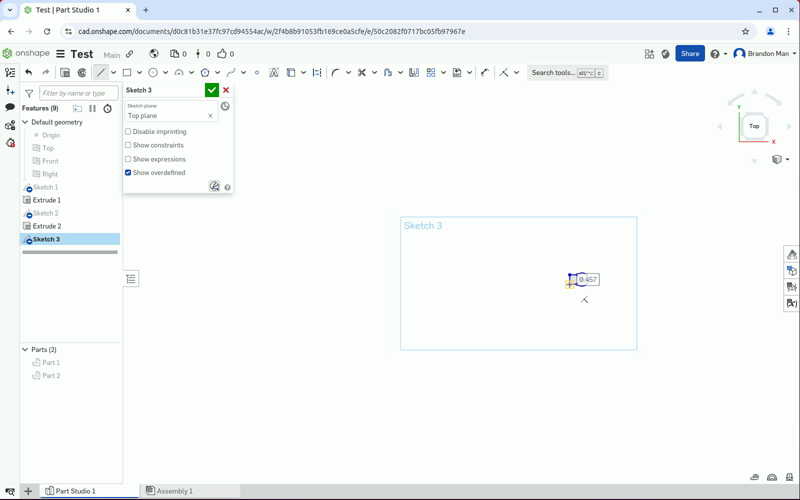
scroll(-6)
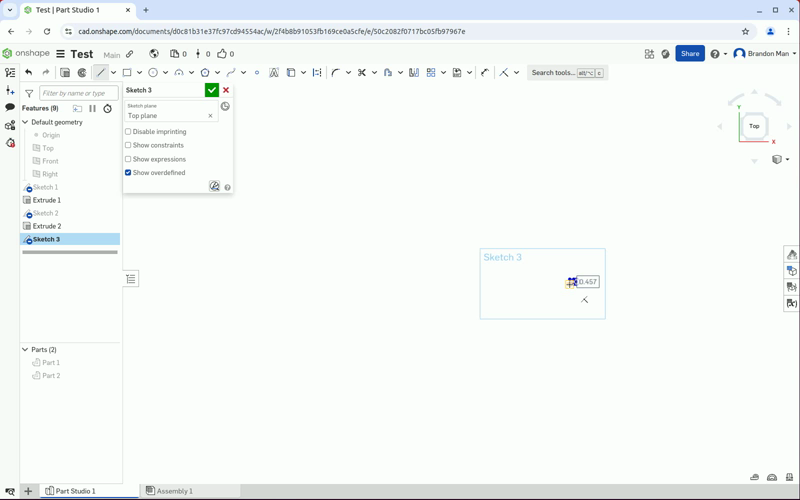
scroll(-6)
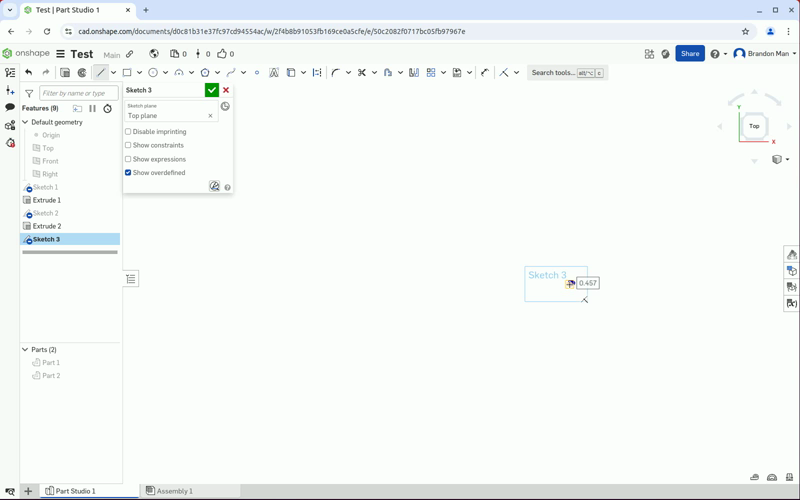
key(esc)
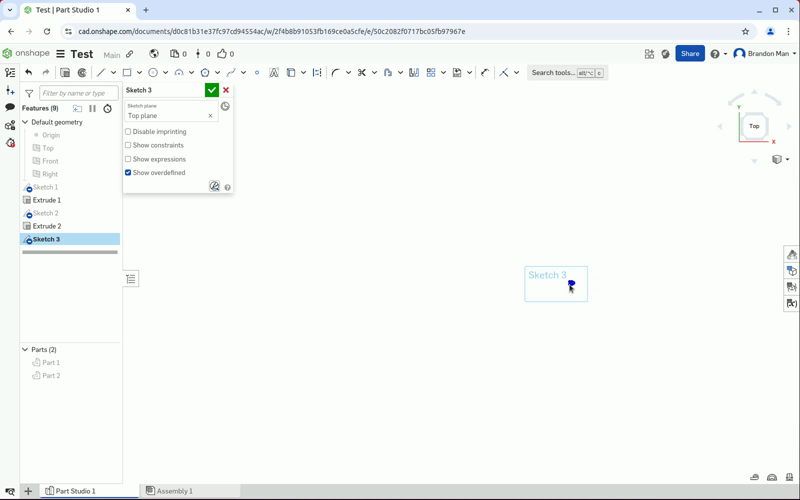
key(c)
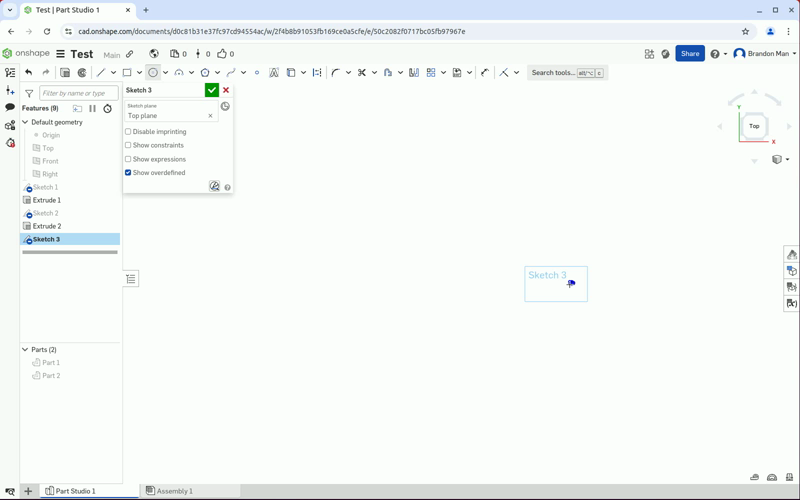
key_down(shift)
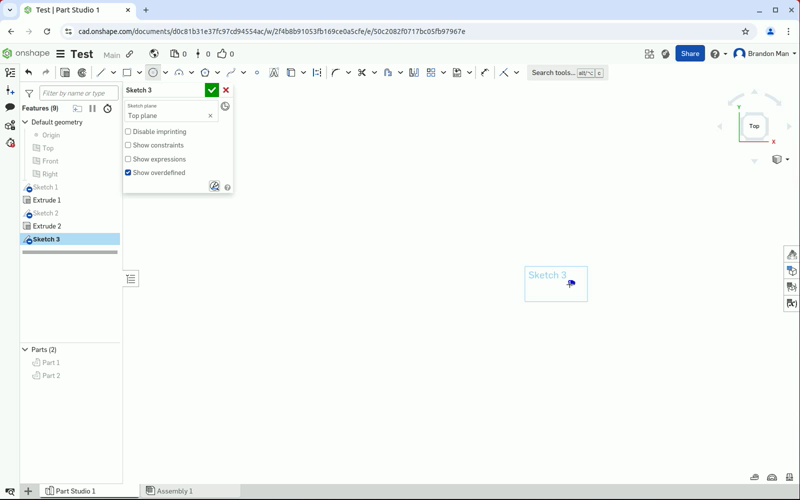
mouse_move(572, 282)
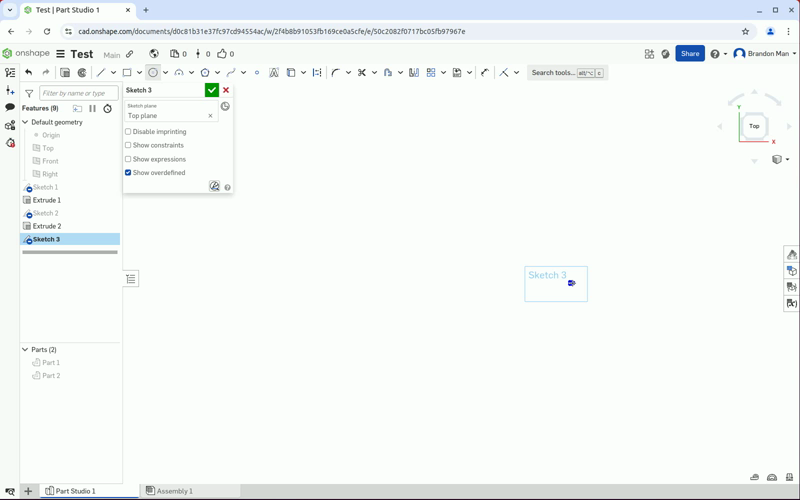
scroll(6)
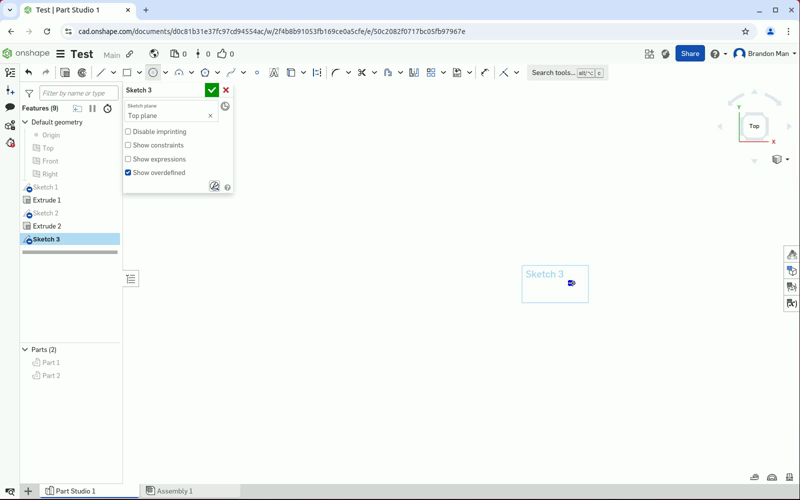
scroll(6)
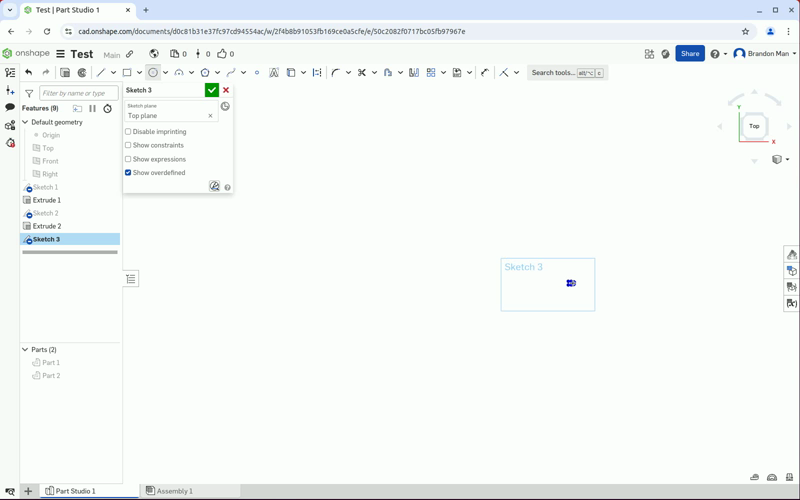
scroll(6)
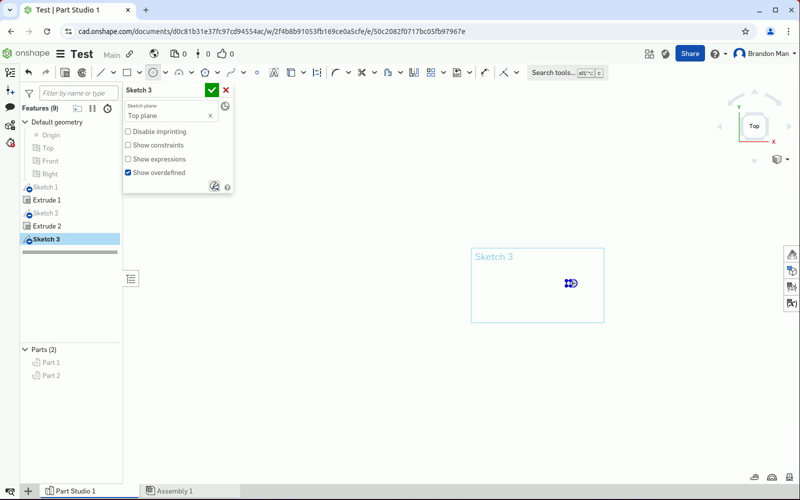
scroll(6)
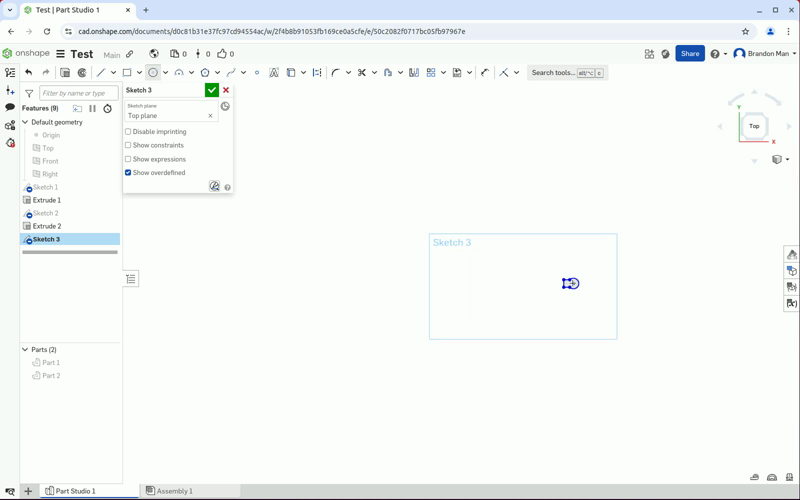
scroll(6)
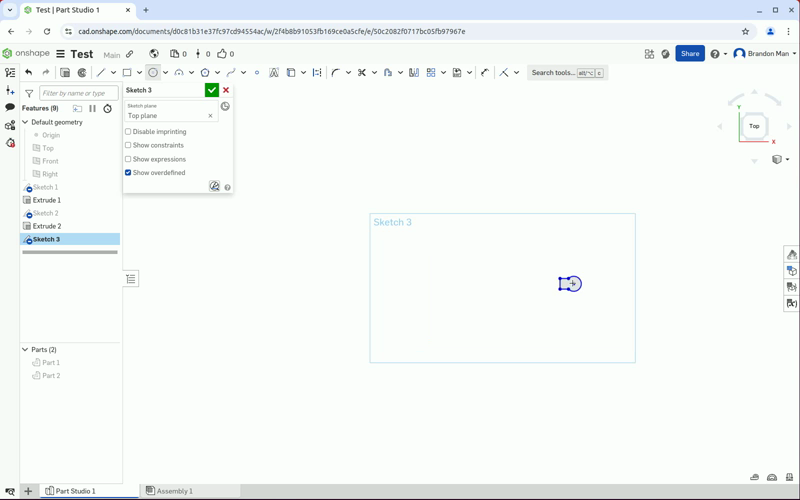
scroll(6)
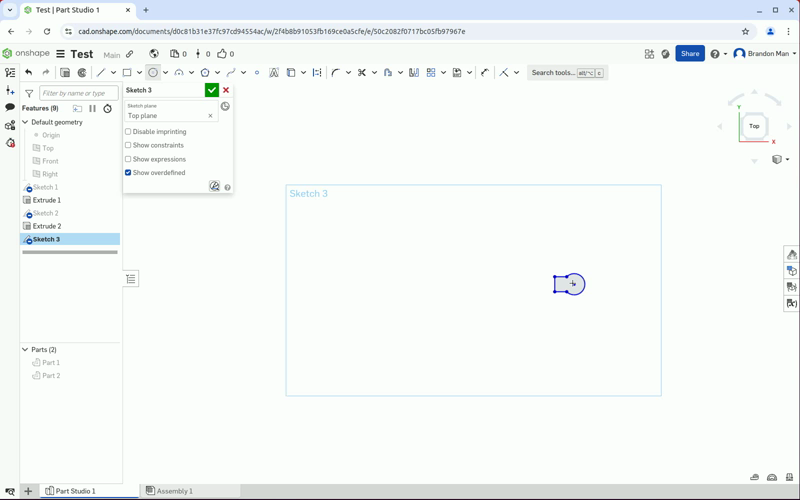
scroll(6)
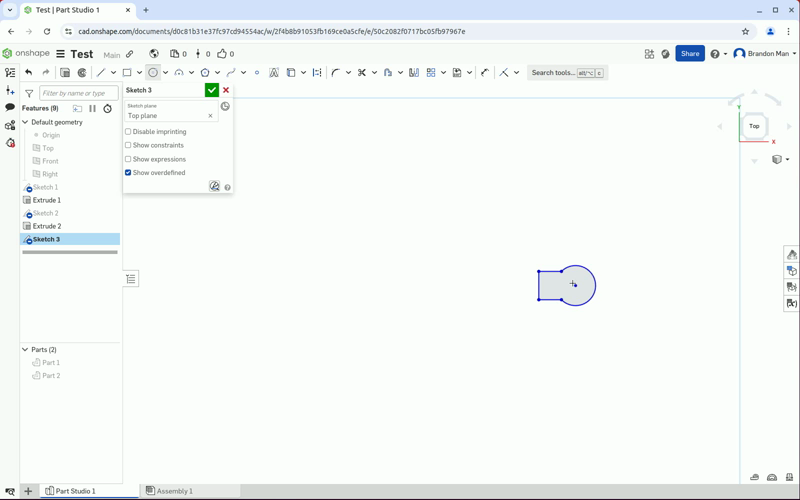
click(572, 282)
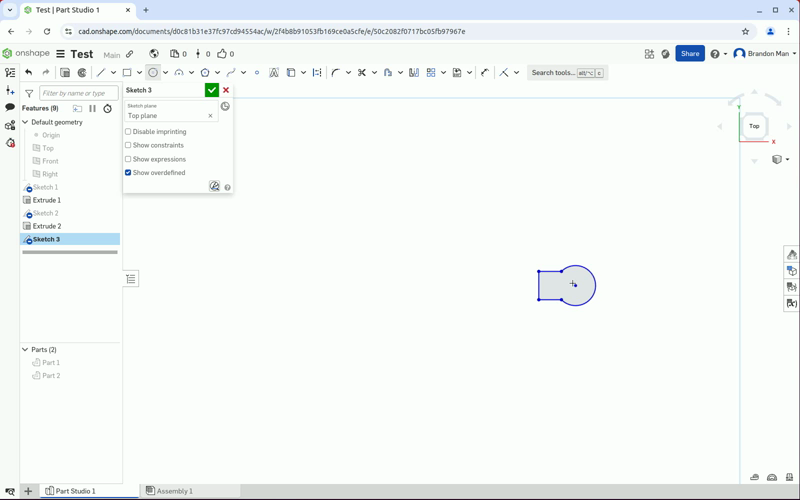
scroll(-6)
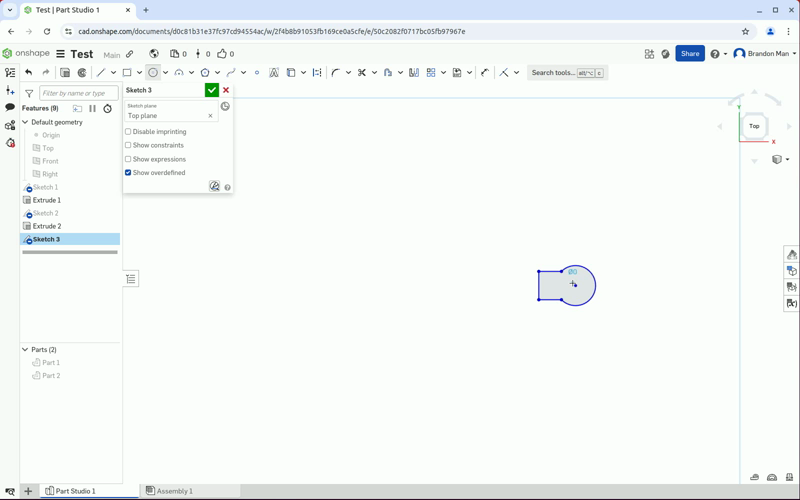
scroll(-6)
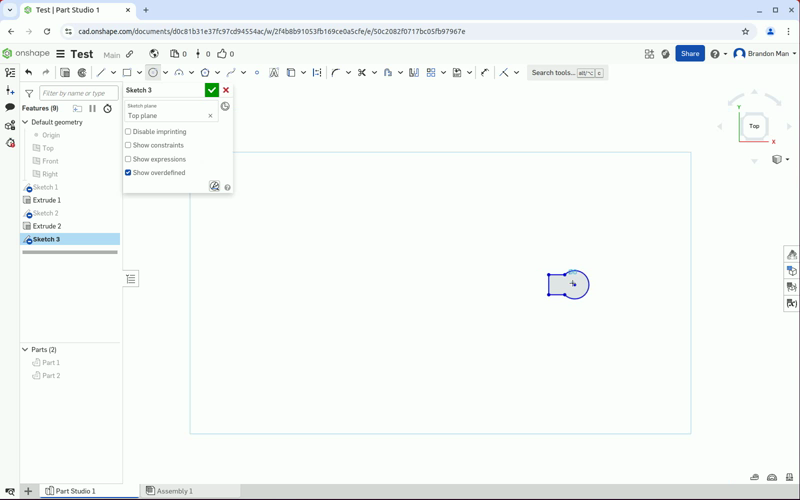
scroll(-6)
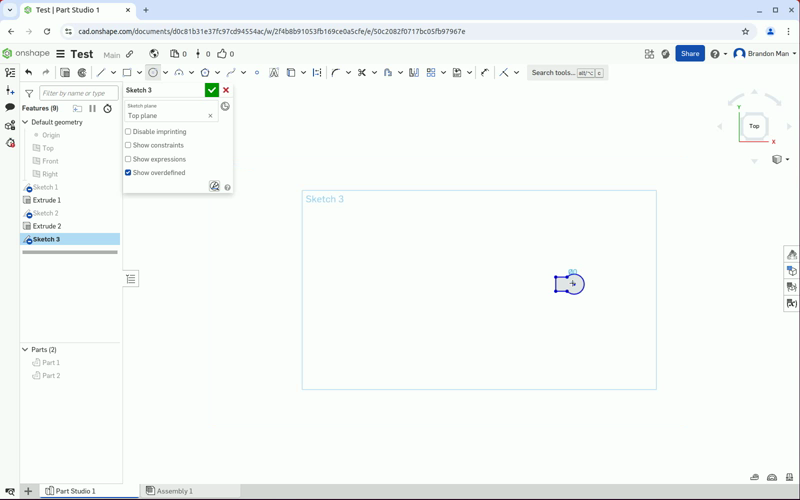
scroll(-6)
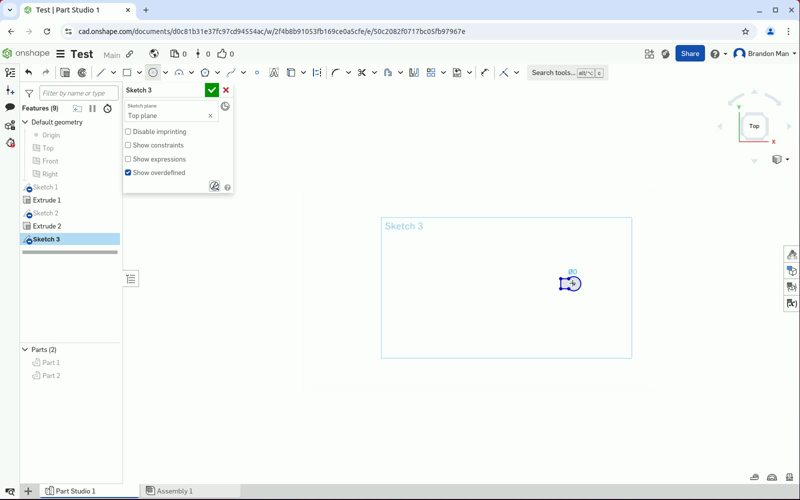
scroll(-6)
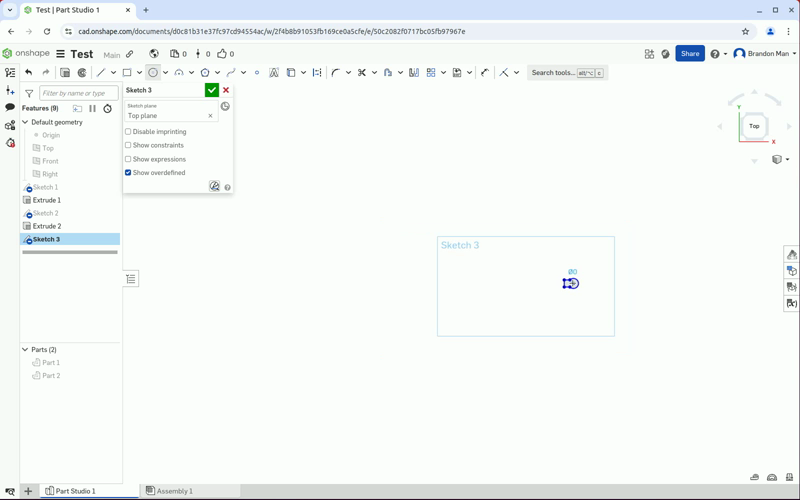
scroll(-6)
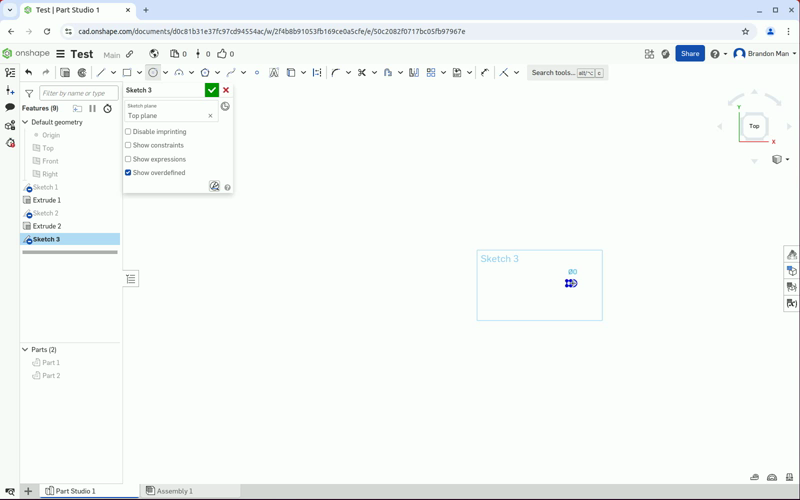
scroll(-6)
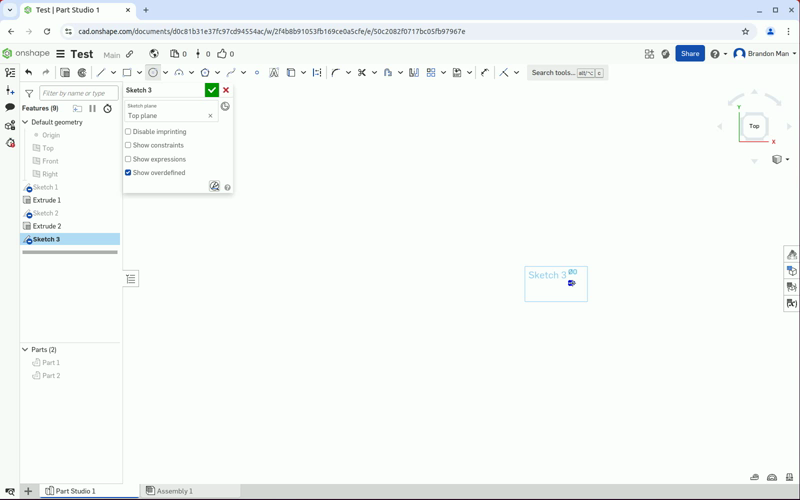
key_up(shift)
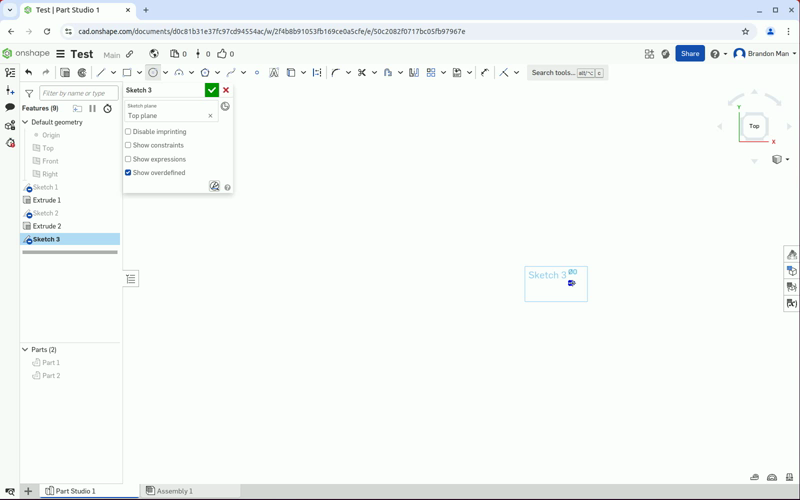
mouse_move(573, 282)
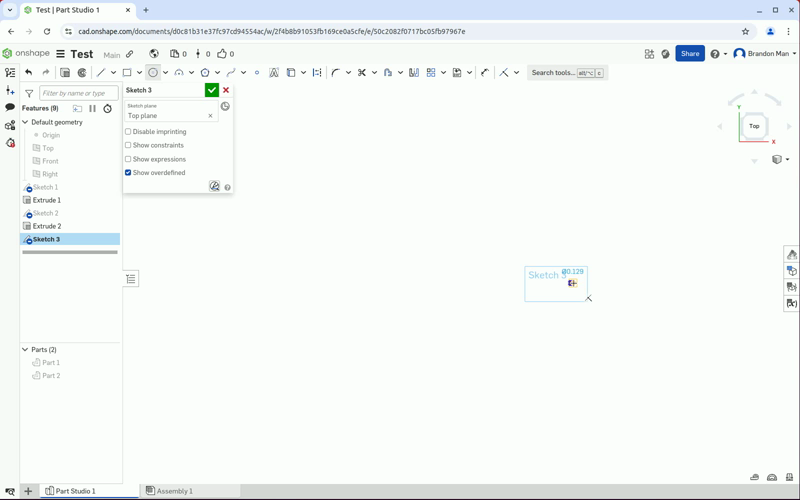
scroll(6)
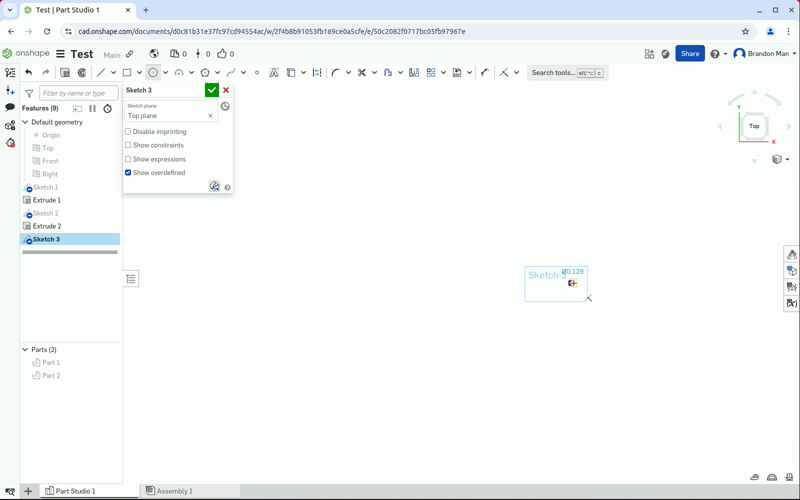
scroll(6)
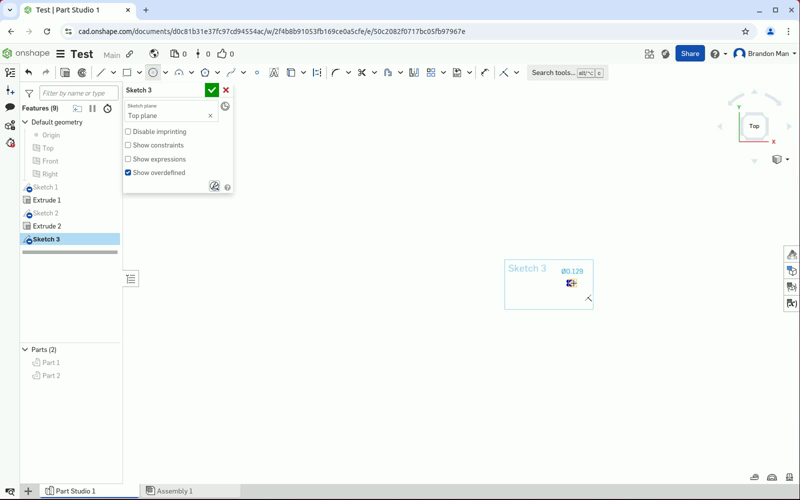
scroll(6)
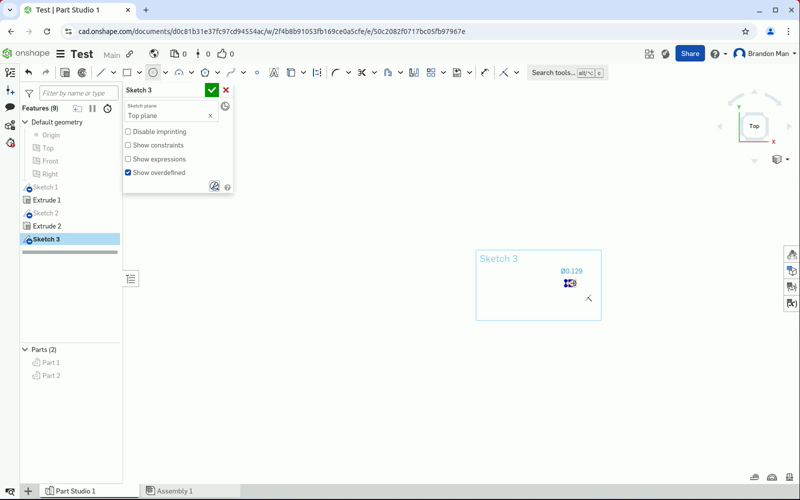
scroll(6)
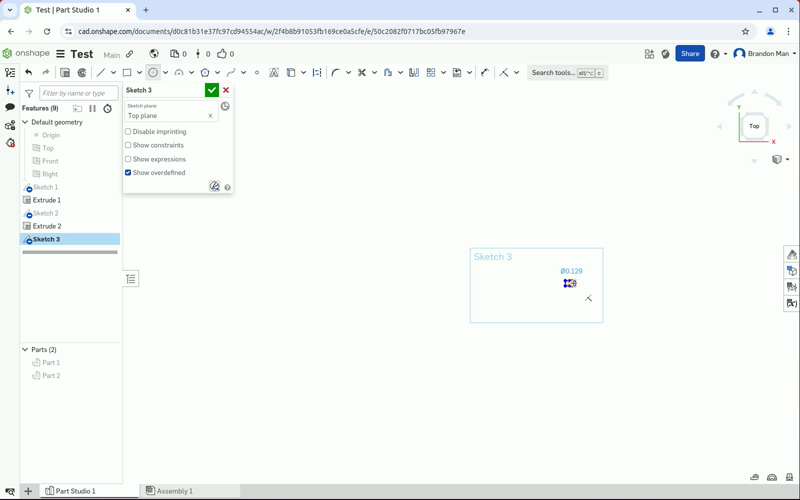
scroll(6)
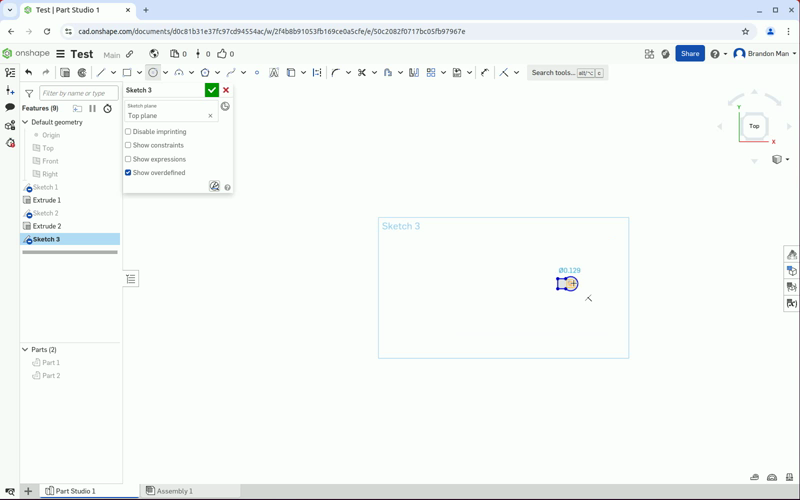
scroll(6)
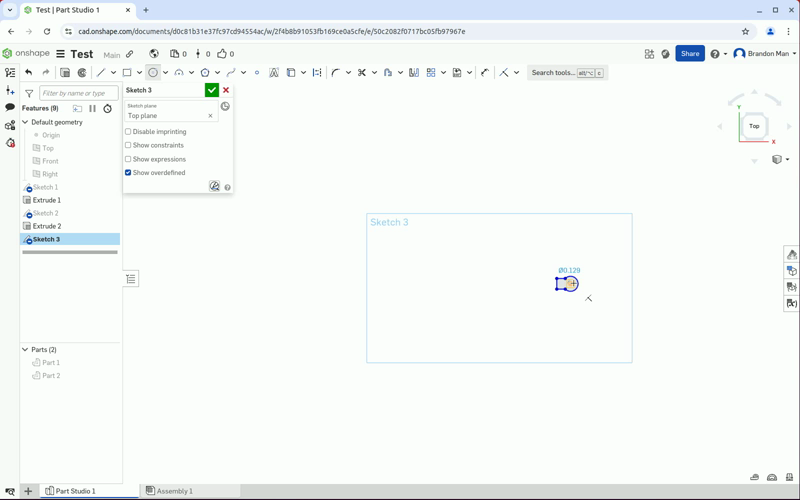
scroll(6)
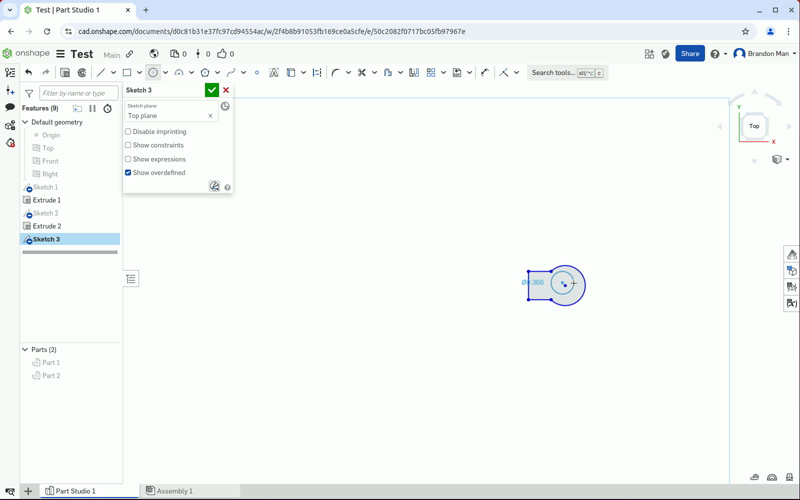
click(573, 282)
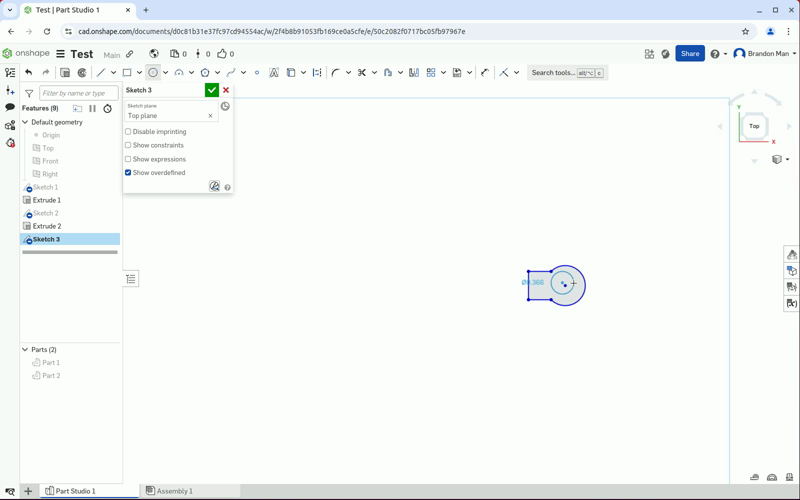
scroll(-6)
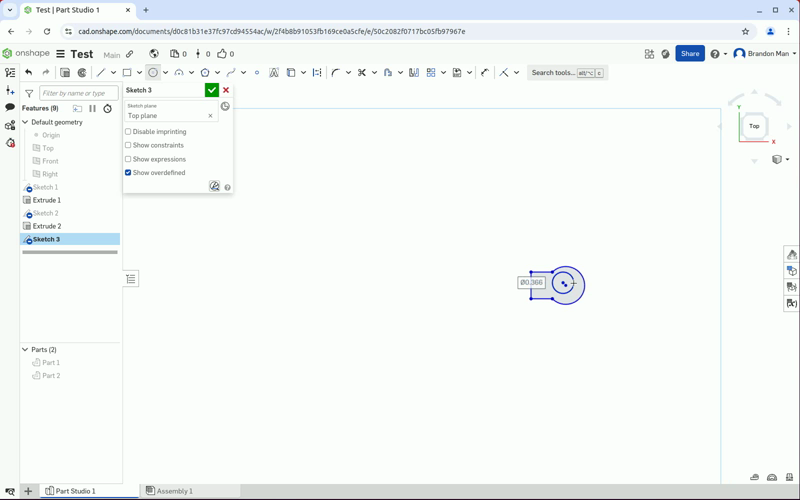
scroll(-6)
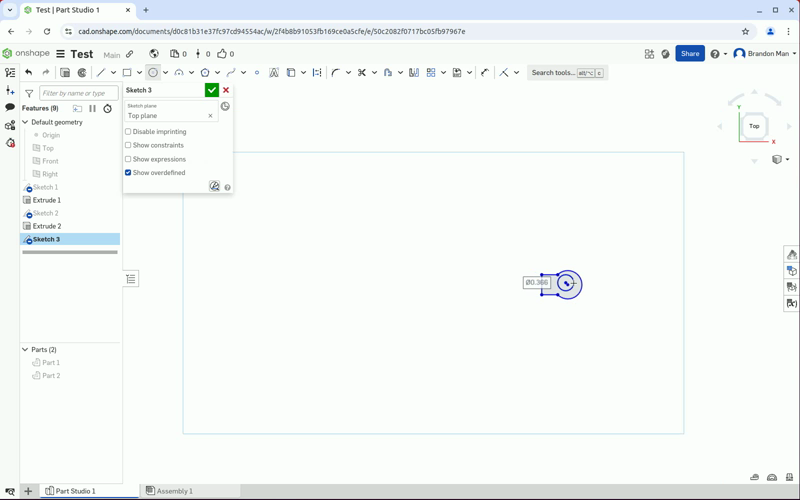
scroll(-6)
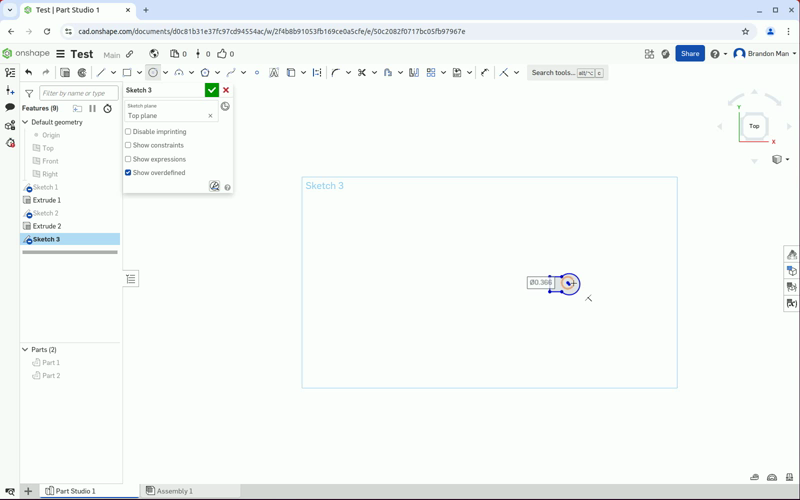
scroll(-6)
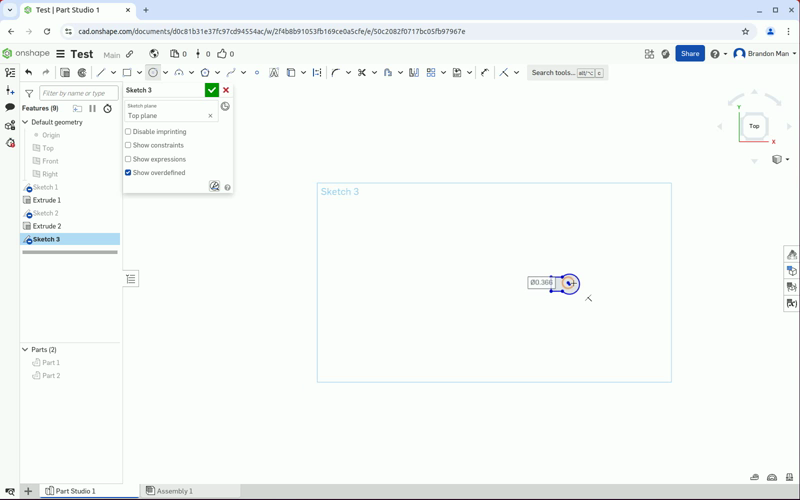
scroll(-6)
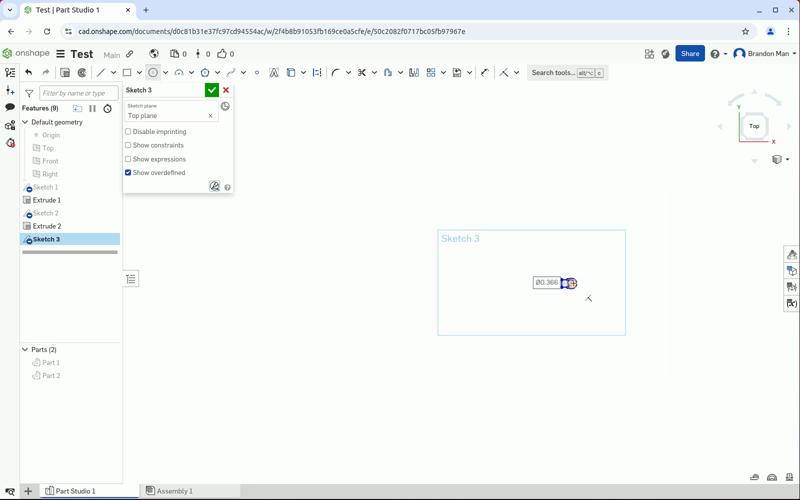
scroll(-6)
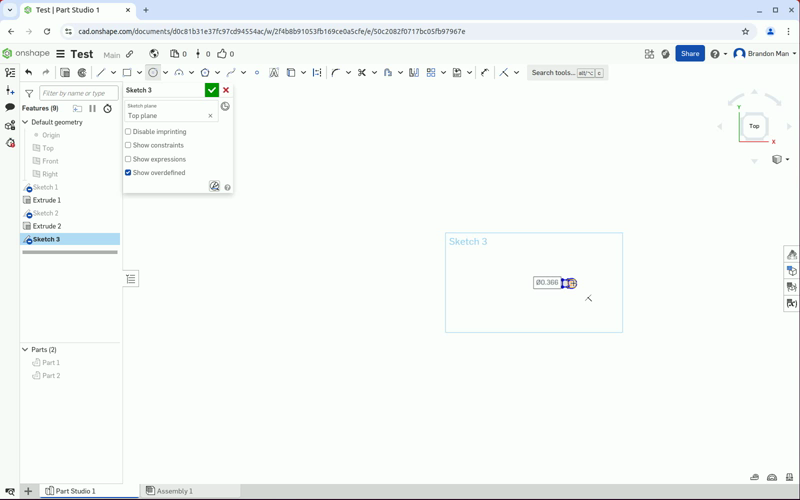
scroll(-6)
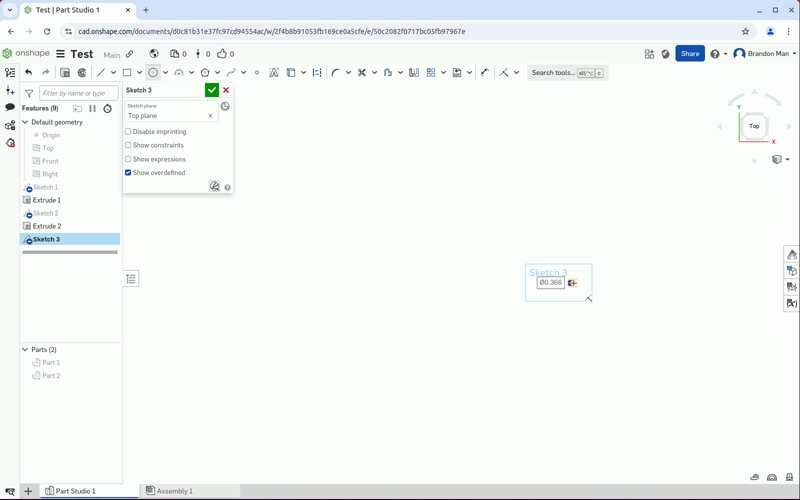
key(esc)
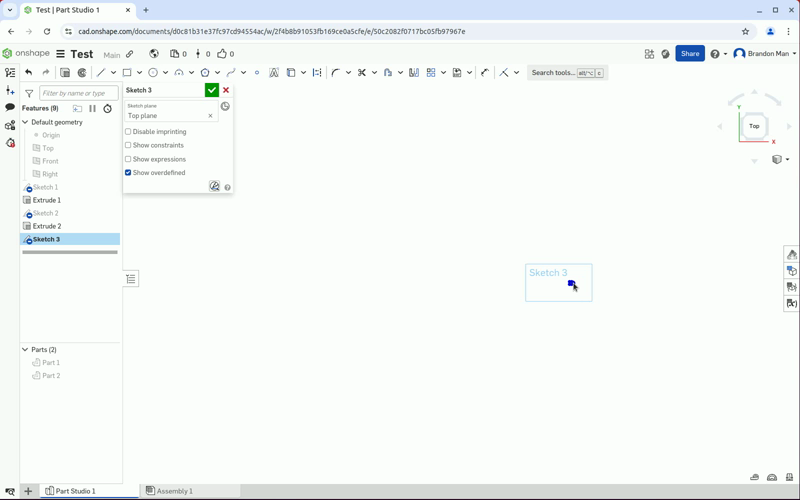
mouse_move(573, 282)
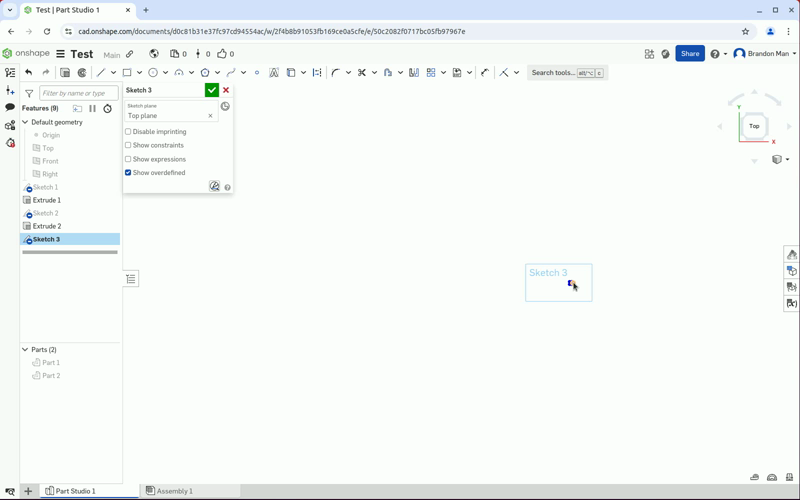
scroll(6)
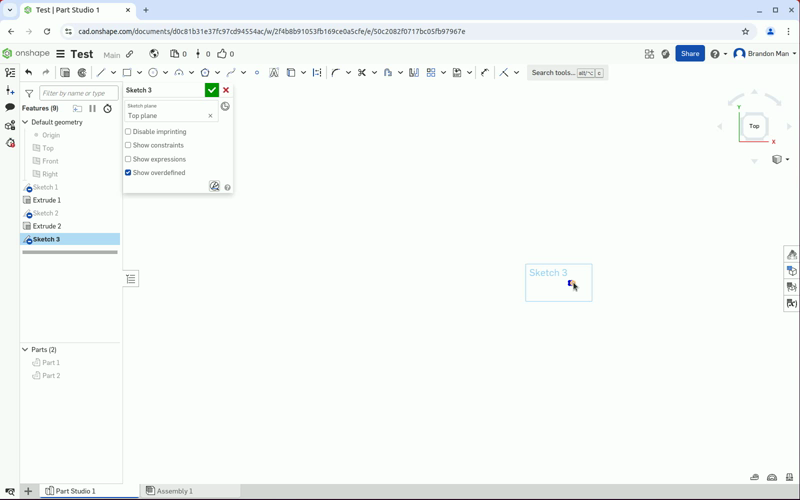
scroll(6)
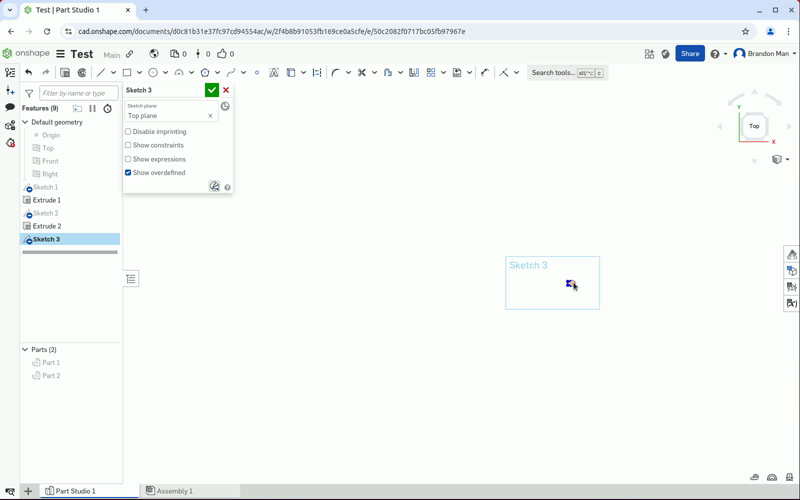
scroll(6)
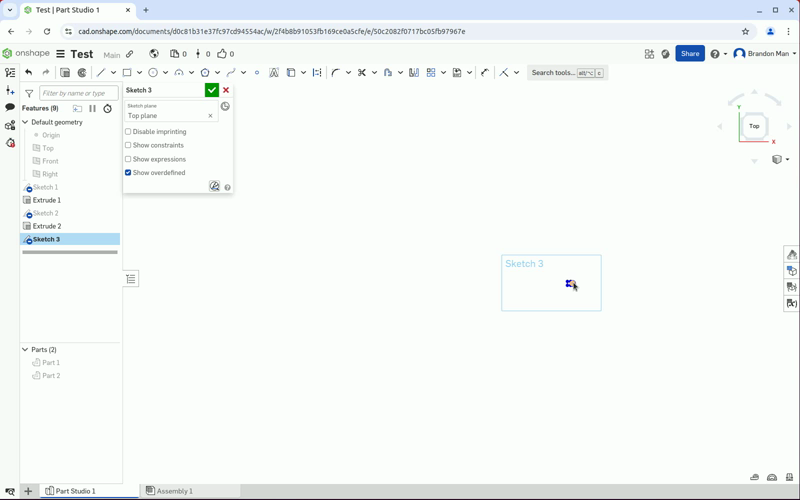
scroll(6)
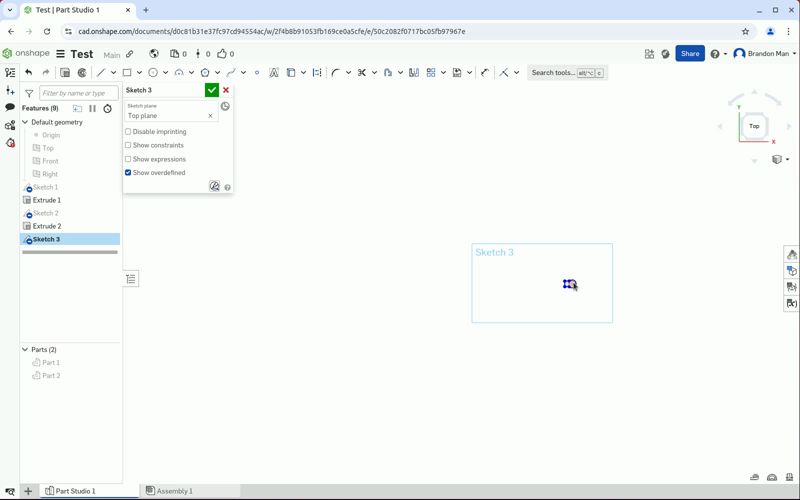
scroll(6)
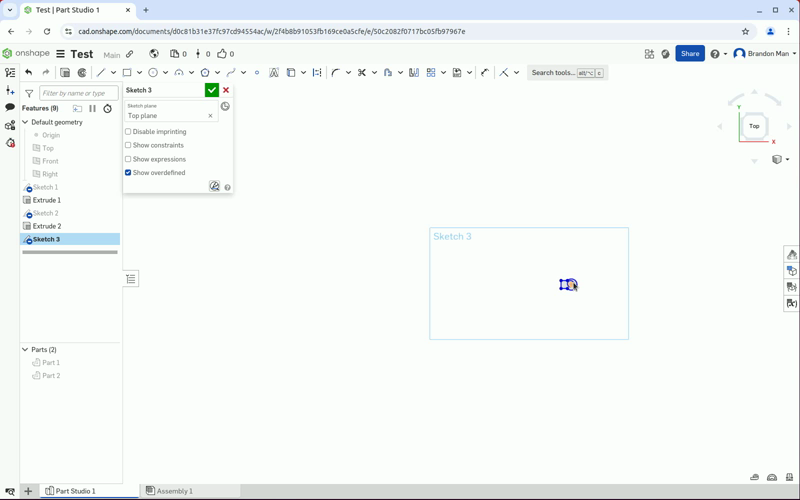
scroll(6)
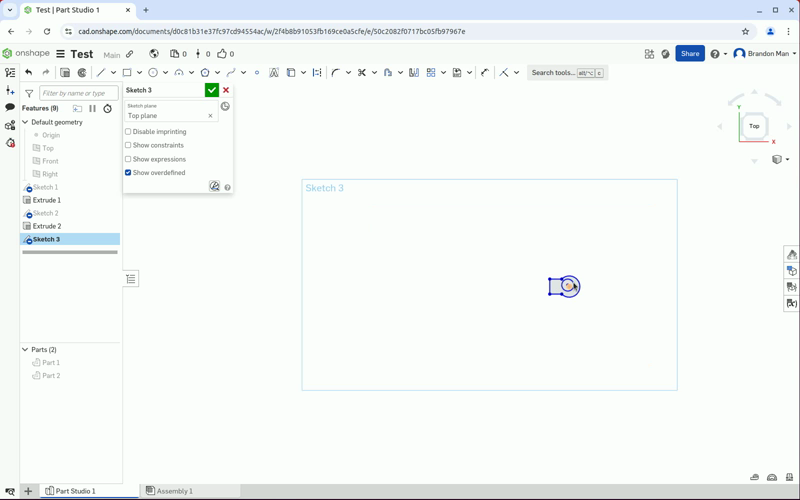
scroll(6)
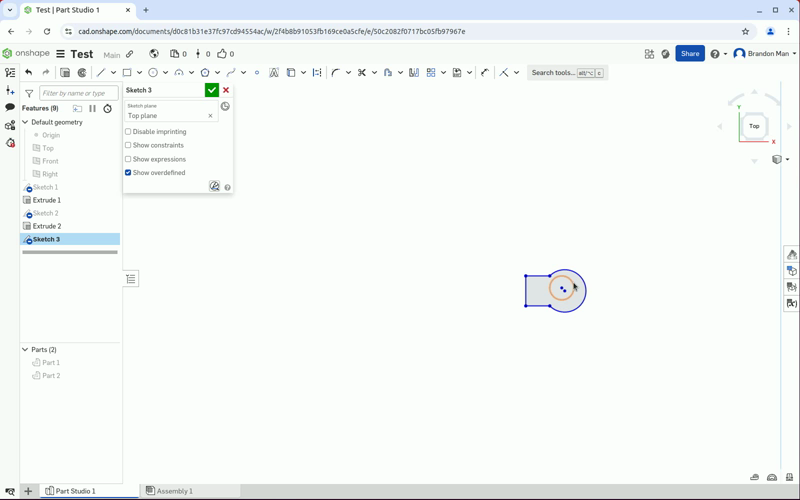
click(573, 282)
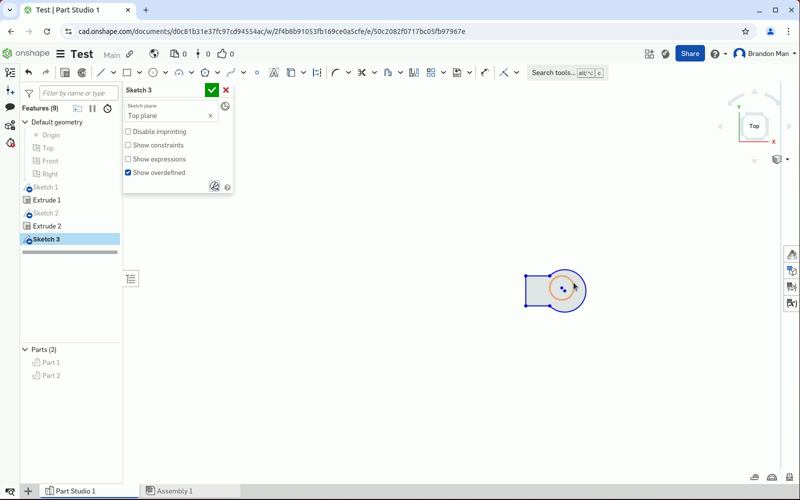
scroll(-6)
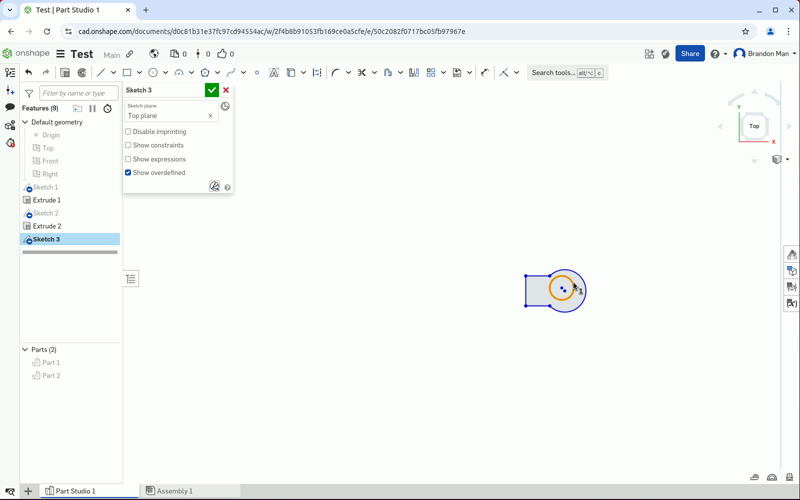
scroll(-6)
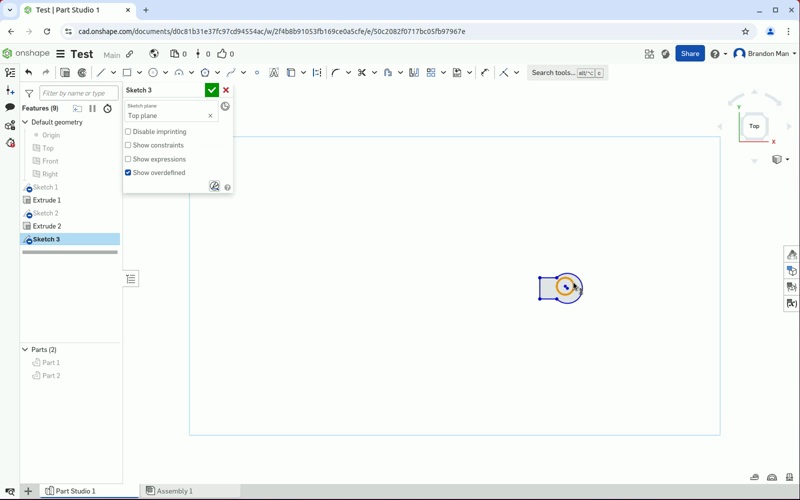
scroll(-6)
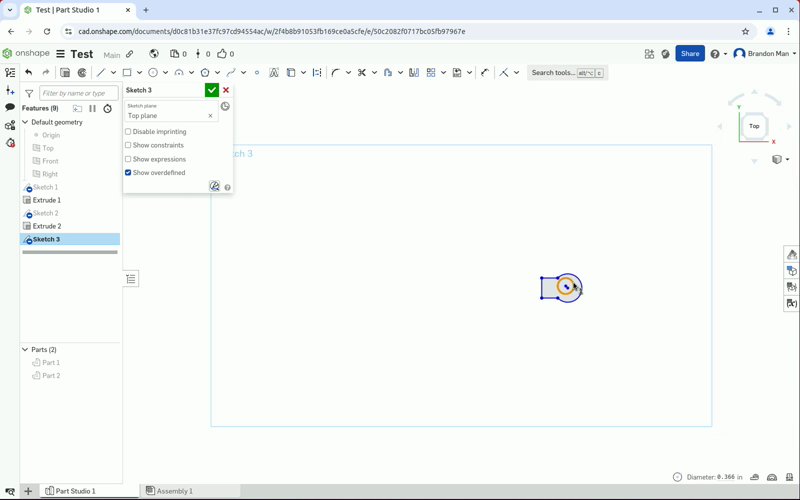
scroll(-6)
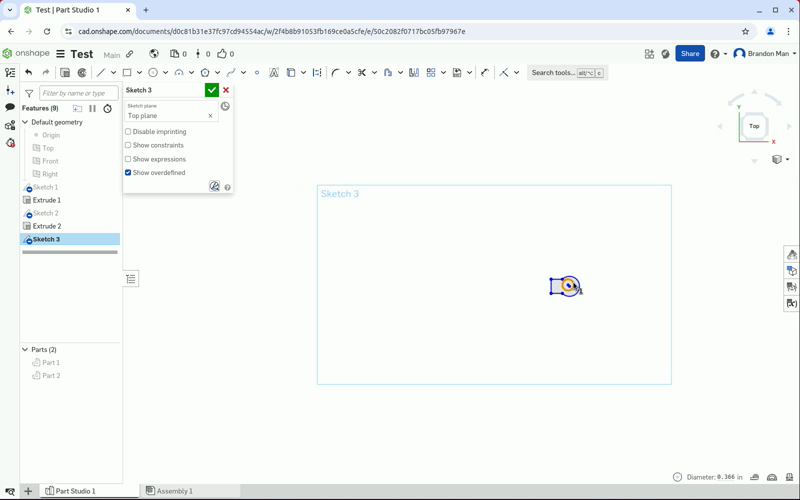
scroll(-6)
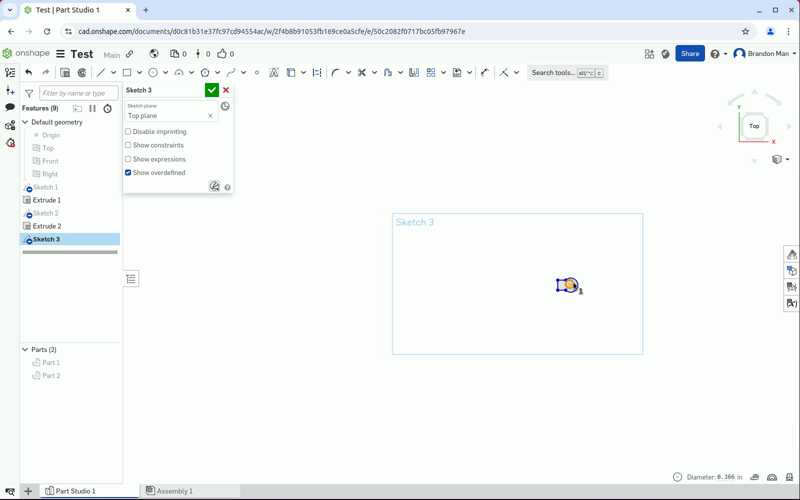
scroll(-6)
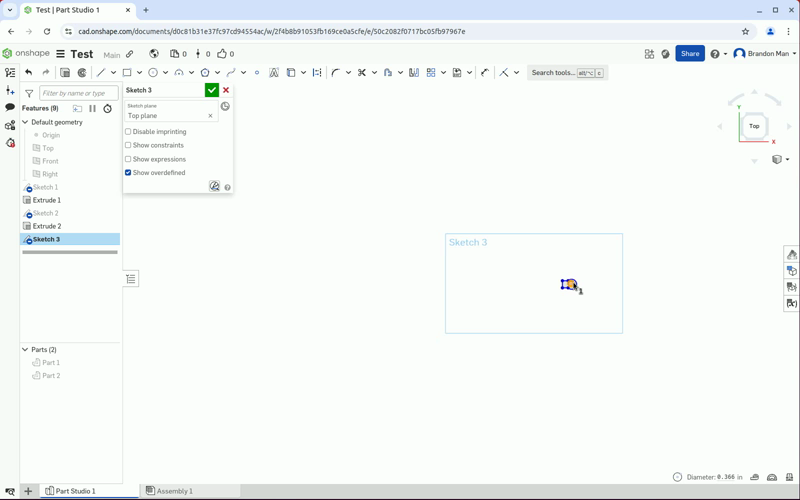
scroll(-6)
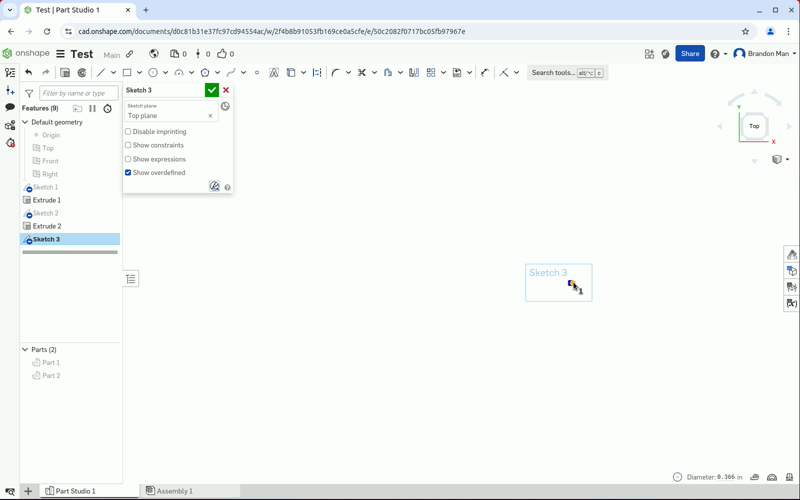
mouse_move(73, 352)
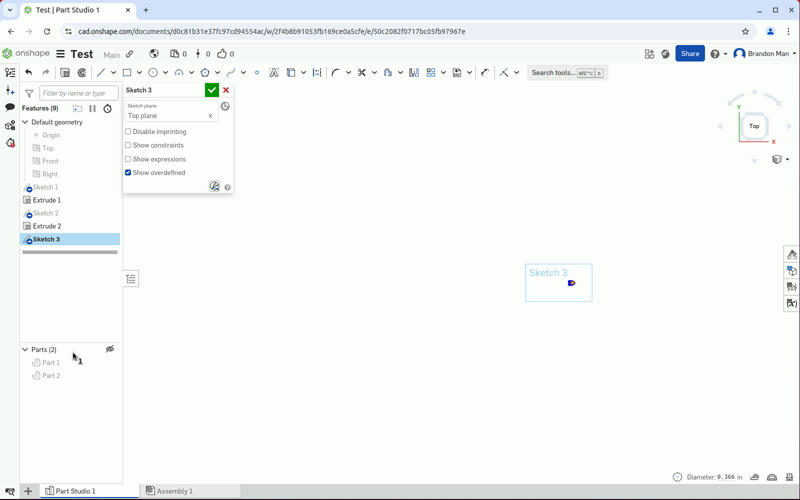
key(shift+y)
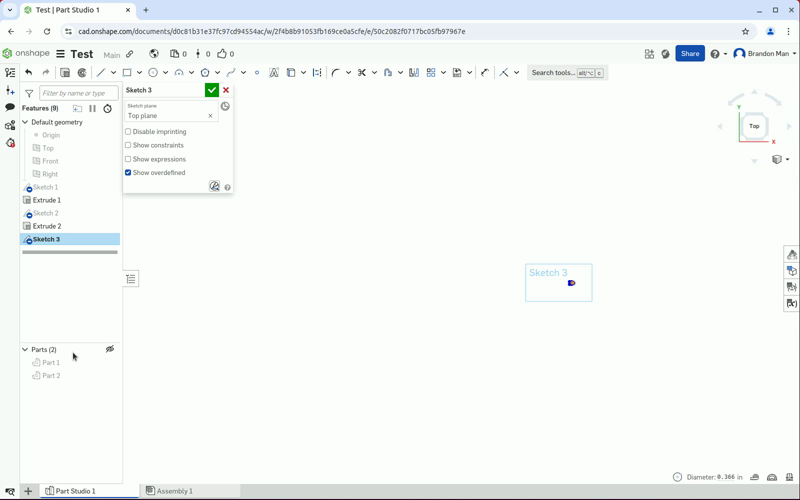
key(shift+e)
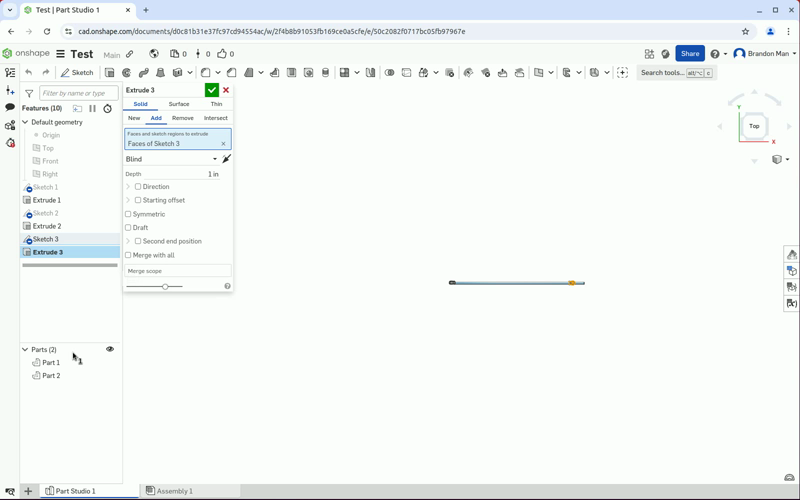
mouse_move(143, 106)
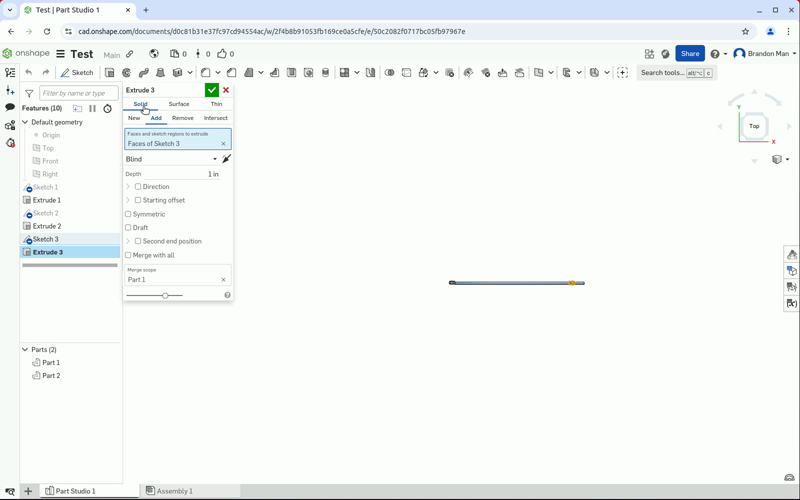
click(143, 106)
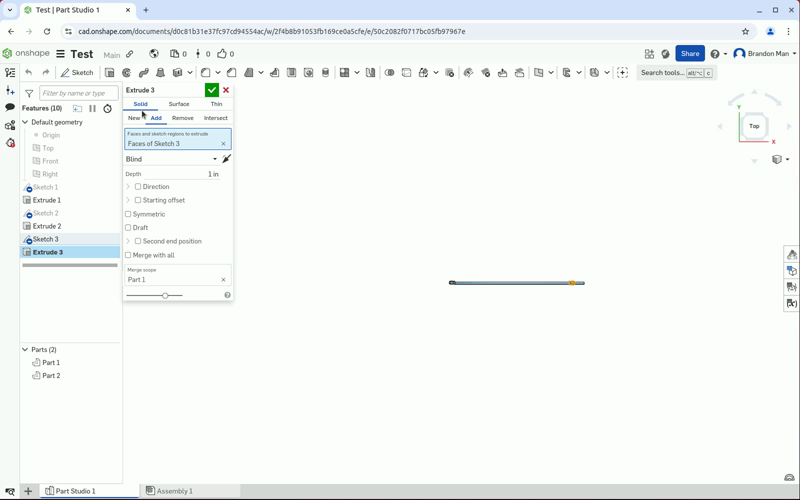
mouse_move(137, 120)
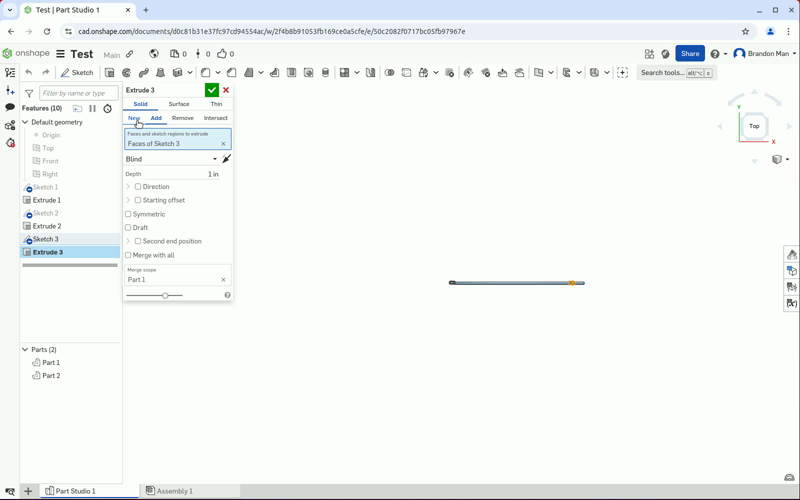
click(137, 120)
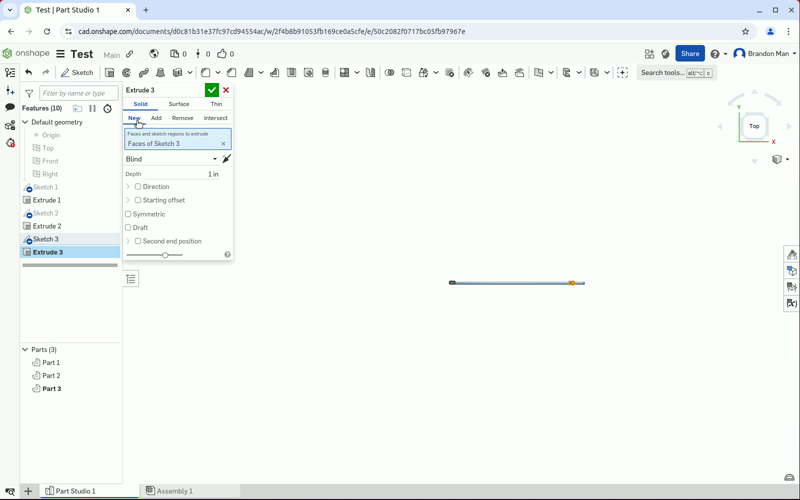
key(tab, 4)
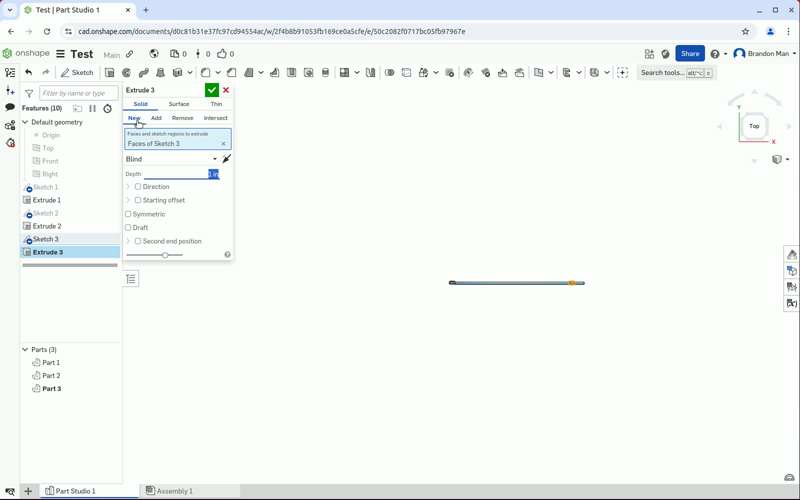
text(-0.482)
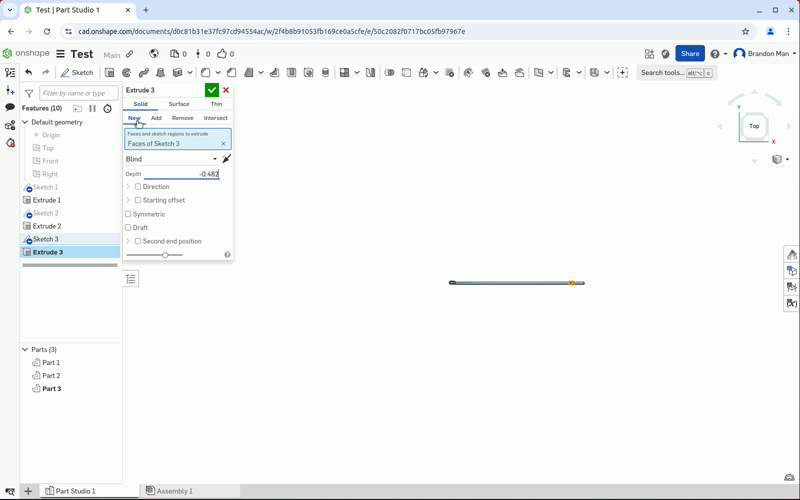
key(tab, 3)
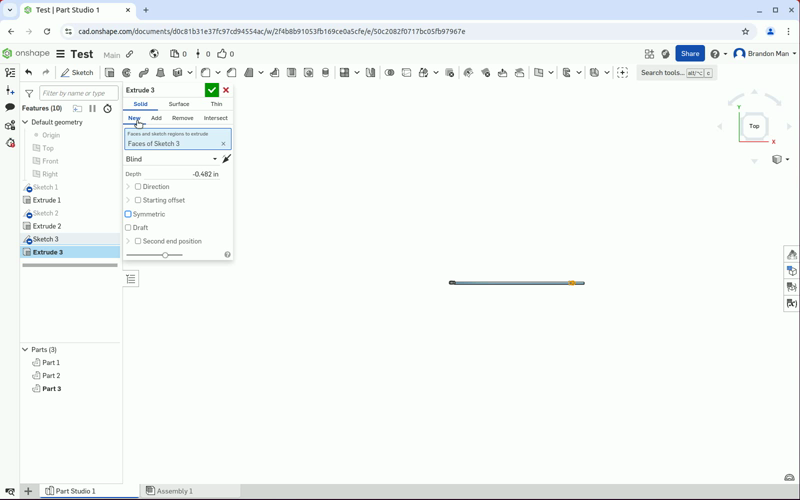
key(space)
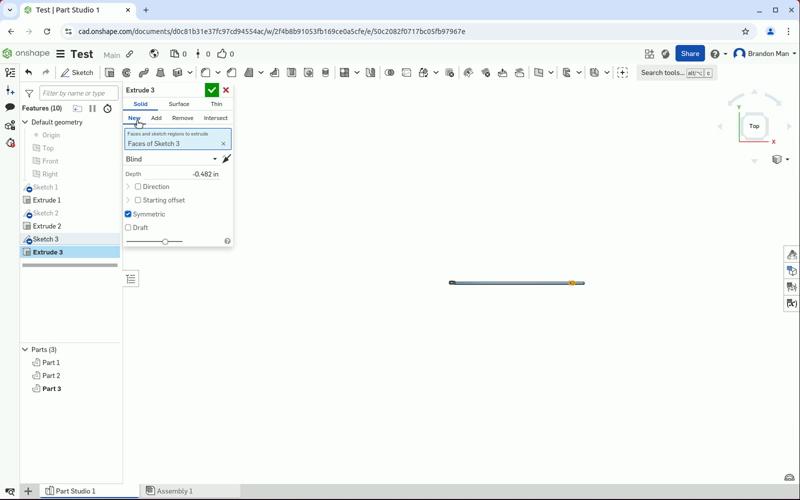
key(enter)
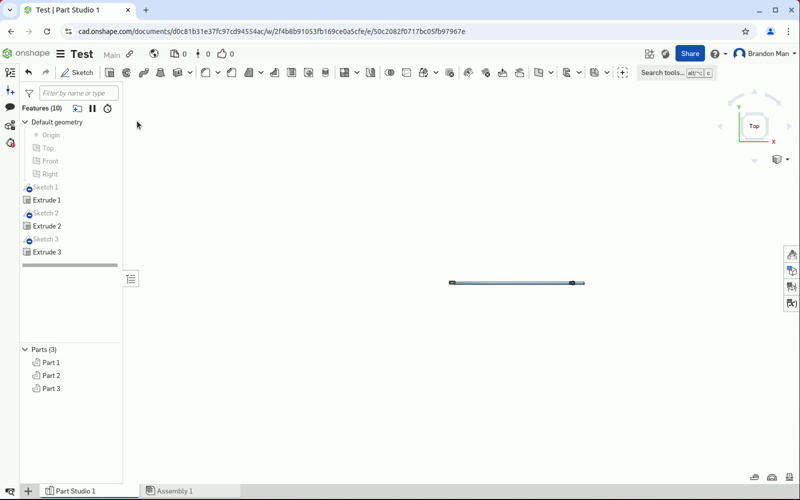
key(shift+h)
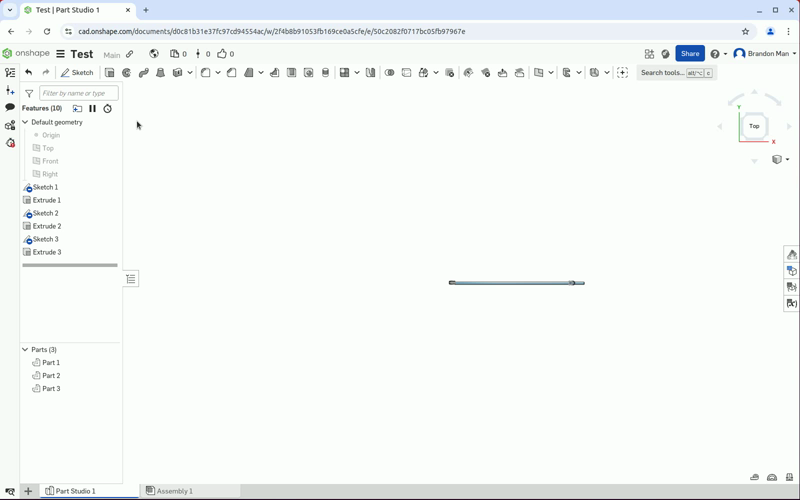
key(shift+h)
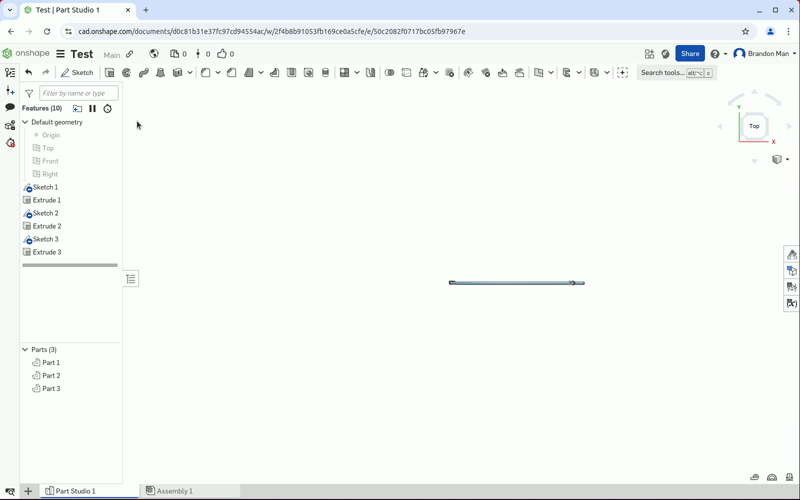
key(shift+7)
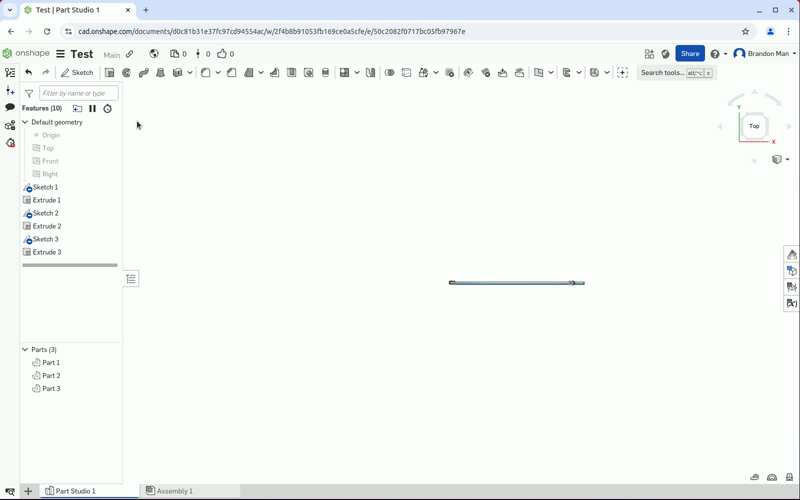
key(up, 3)
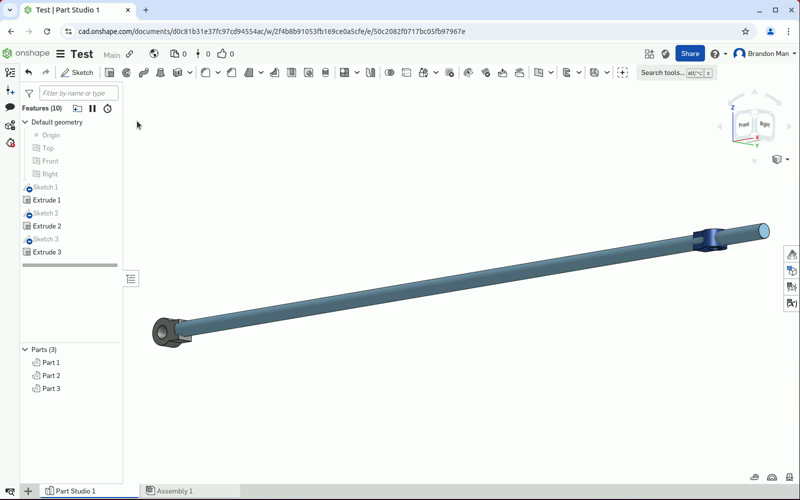
key(left, 3)
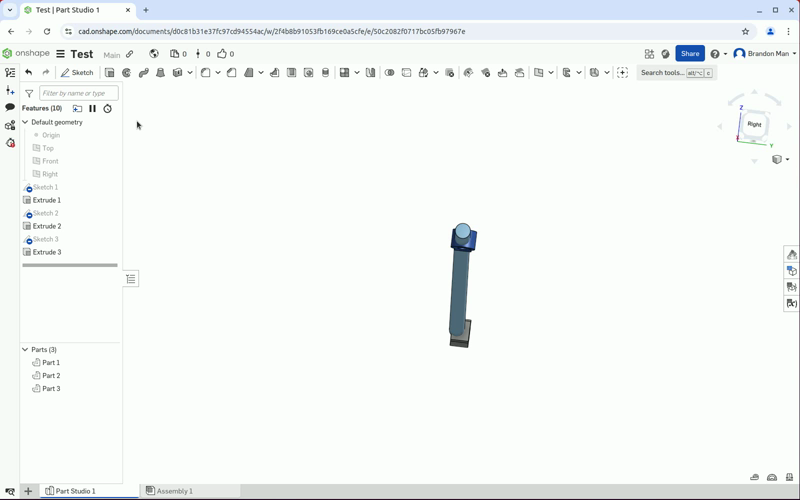
key(right, 3)
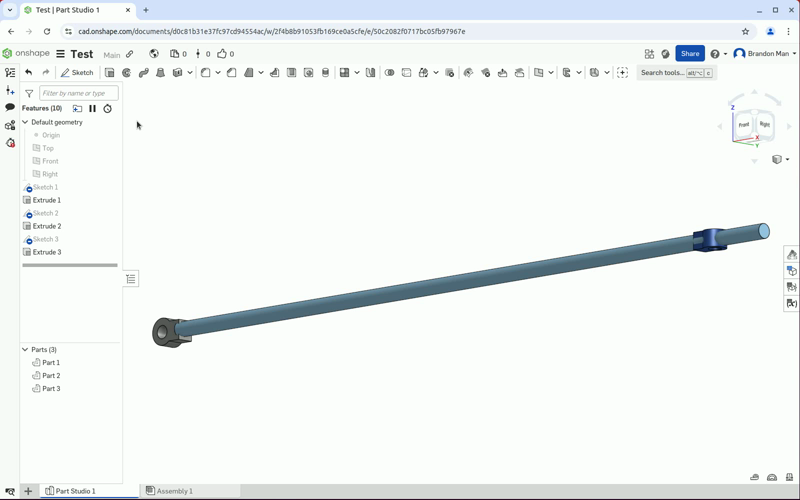
key(down, 3)
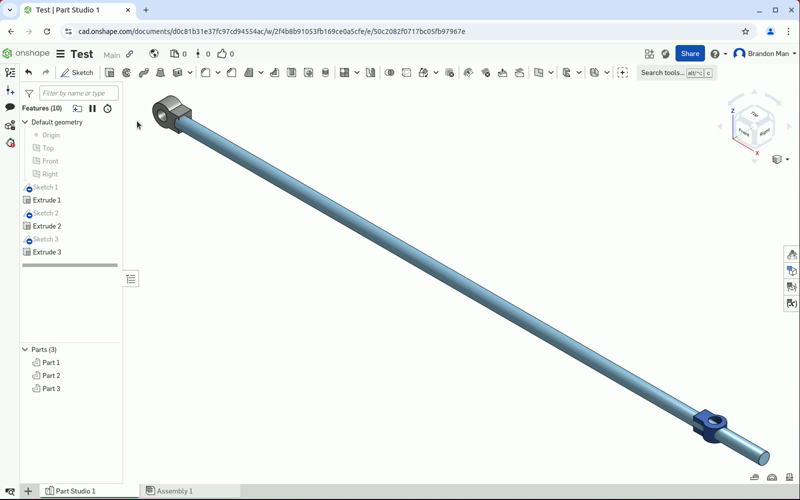
mouse_move(73, 189)
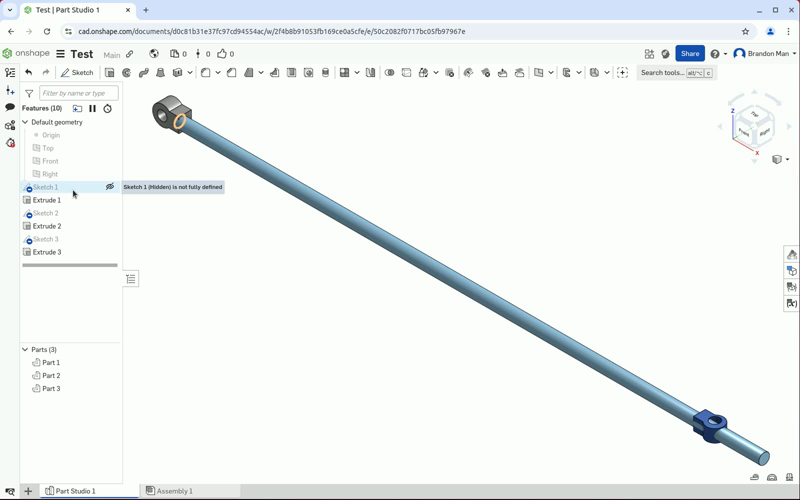
click(73, 189)